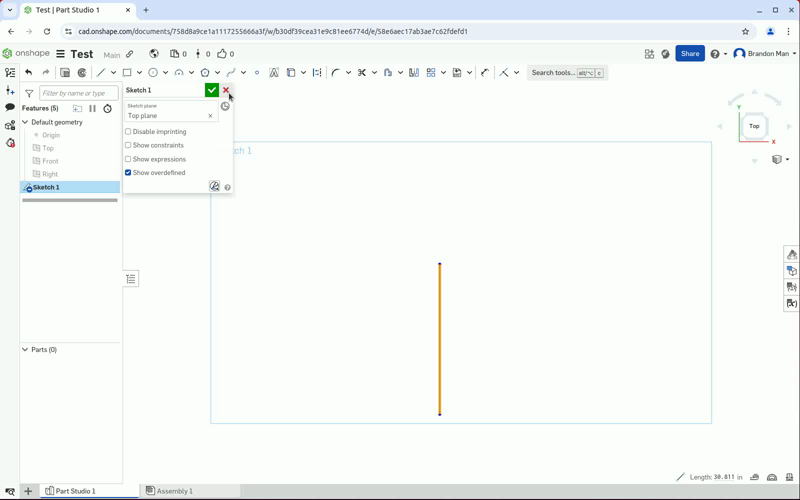
key(shift+h)
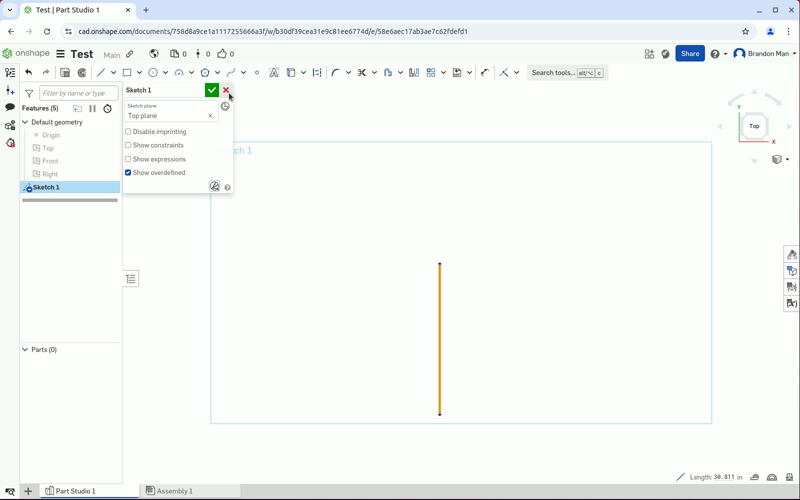
key(shift+s)
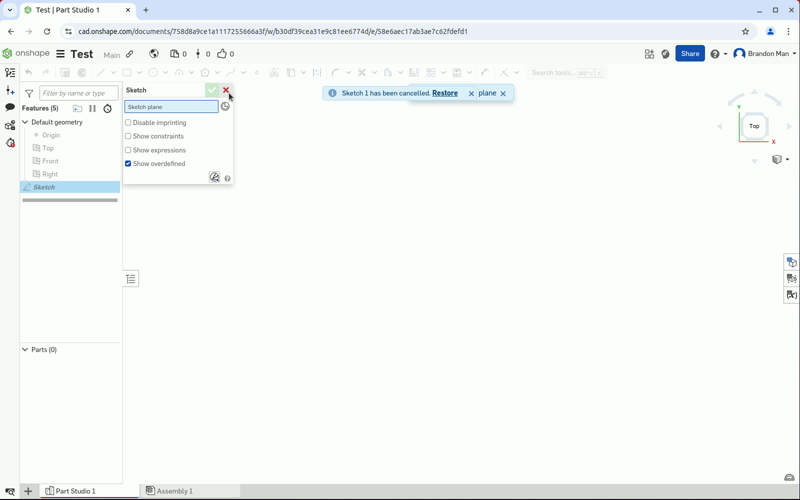
mouse_move(73, 150)
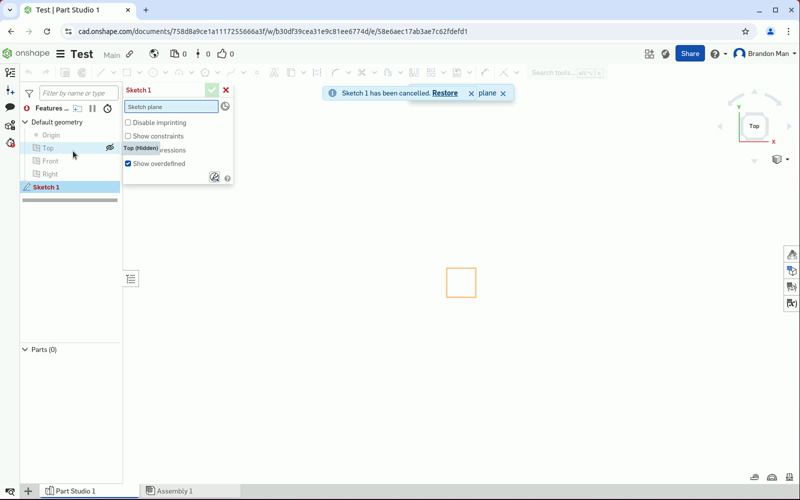
click(73, 150)
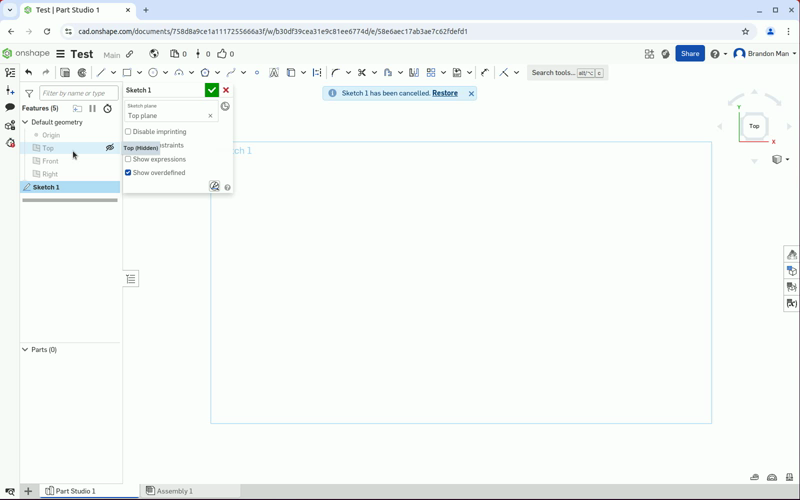
mouse_move(73, 352)
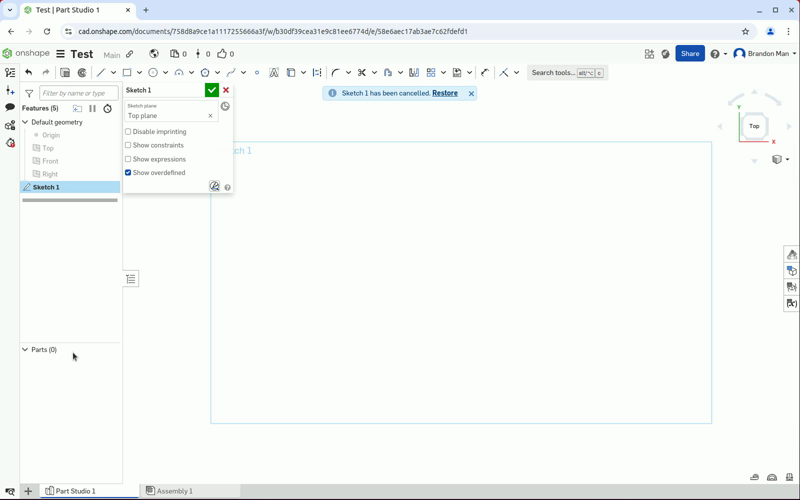
key(y)
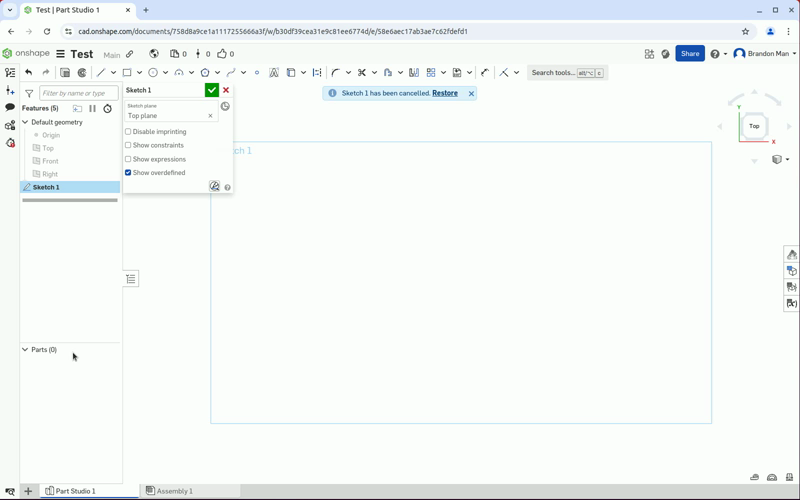
key(c)
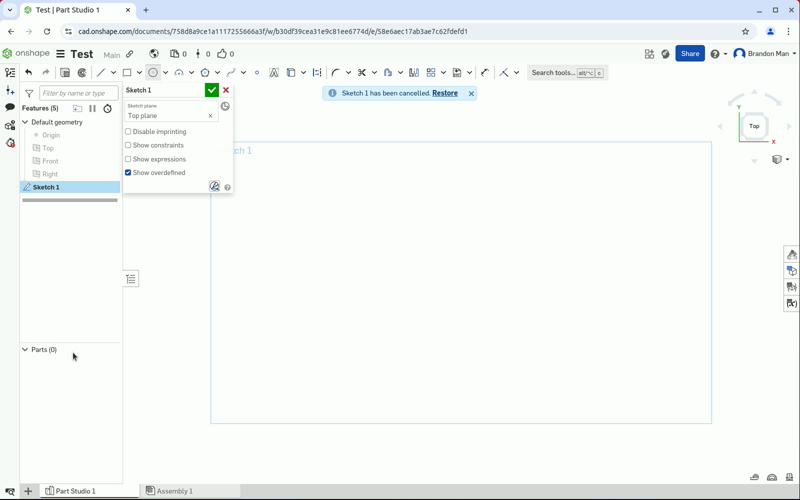
key_down(shift)
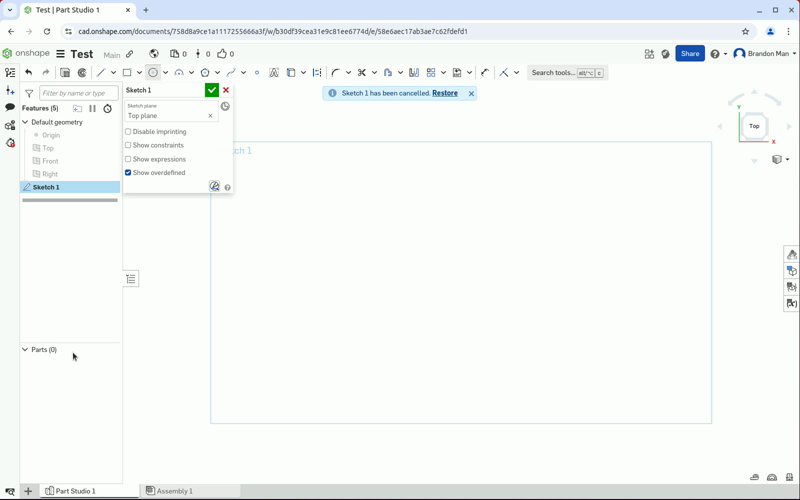
mouse_move(461, 282)
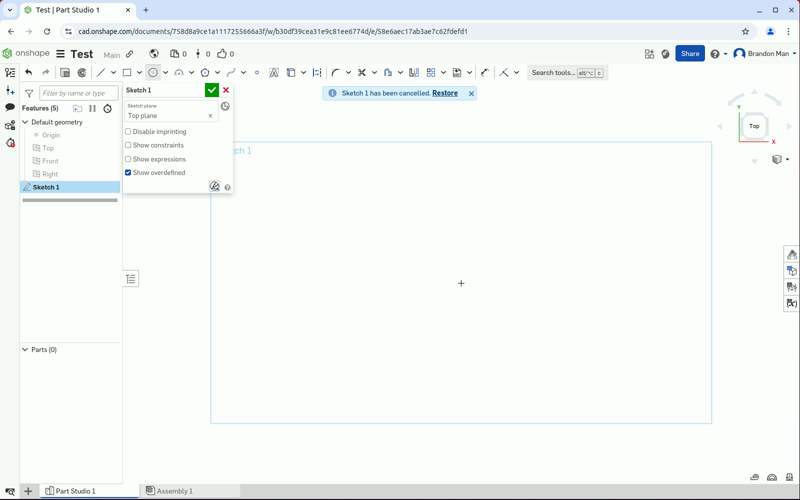
click(461, 282)
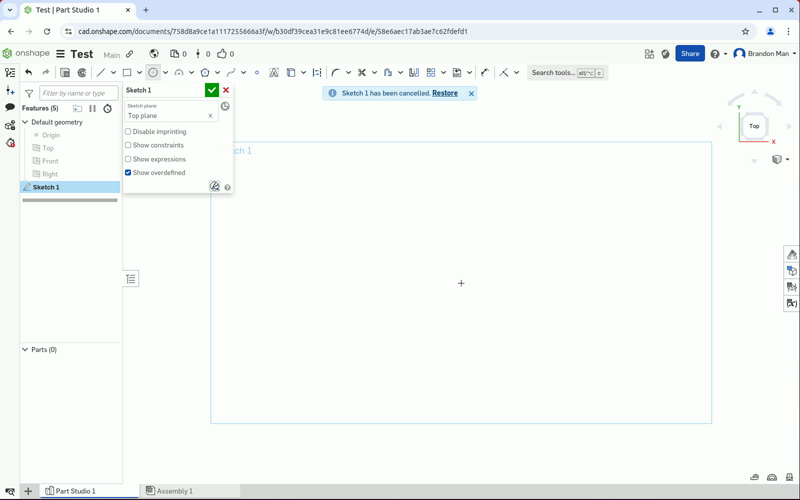
key_up(shift)
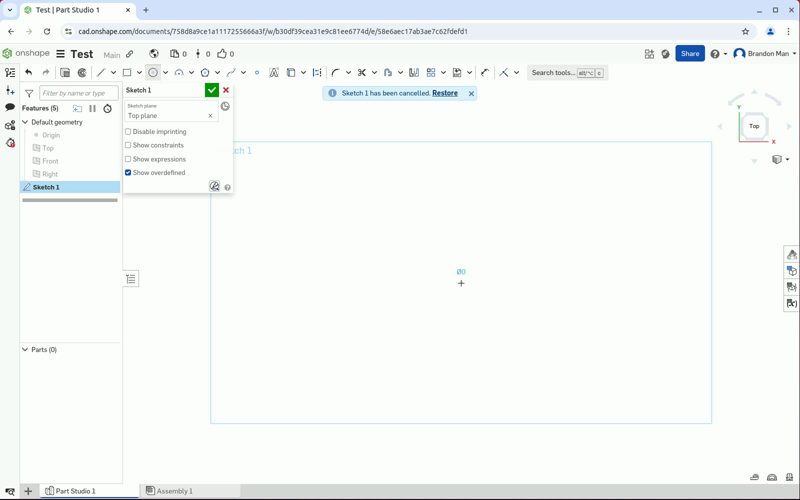
mouse_move(559, 282)
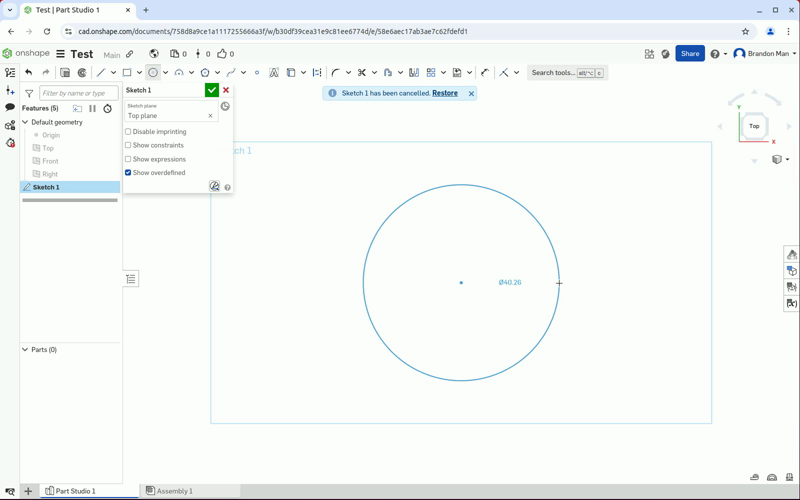
click(559, 282)
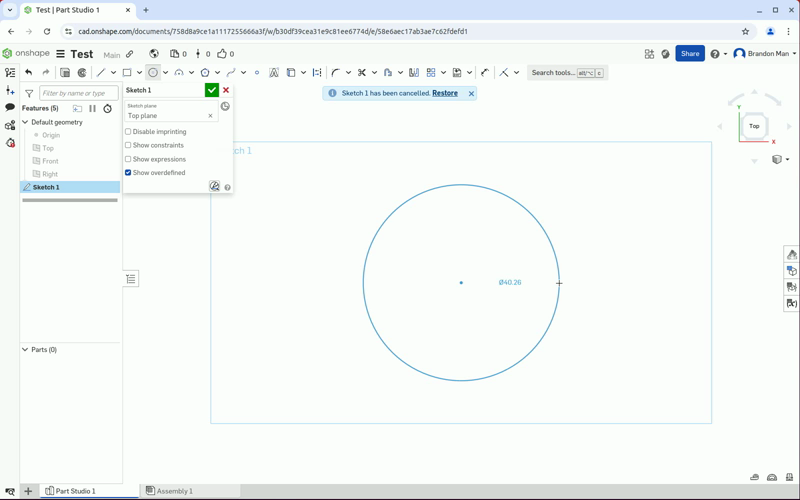
key(esc)
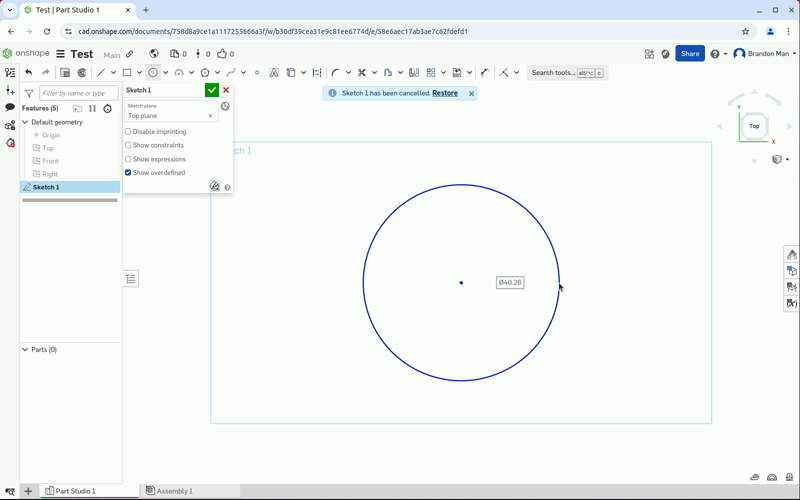
key(c)
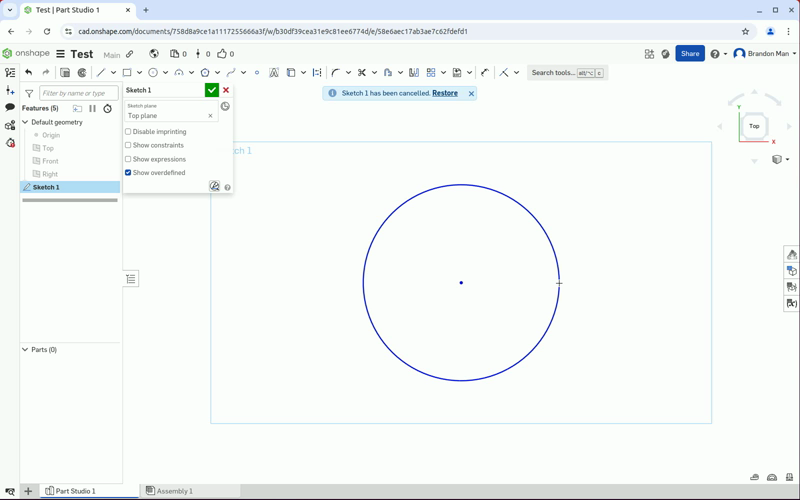
key_down(shift)
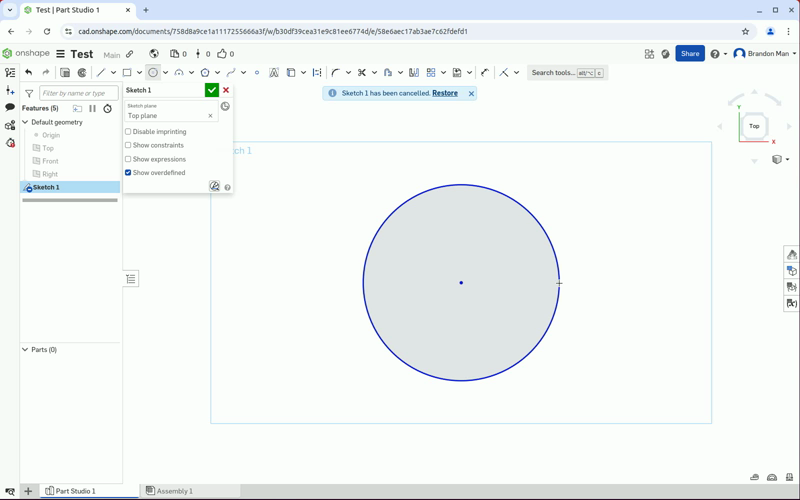
mouse_move(461, 282)
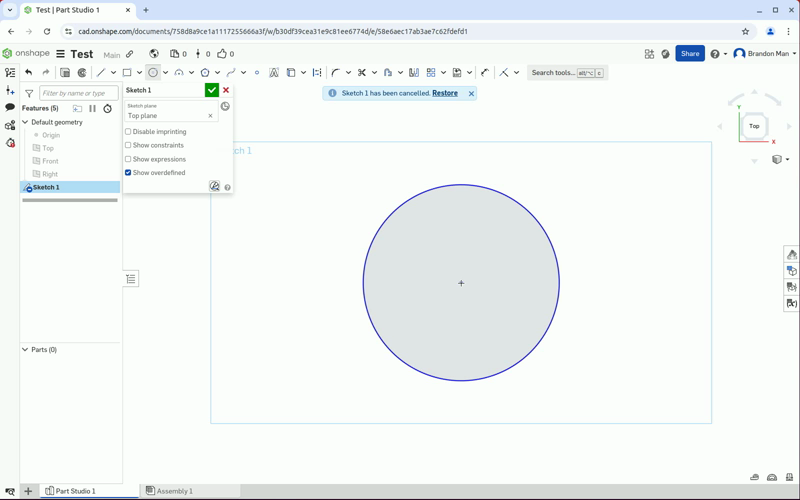
click(461, 282)
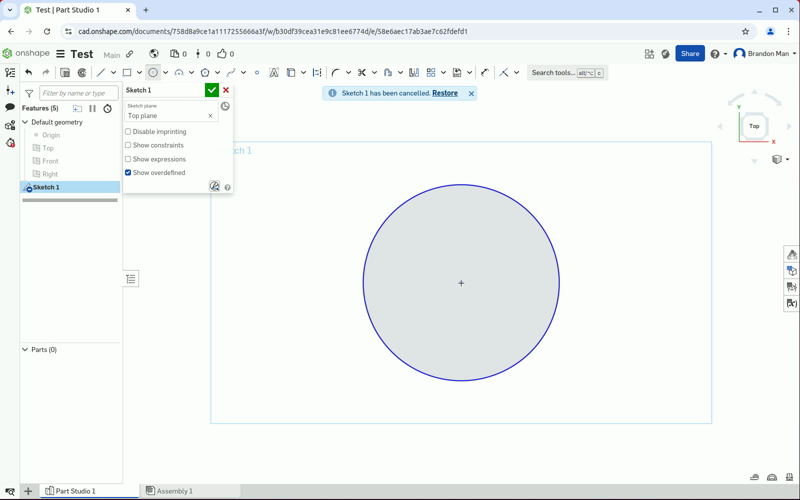
key_up(shift)
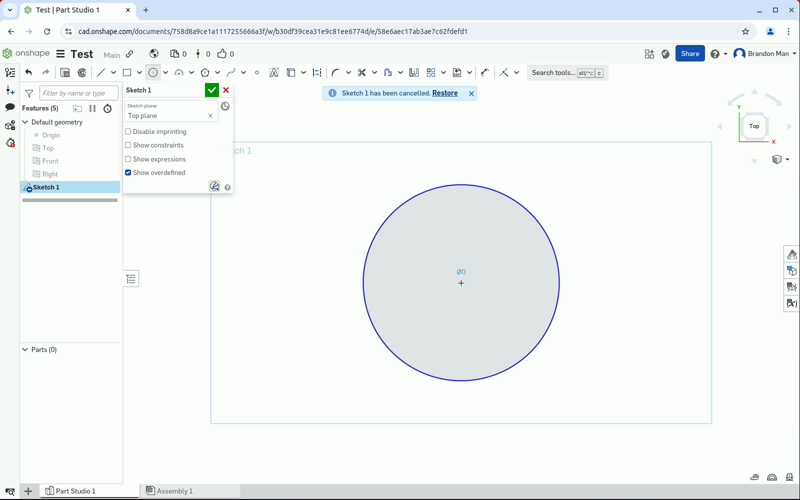
mouse_move(496, 282)
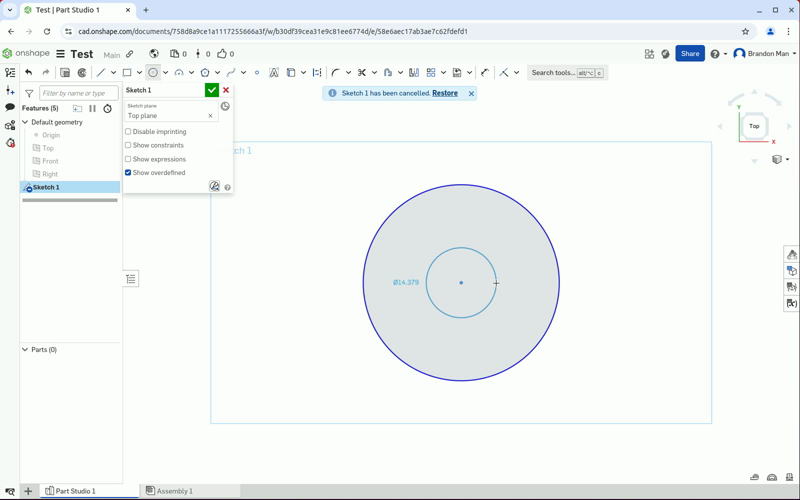
click(496, 282)
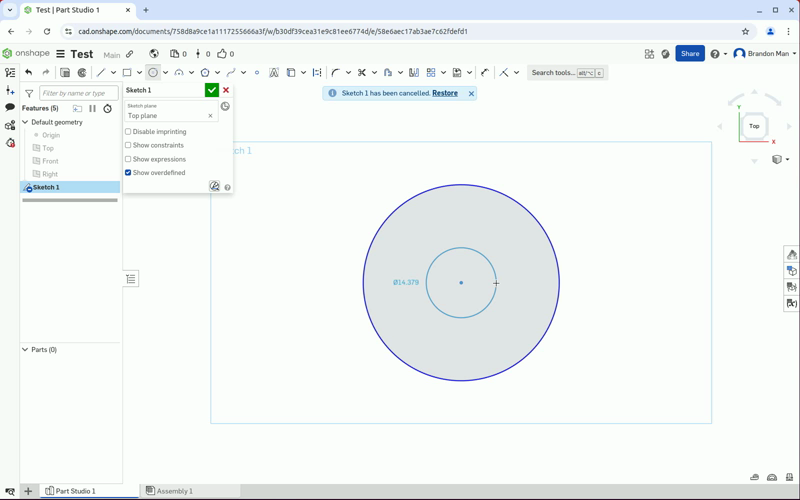
key(esc)
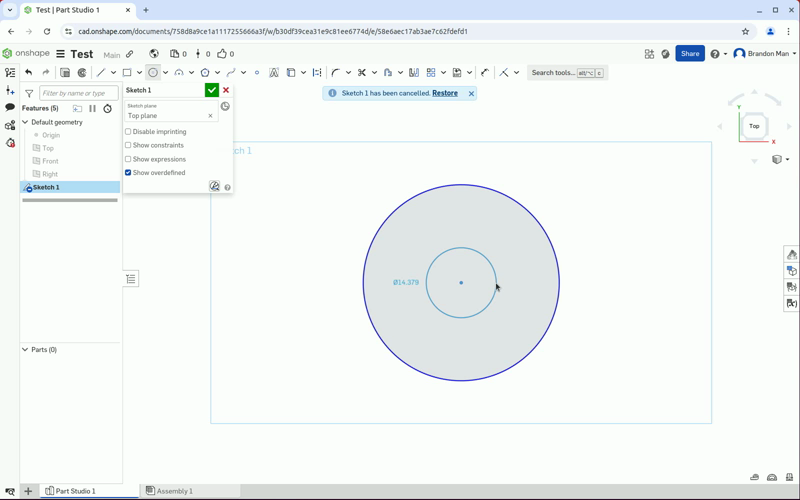
mouse_move(484, 210)
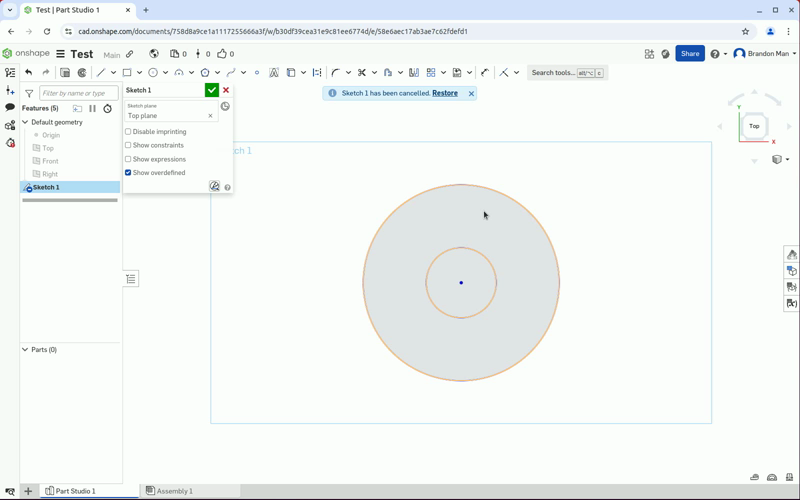
click(484, 210)
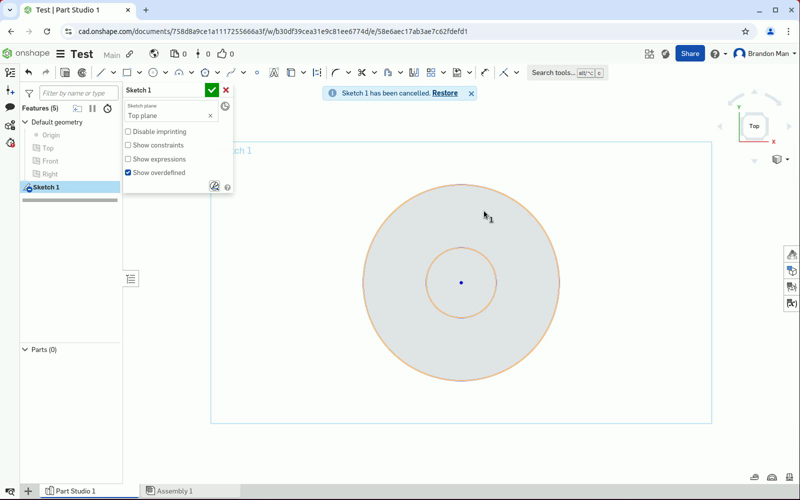
mouse_move(73, 352)
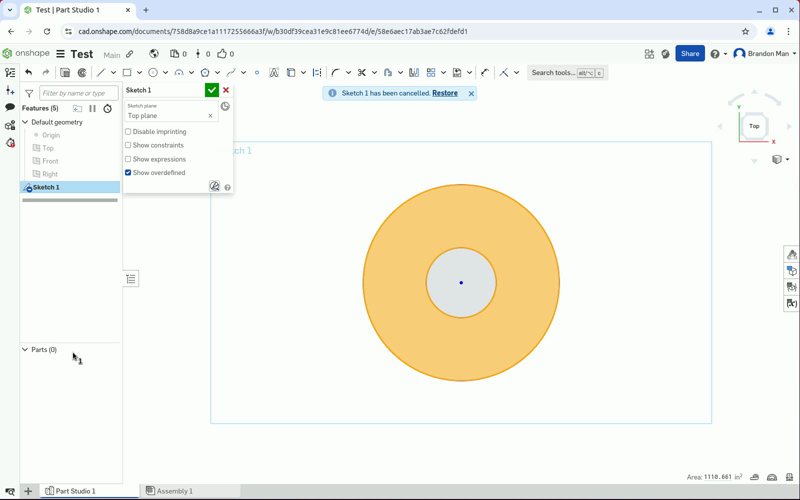
key(shift+y)
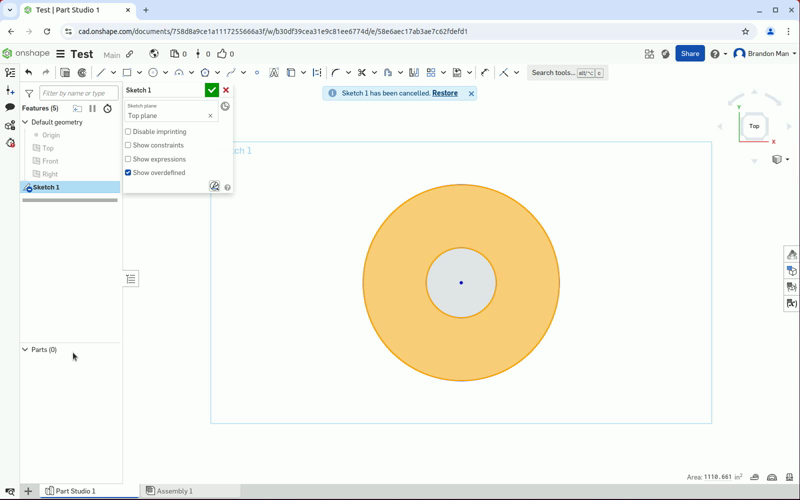
key(shift+e)
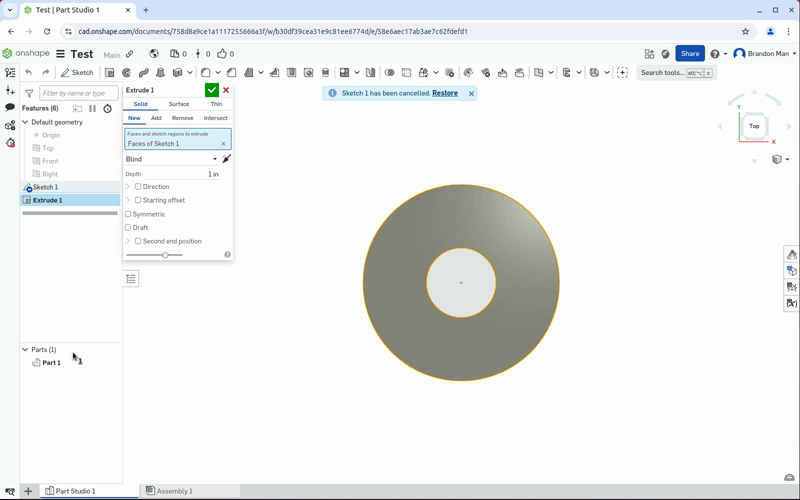
mouse_move(143, 106)
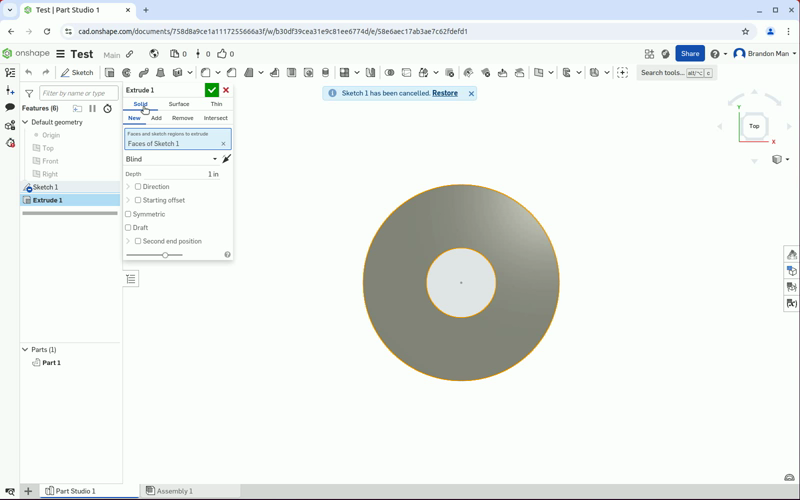
click(143, 106)
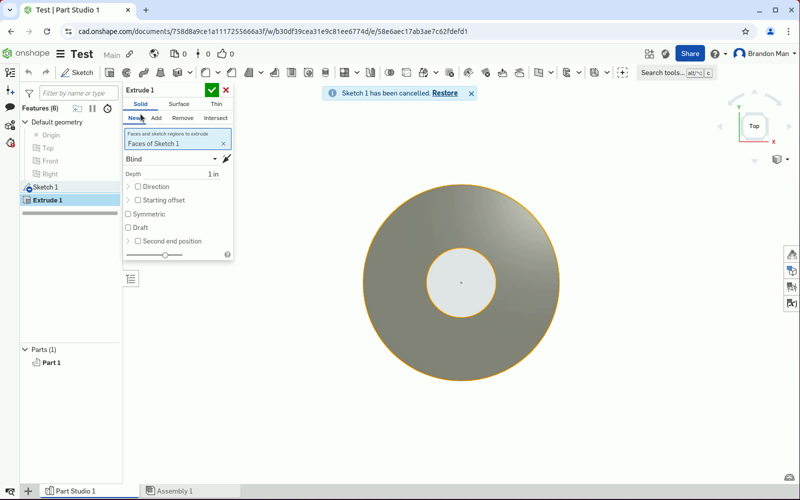
mouse_move(137, 120)
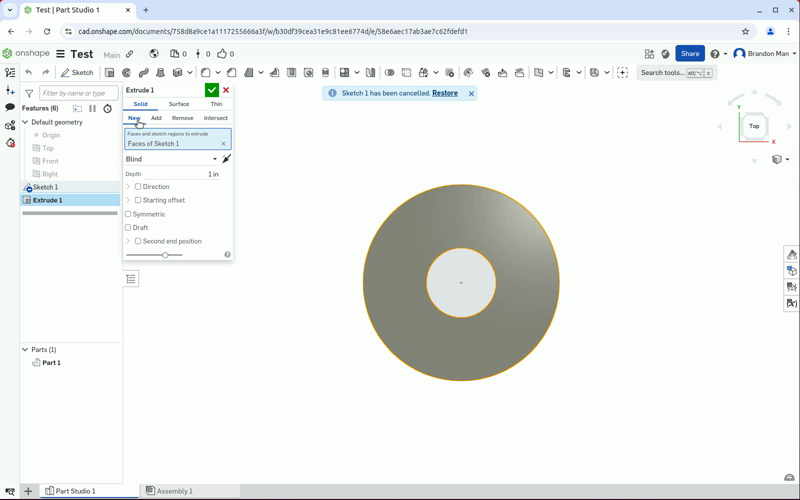
click(137, 120)
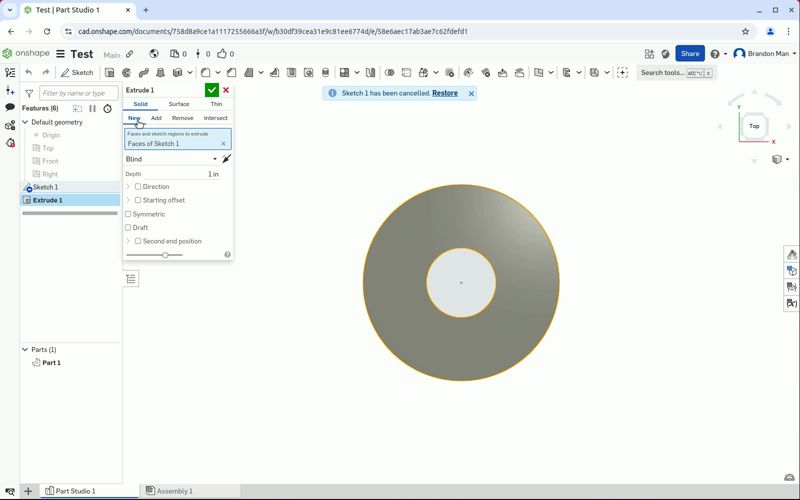
key(tab, 4)
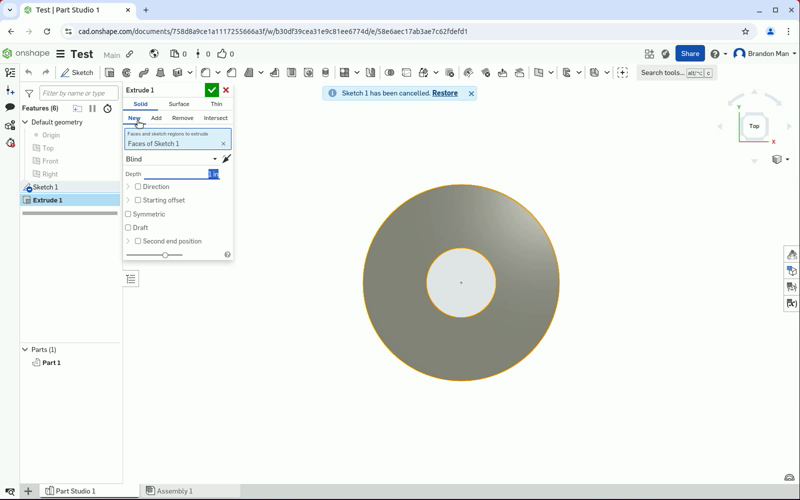
text(5.055)
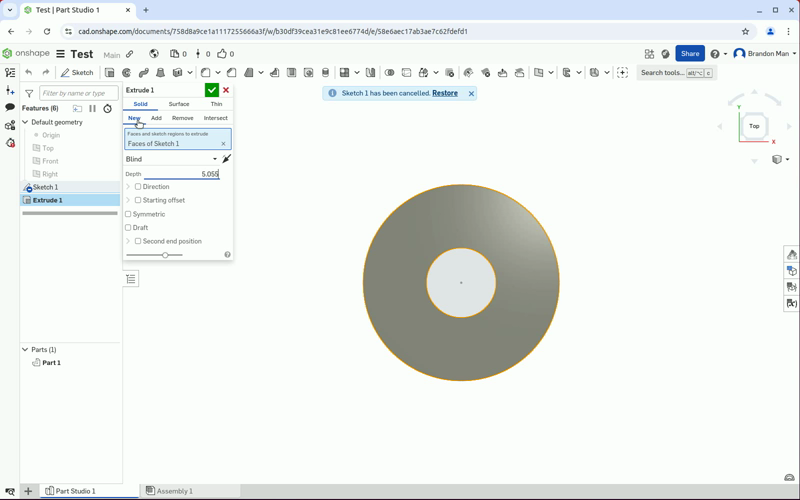
key(enter)
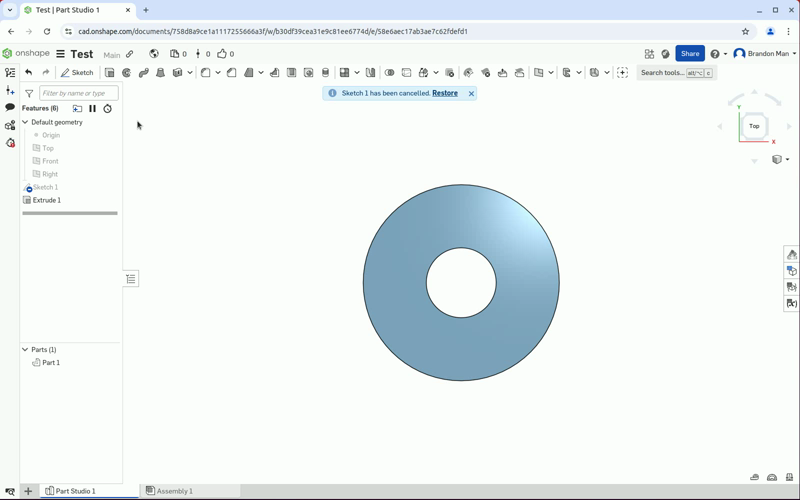
key(shift+h)
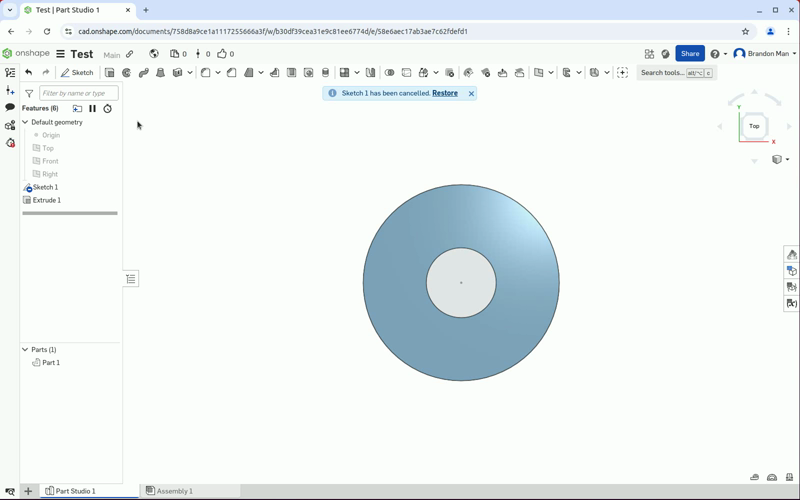
key(shift+h)
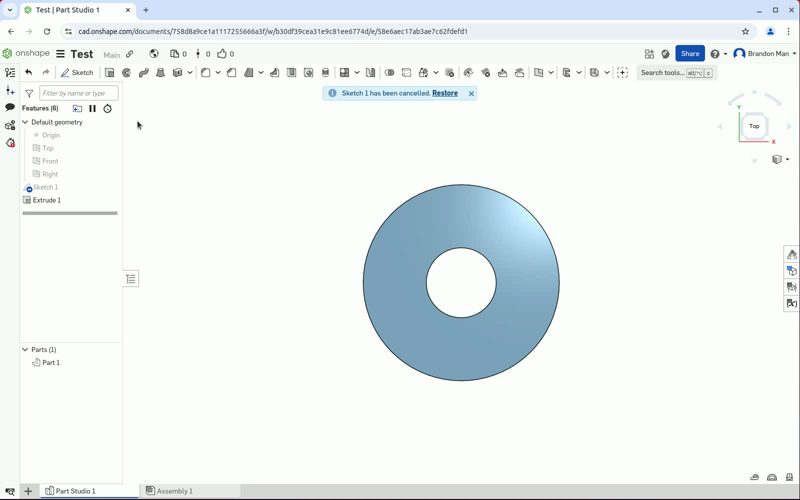
mouse_move(73, 189)
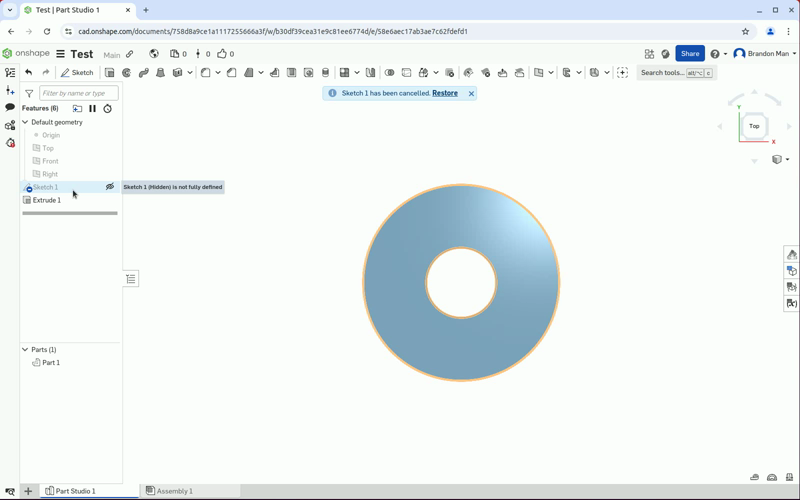
click(73, 189)
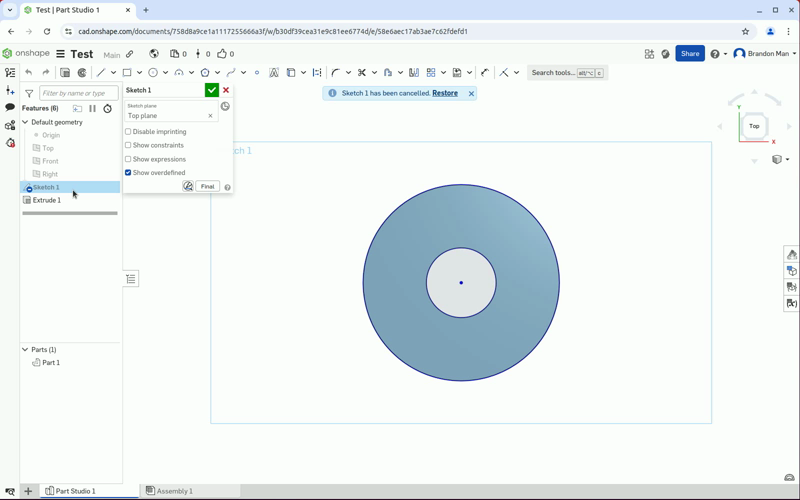
mouse_move(229, 92)
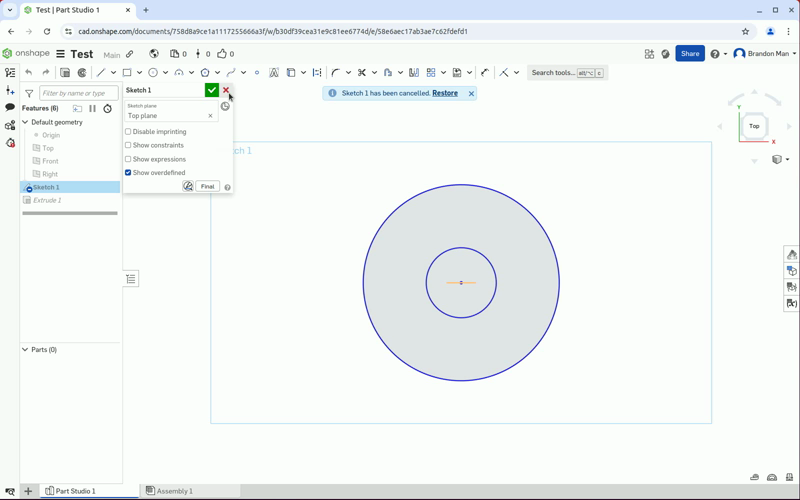
click(229, 92)
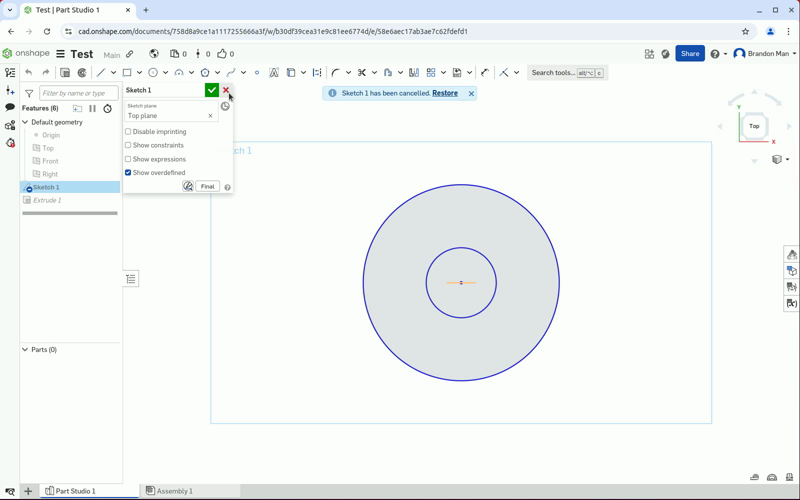
key(shift+s)
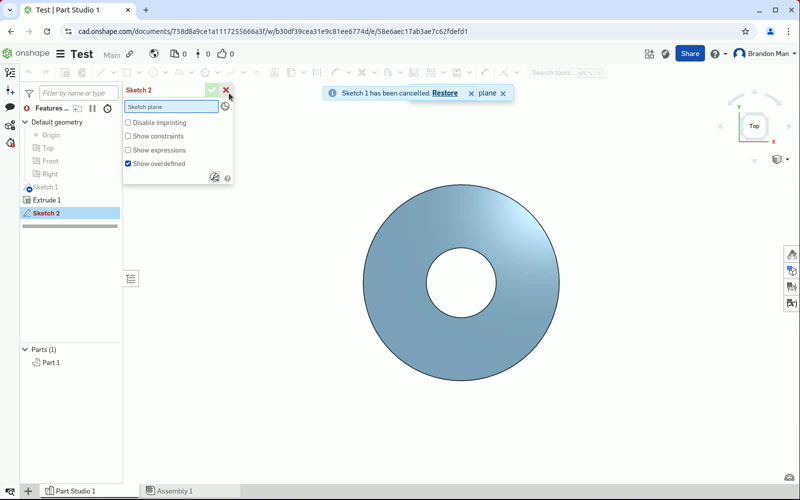
mouse_move(73, 150)
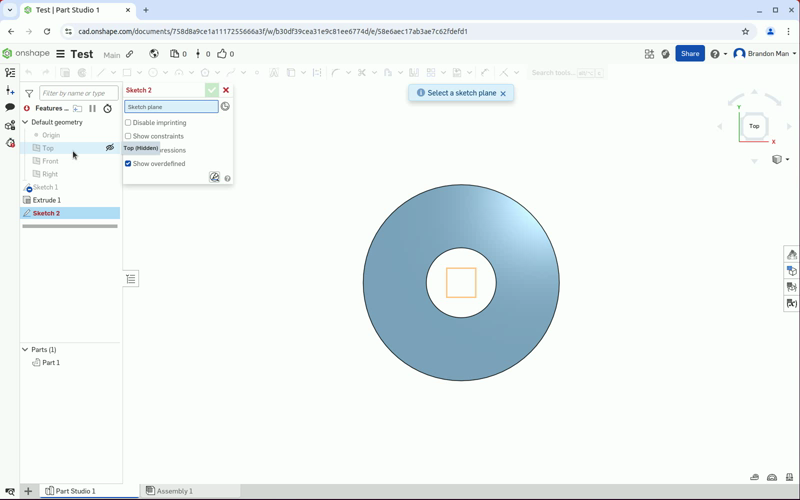
click(73, 150)
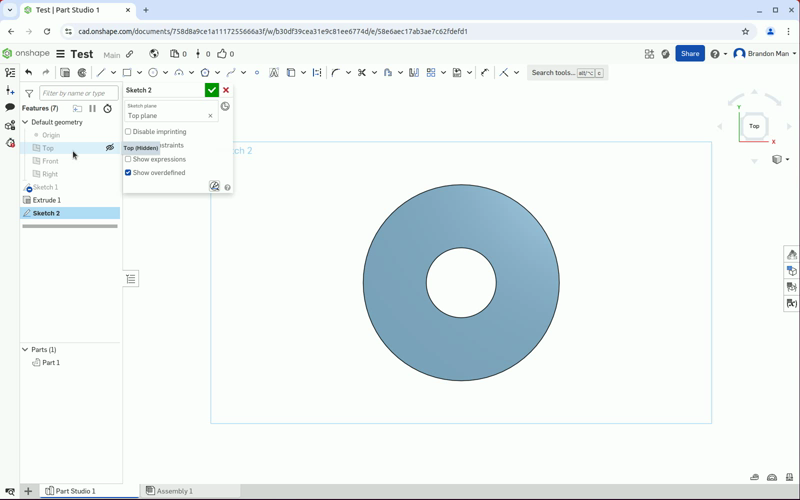
mouse_move(73, 352)
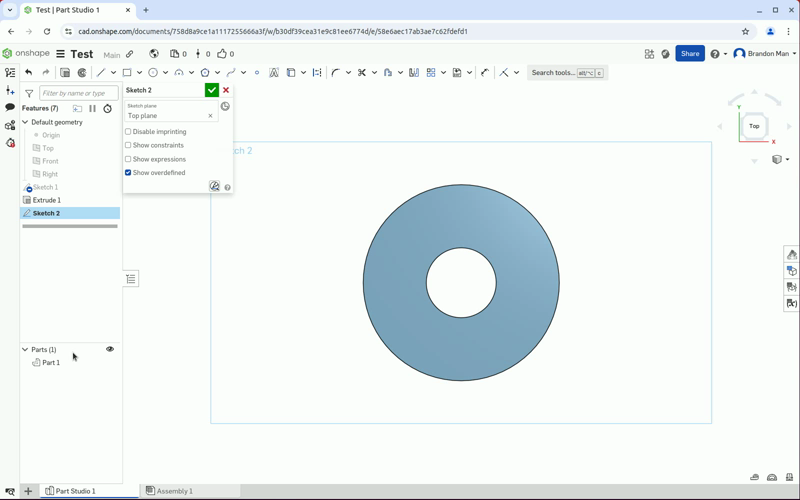
key(y)
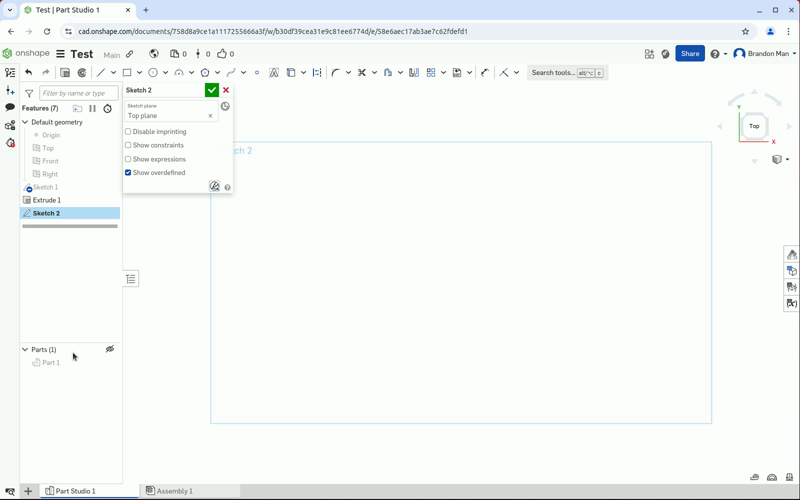
key(a)
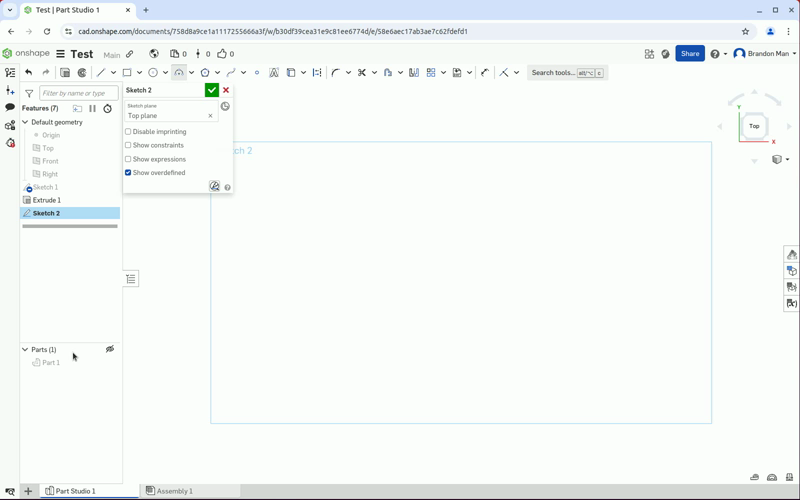
key_down(shift)
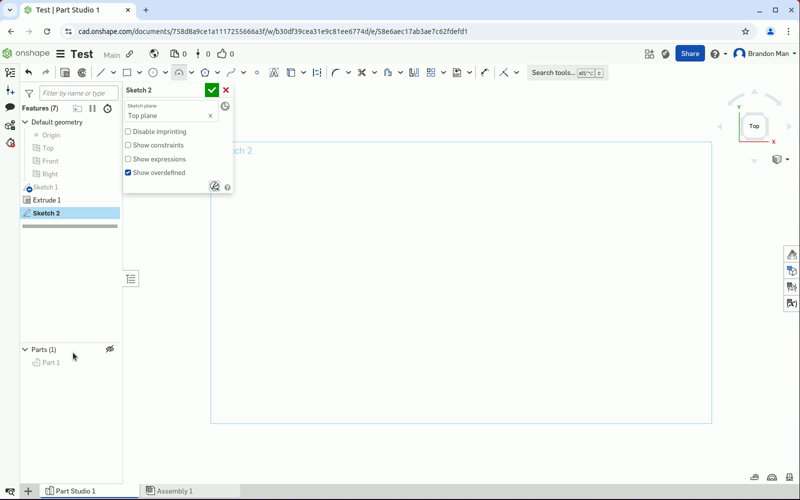
mouse_move(377, 232)
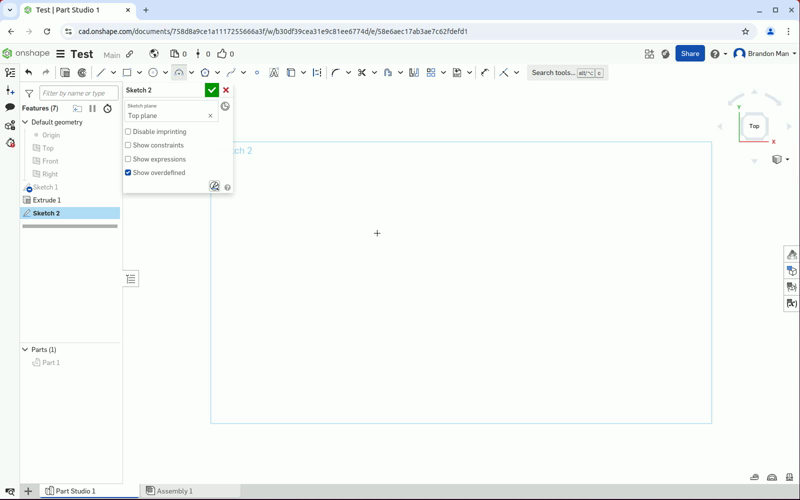
click(377, 232)
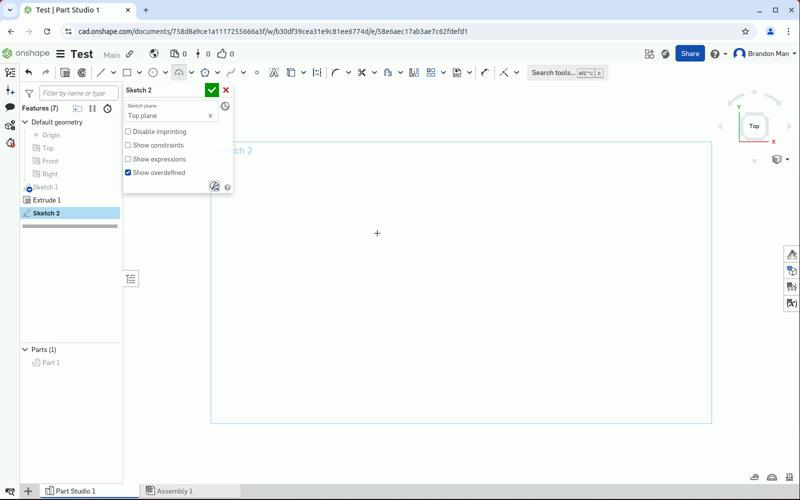
key_up(shift)
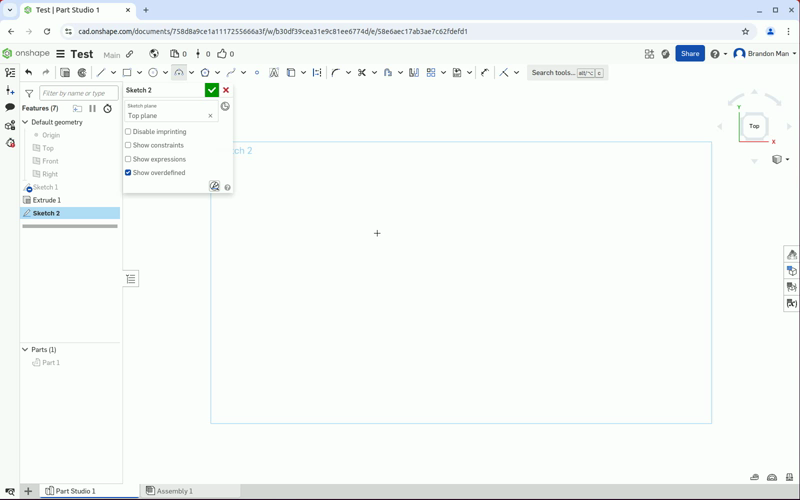
key_down(shift)
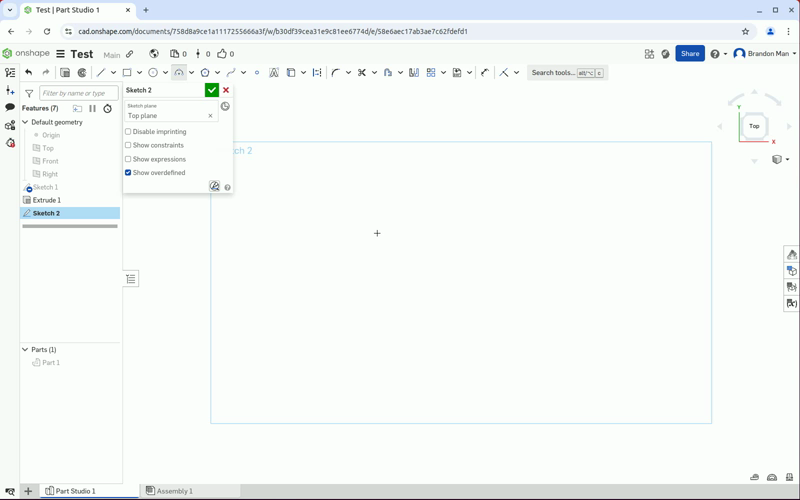
mouse_move(463, 184)
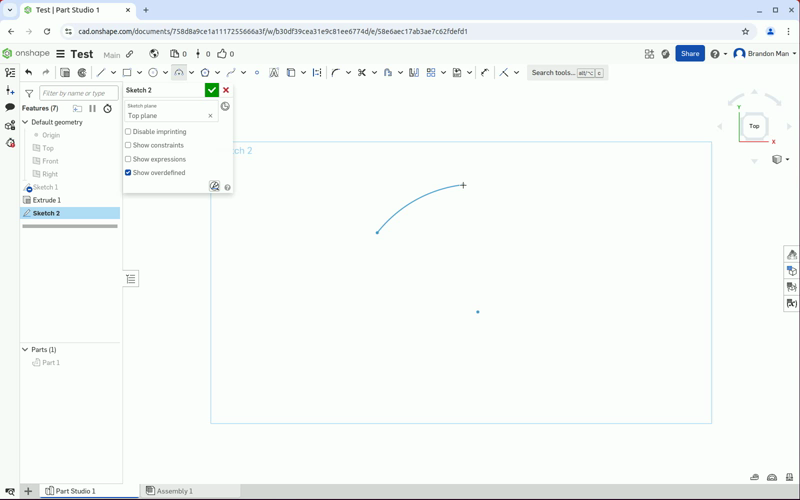
click(463, 184)
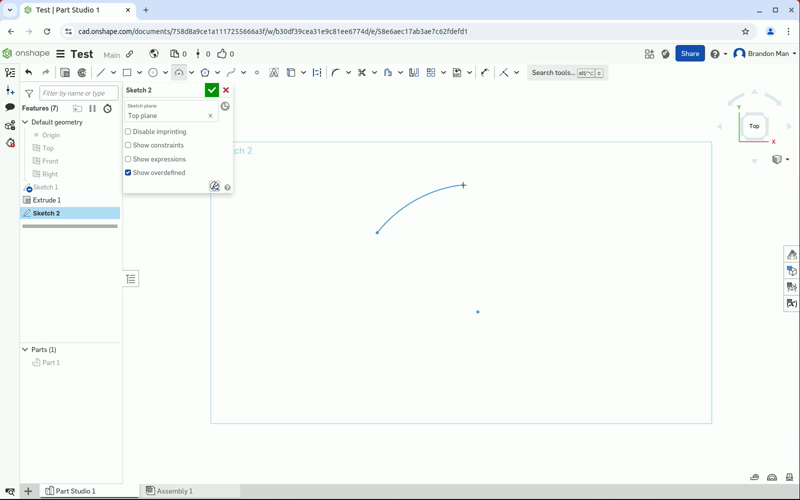
mouse_move(413, 197)
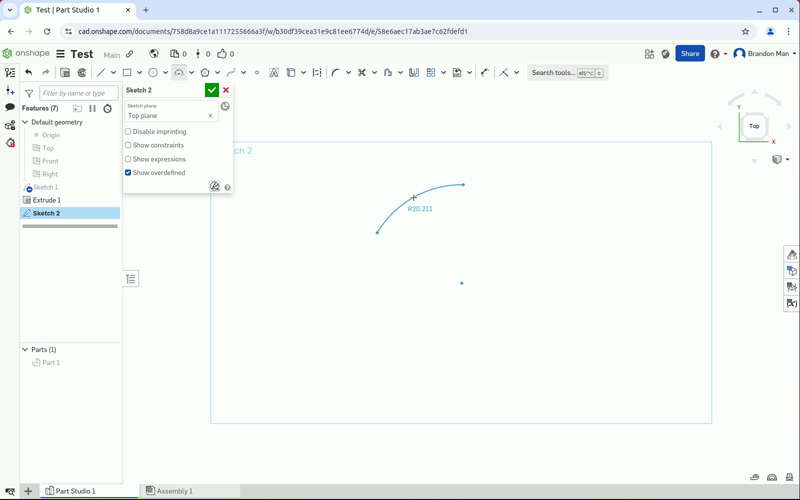
click(413, 197)
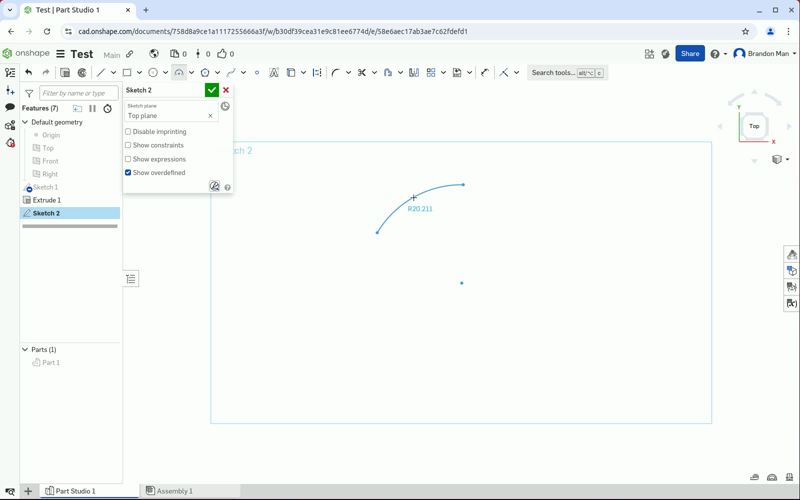
key_up(shift)
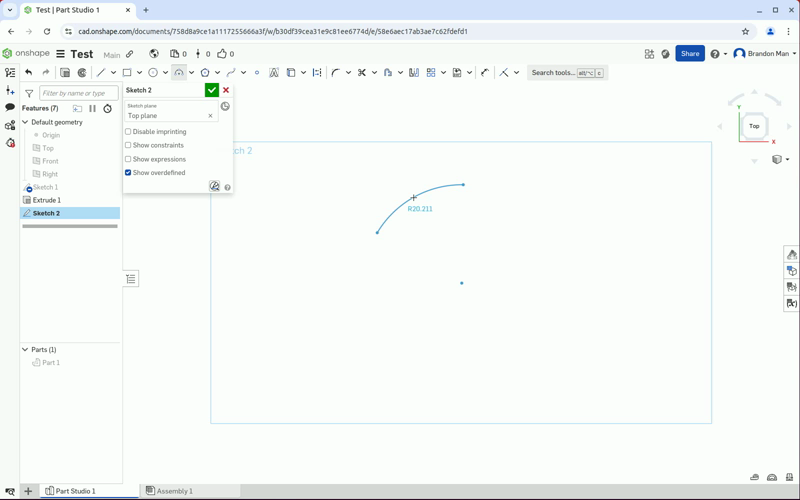
key(esc)
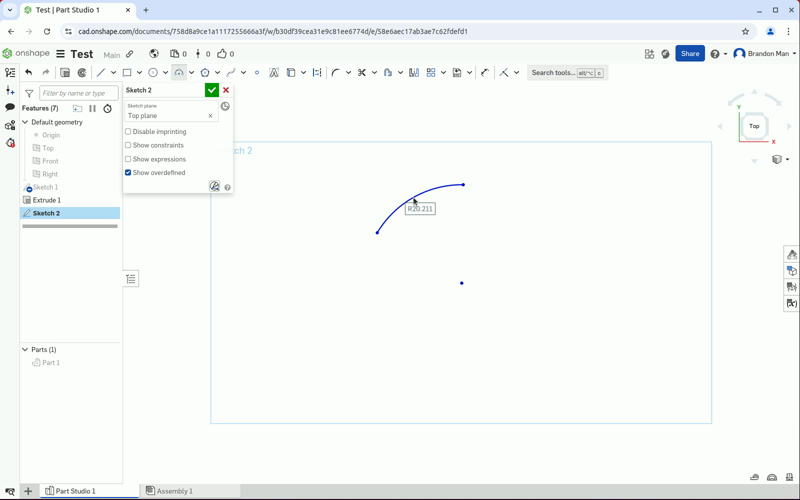
key(l)
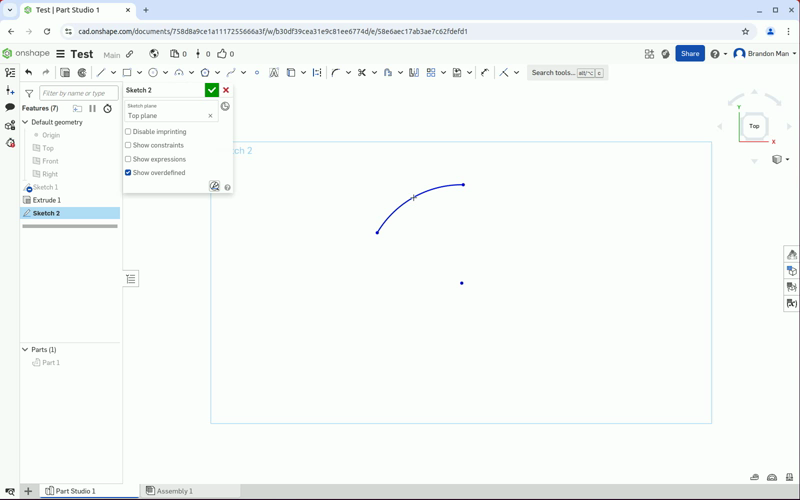
mouse_move(463, 184)
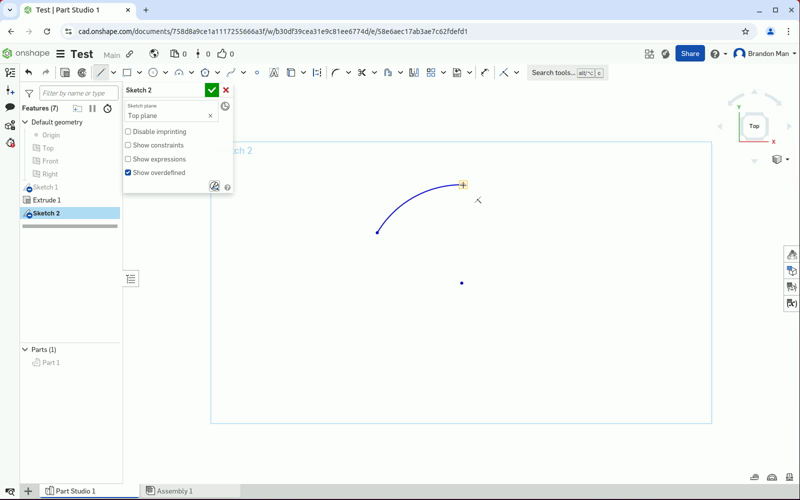
click(463, 184)
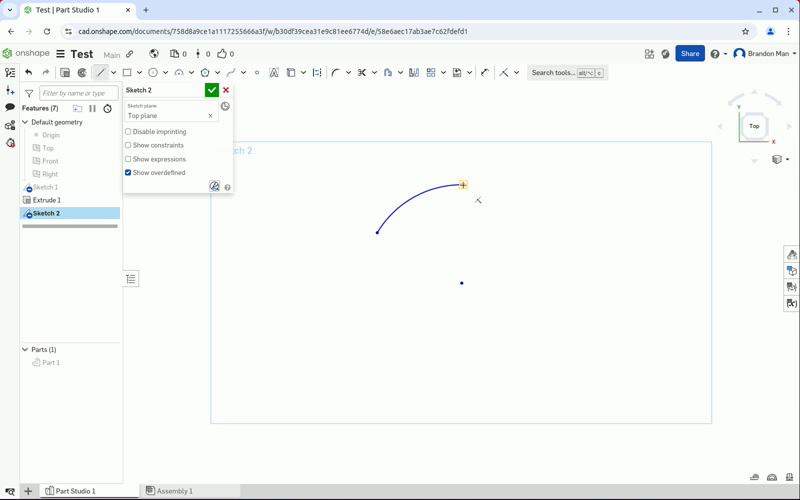
key_down(shift)
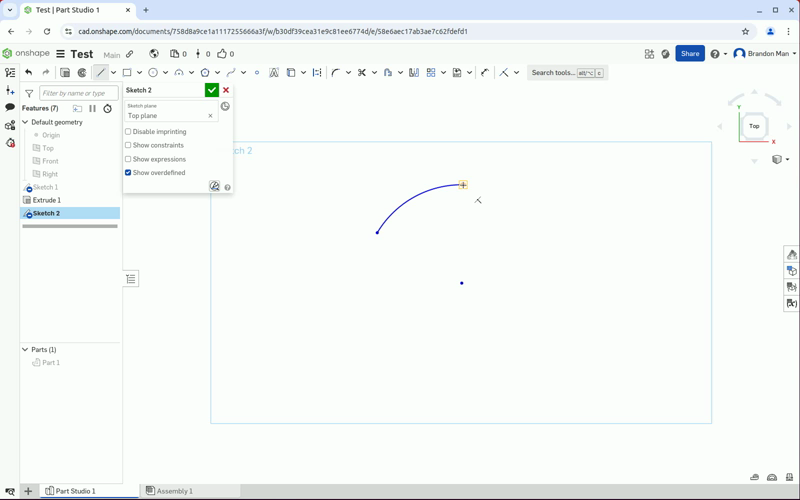
mouse_move(493, 184)
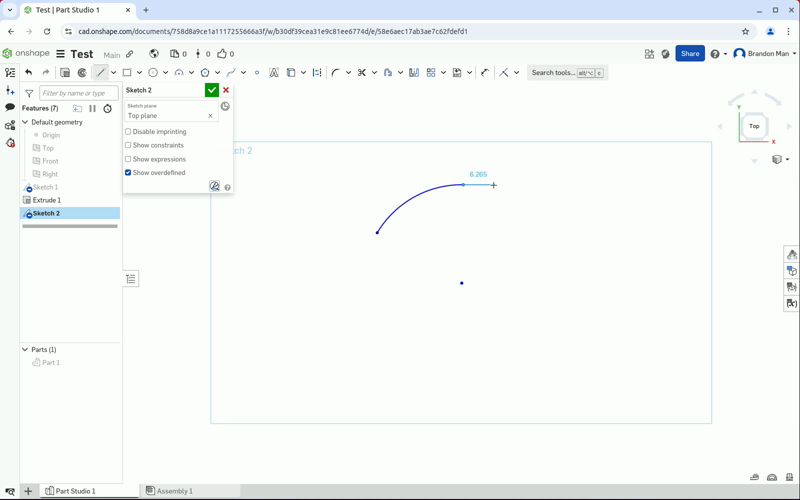
mouse_move(406, 183)
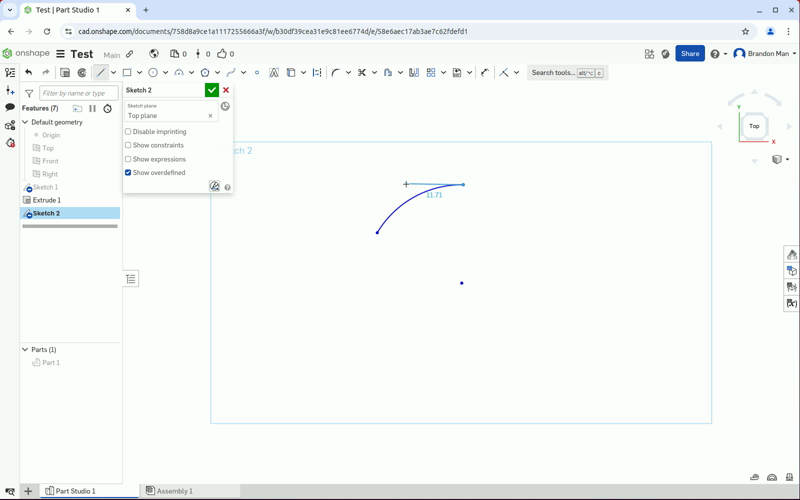
click(406, 183)
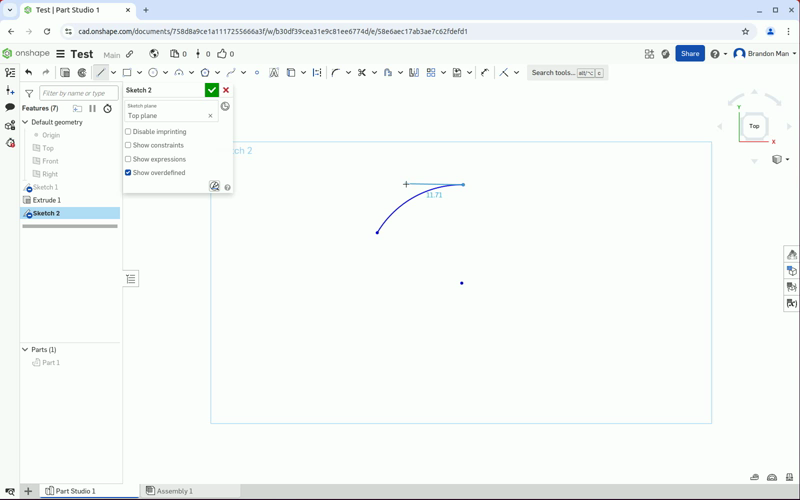
key_up(shift)
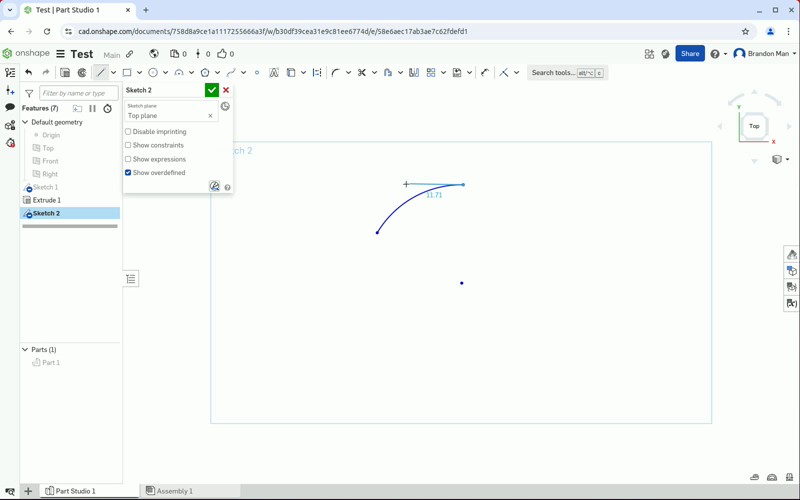
mouse_move(436, 183)
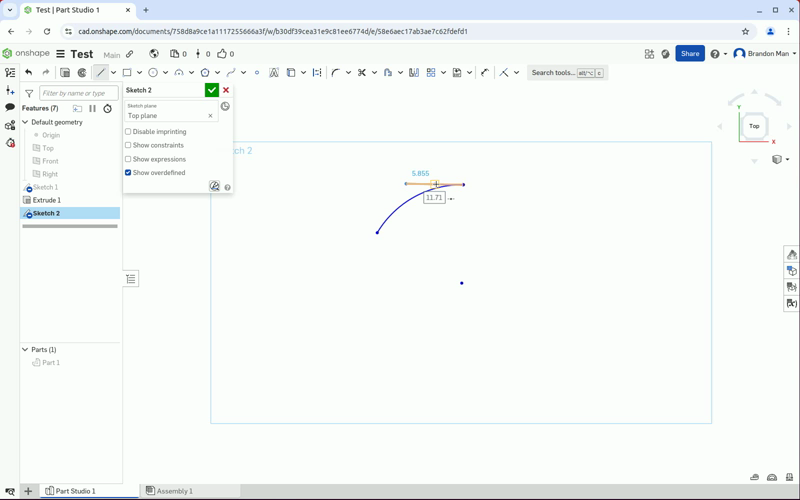
key_down(shift)
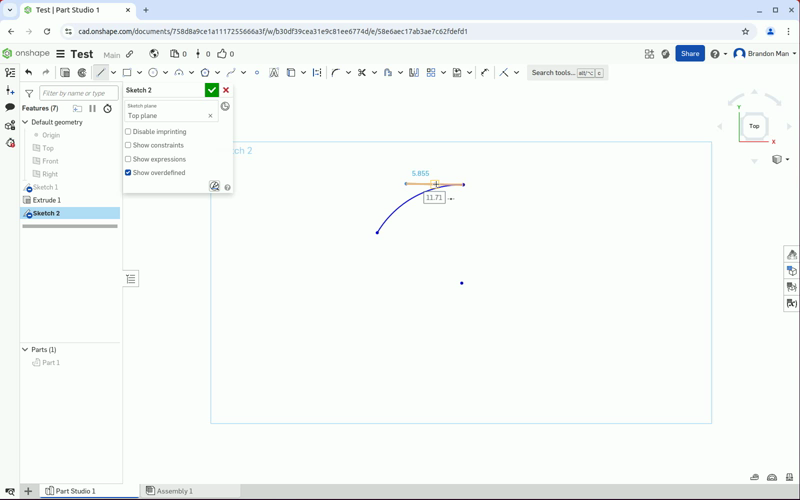
mouse_move(377, 232)
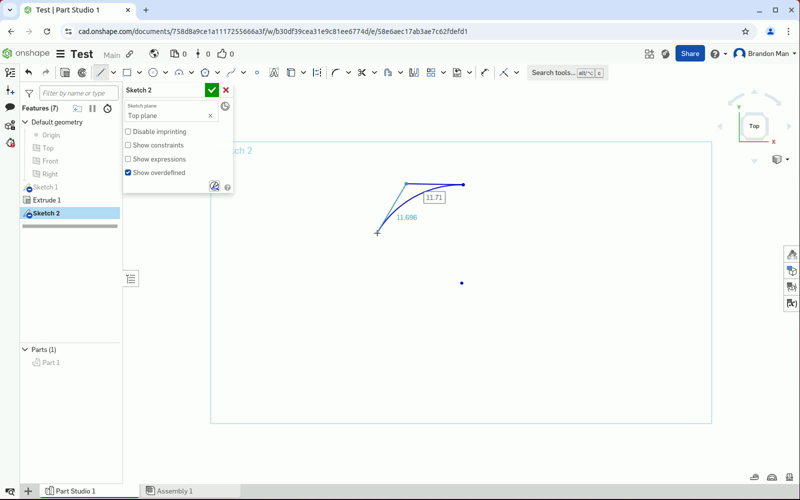
key_up(shift)
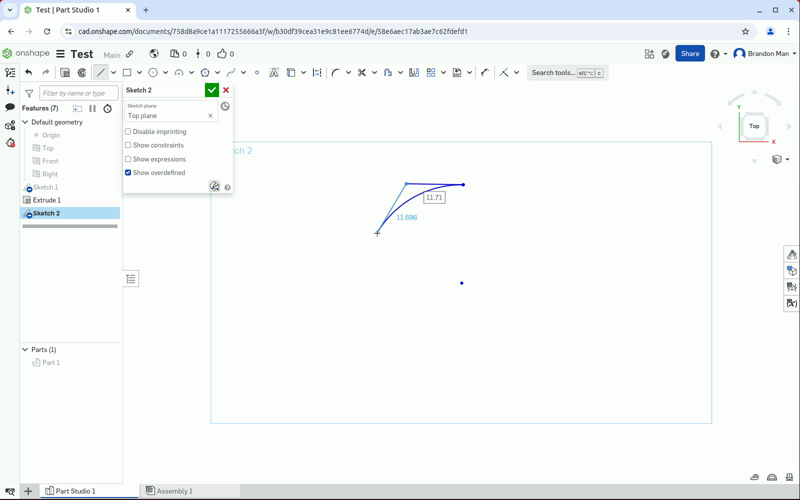
click(377, 232)
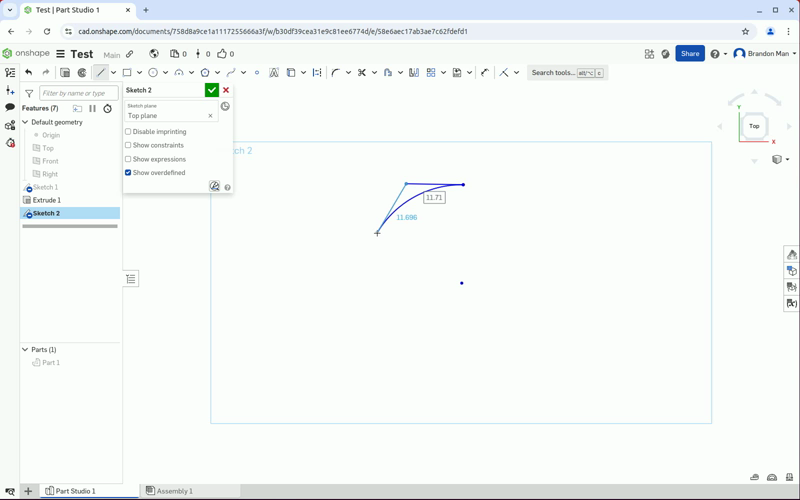
key(esc)
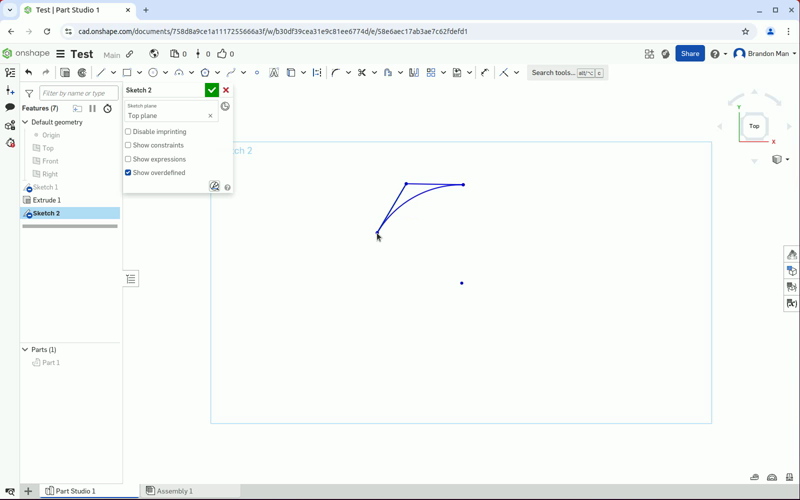
mouse_move(403, 195)
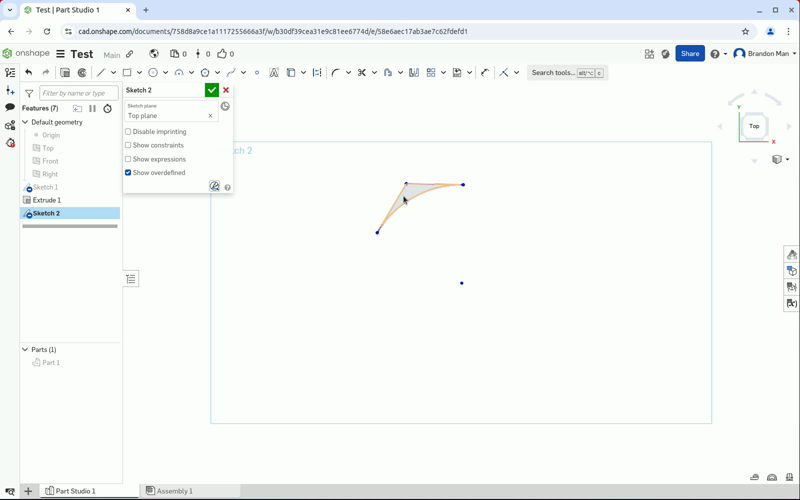
scroll(6)
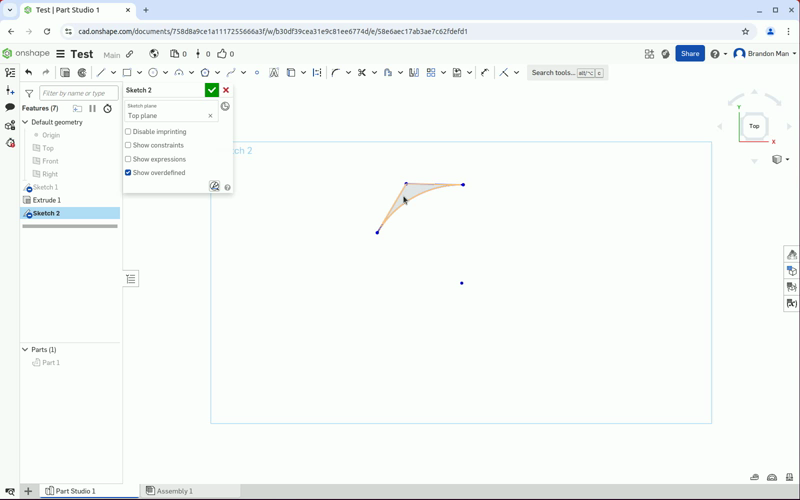
scroll(6)
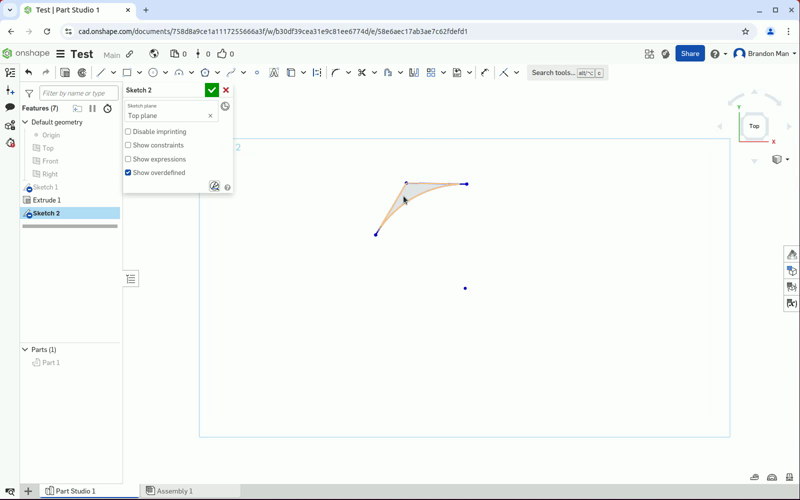
scroll(6)
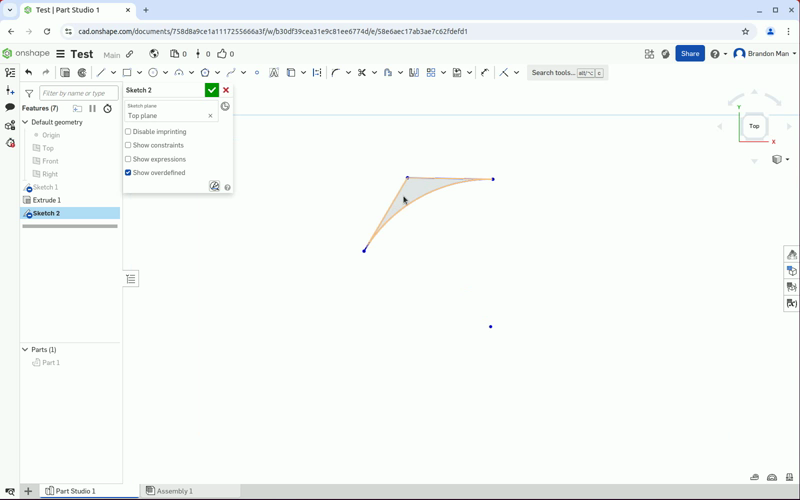
scroll(6)
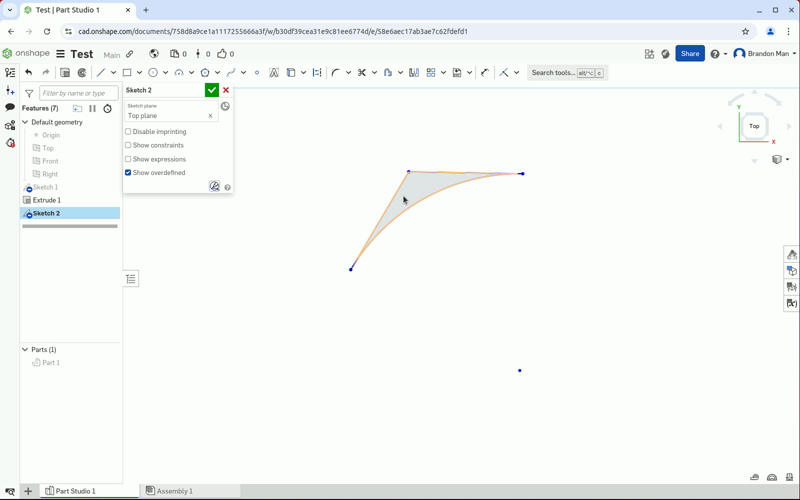
scroll(6)
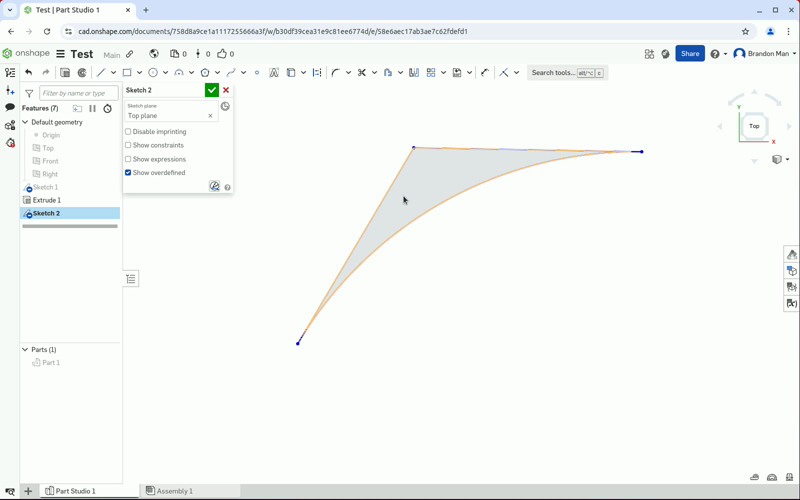
scroll(6)
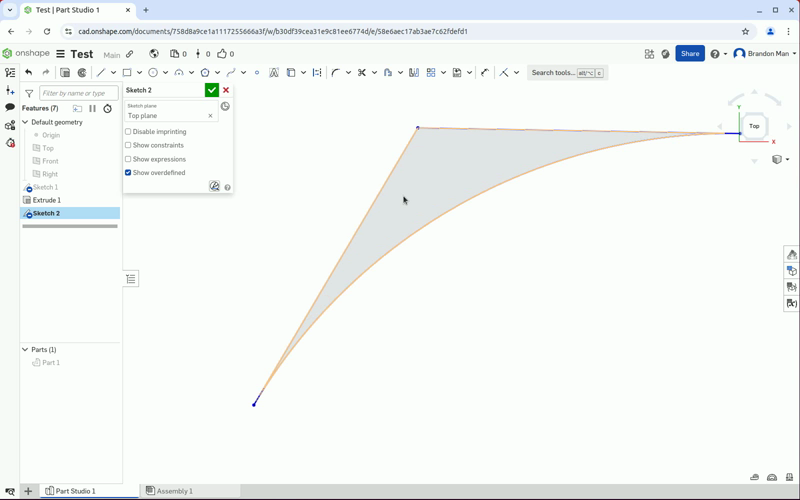
scroll(6)
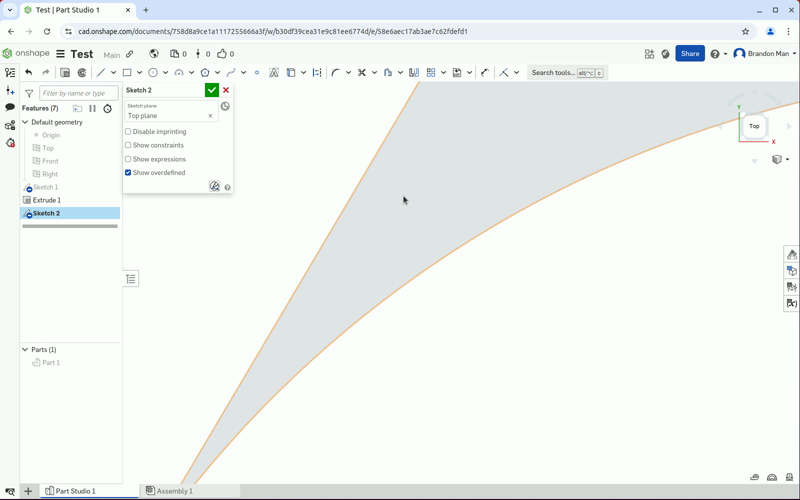
click(403, 195)
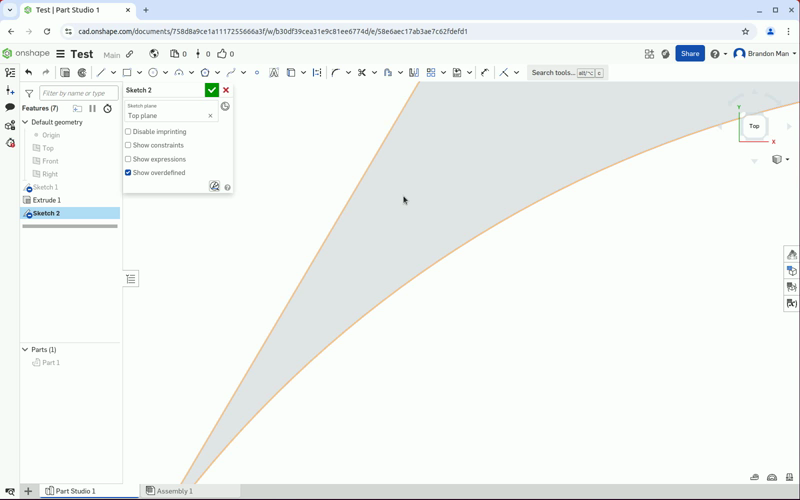
scroll(-6)
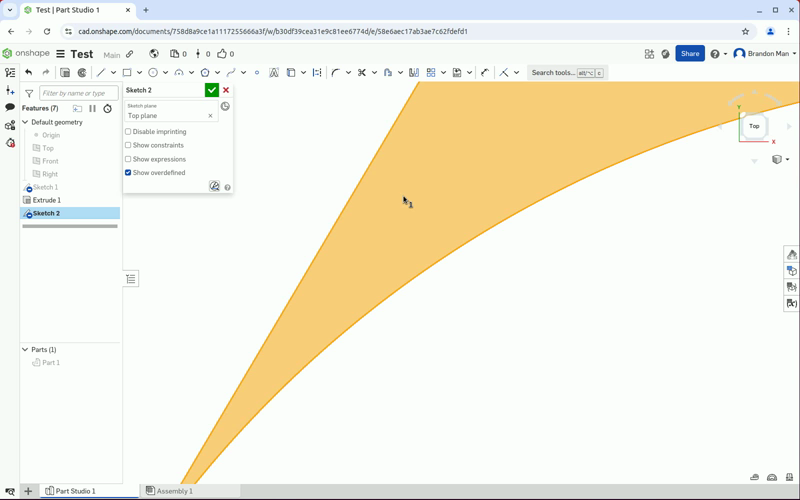
scroll(-6)
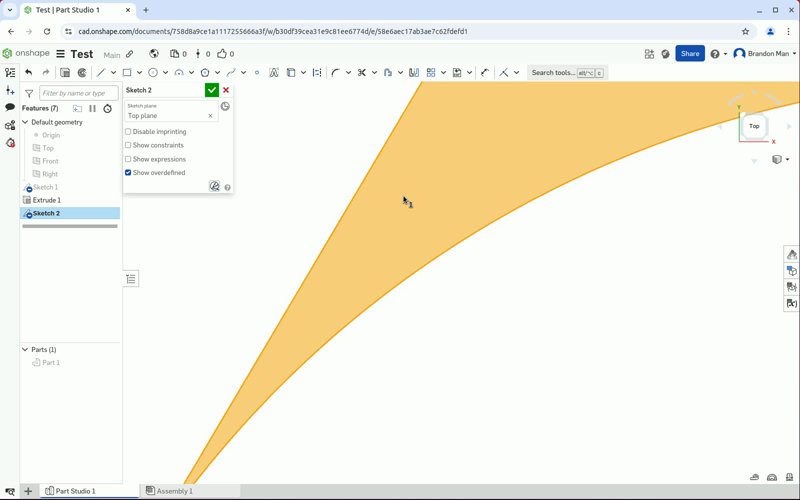
scroll(-6)
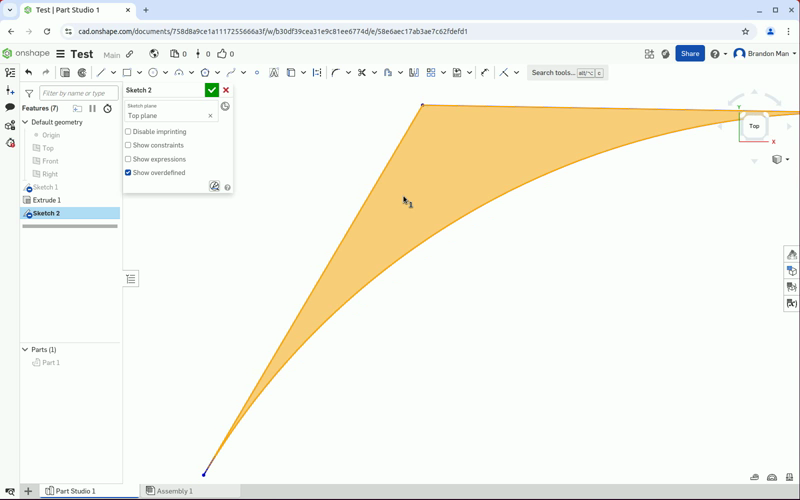
scroll(-6)
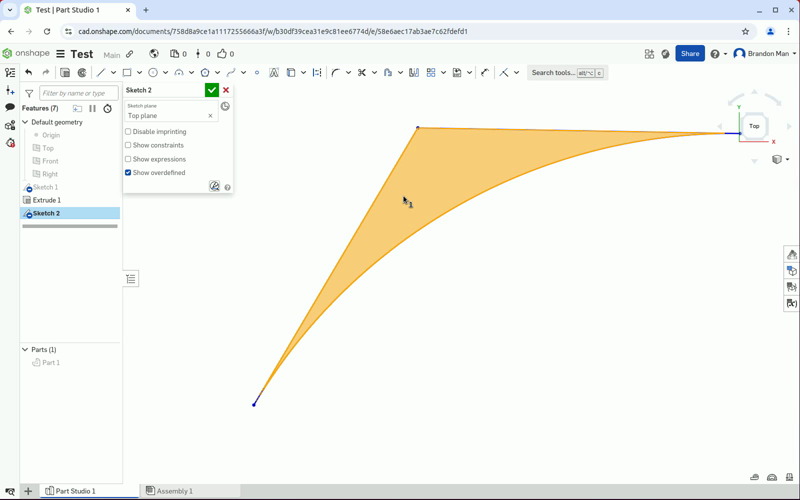
scroll(-6)
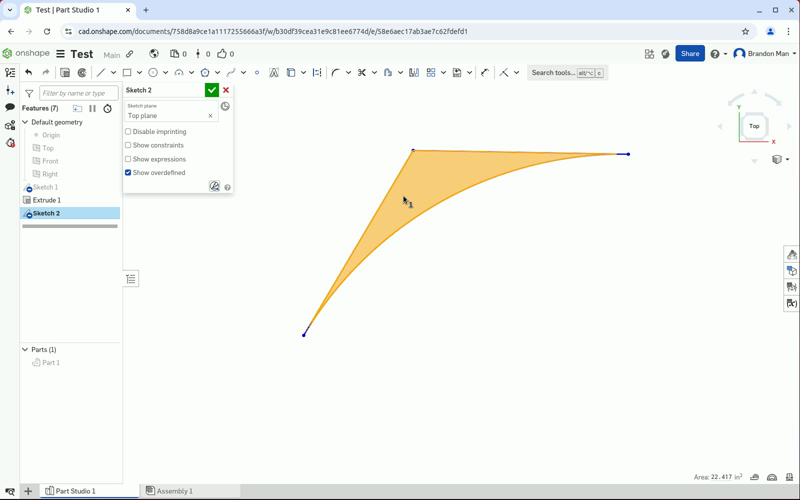
scroll(-6)
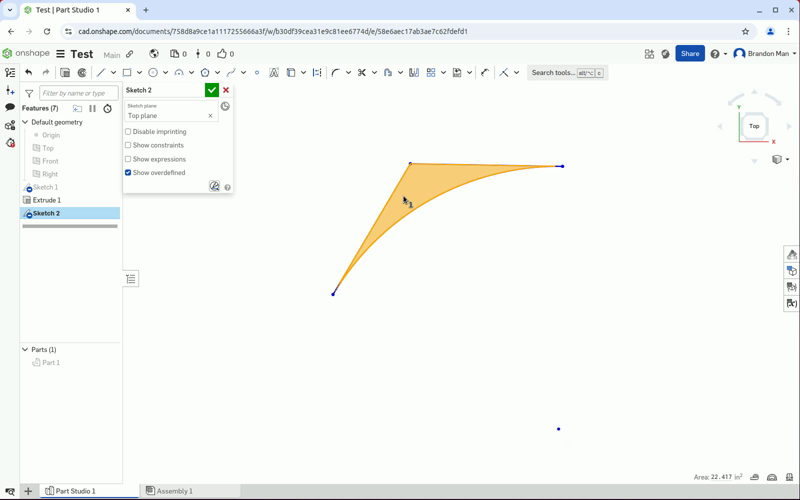
scroll(-6)
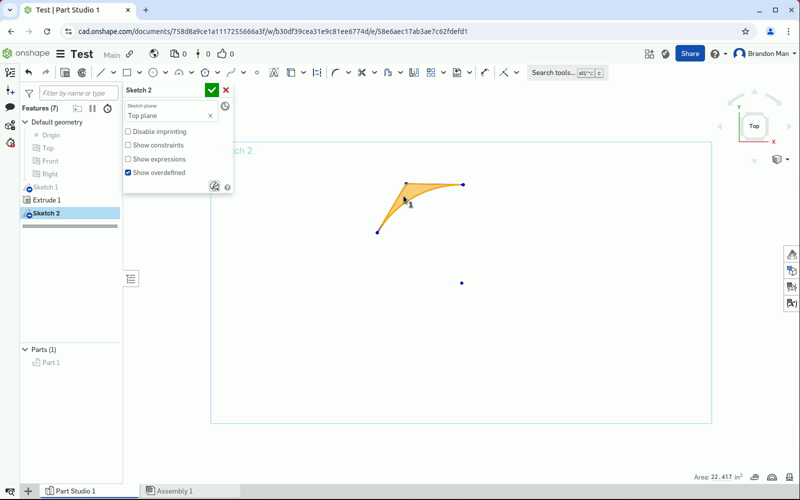
mouse_move(73, 352)
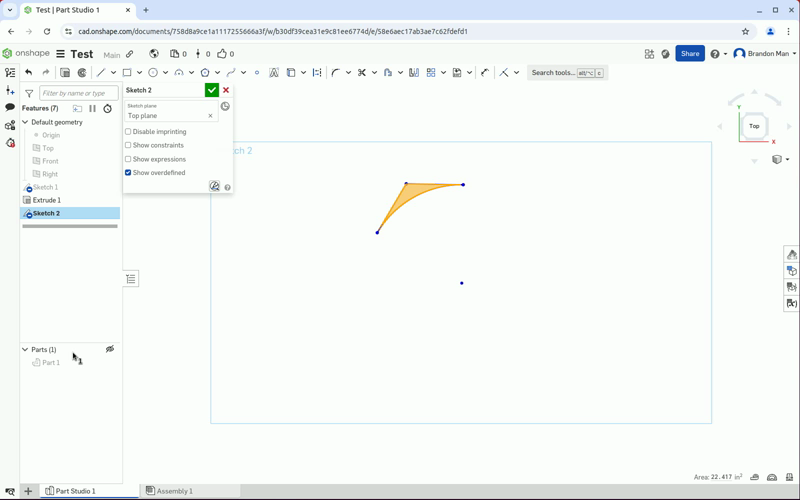
key(shift+y)
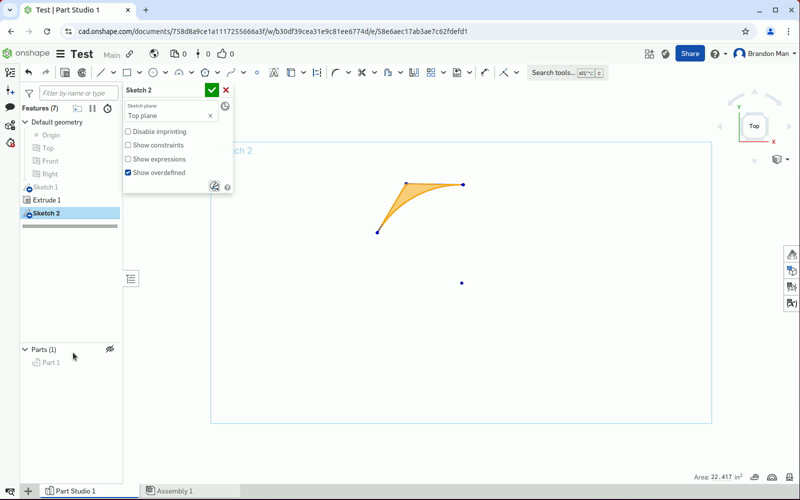
key(shift+e)
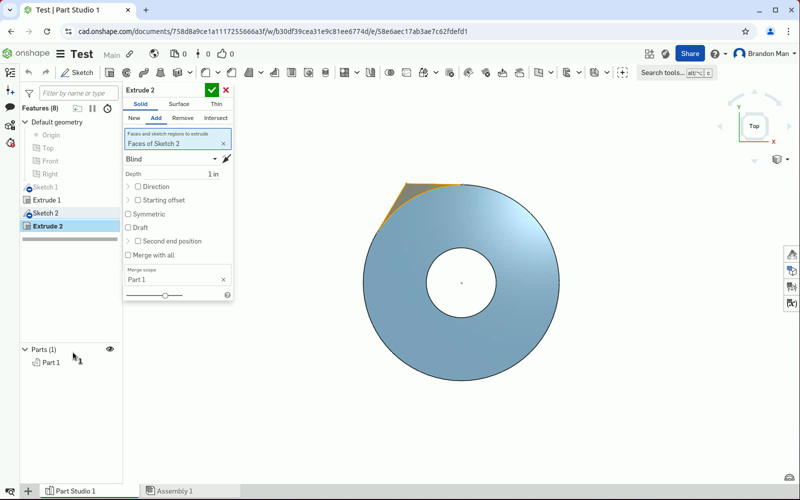
mouse_move(143, 106)
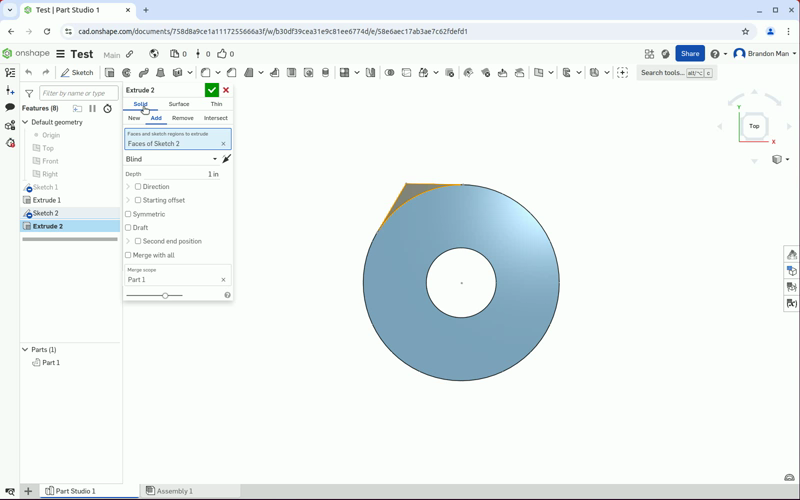
click(143, 106)
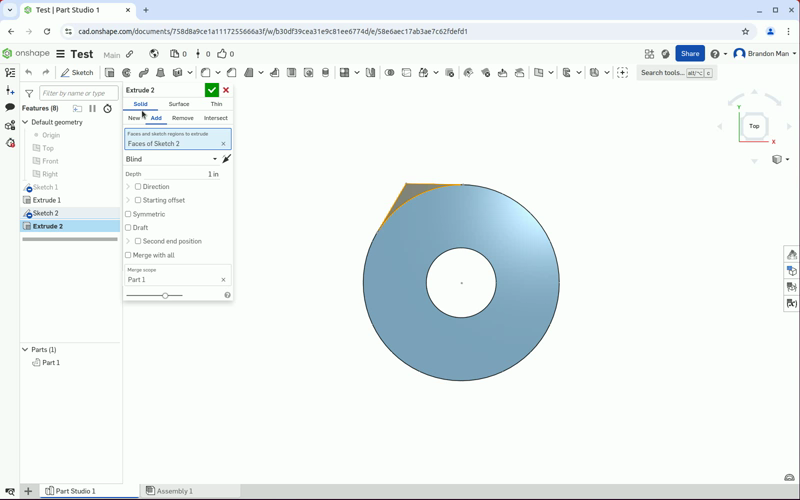
mouse_move(137, 120)
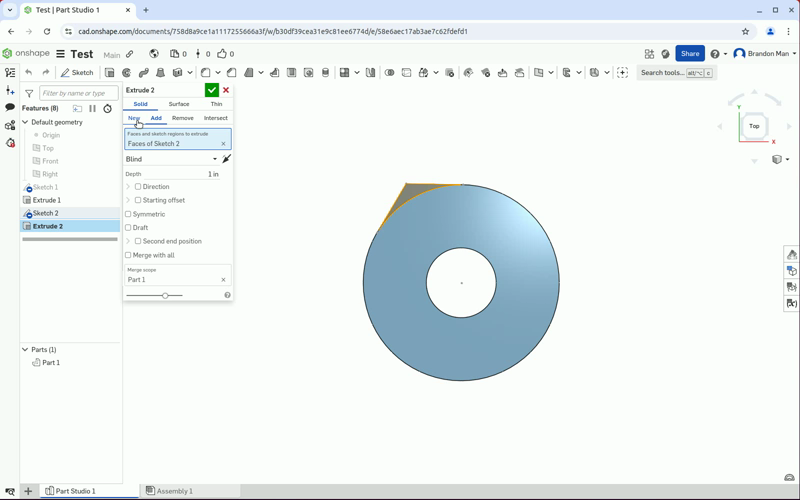
click(137, 120)
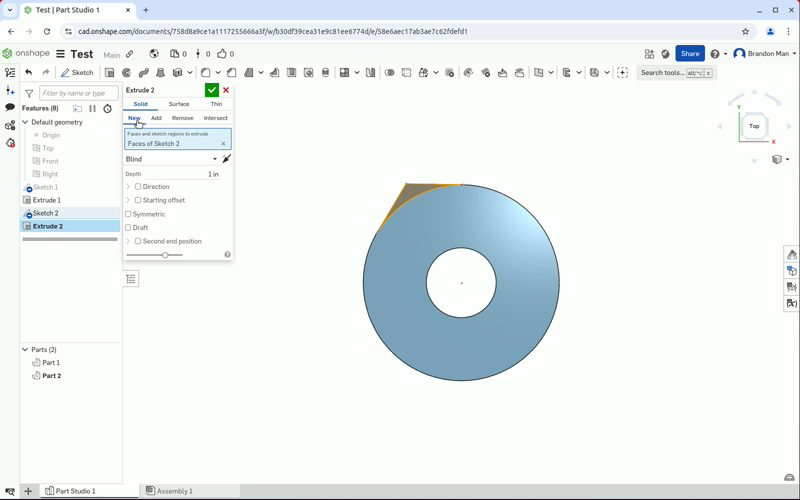
key(tab, 4)
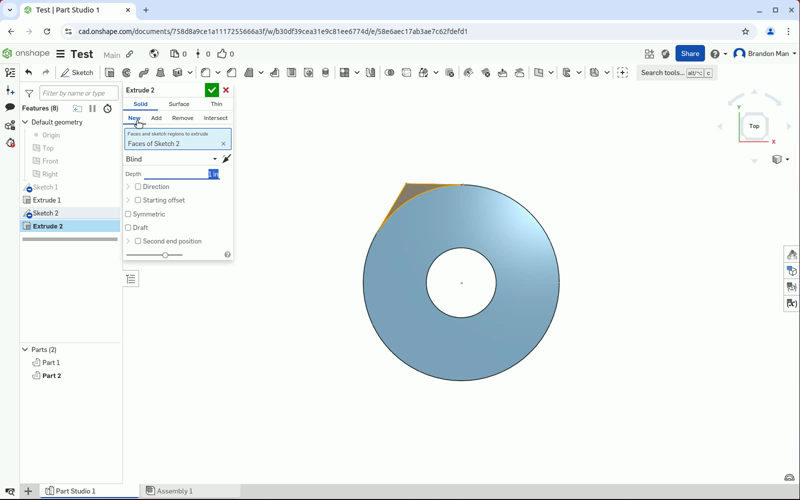
text(5.055)
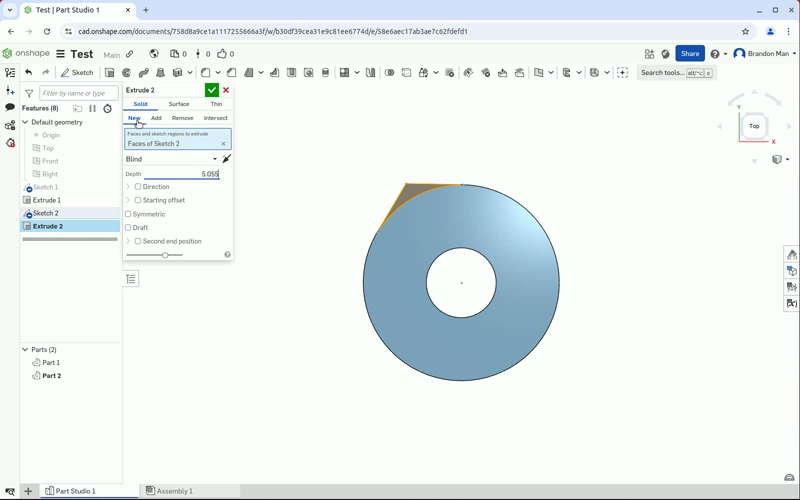
key(enter)
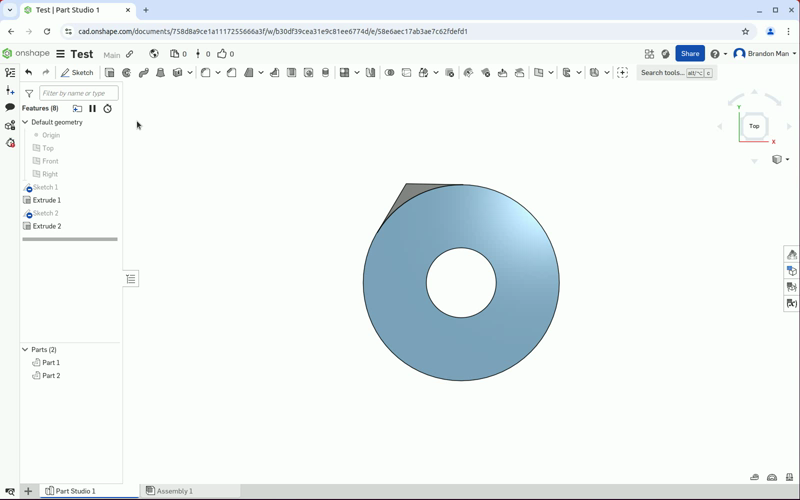
key(shift+h)
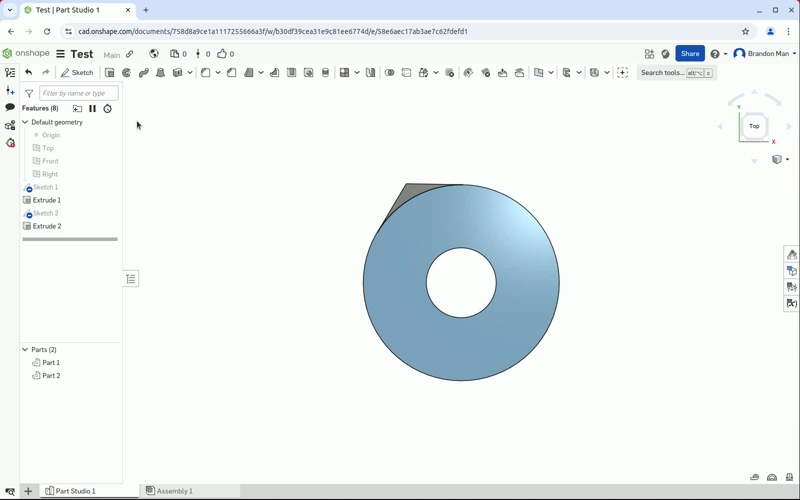
key(shift+h)
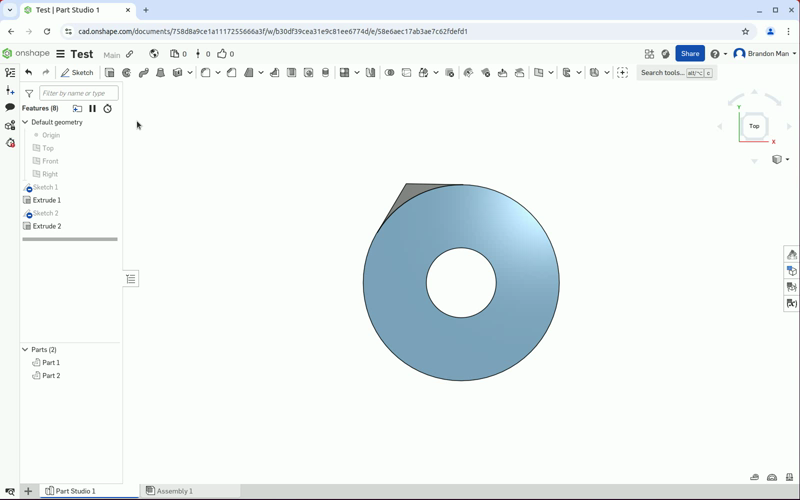
mouse_move(73, 189)
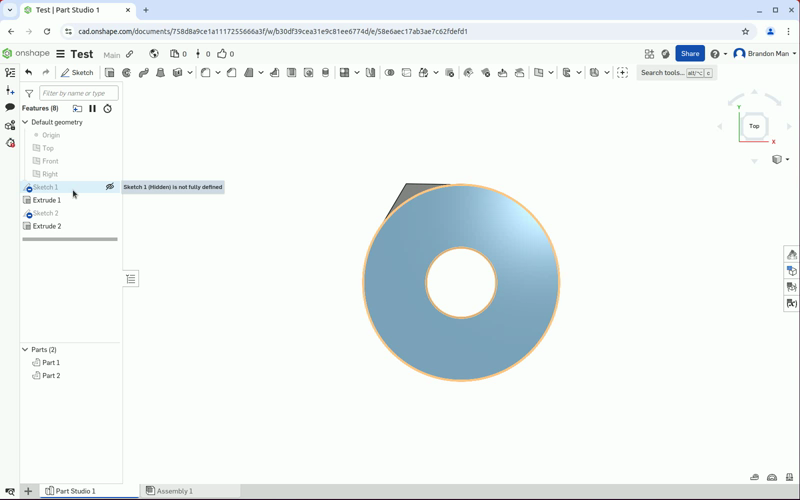
click(73, 189)
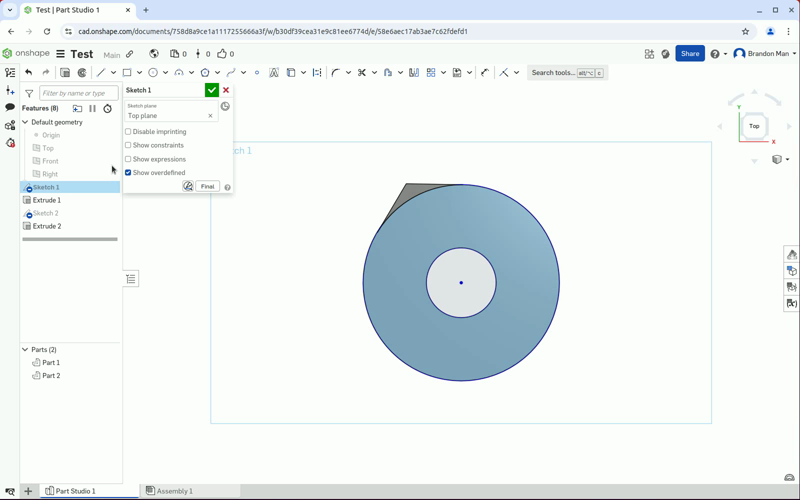
mouse_move(229, 92)
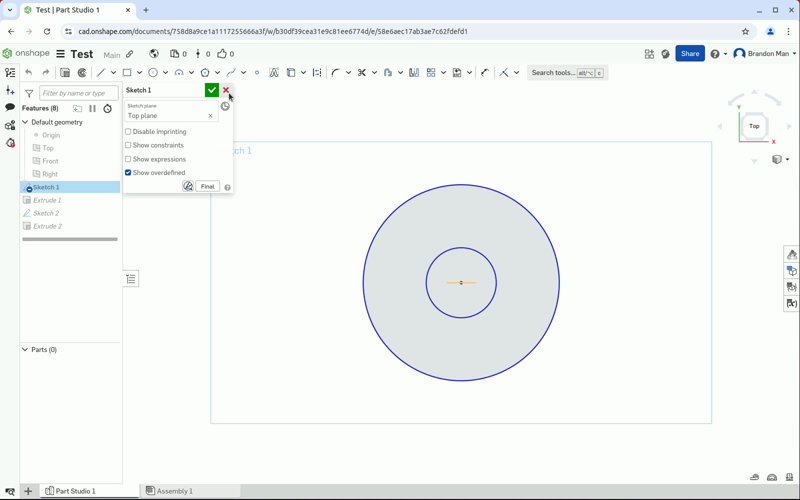
click(229, 92)
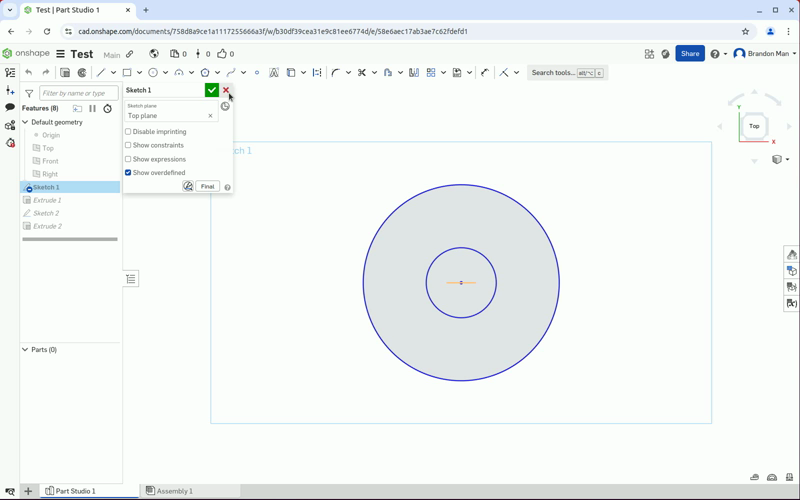
key(shift+s)
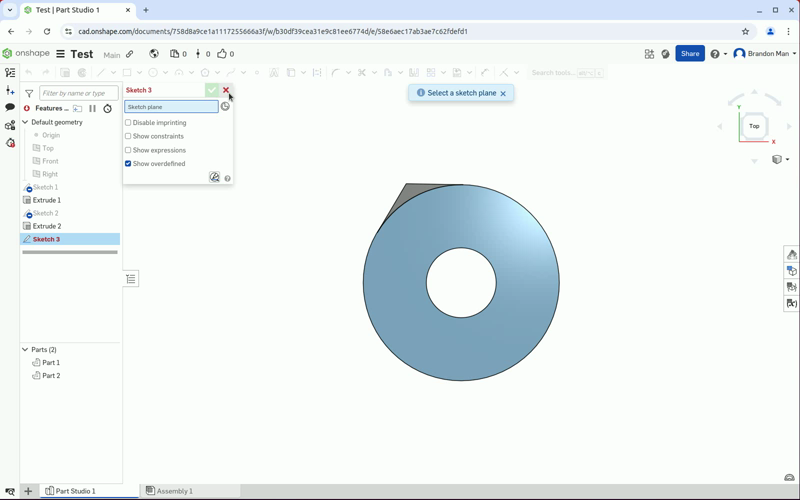
mouse_move(73, 150)
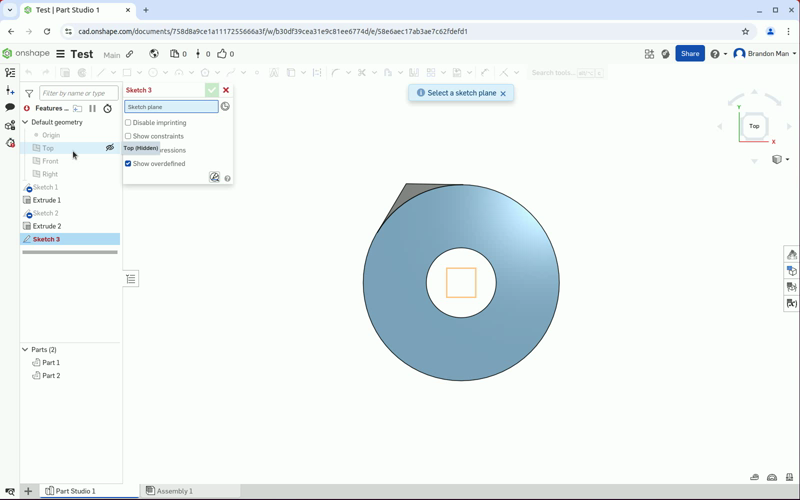
click(73, 150)
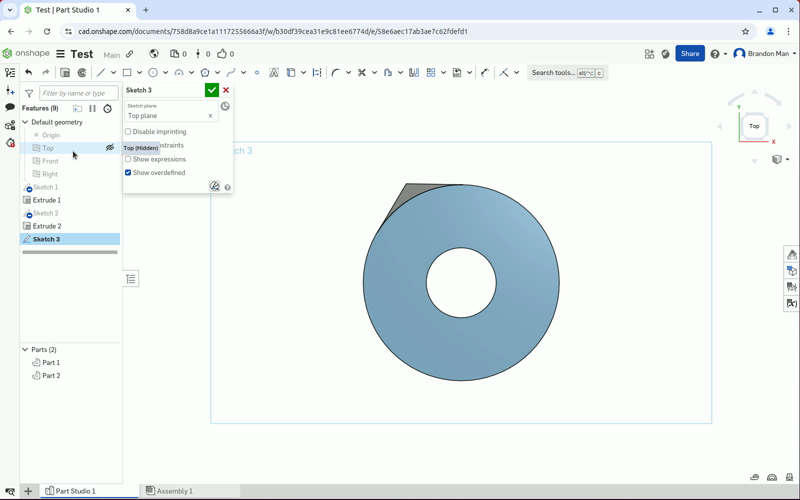
mouse_move(73, 352)
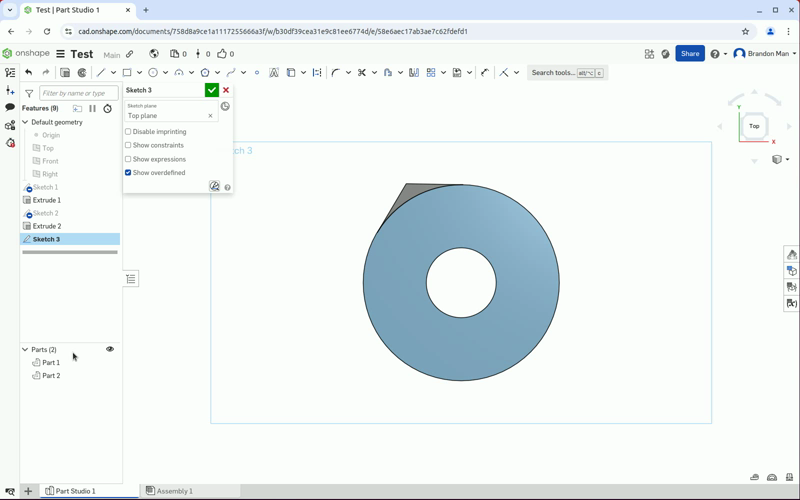
key(y)
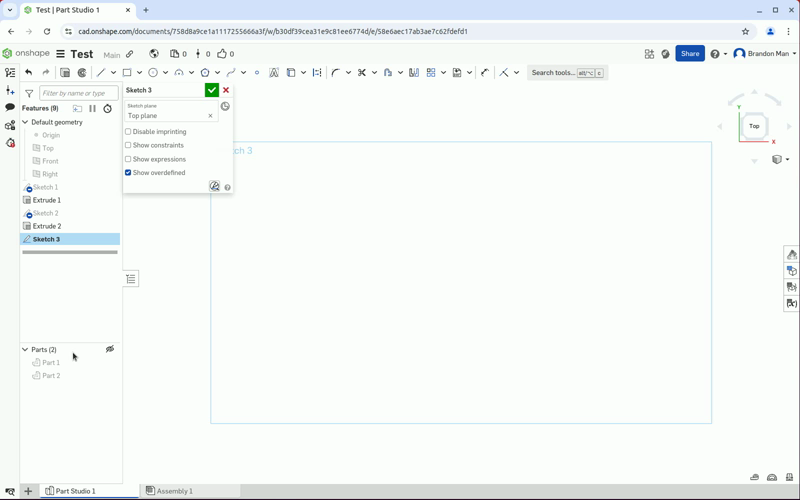
key(a)
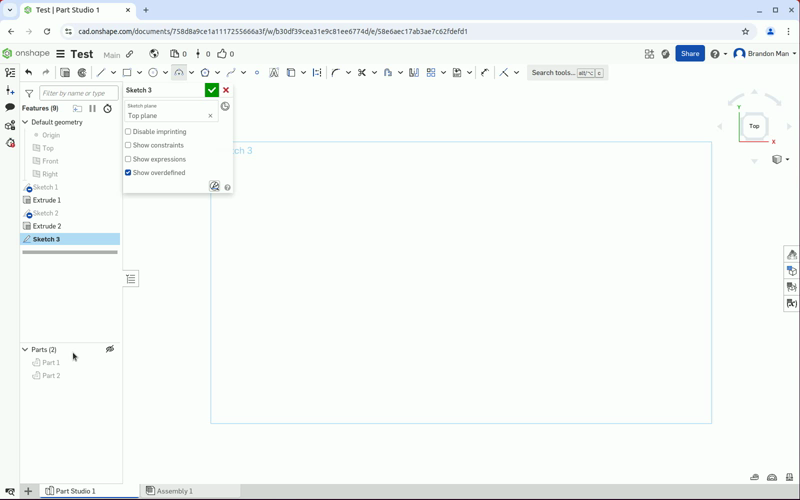
key_down(shift)
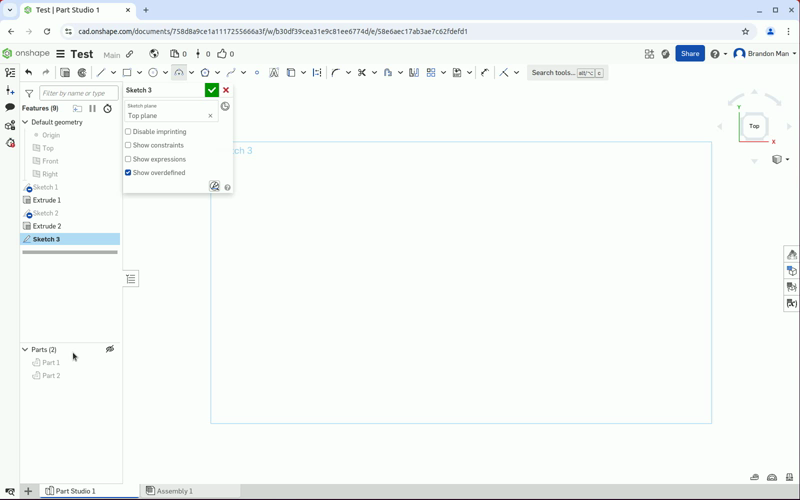
mouse_move(461, 185)
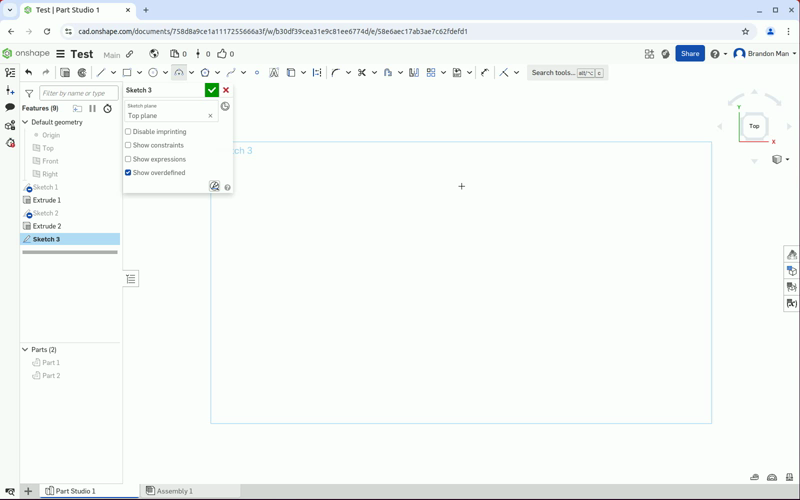
click(461, 185)
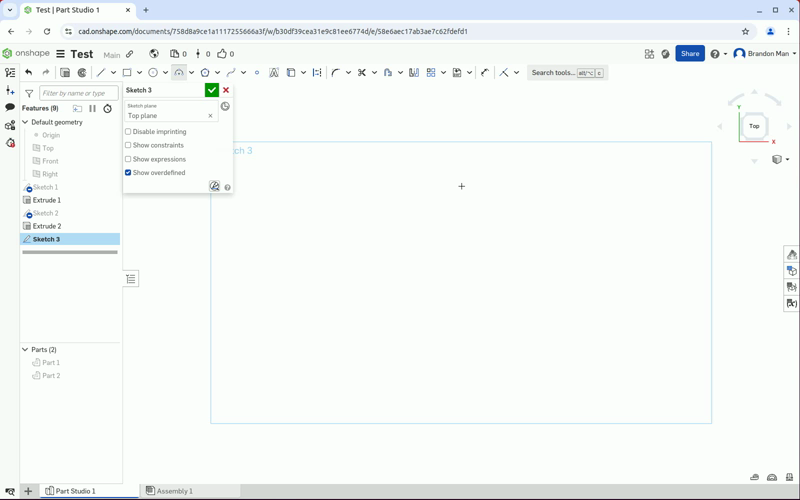
key_up(shift)
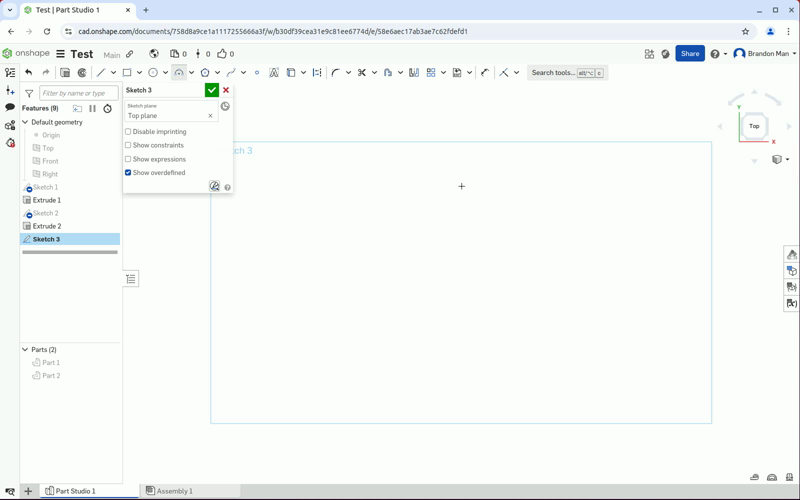
key_down(shift)
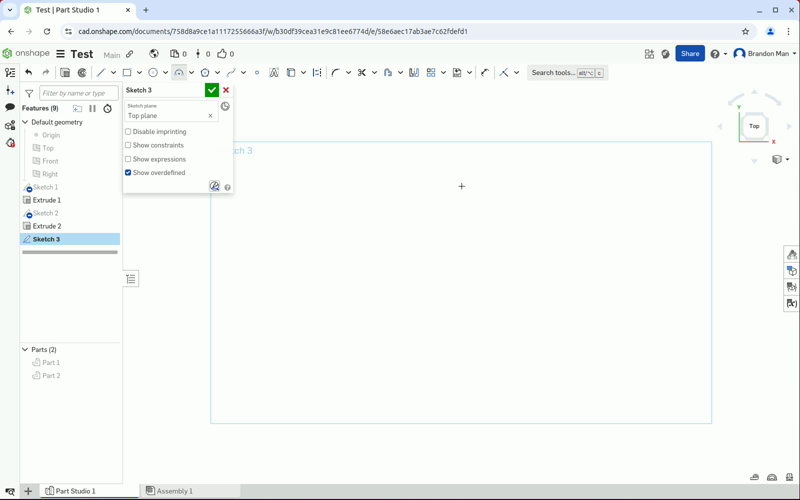
mouse_move(545, 235)
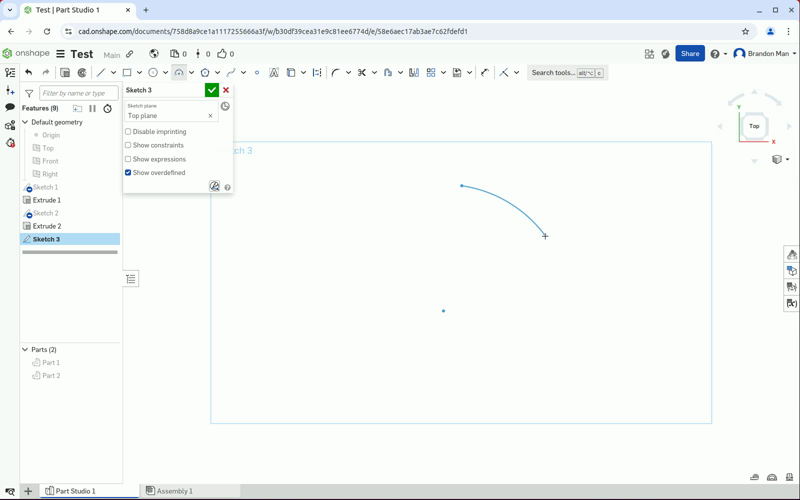
click(545, 235)
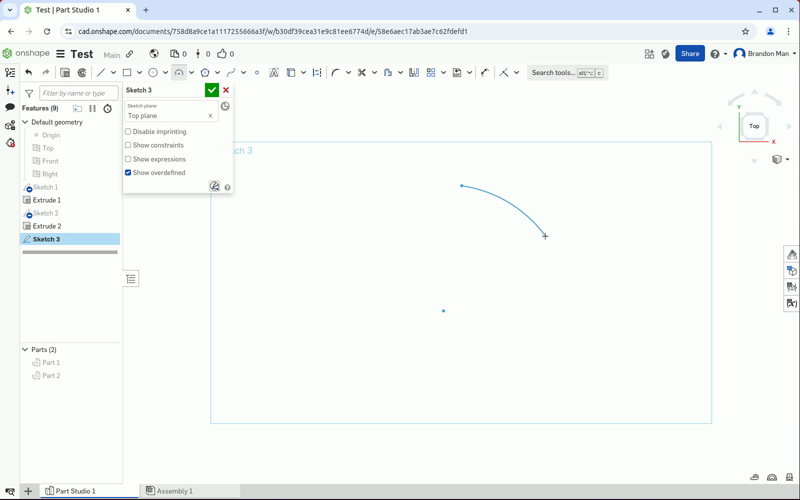
mouse_move(510, 199)
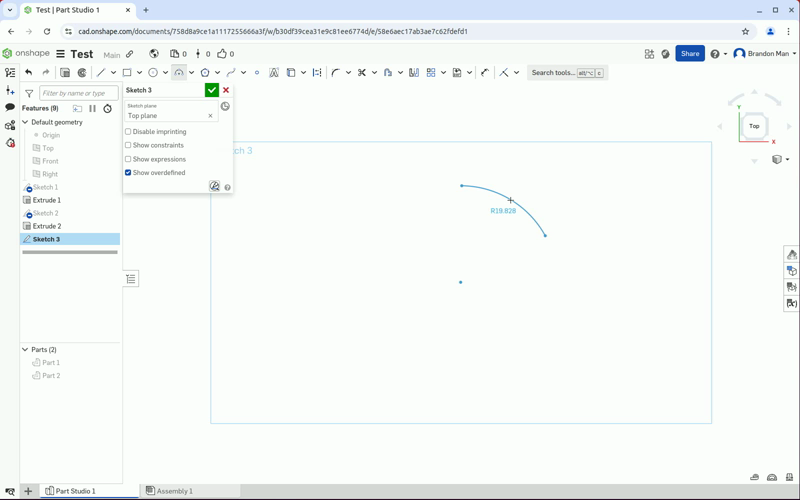
click(510, 199)
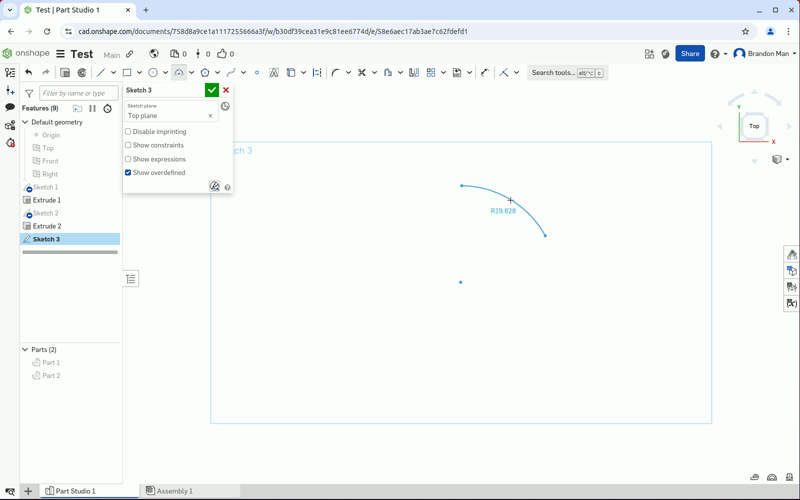
key_up(shift)
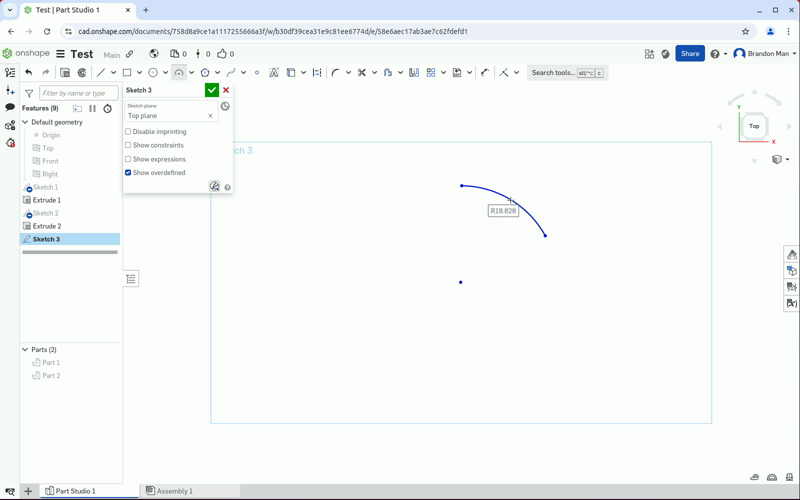
key(esc)
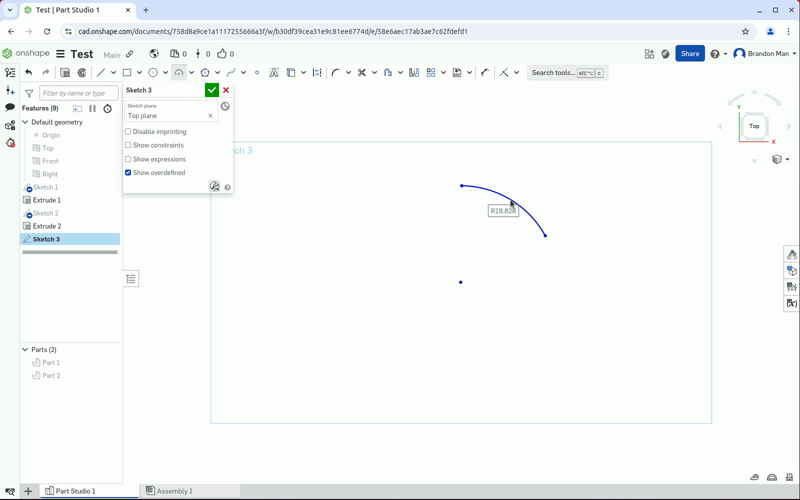
key(l)
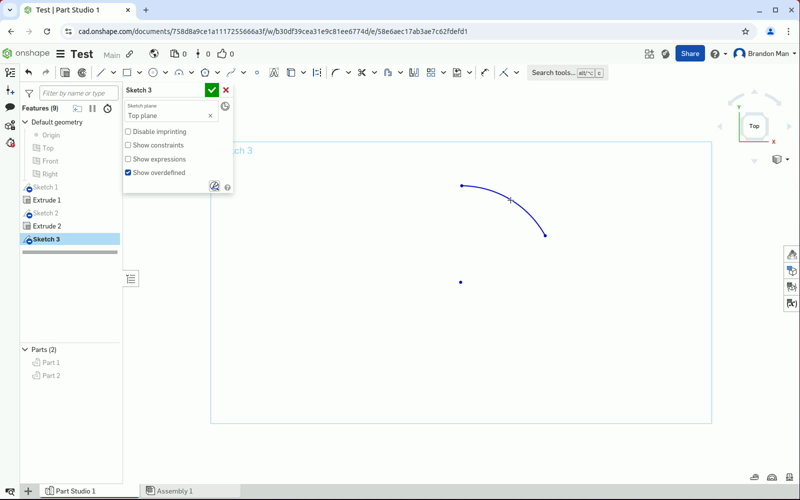
mouse_move(545, 235)
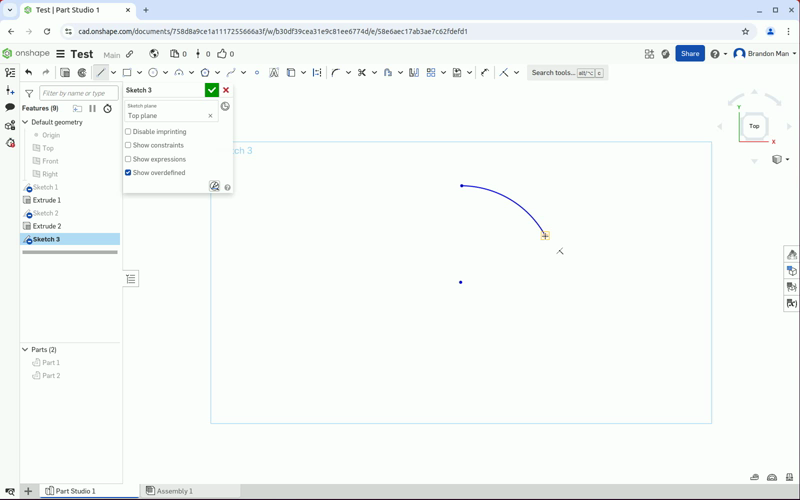
click(545, 235)
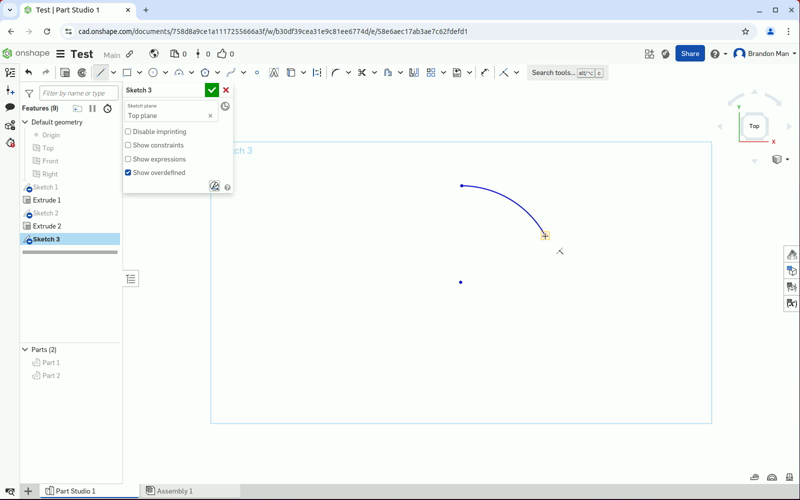
key_down(shift)
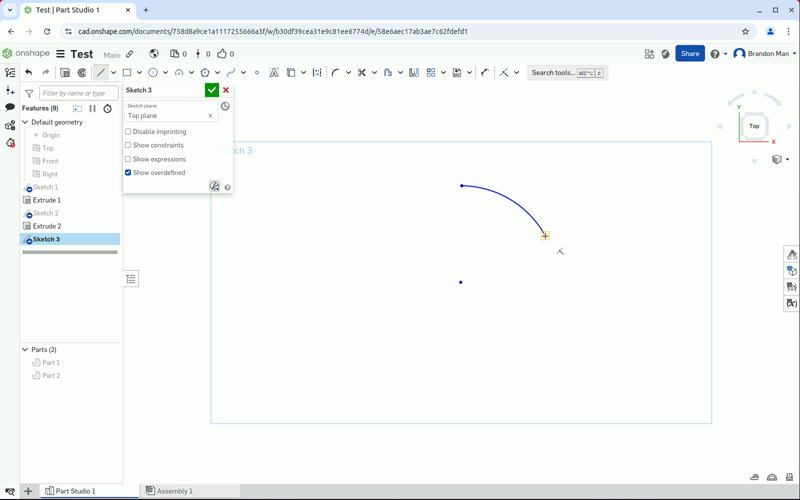
mouse_move(575, 235)
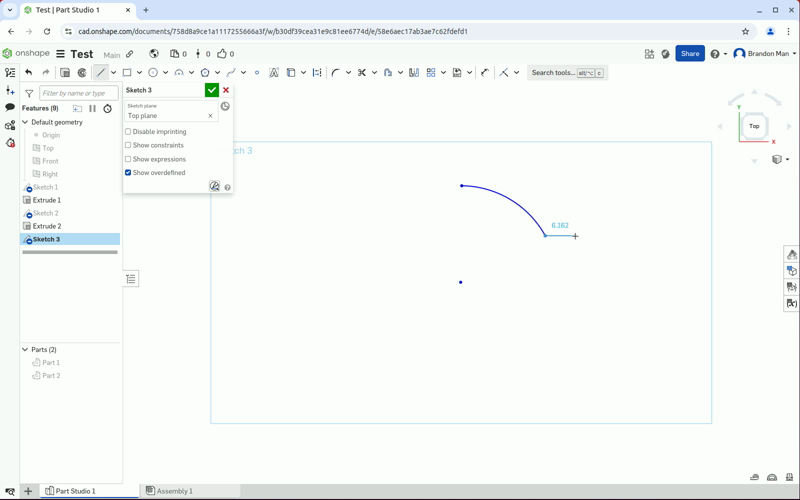
mouse_move(518, 186)
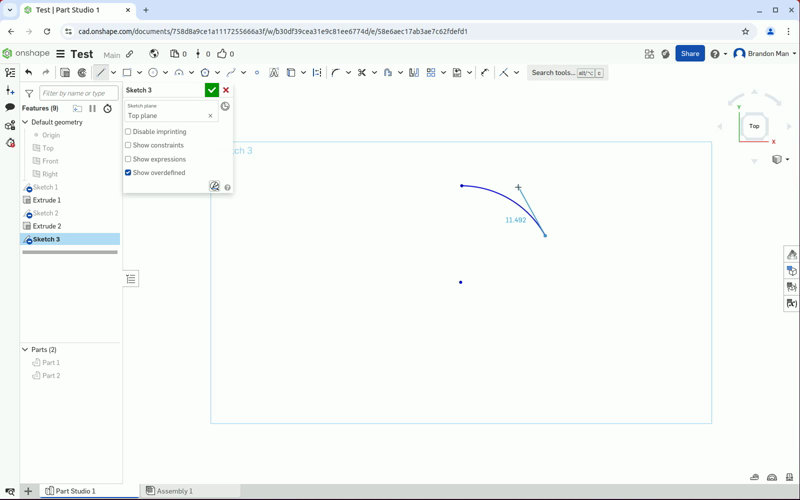
click(518, 186)
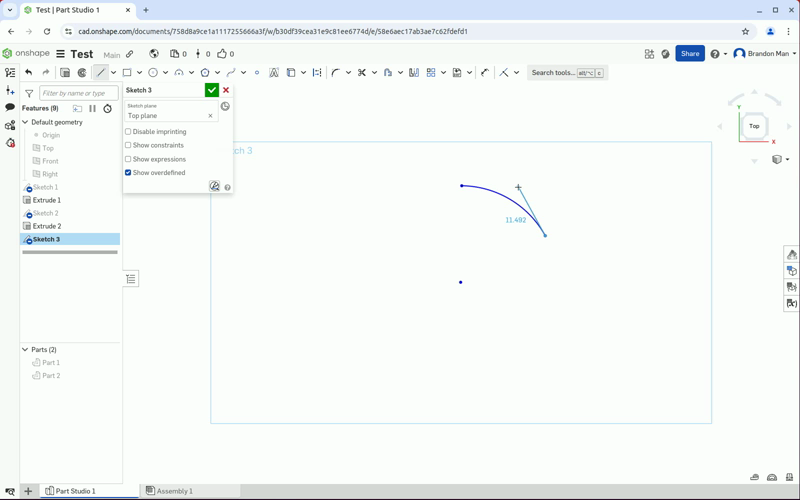
key_up(shift)
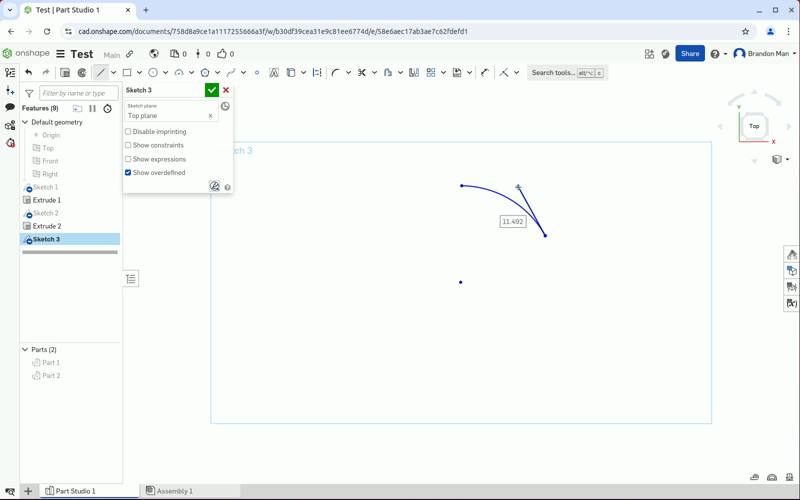
mouse_move(548, 186)
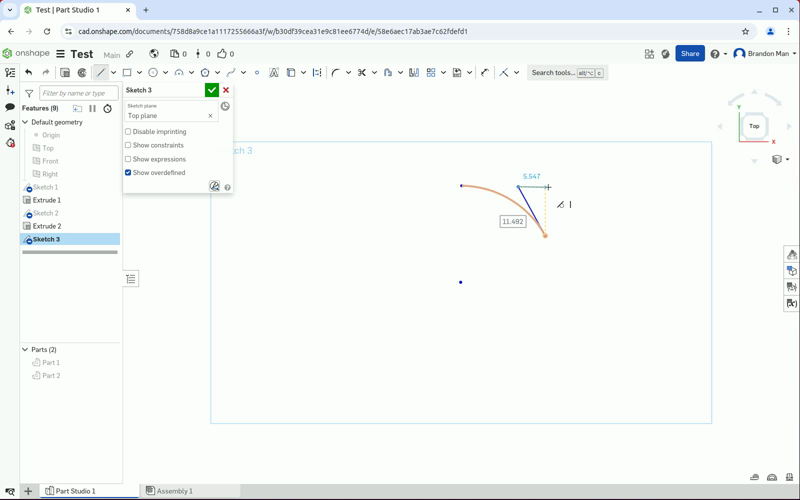
key_down(shift)
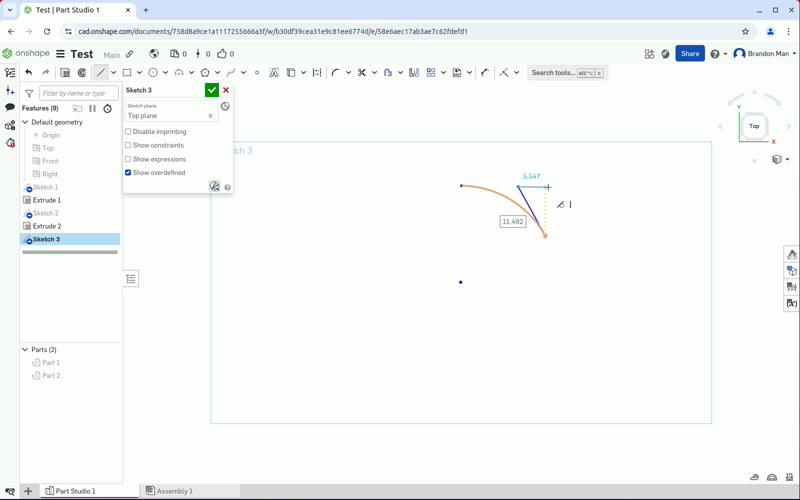
mouse_move(461, 185)
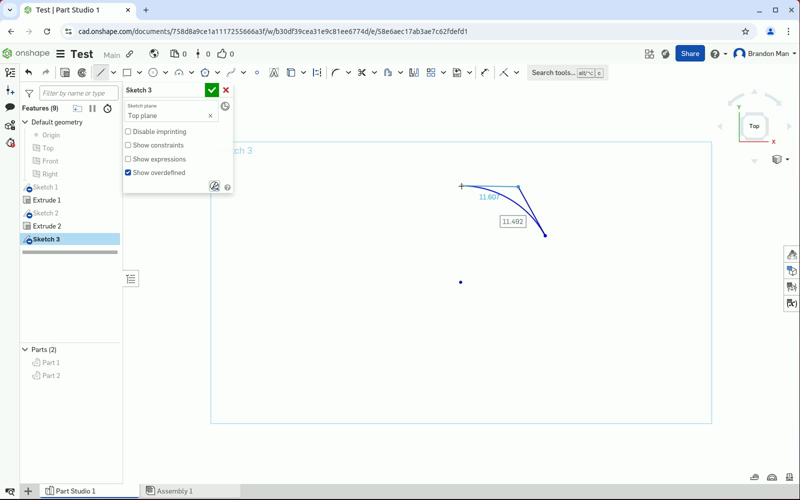
key_up(shift)
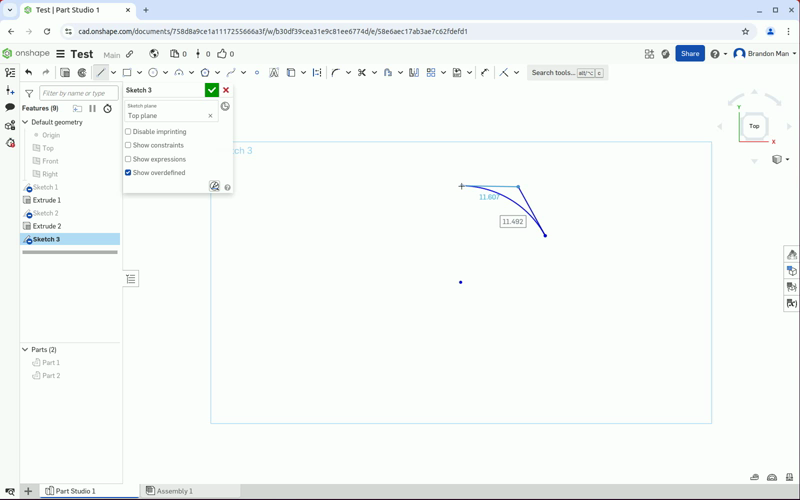
click(461, 185)
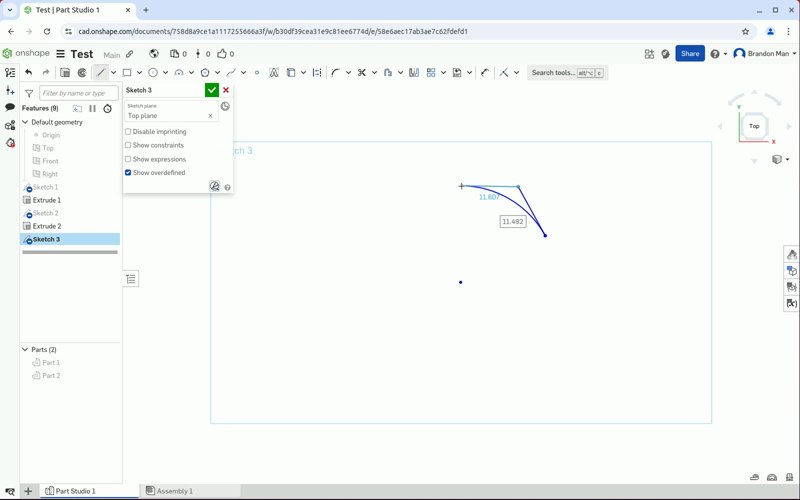
key(esc)
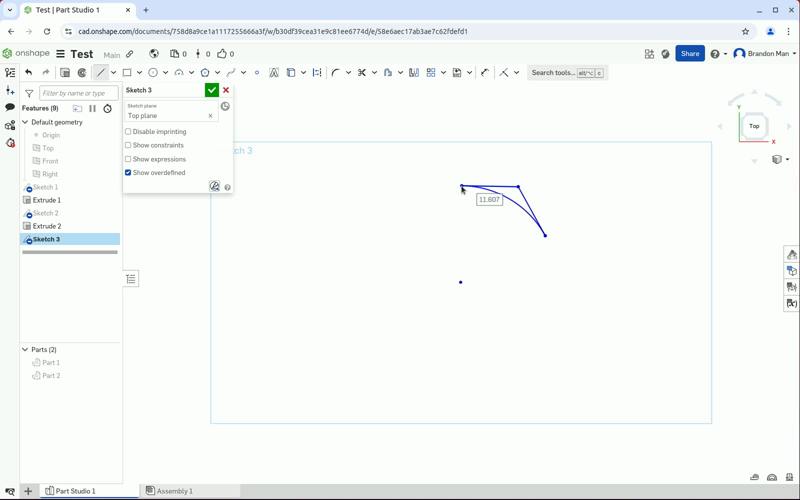
mouse_move(499, 193)
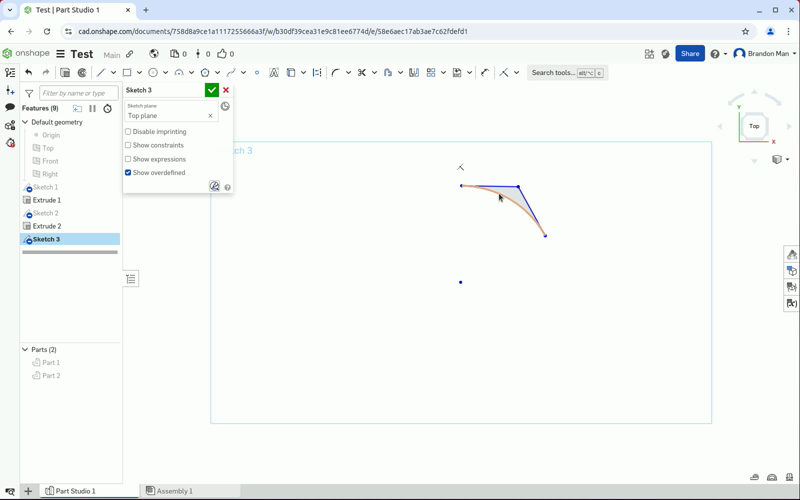
scroll(6)
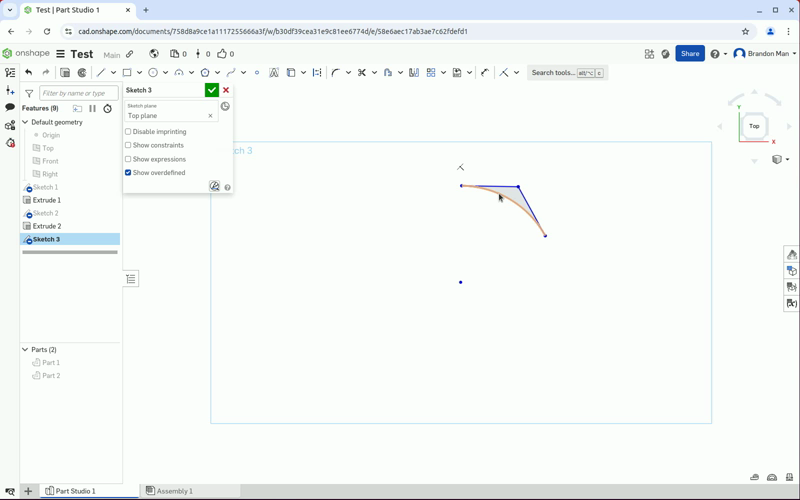
scroll(6)
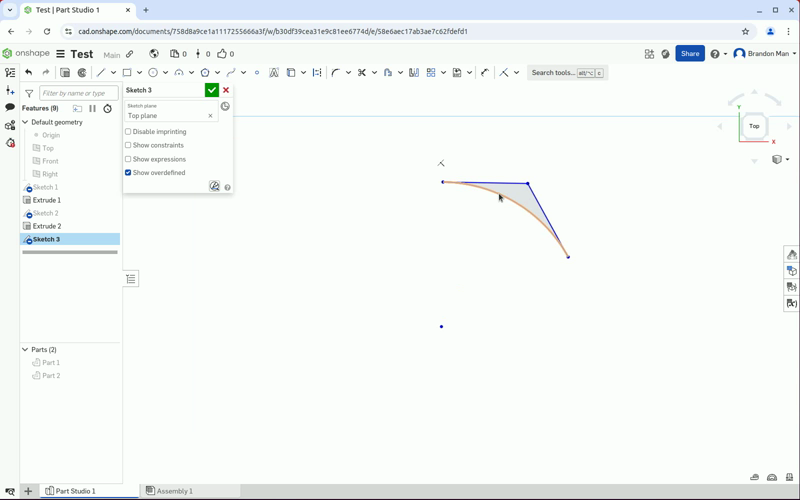
scroll(6)
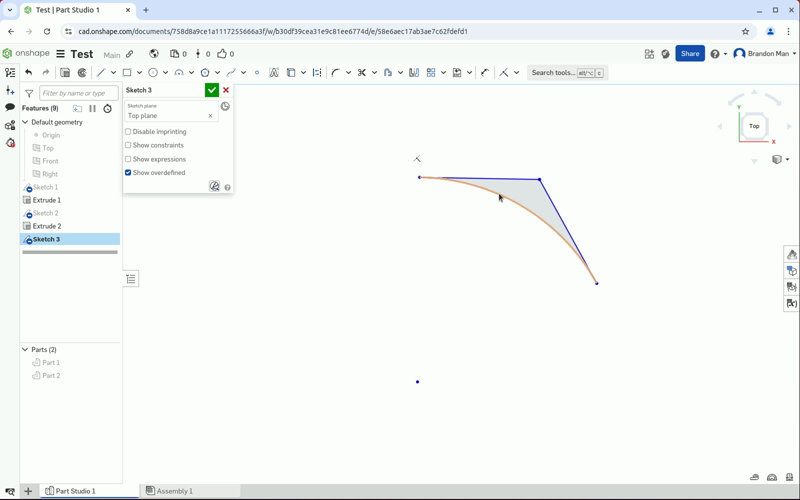
scroll(6)
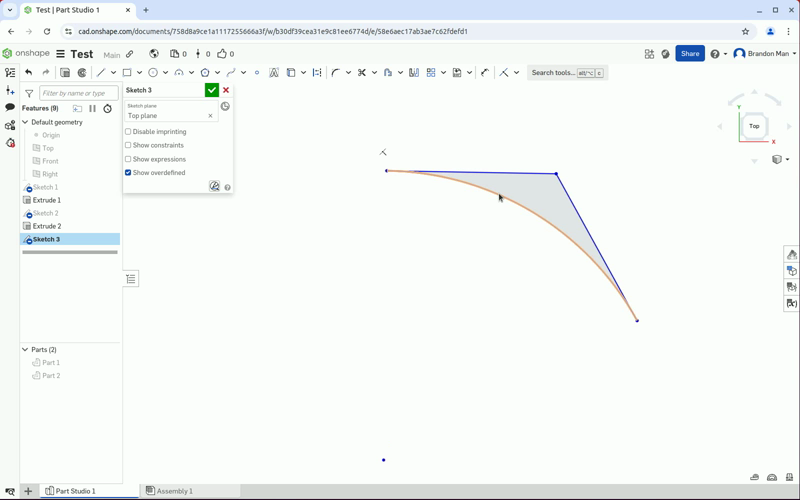
scroll(6)
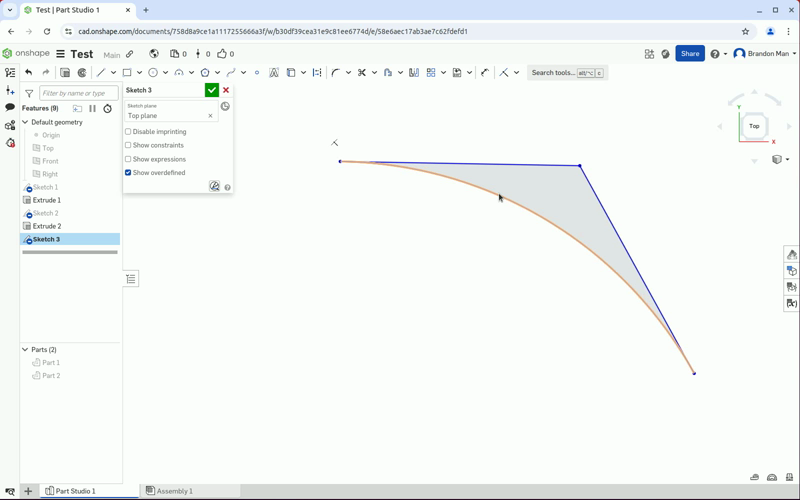
scroll(6)
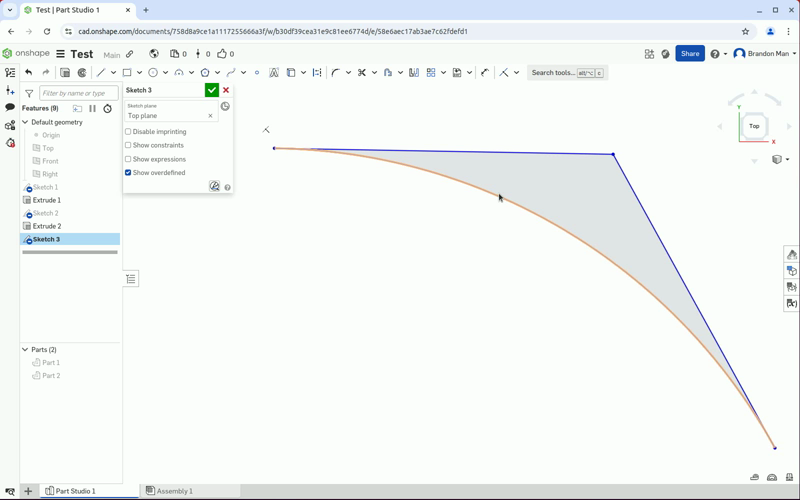
scroll(6)
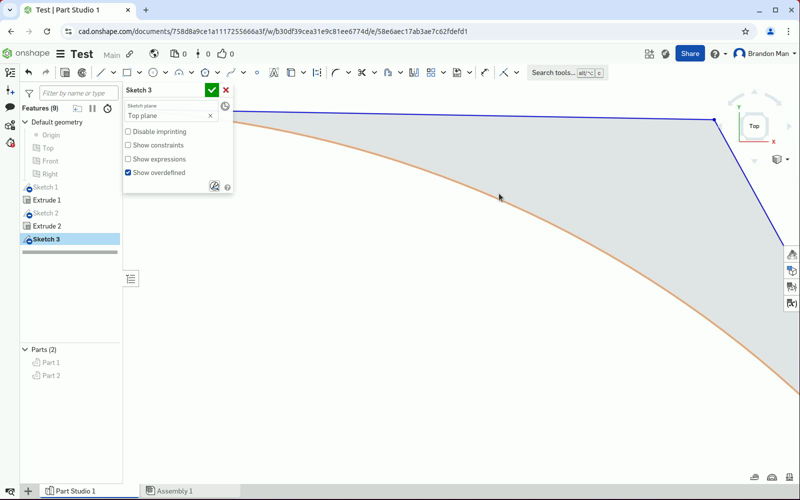
click(499, 193)
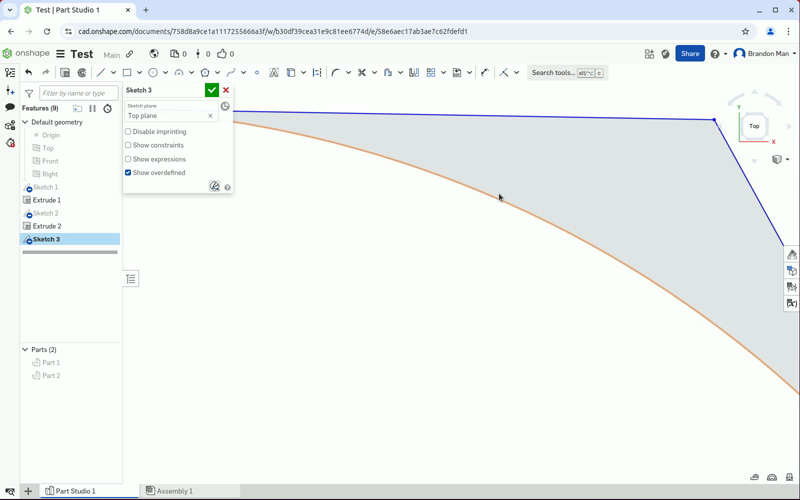
scroll(-6)
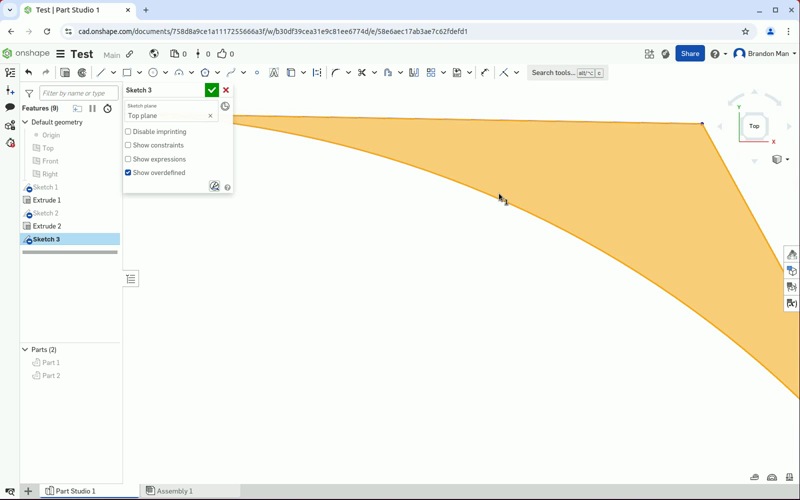
scroll(-6)
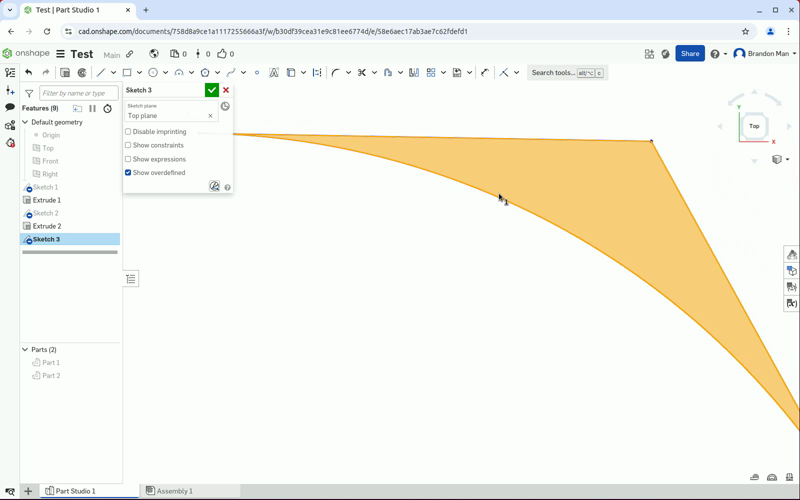
scroll(-6)
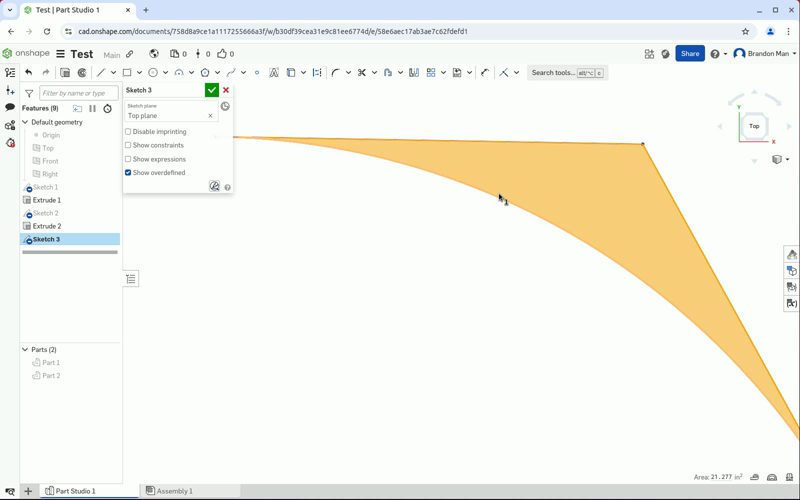
scroll(-6)
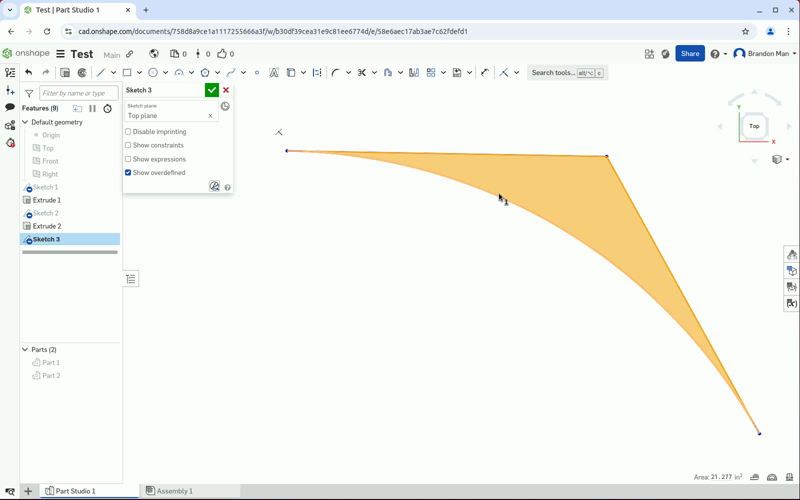
scroll(-6)
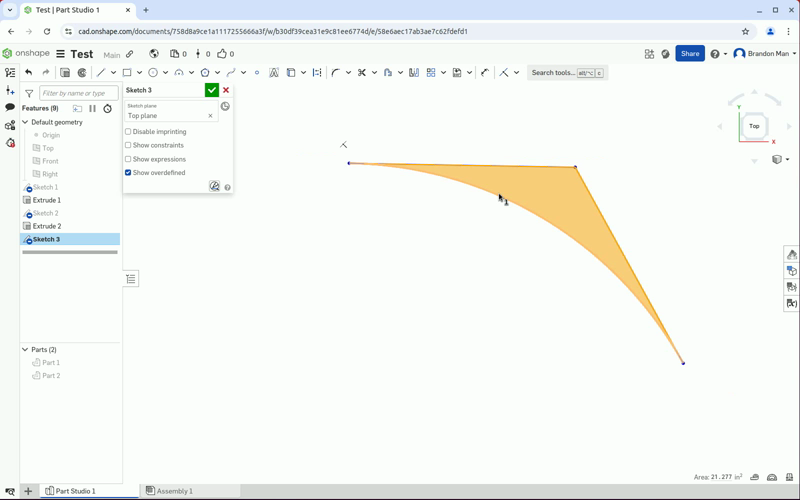
scroll(-6)
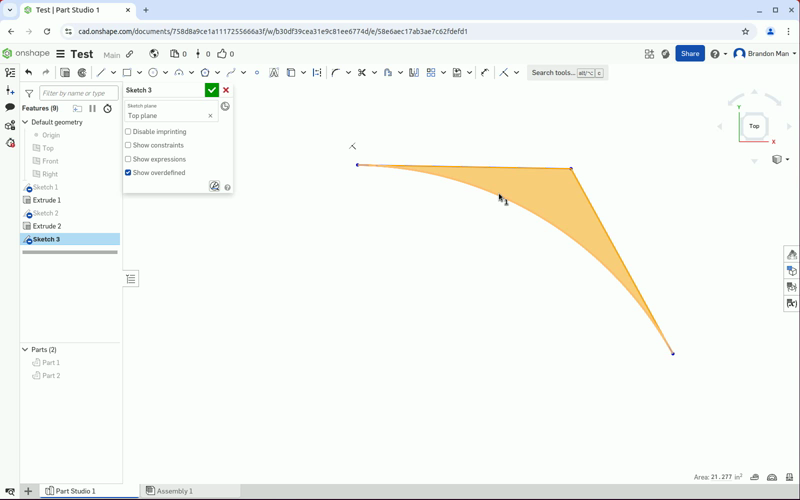
scroll(-6)
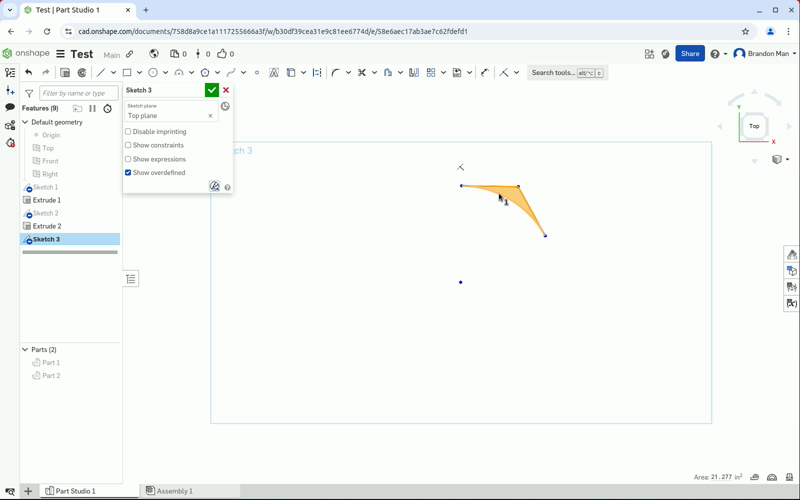
mouse_move(73, 352)
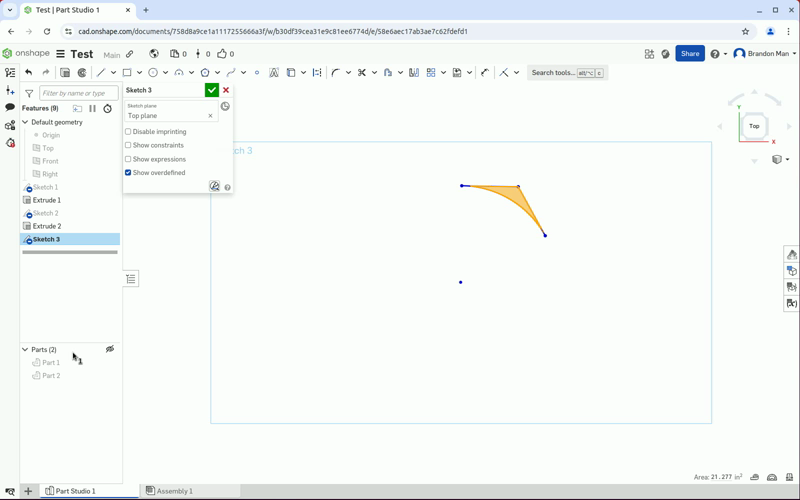
key(shift+y)
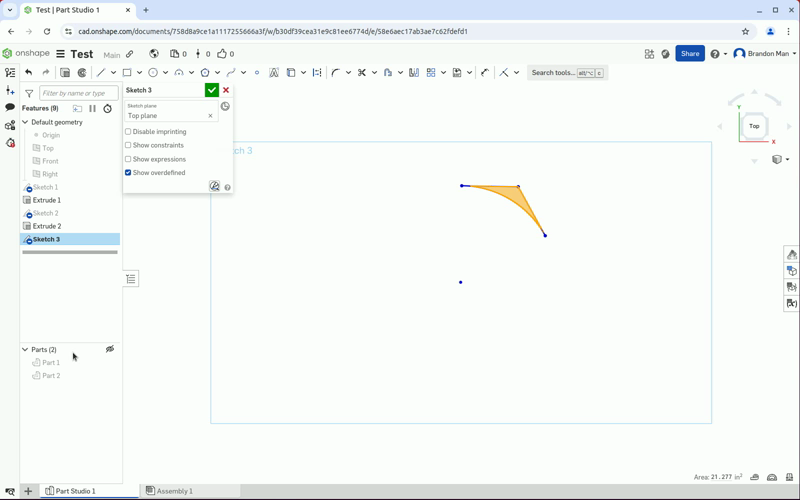
key(shift+e)
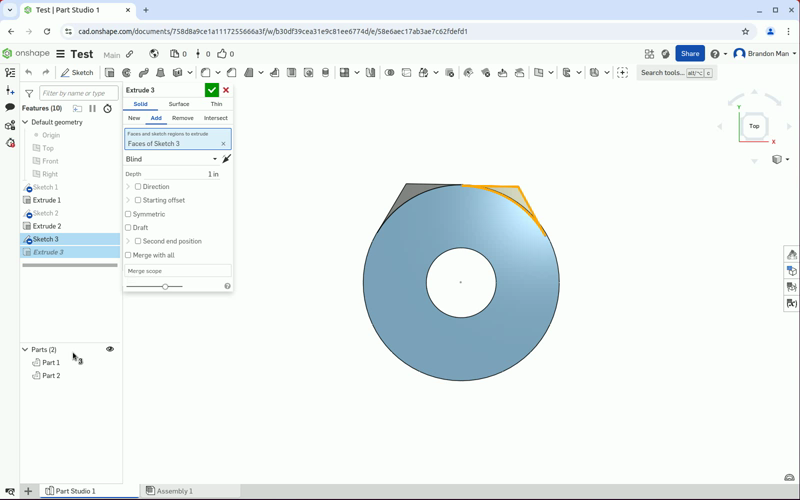
mouse_move(143, 106)
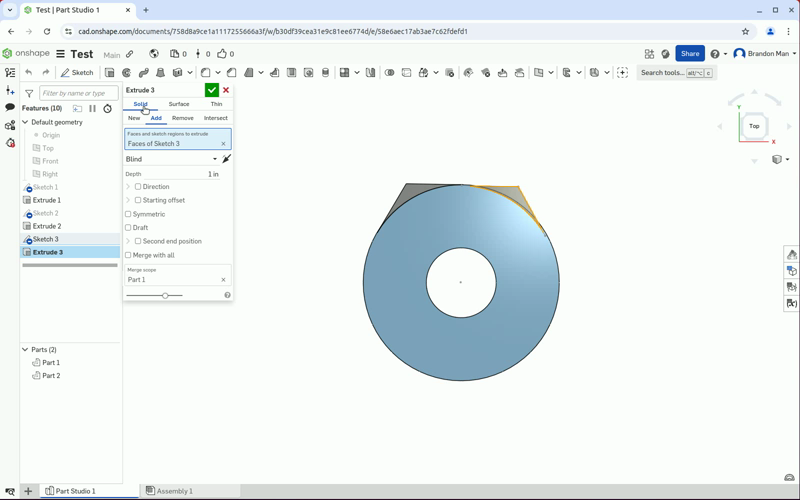
click(143, 106)
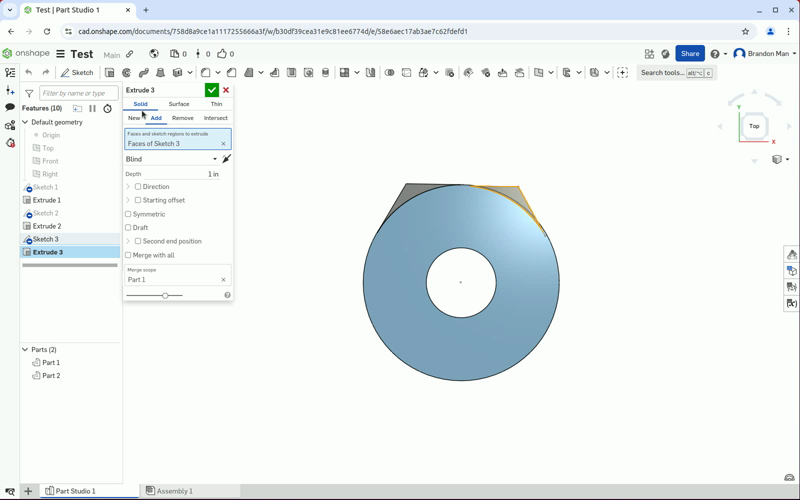
mouse_move(137, 120)
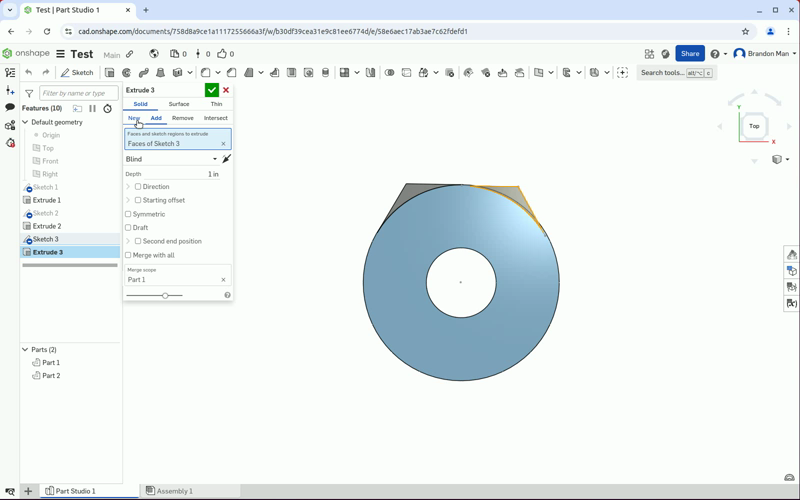
click(137, 120)
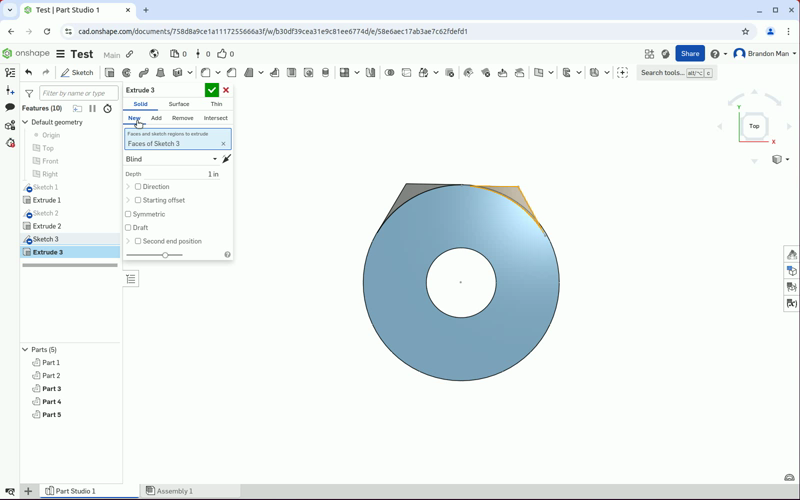
key(tab, 4)
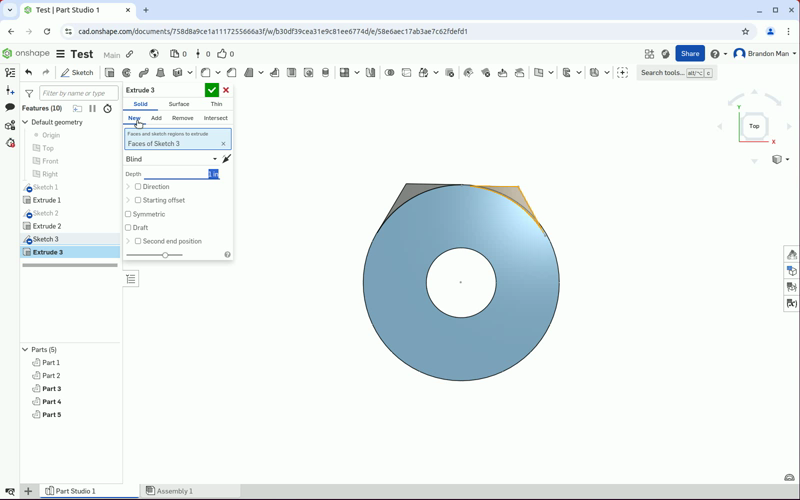
text(5.055)
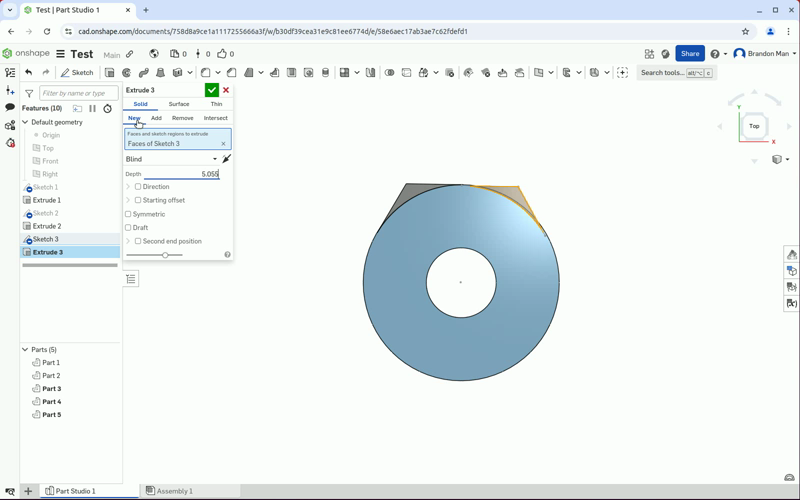
key(enter)
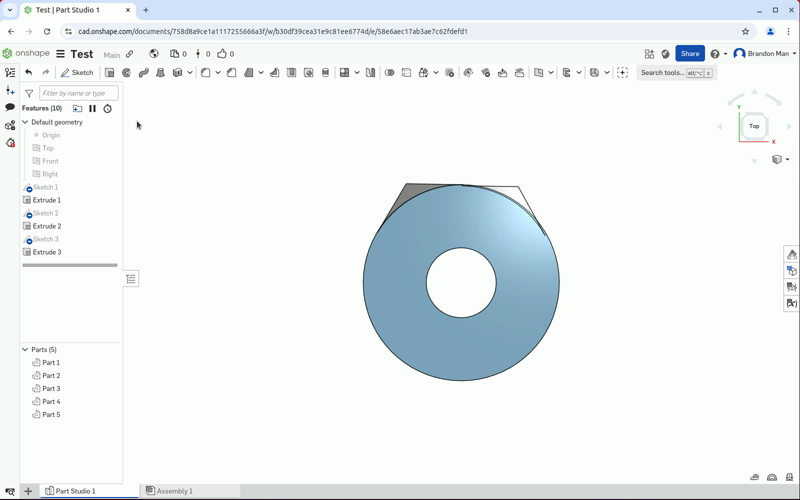
key(shift+h)
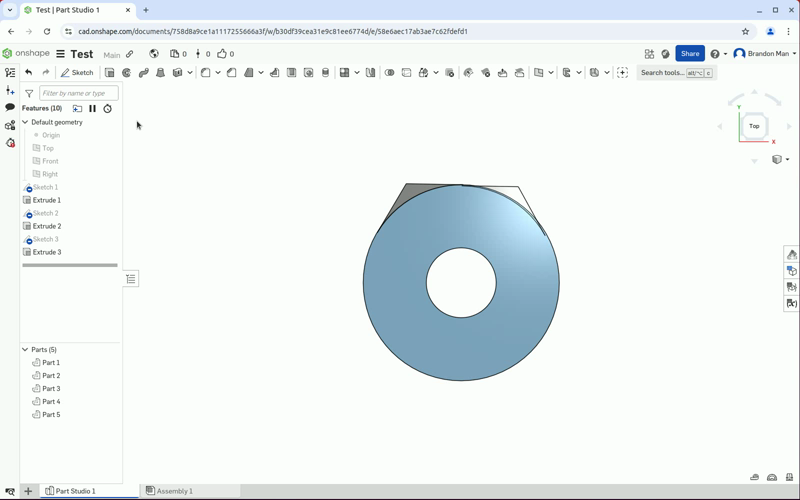
key(shift+h)
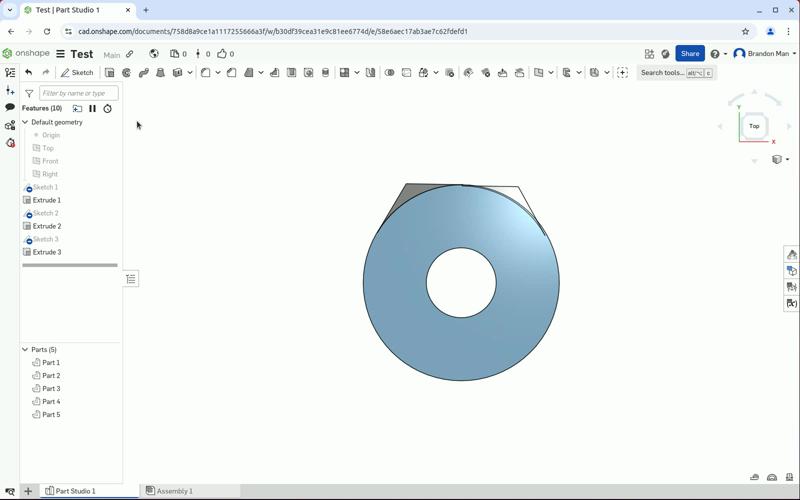
mouse_move(73, 189)
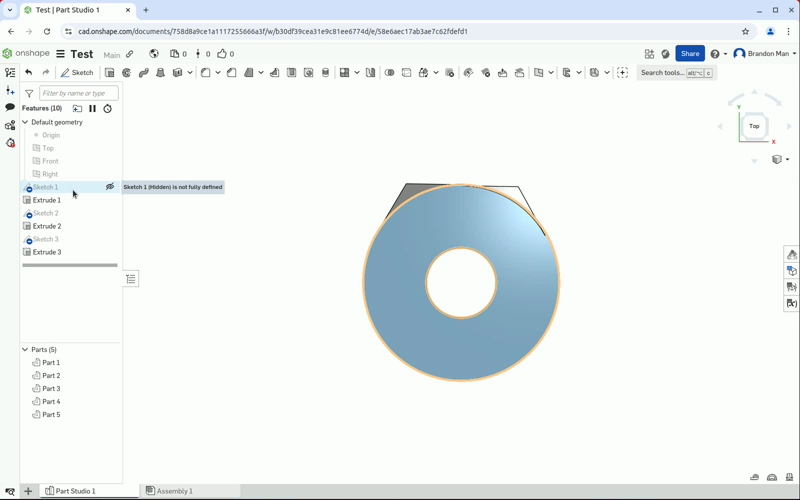
click(73, 189)
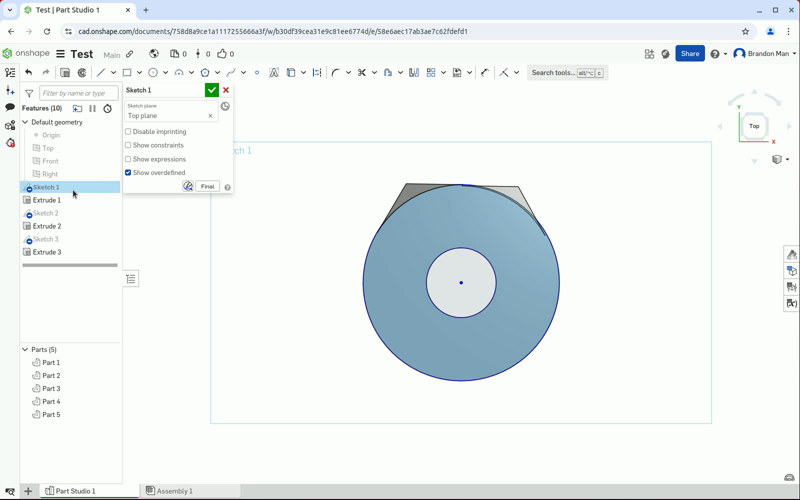
mouse_move(229, 92)
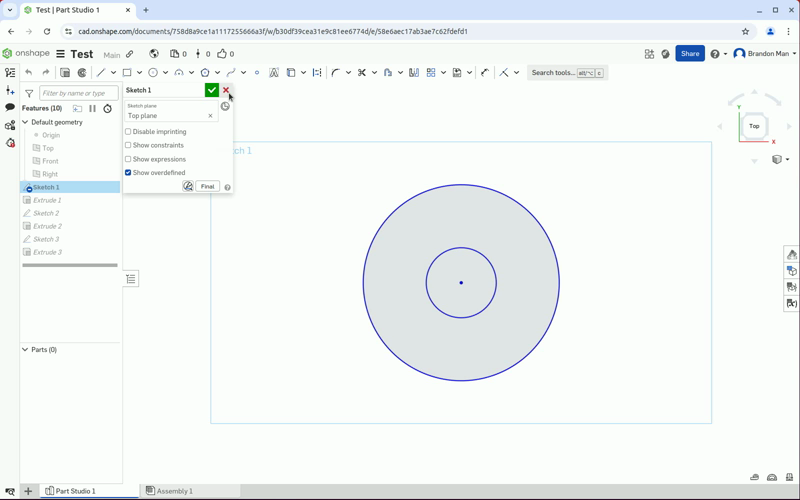
click(229, 92)
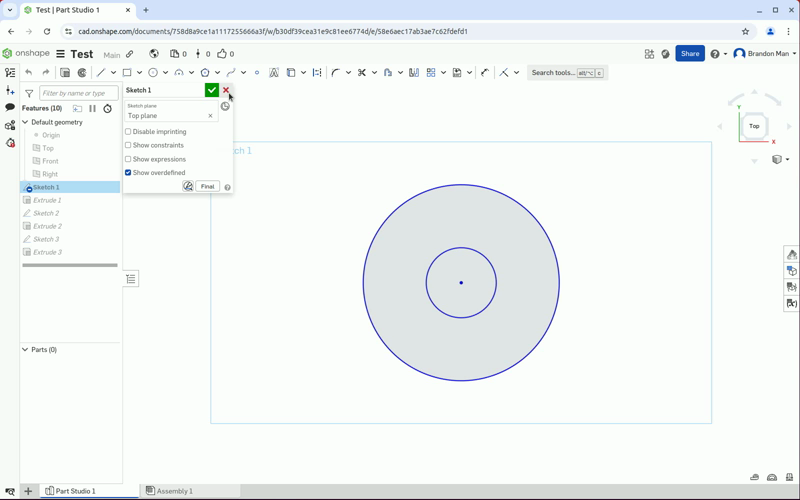
key(shift+s)
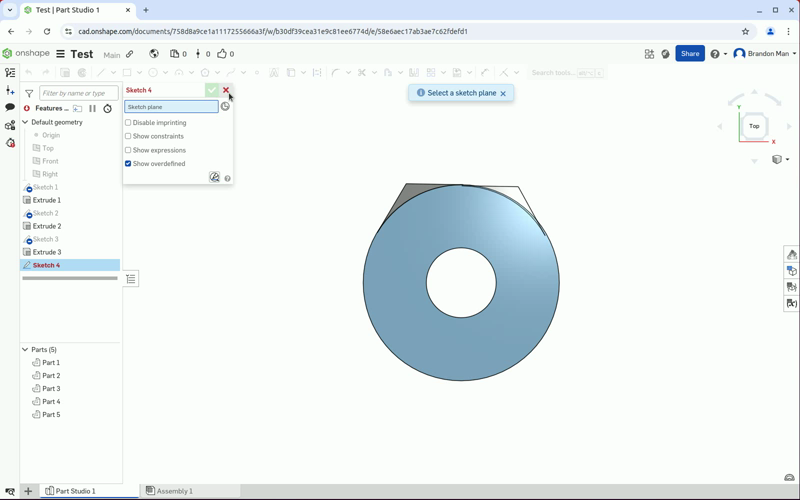
mouse_move(73, 150)
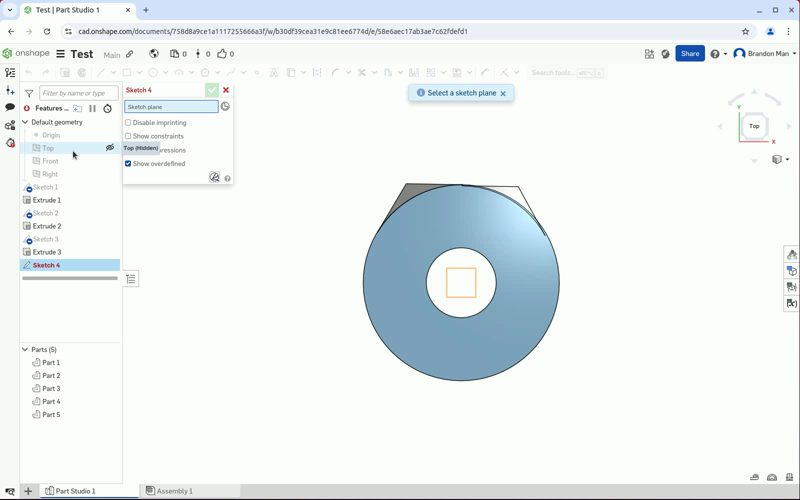
click(73, 150)
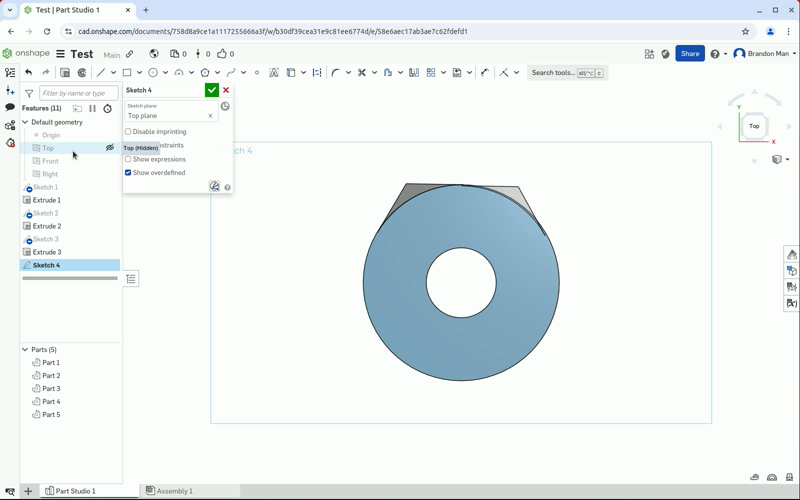
mouse_move(73, 352)
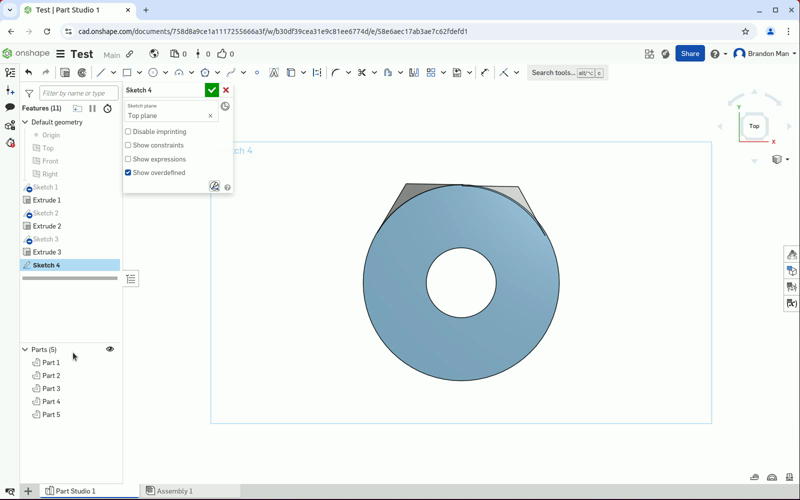
key(y)
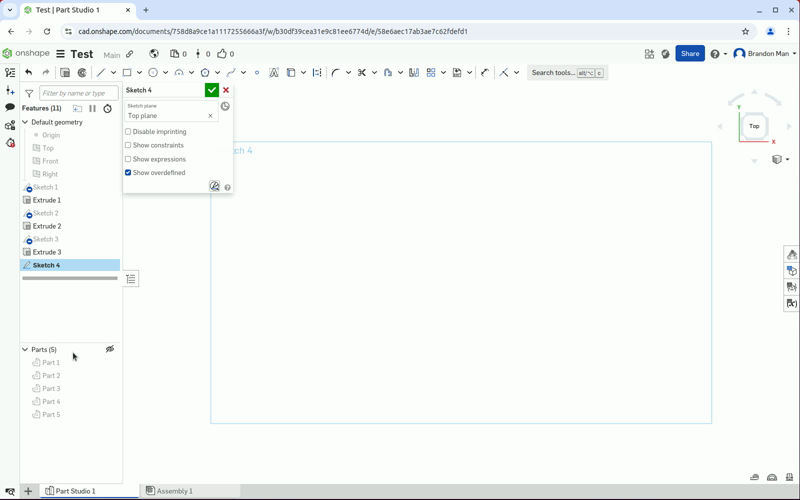
key(l)
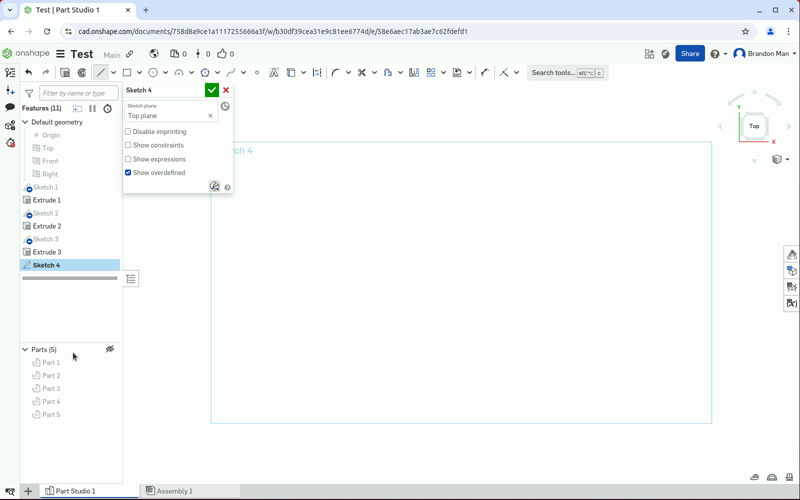
key_down(shift)
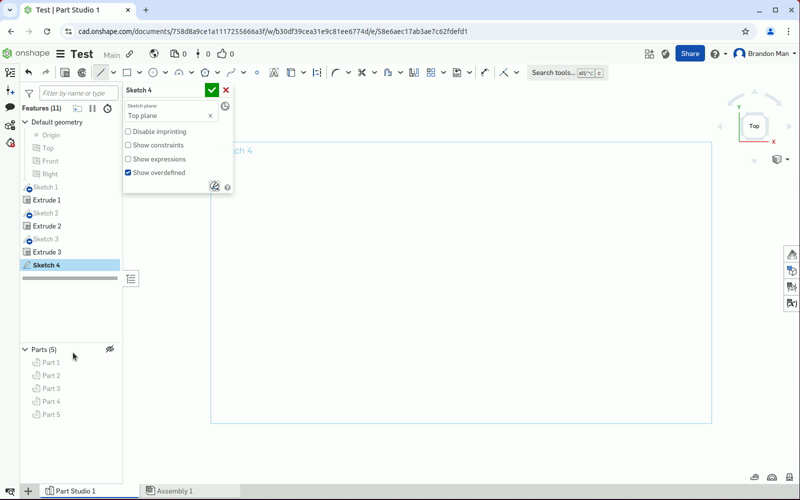
mouse_move(543, 333)
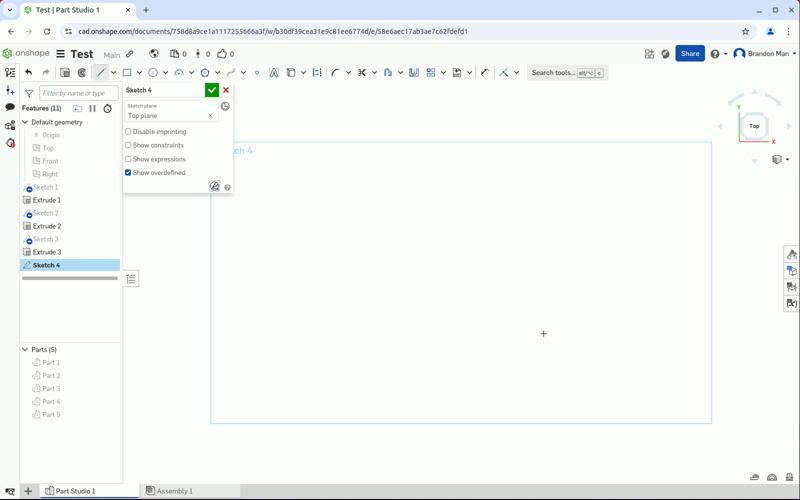
click(543, 333)
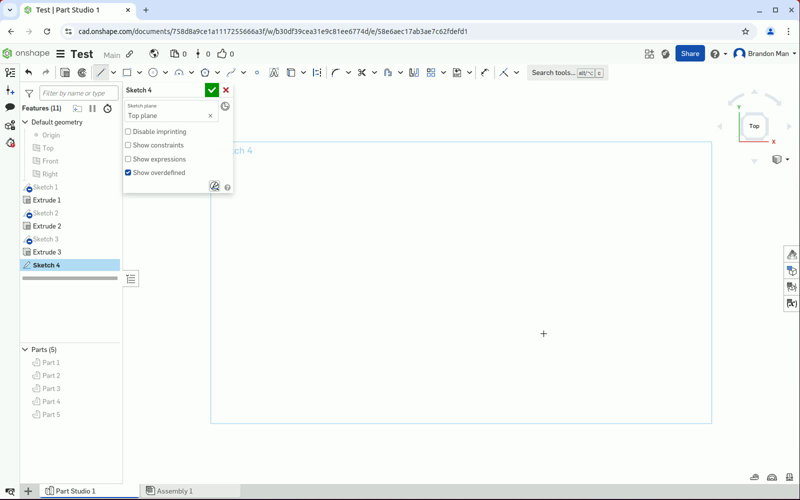
key_up(shift)
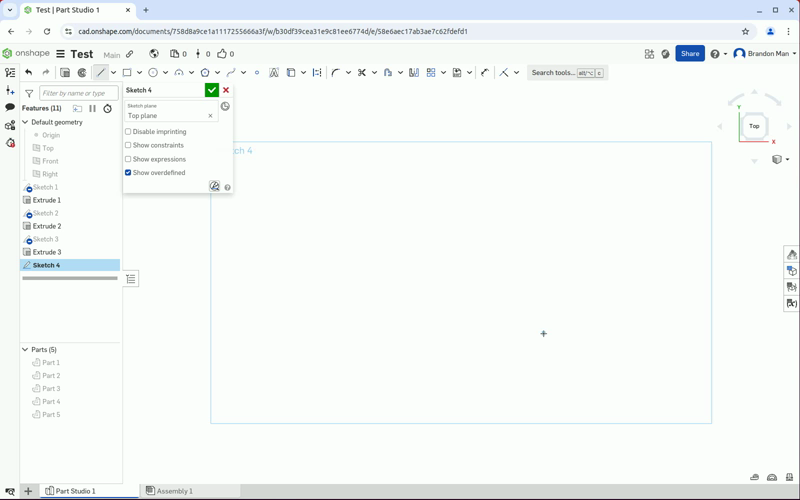
key_down(shift)
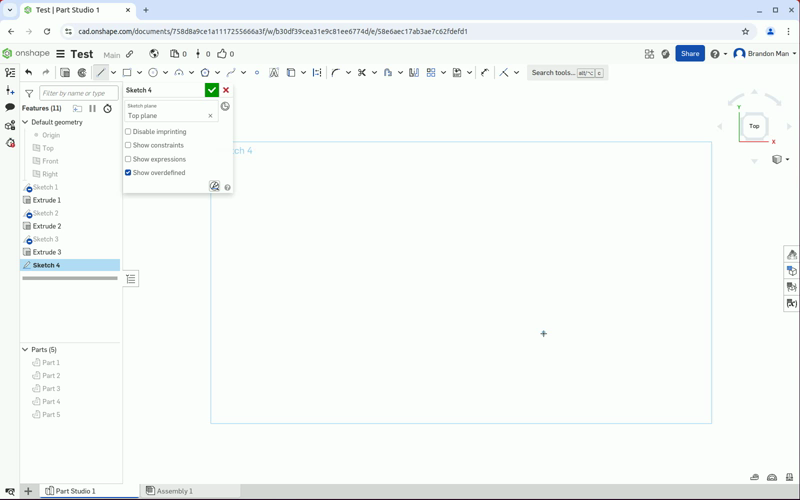
mouse_move(573, 333)
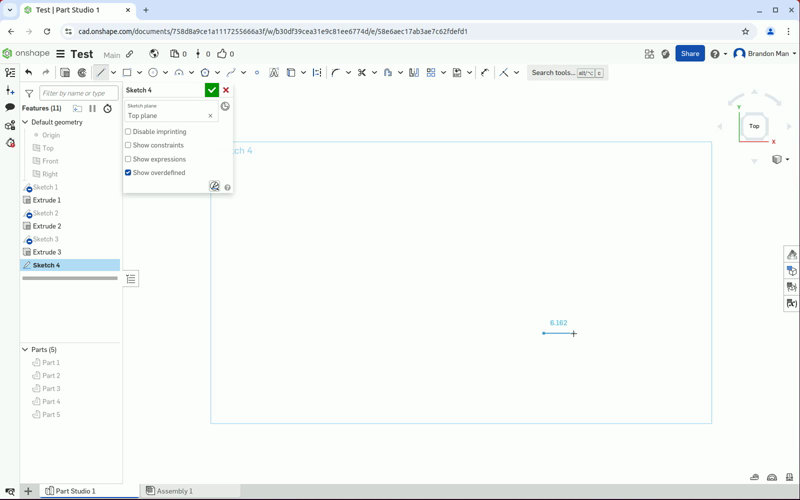
mouse_move(572, 285)
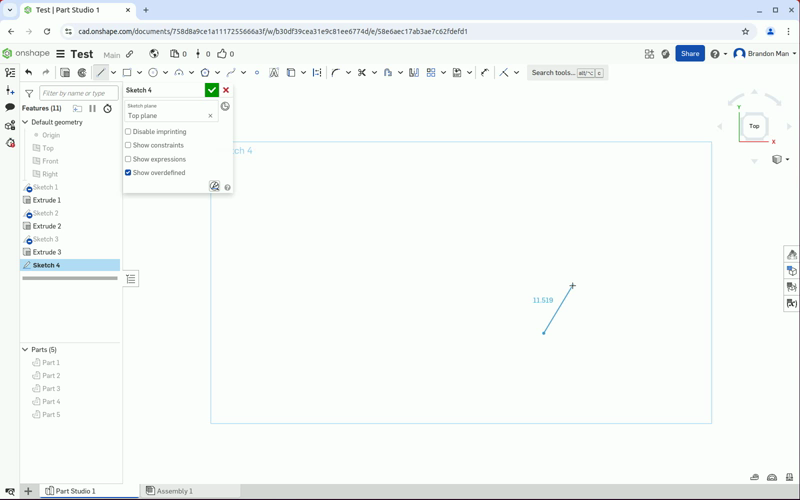
click(572, 285)
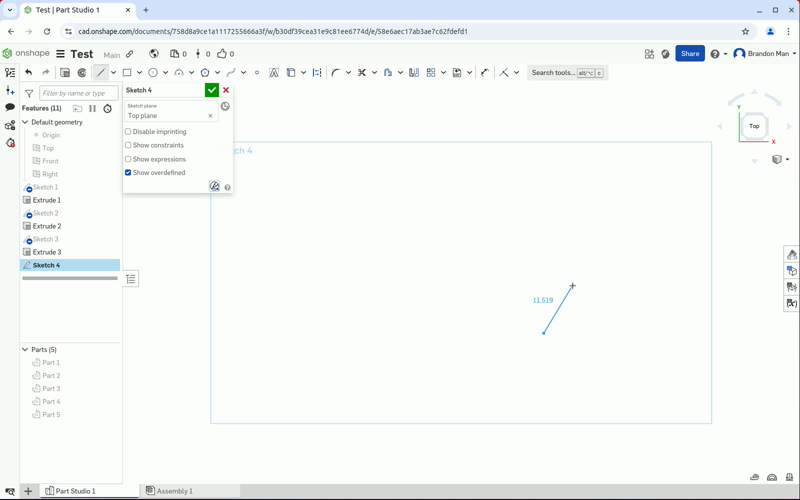
key_up(shift)
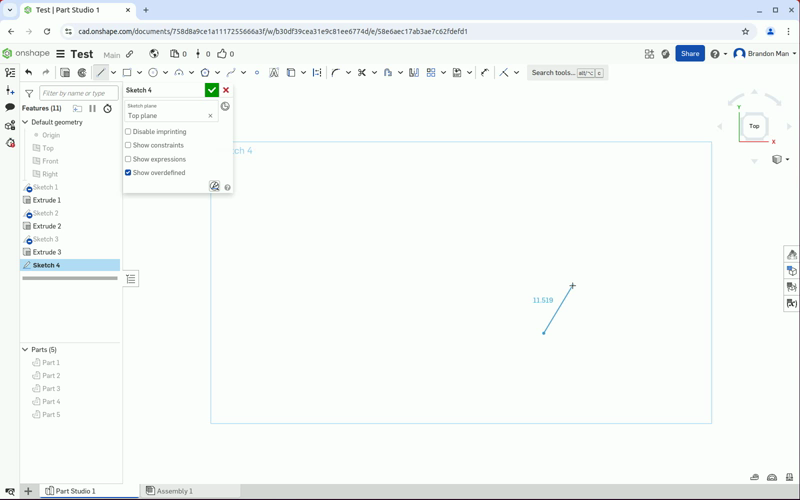
key_down(shift)
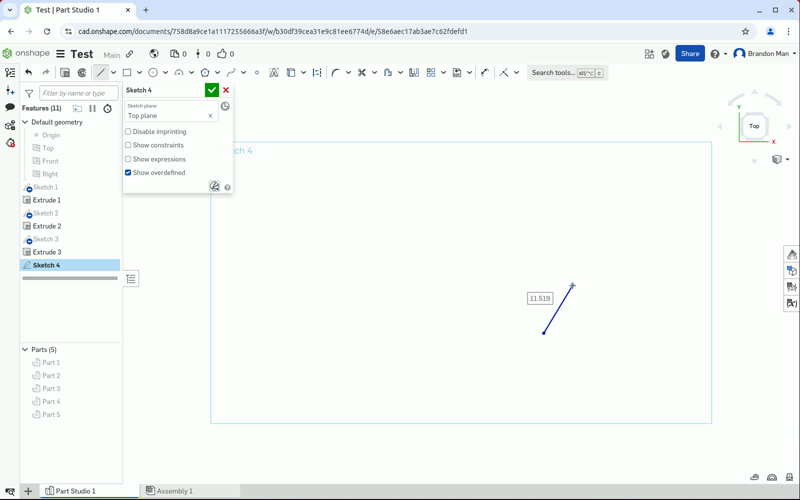
mouse_move(589, 285)
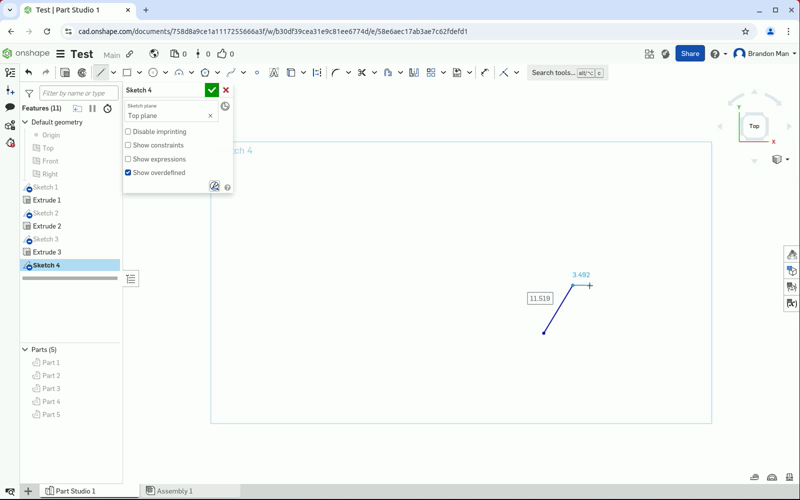
mouse_move(545, 235)
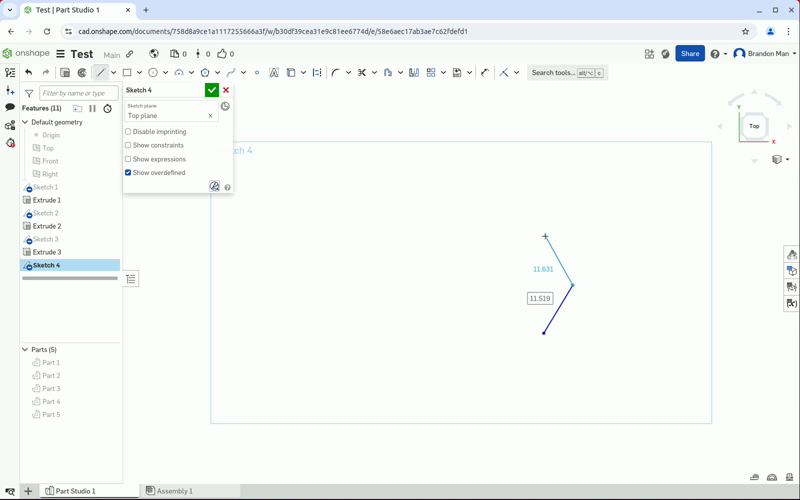
click(545, 235)
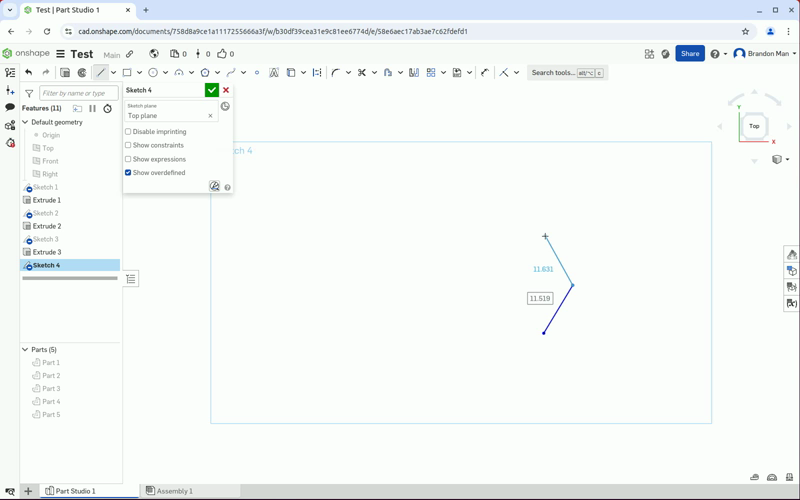
key_up(shift)
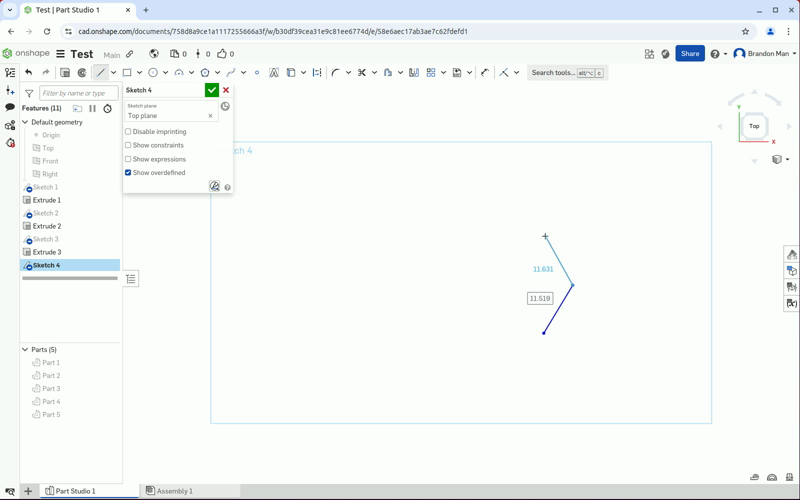
key(esc)
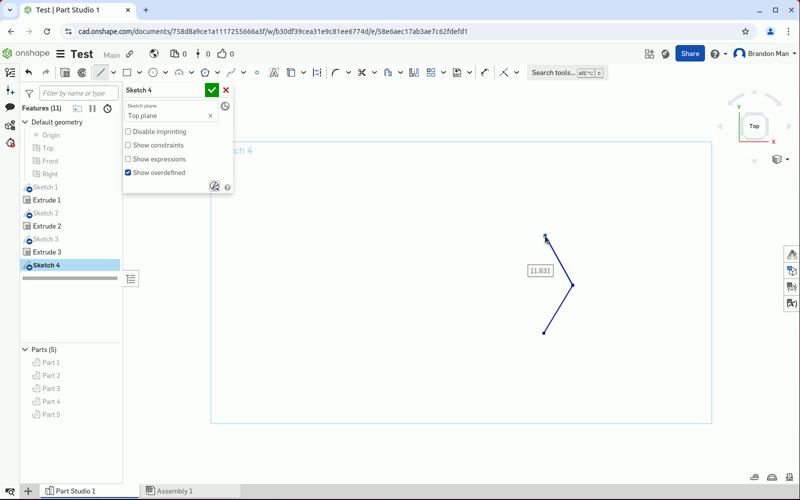
key(a)
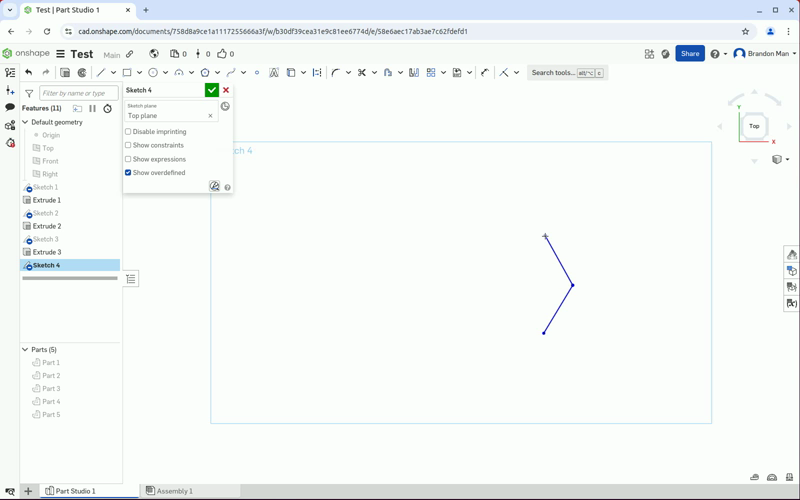
mouse_move(545, 235)
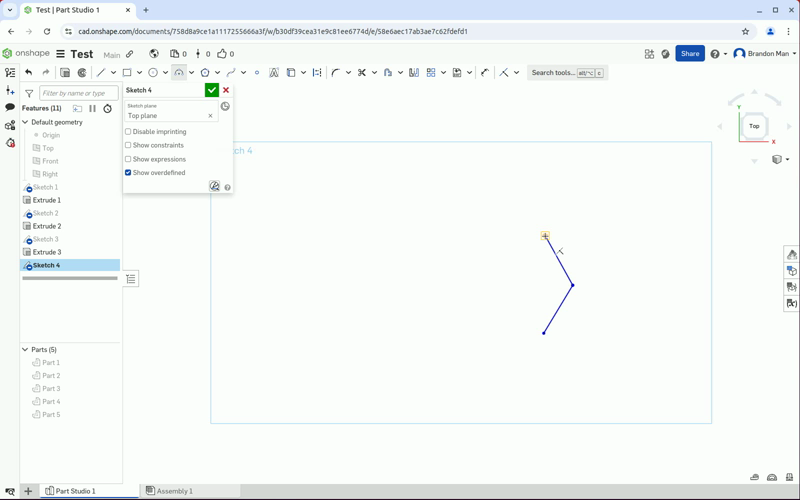
click(545, 235)
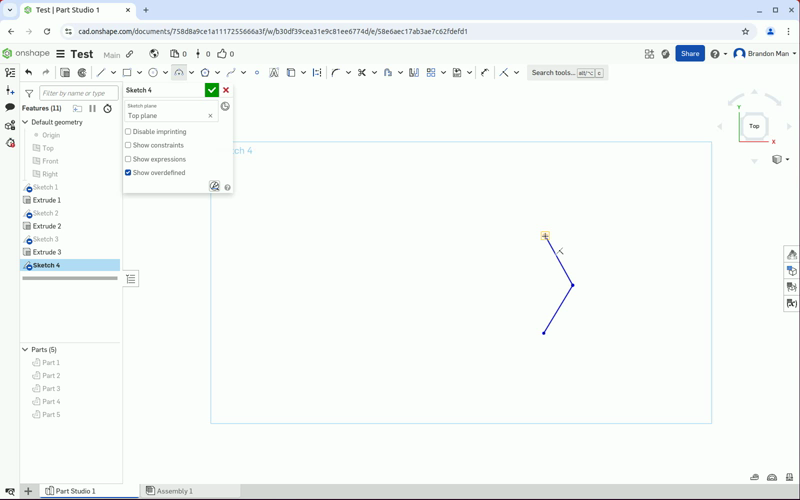
mouse_move(543, 333)
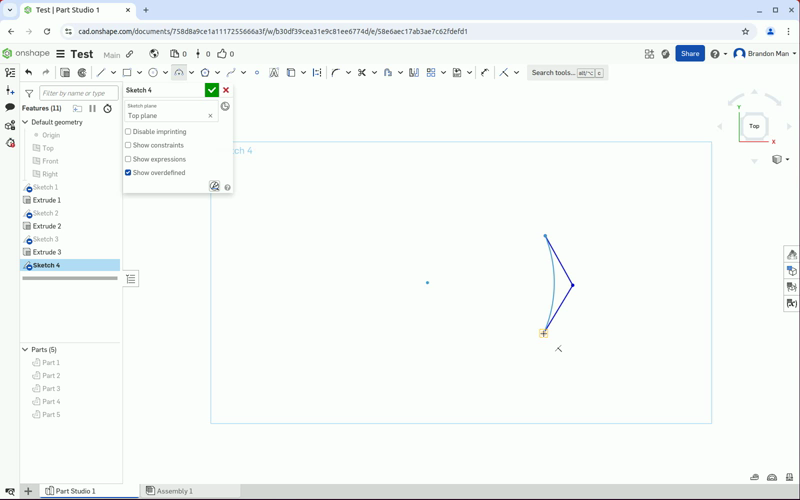
click(543, 333)
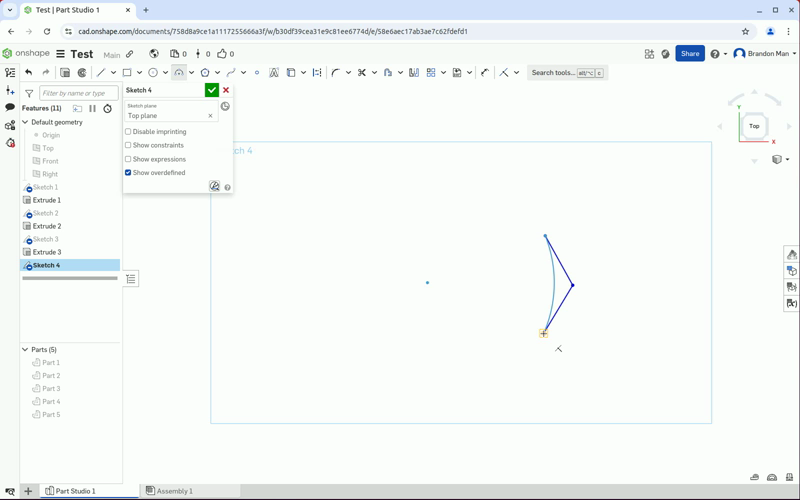
key_down(shift)
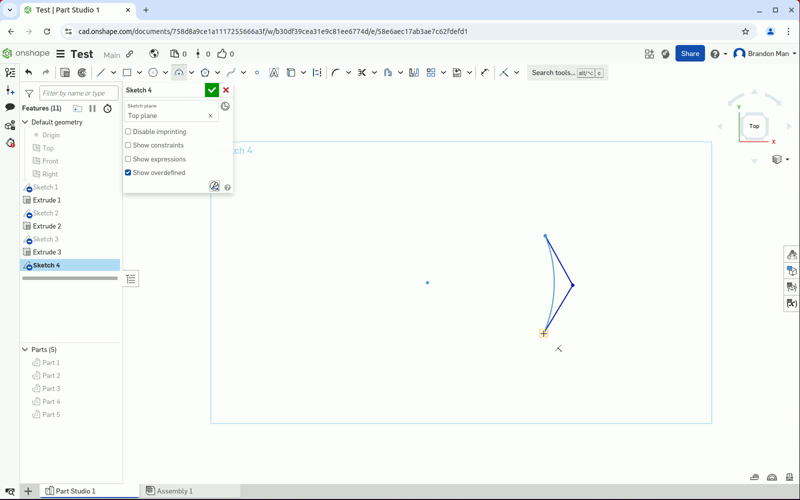
mouse_move(557, 284)
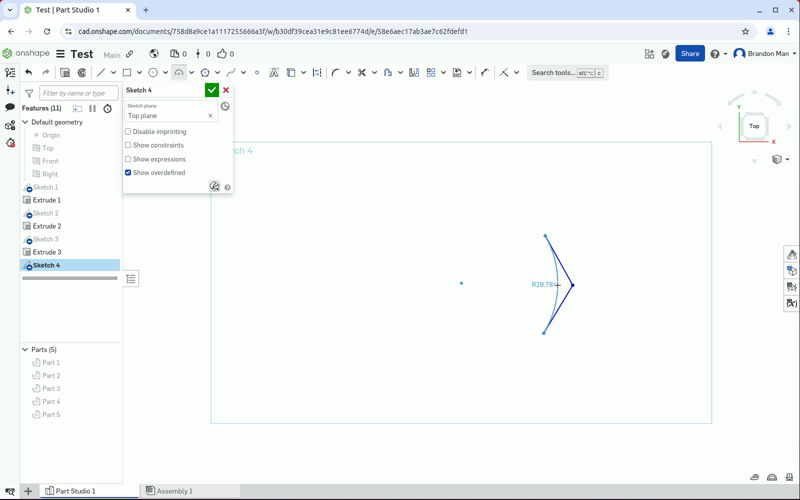
click(557, 284)
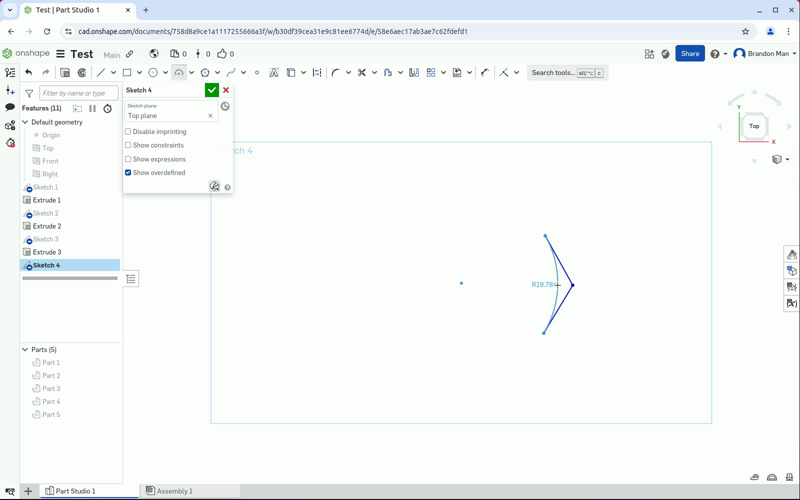
key_up(shift)
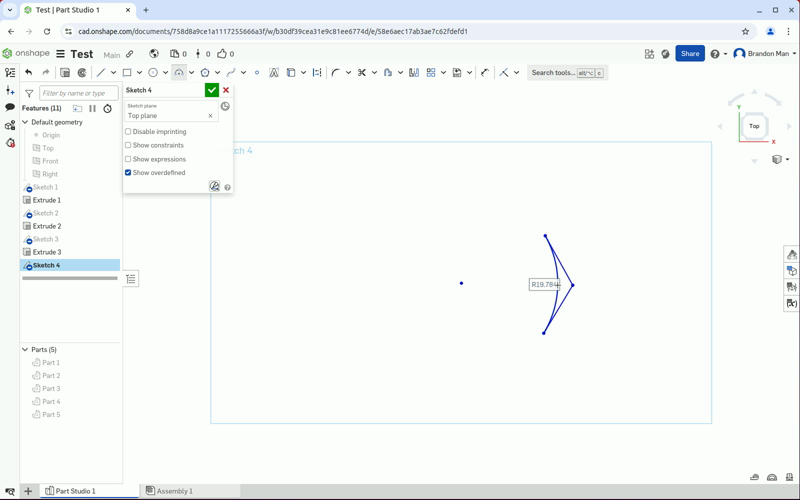
key(esc)
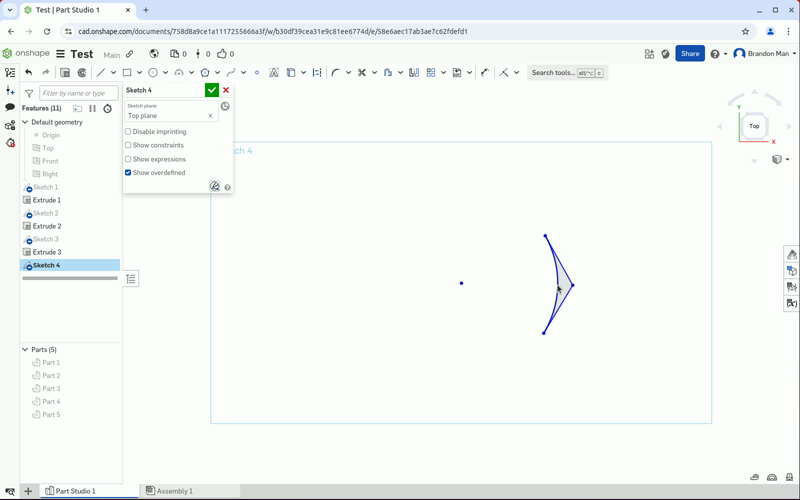
mouse_move(552, 317)
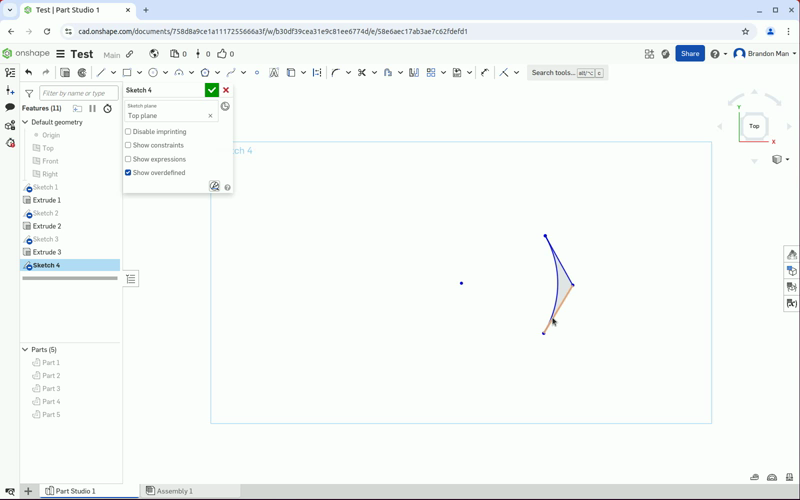
scroll(6)
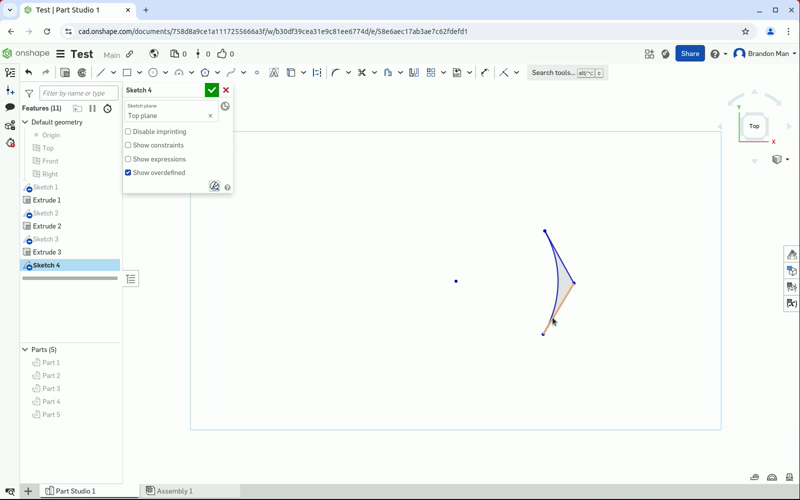
scroll(6)
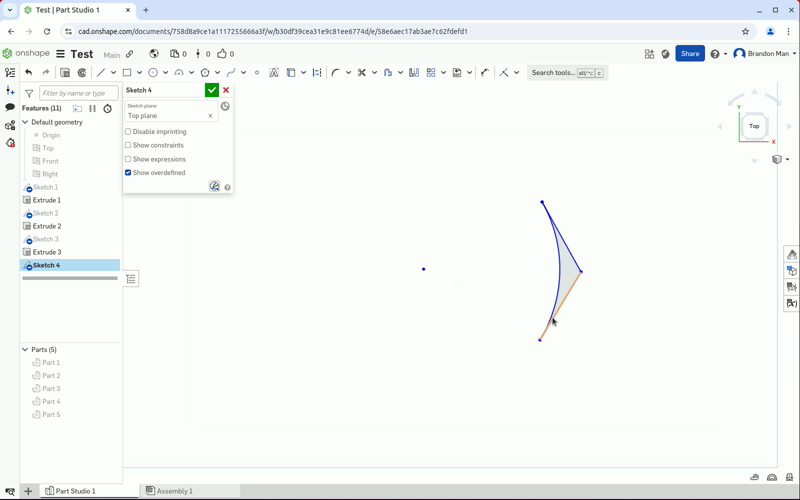
scroll(6)
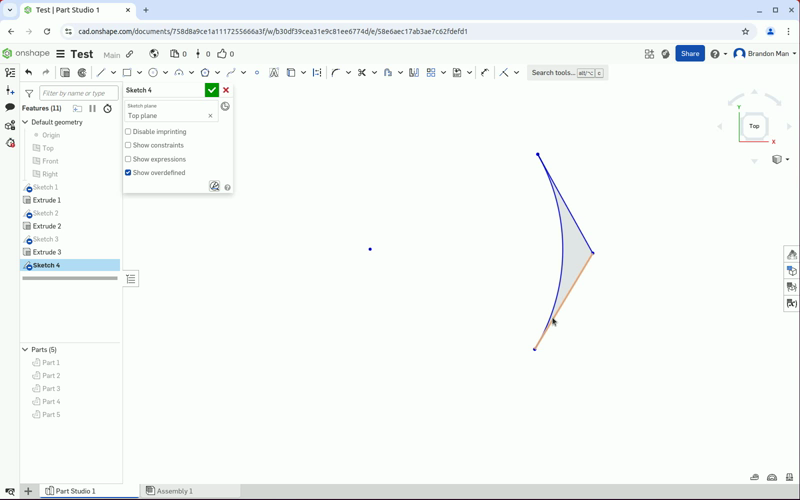
scroll(6)
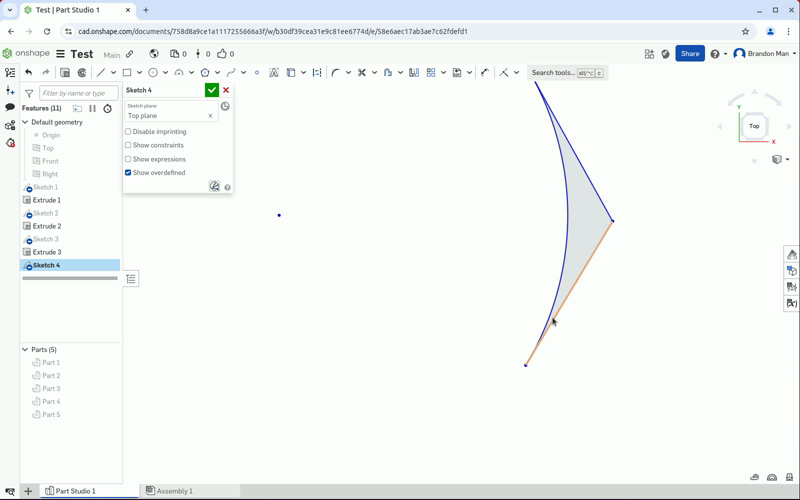
scroll(6)
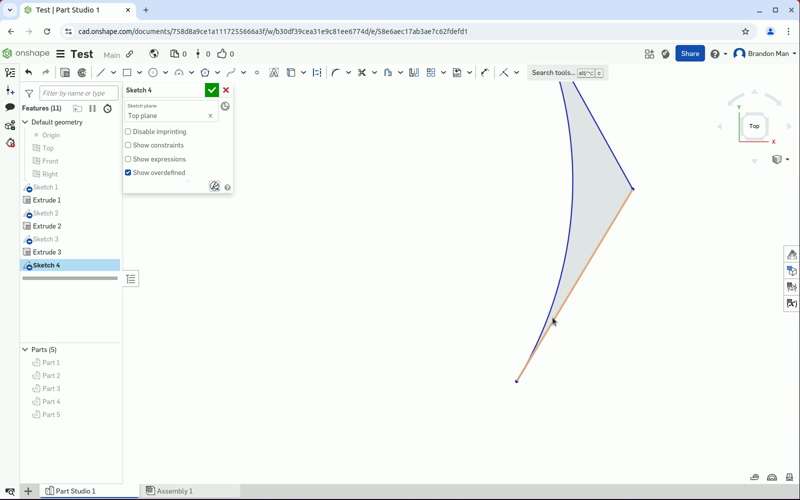
scroll(6)
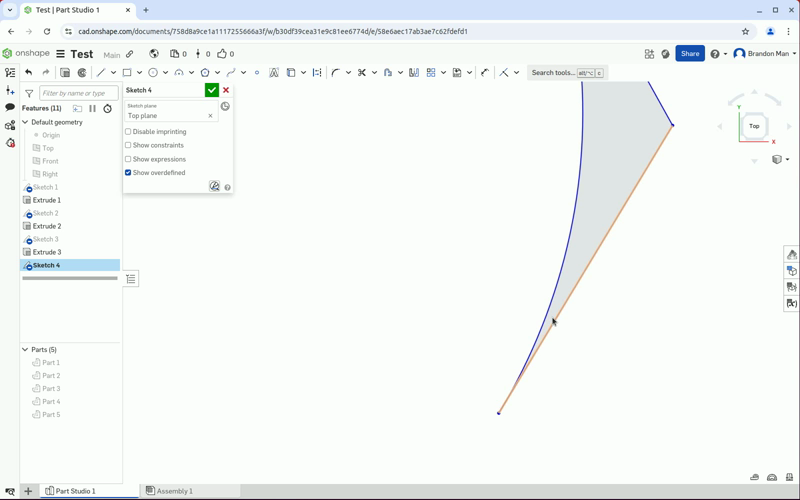
scroll(6)
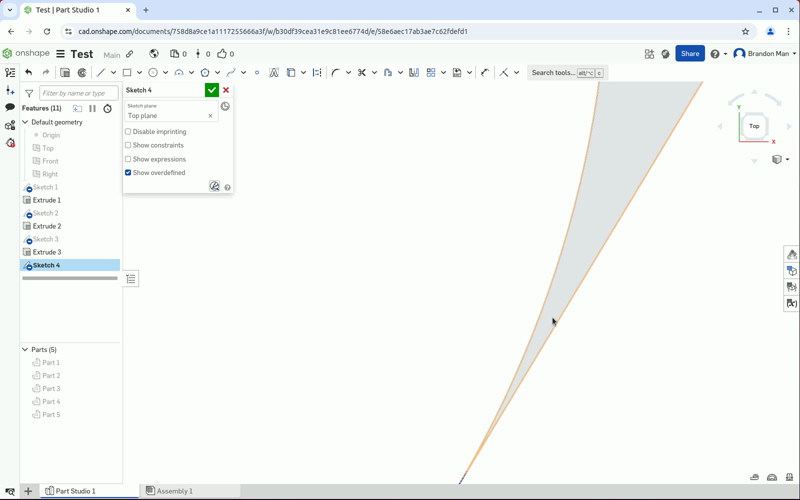
click(552, 317)
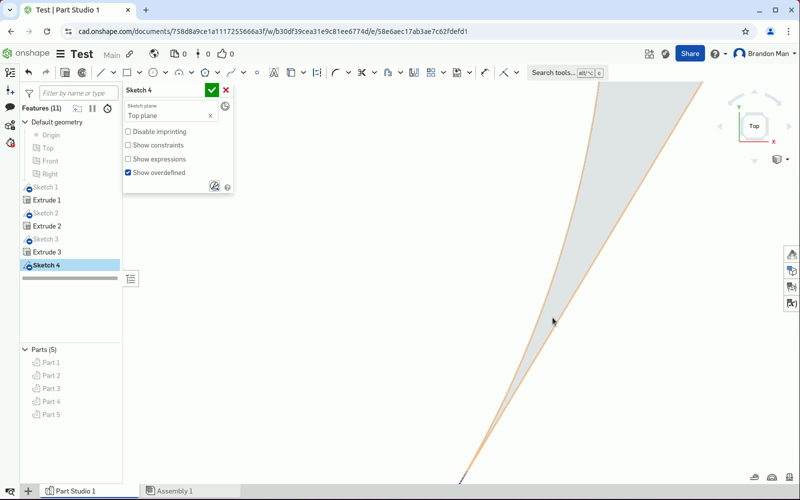
scroll(-6)
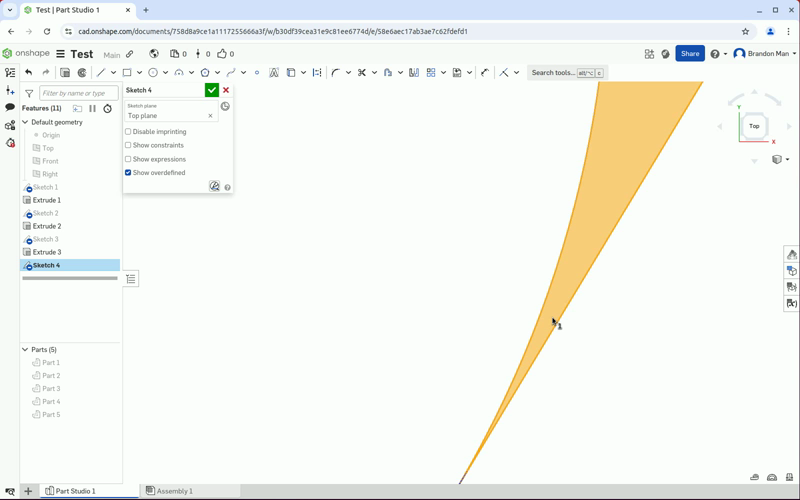
scroll(-6)
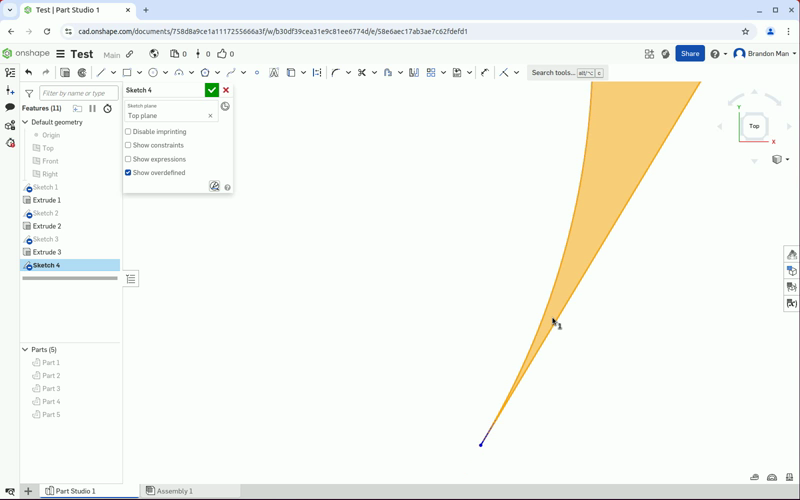
scroll(-6)
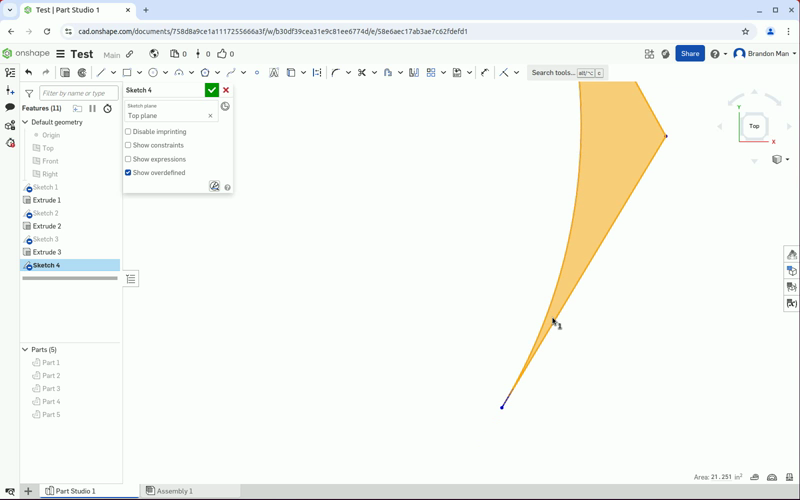
scroll(-6)
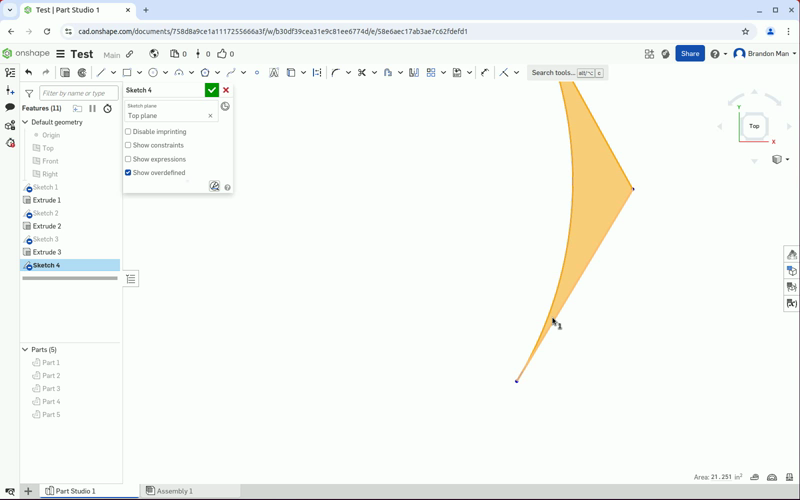
scroll(-6)
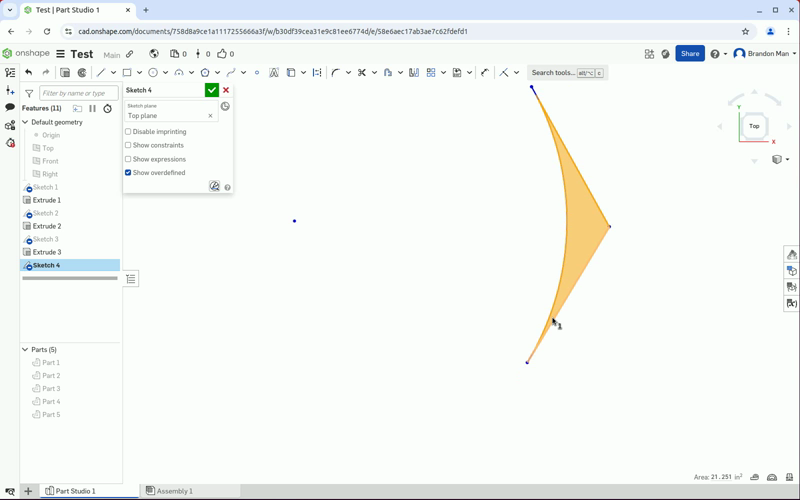
scroll(-6)
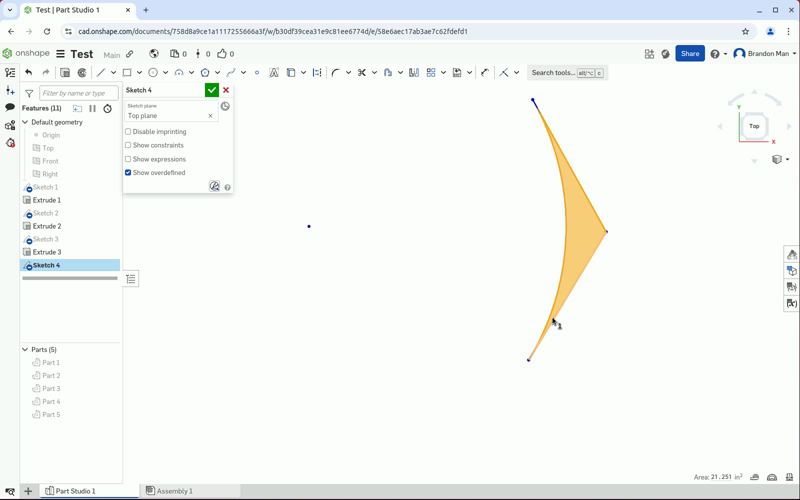
scroll(-6)
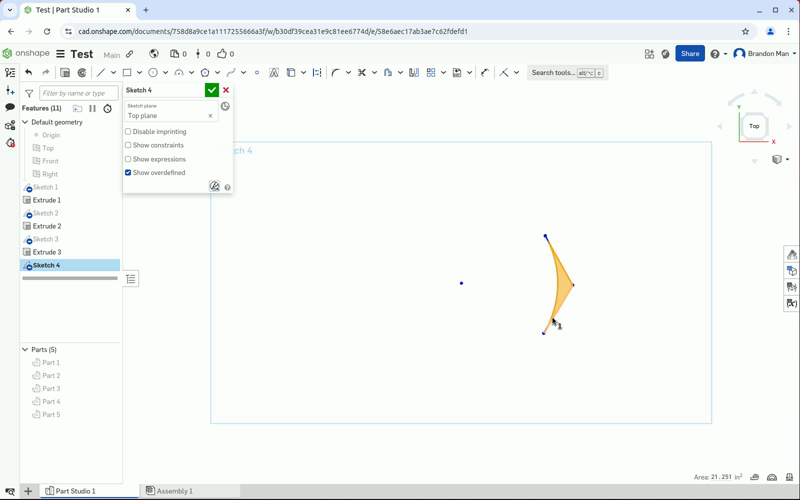
mouse_move(73, 352)
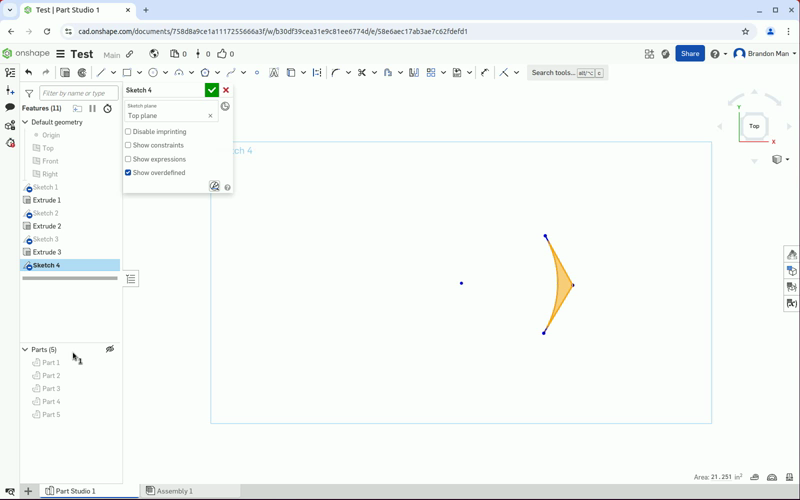
key(shift+y)
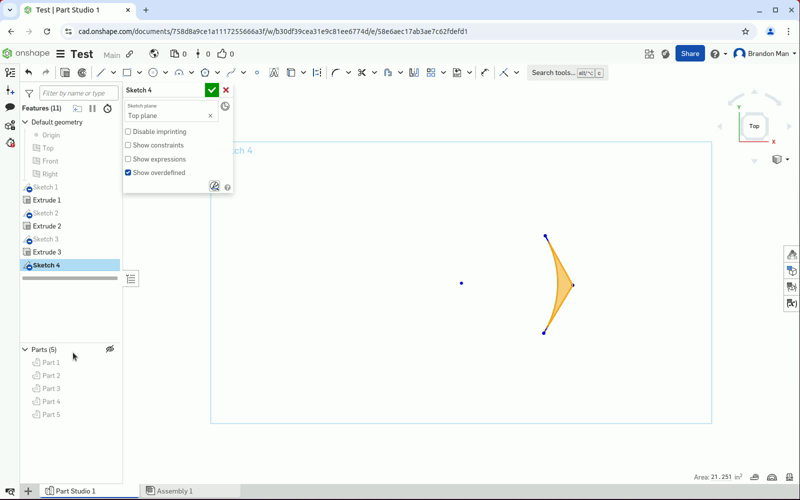
key(shift+e)
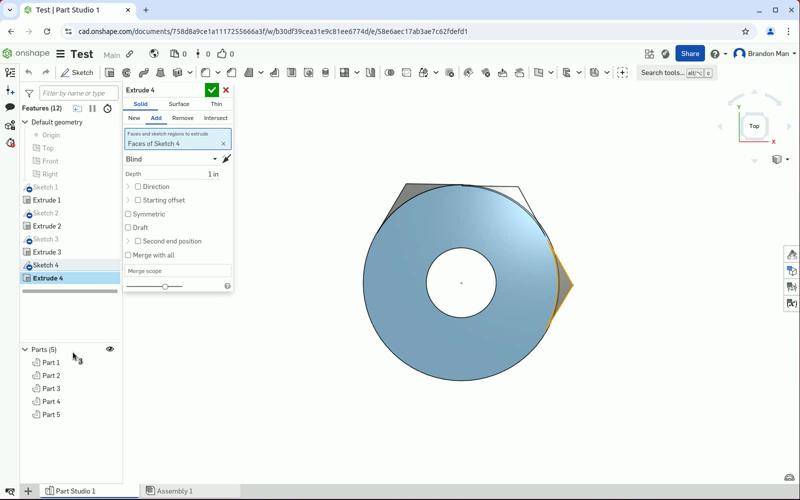
mouse_move(143, 106)
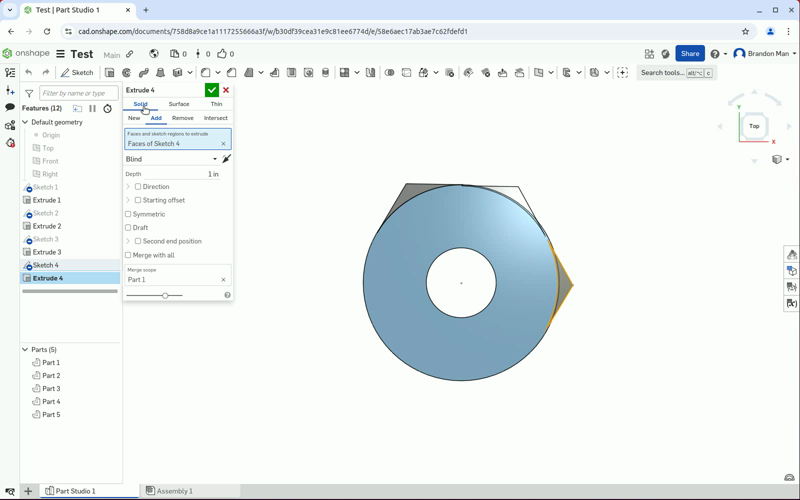
click(143, 106)
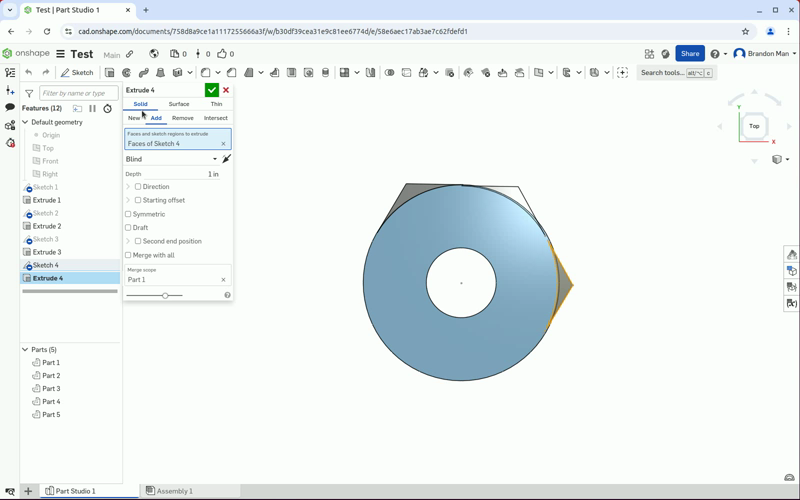
mouse_move(137, 120)
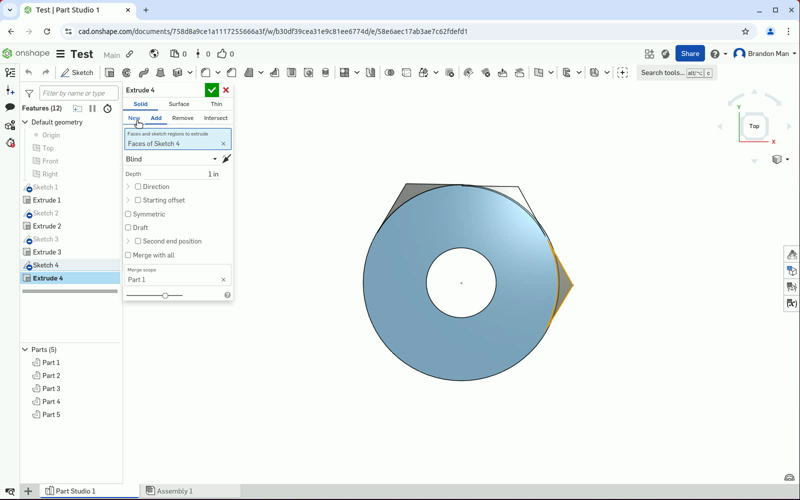
click(137, 120)
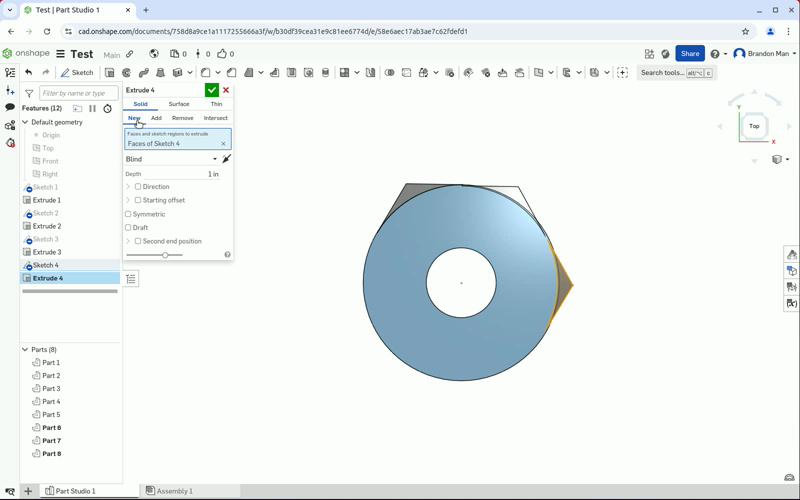
key(tab, 4)
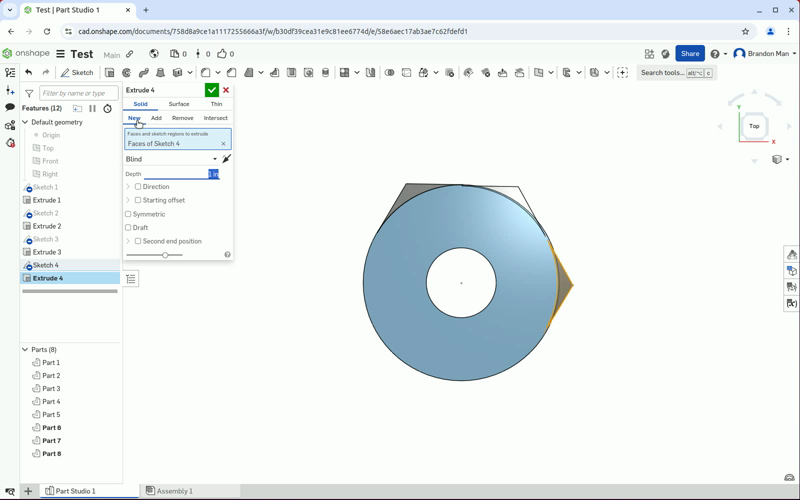
text(5.055)
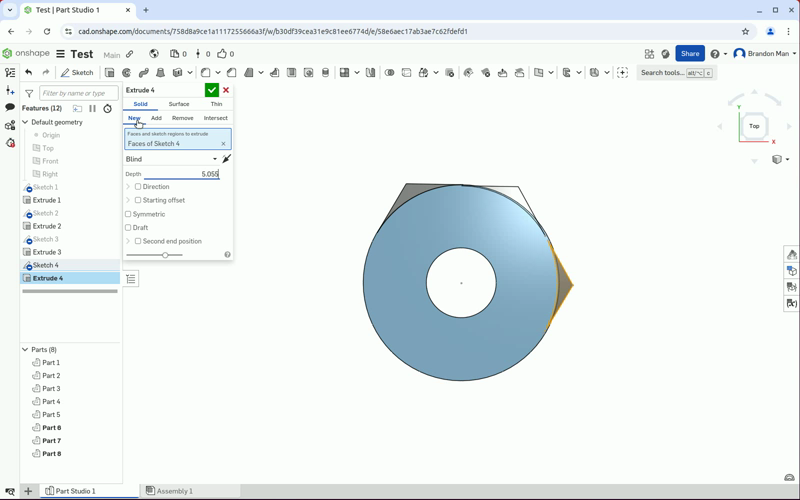
key(enter)
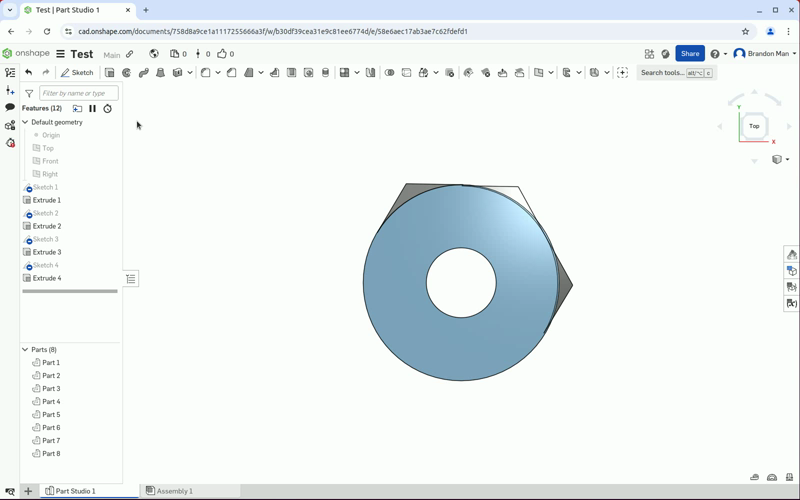
key(shift+h)
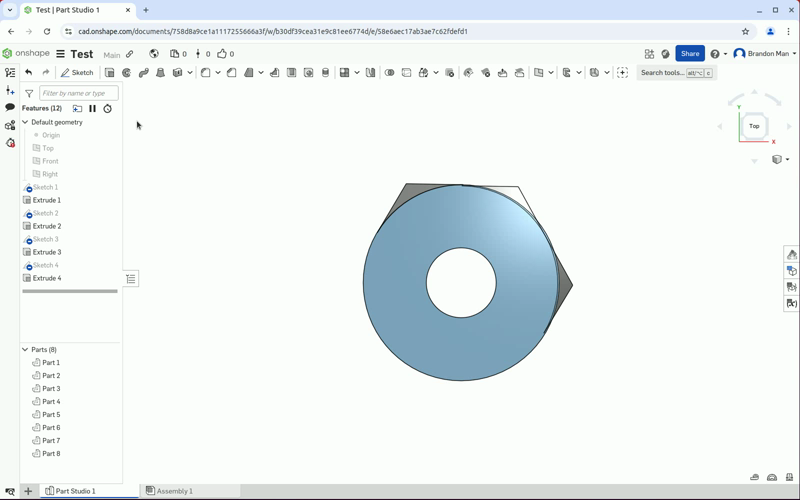
key(shift+h)
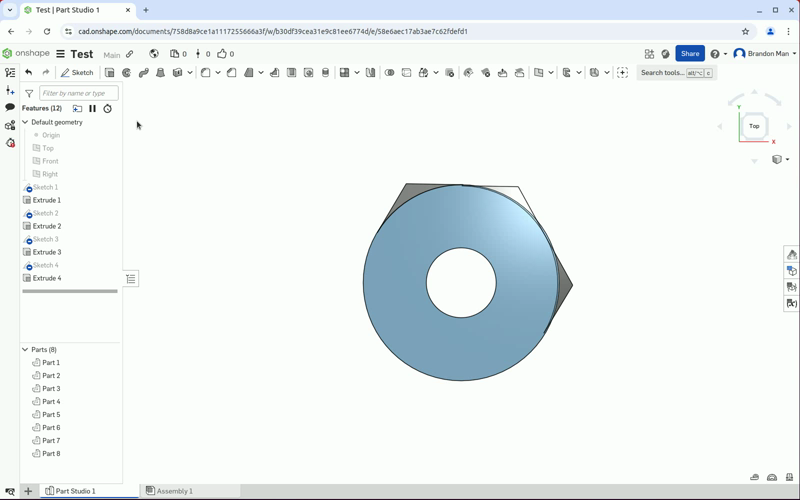
mouse_move(73, 189)
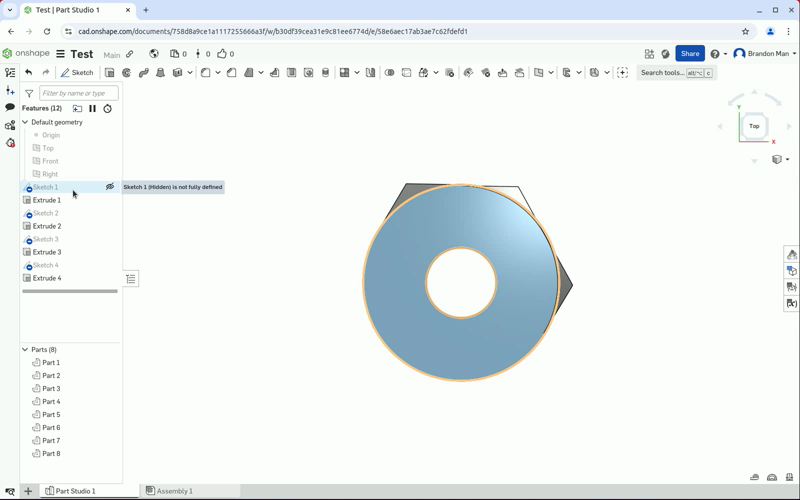
click(73, 189)
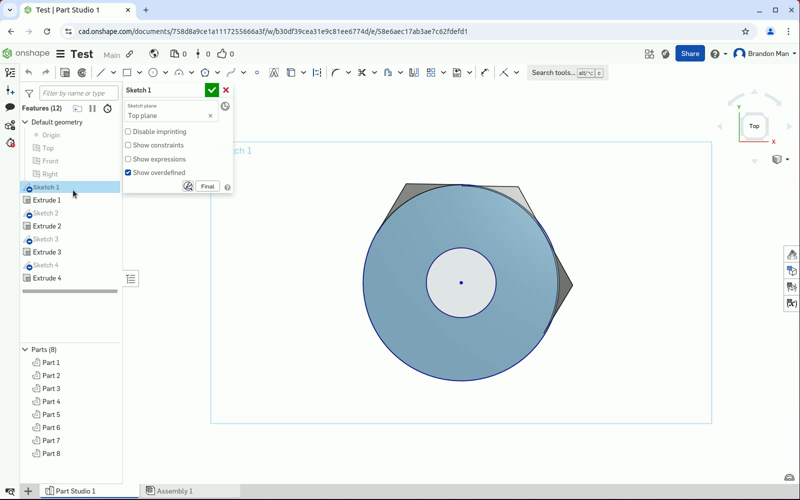
mouse_move(229, 92)
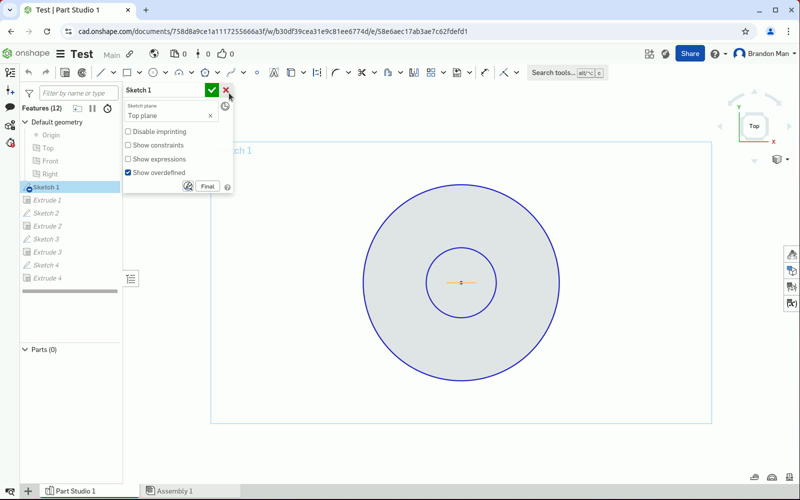
click(229, 92)
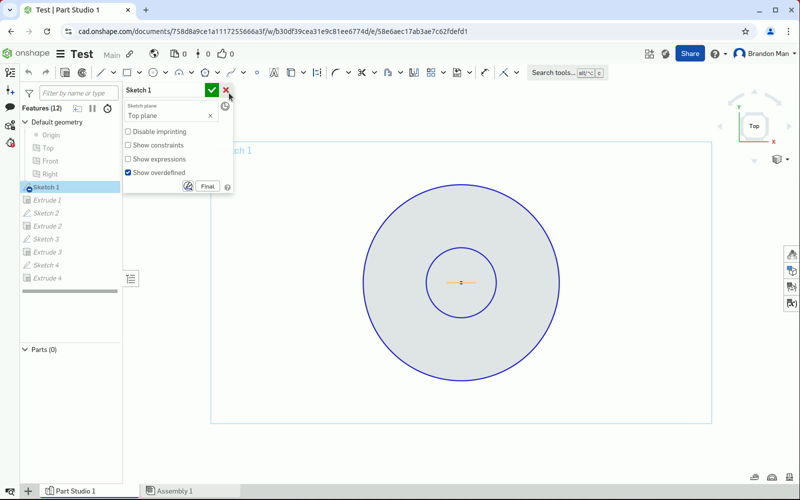
key(shift+s)
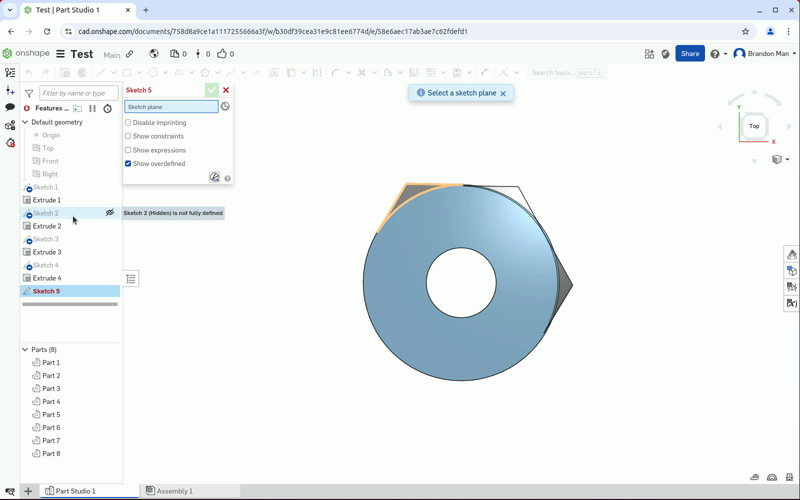
scroll(3)
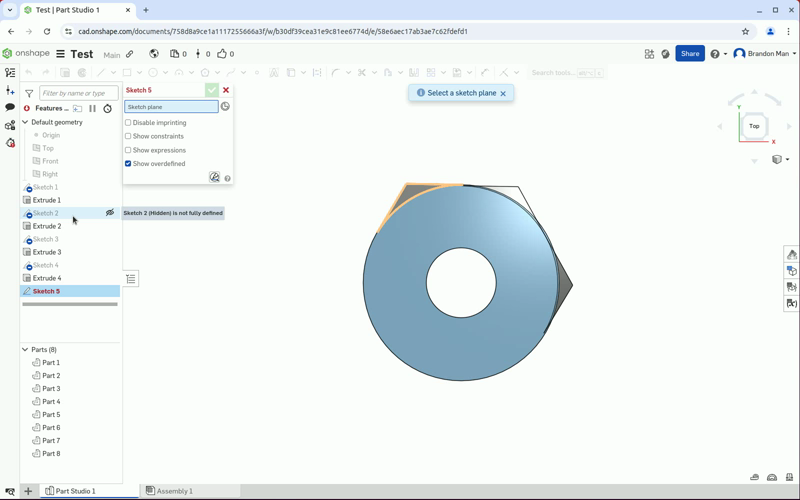
mouse_move(73, 150)
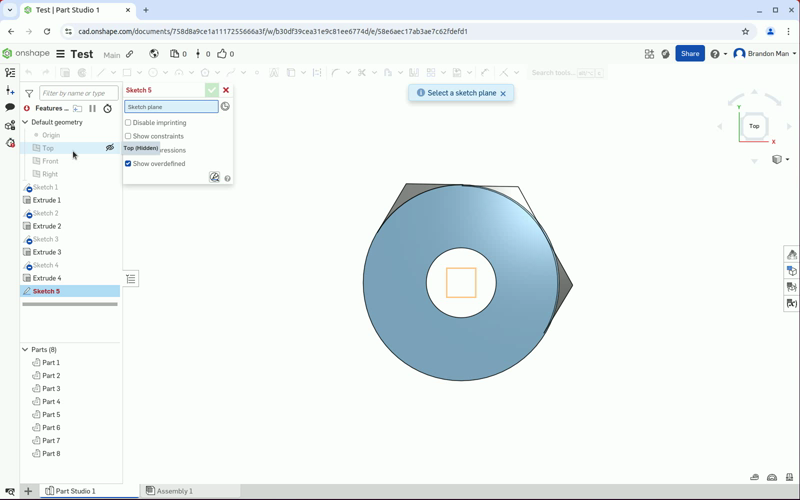
click(73, 150)
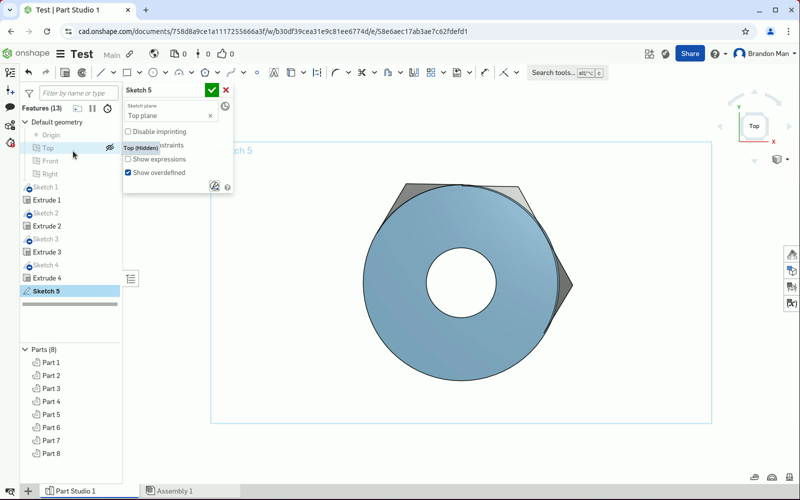
mouse_move(73, 352)
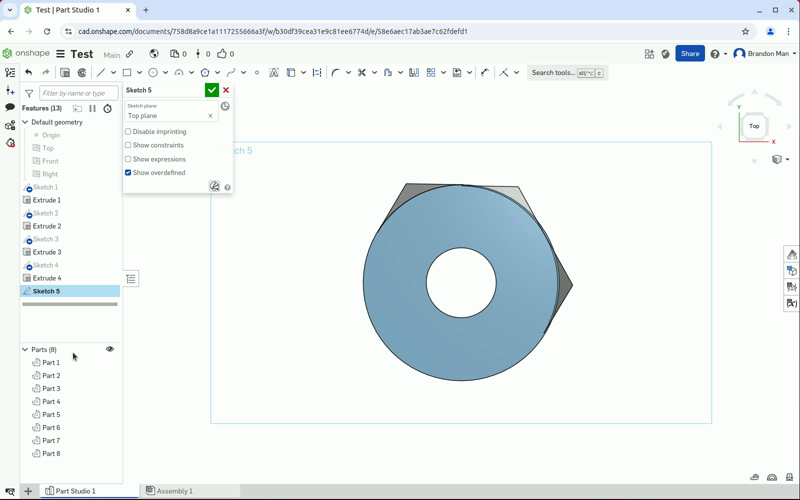
key(y)
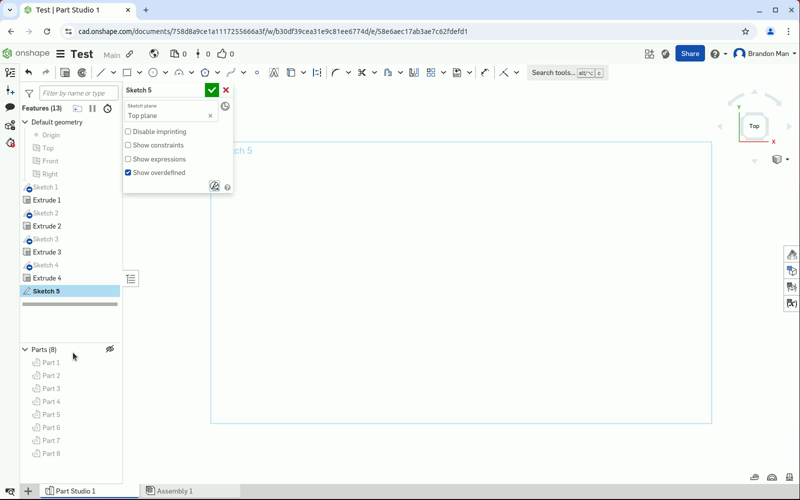
key(l)
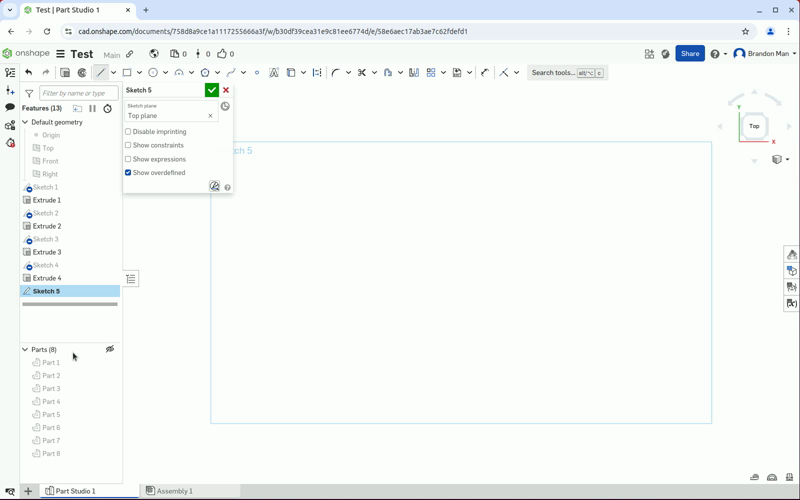
key_down(shift)
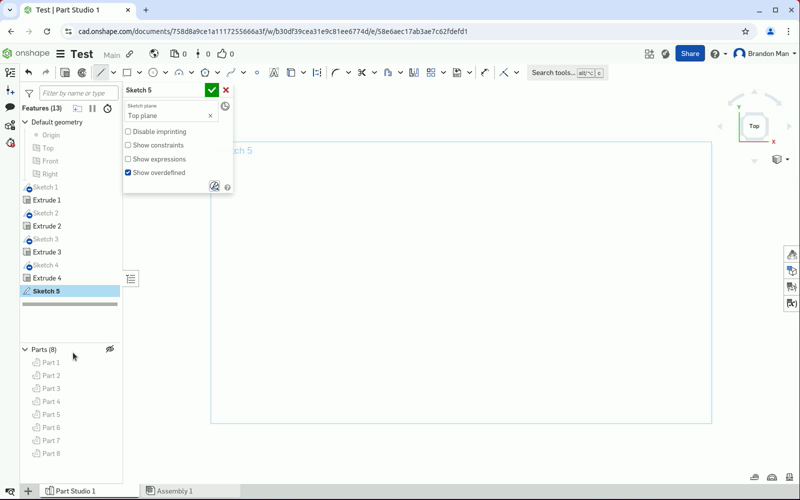
mouse_move(459, 380)
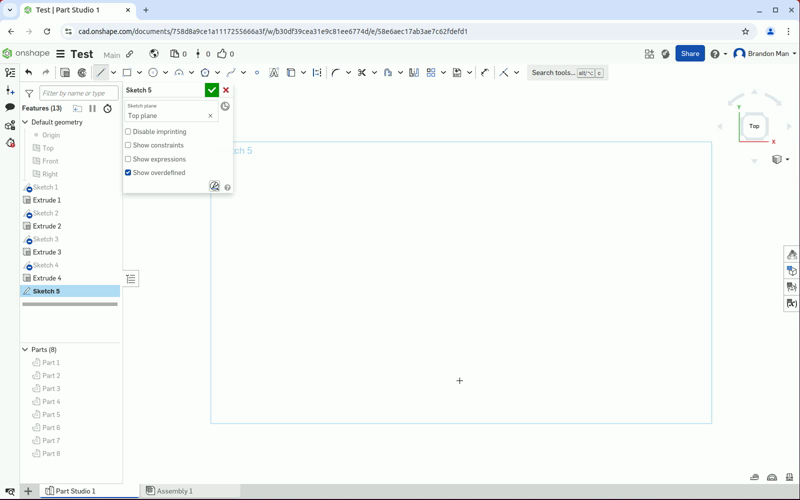
click(459, 380)
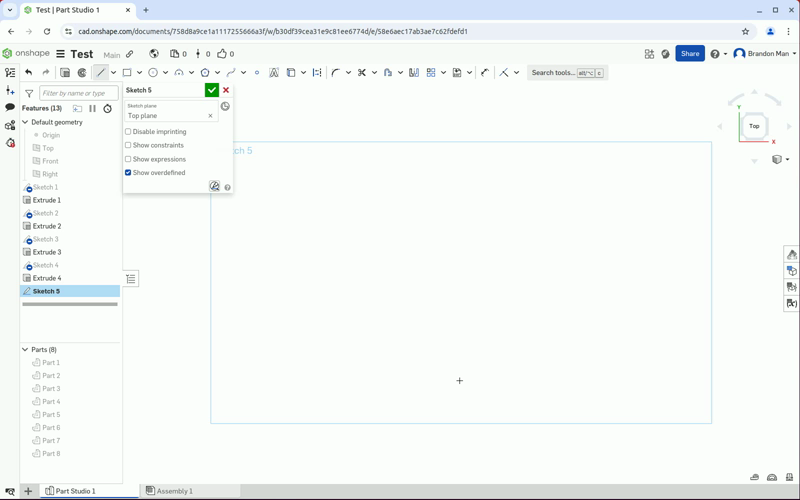
key_up(shift)
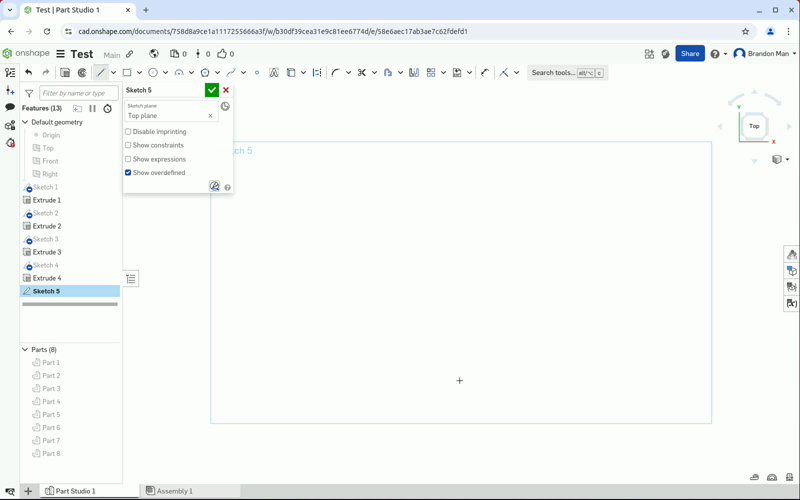
key_down(shift)
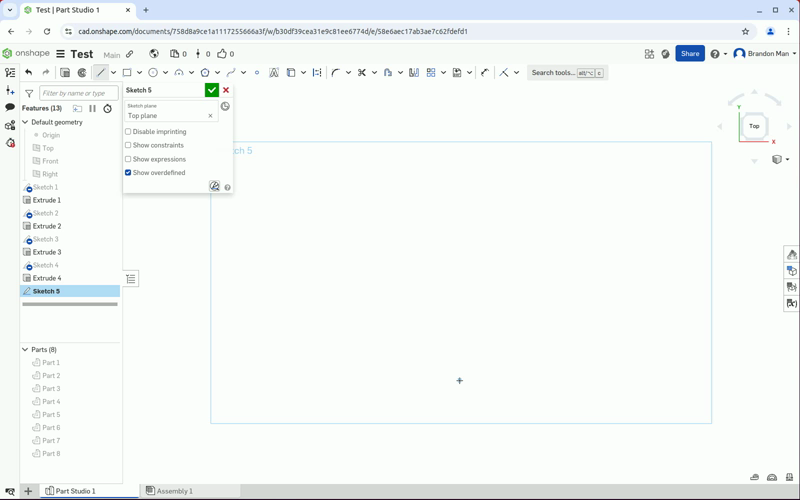
mouse_move(489, 380)
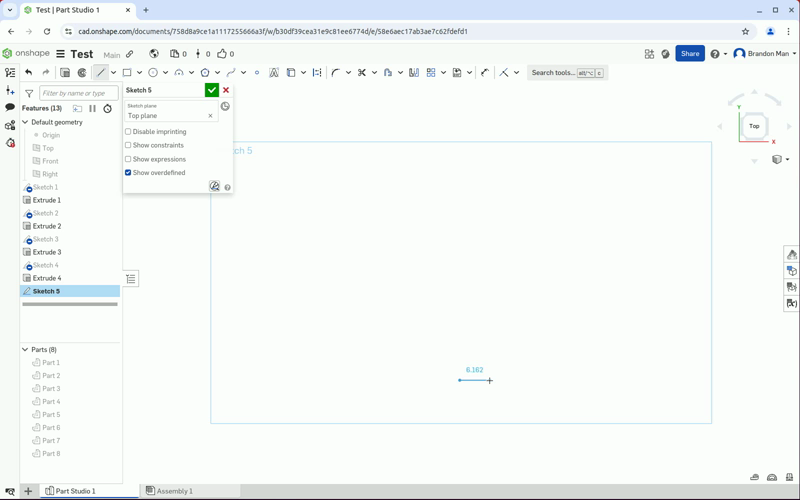
mouse_move(516, 381)
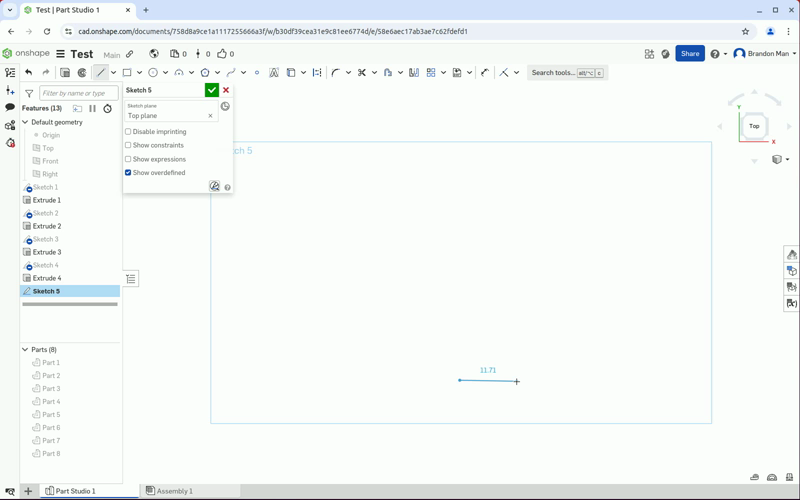
click(516, 381)
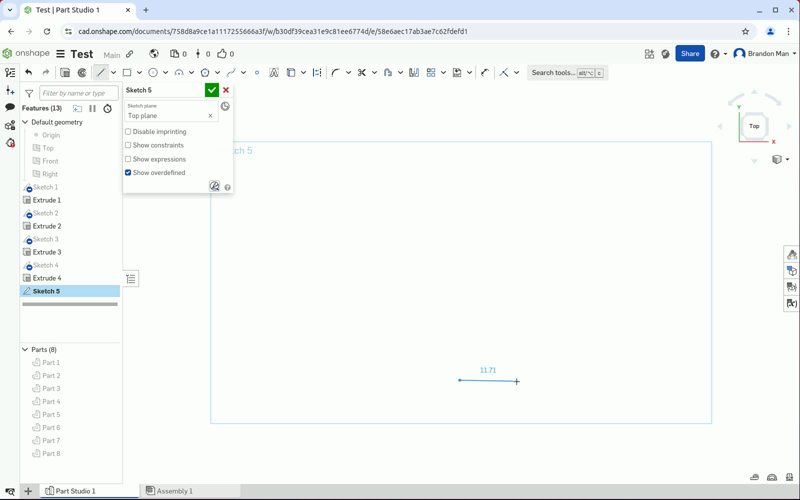
key_up(shift)
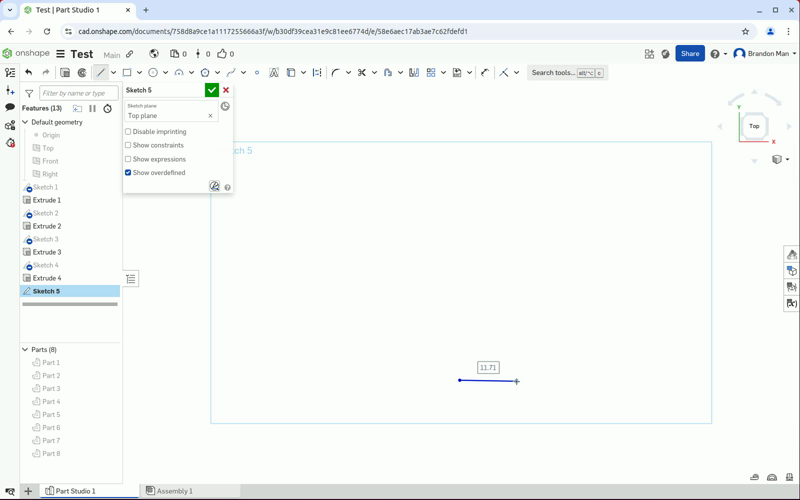
key_down(shift)
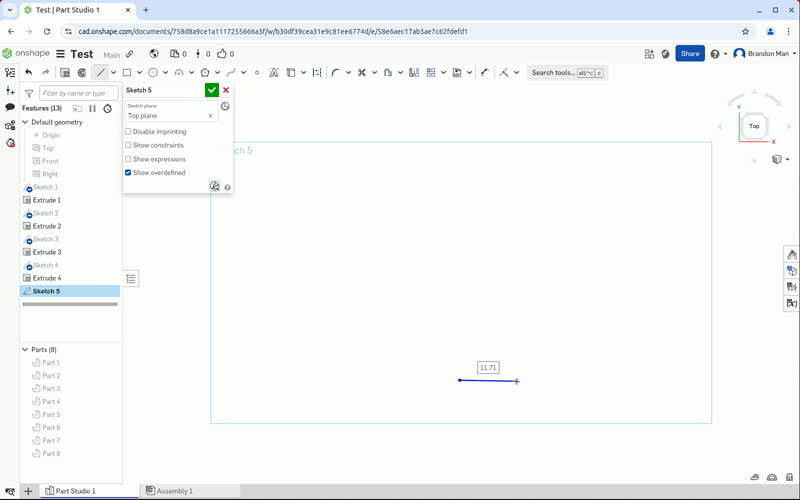
mouse_move(546, 381)
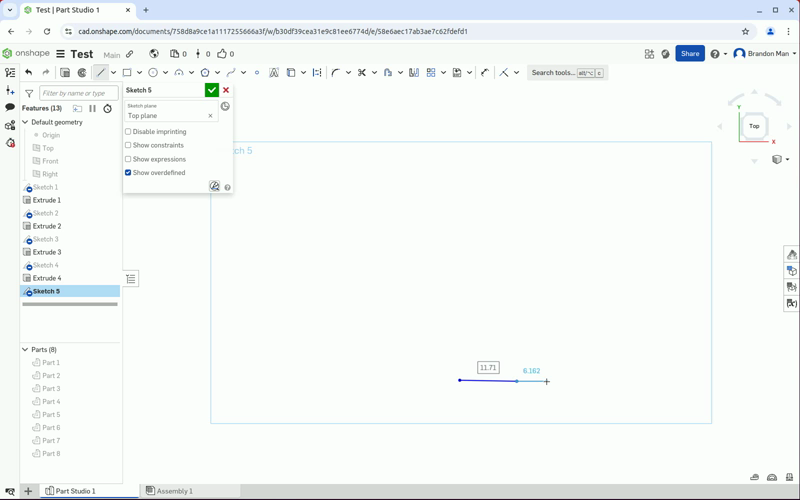
mouse_move(545, 332)
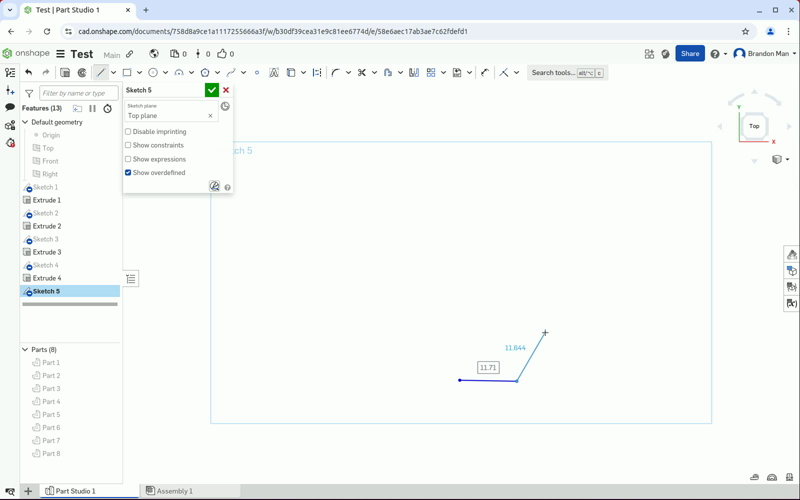
click(545, 332)
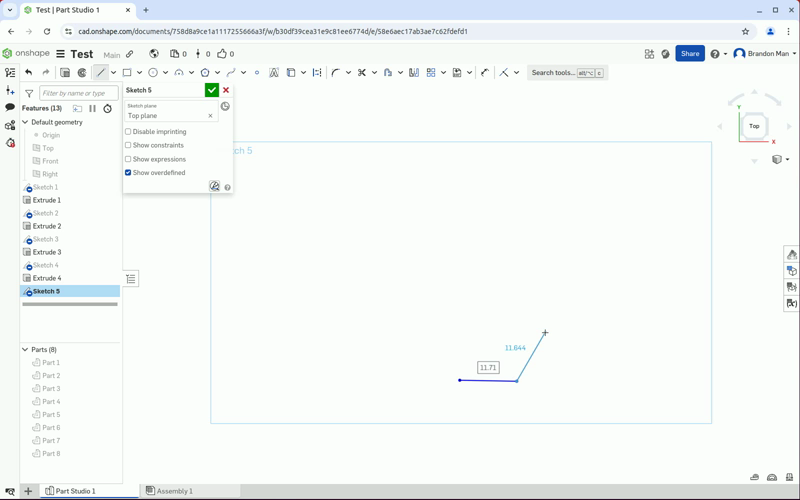
key_up(shift)
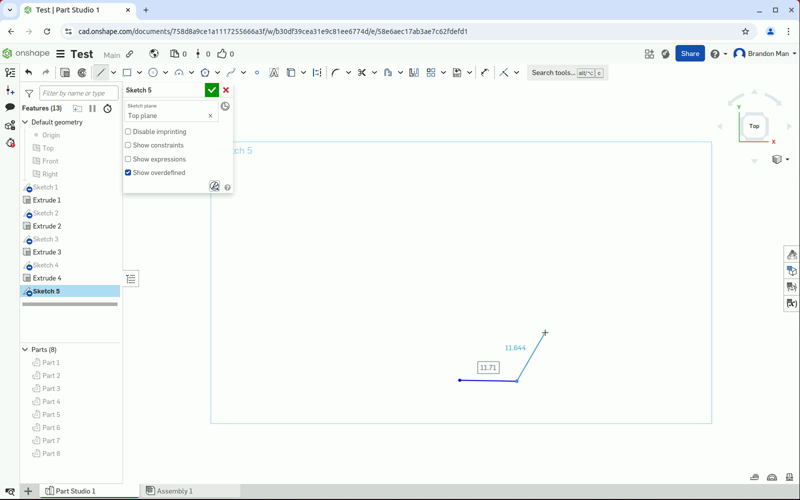
key(esc)
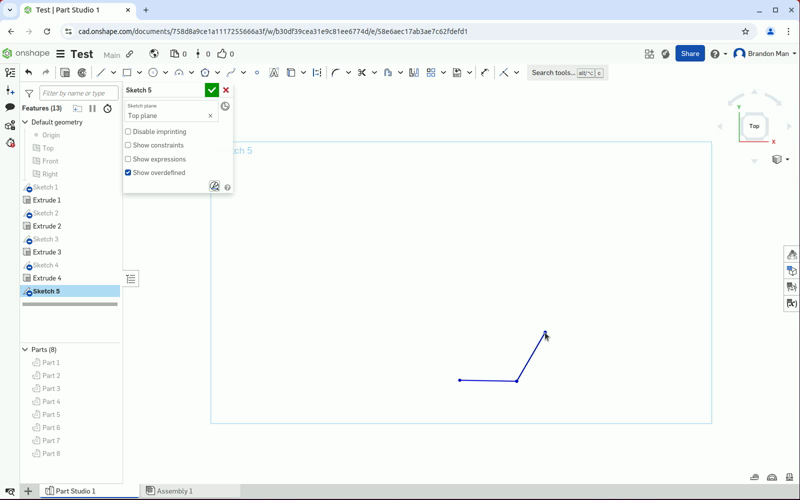
key(a)
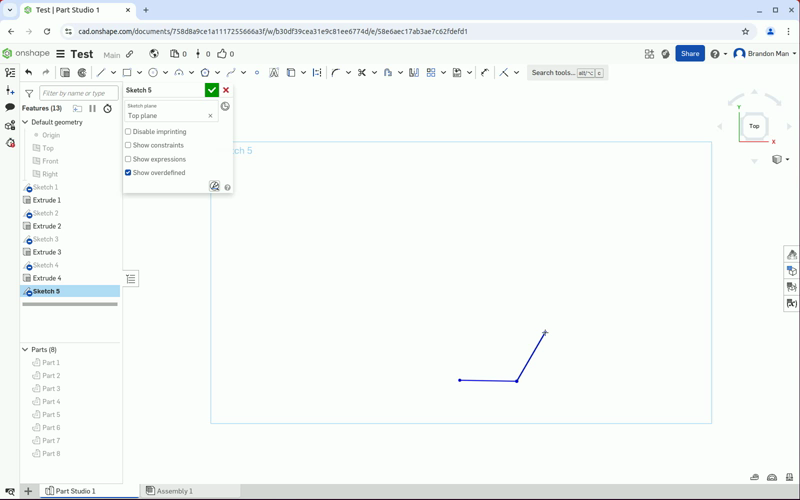
mouse_move(545, 332)
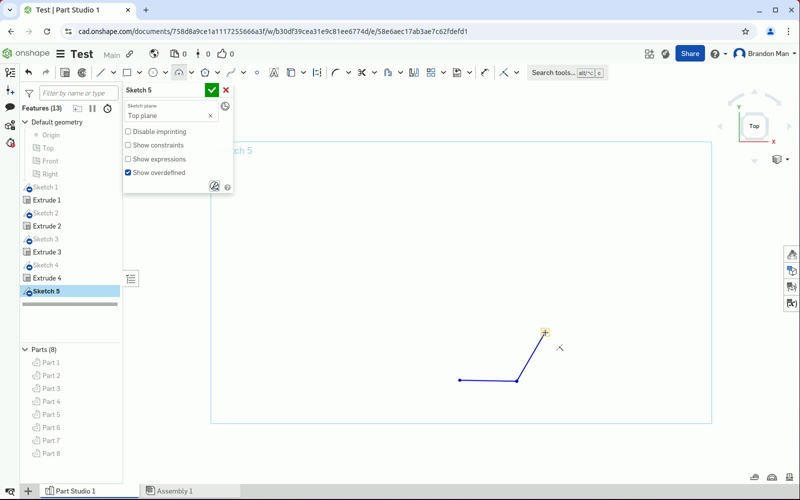
click(545, 332)
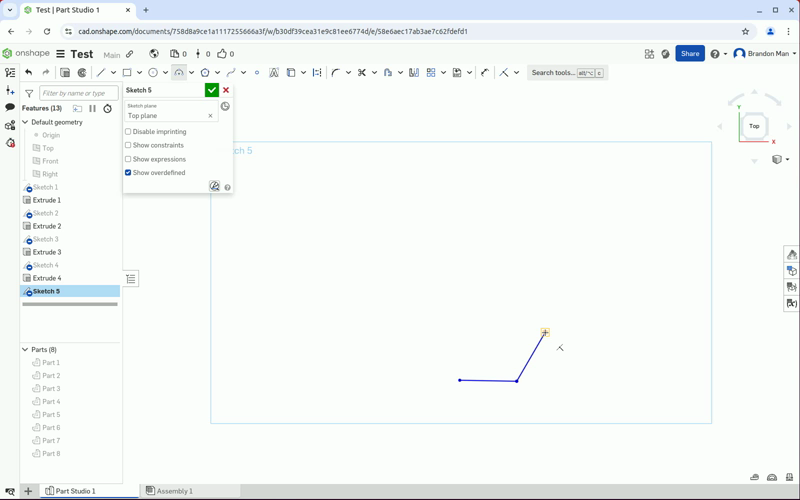
mouse_move(459, 380)
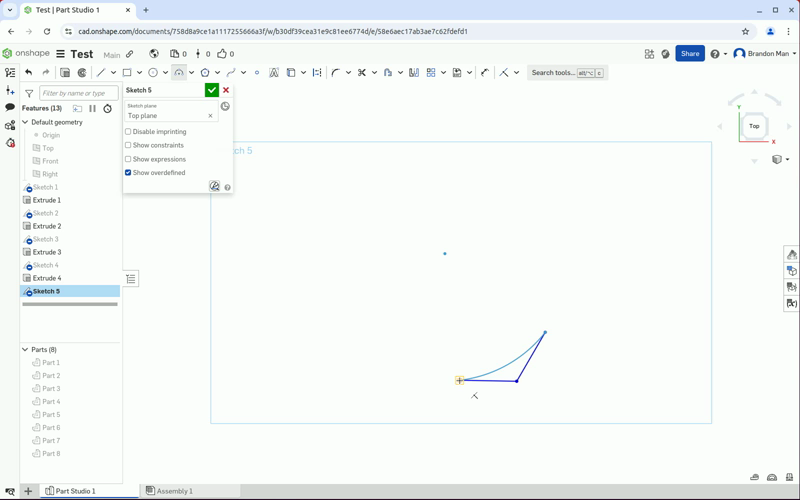
click(459, 380)
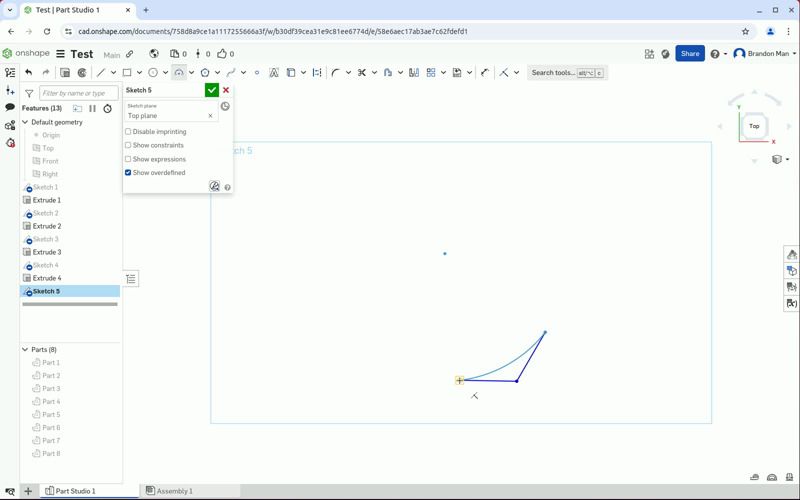
key_down(shift)
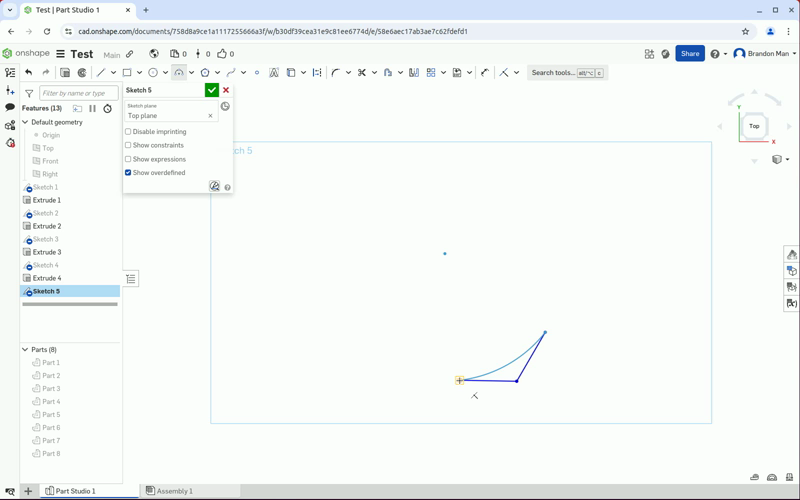
mouse_move(509, 367)
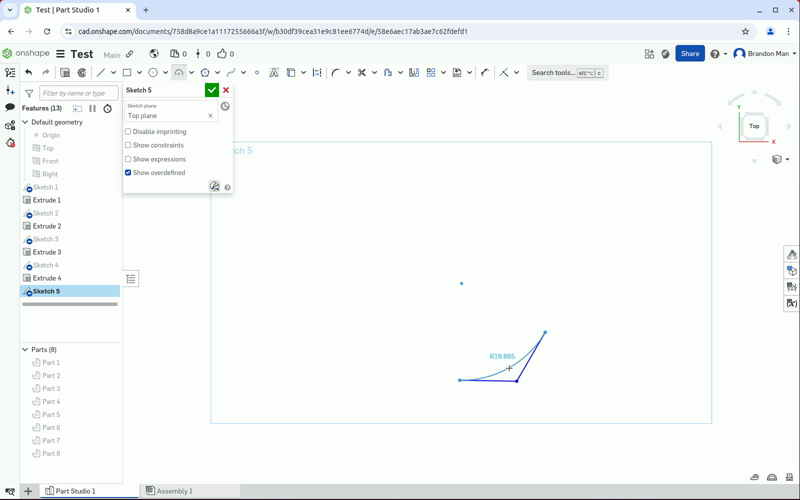
click(509, 367)
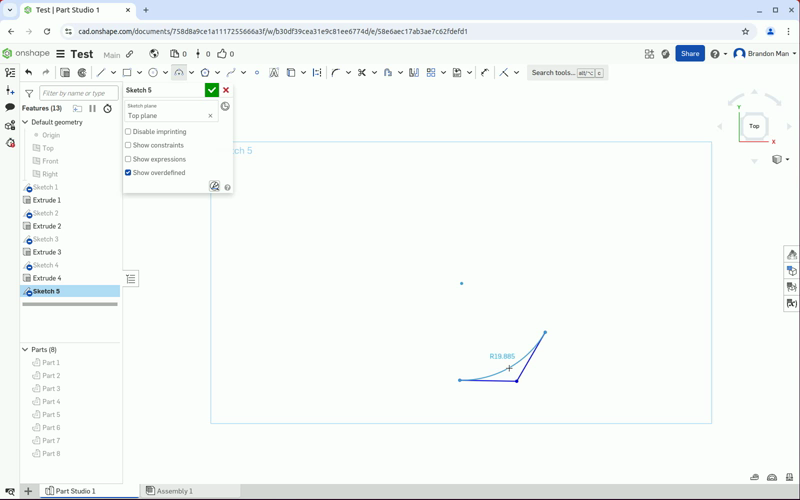
key_up(shift)
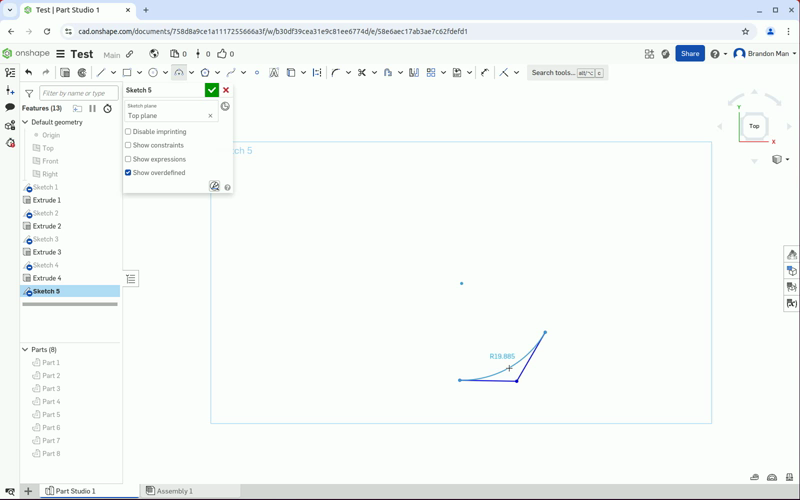
key(esc)
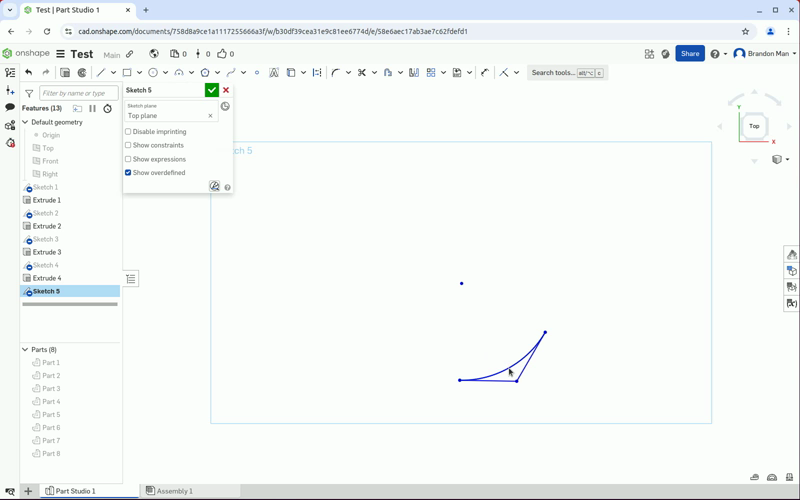
mouse_move(511, 380)
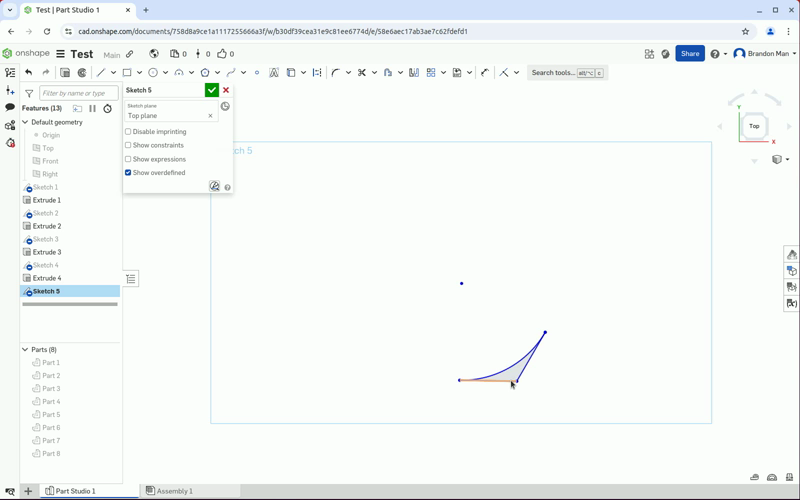
scroll(6)
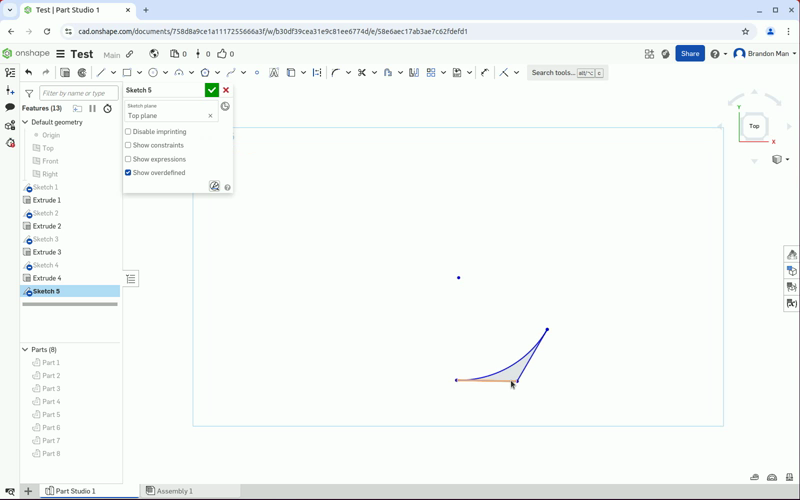
scroll(6)
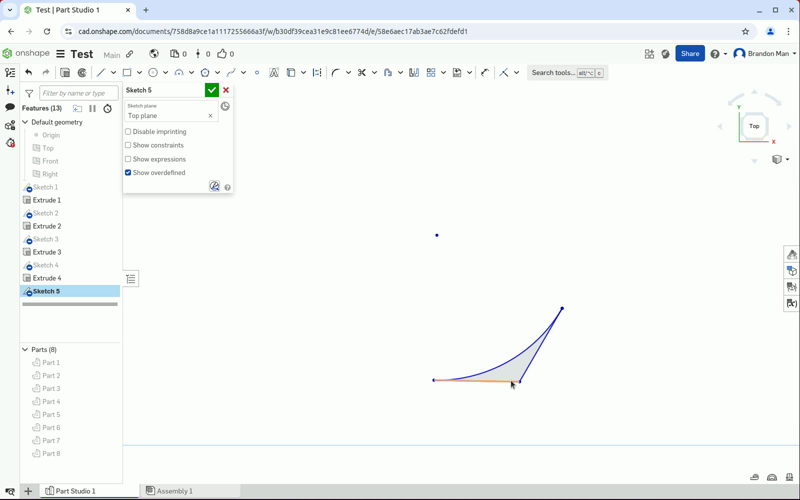
scroll(6)
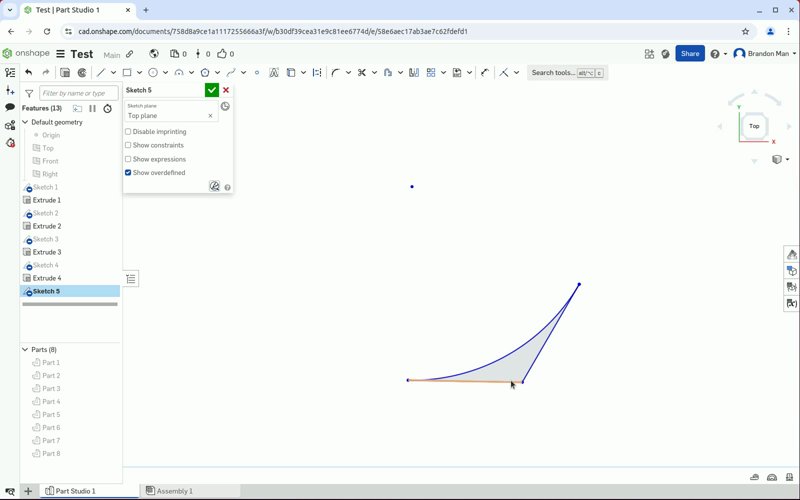
scroll(6)
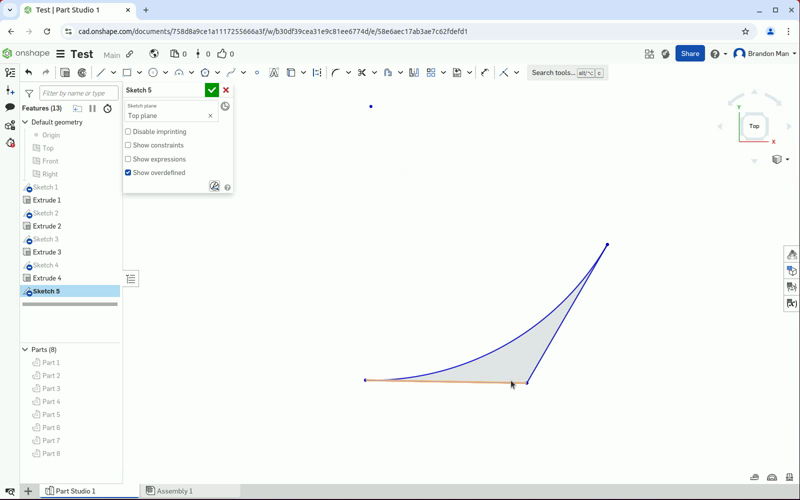
scroll(6)
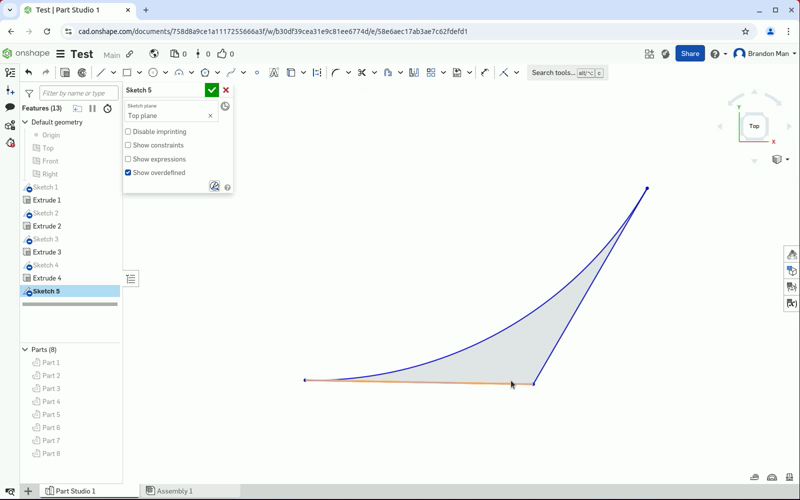
scroll(6)
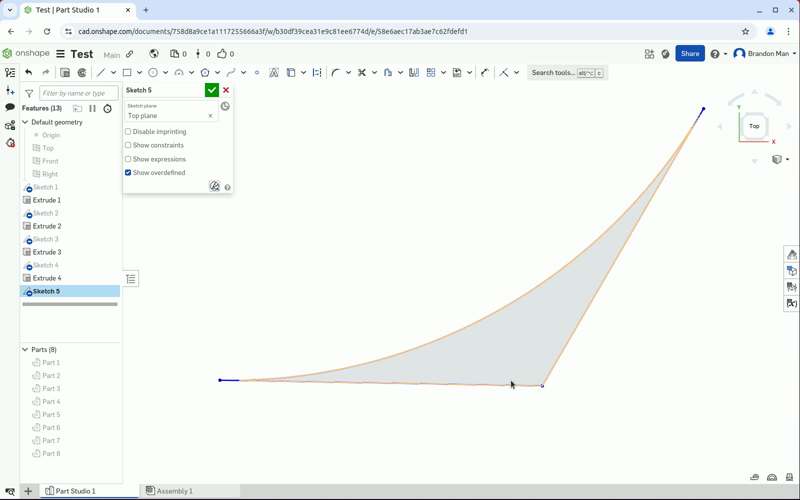
scroll(6)
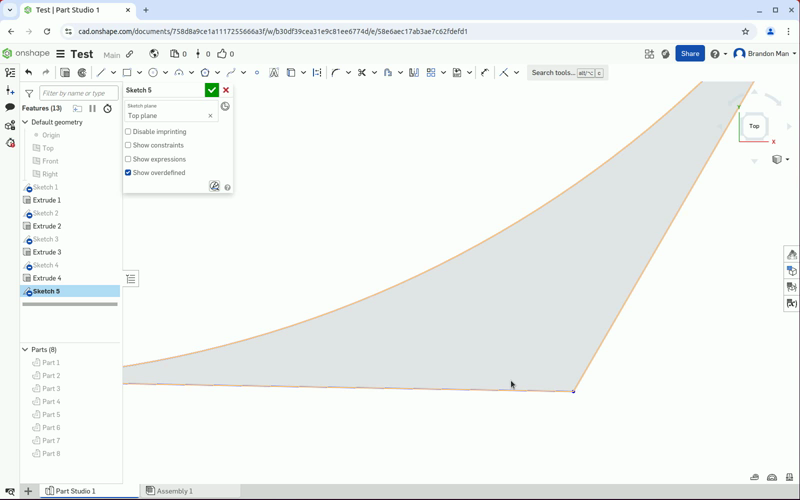
click(511, 380)
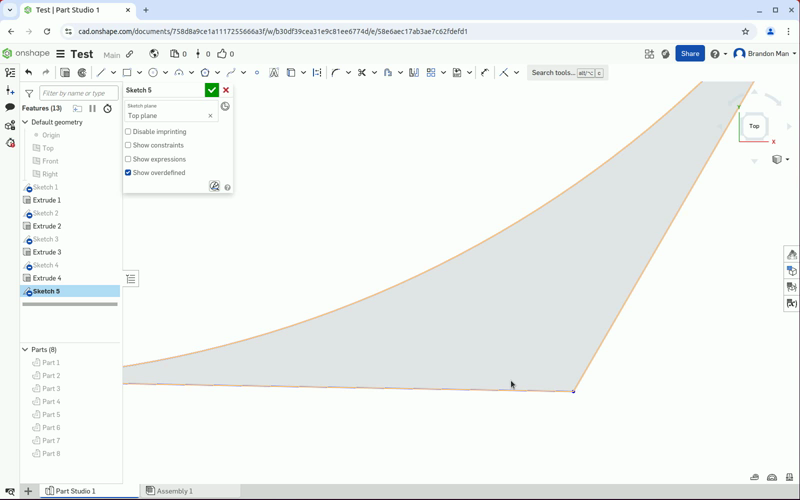
scroll(-6)
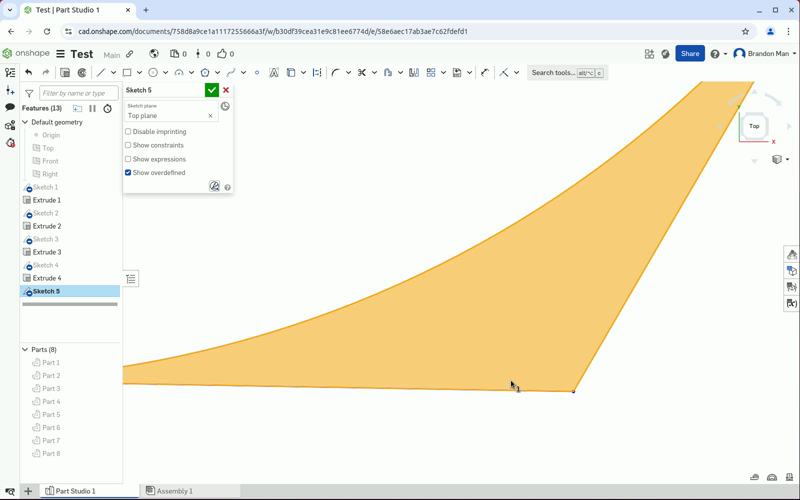
scroll(-6)
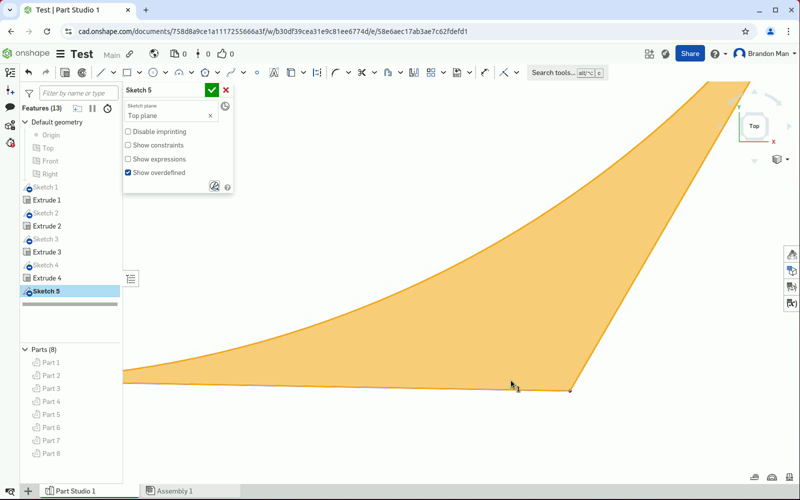
scroll(-6)
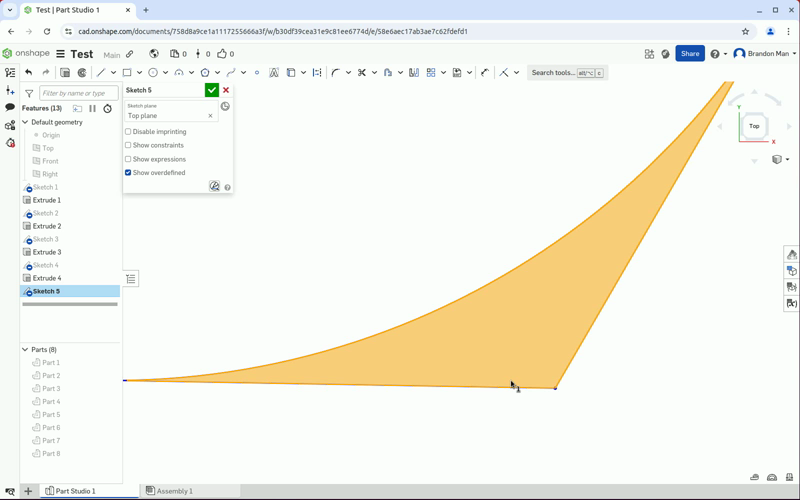
scroll(-6)
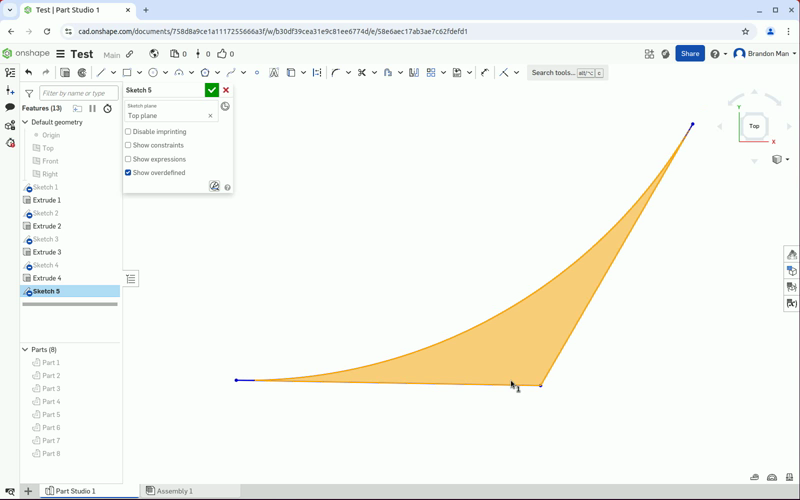
scroll(-6)
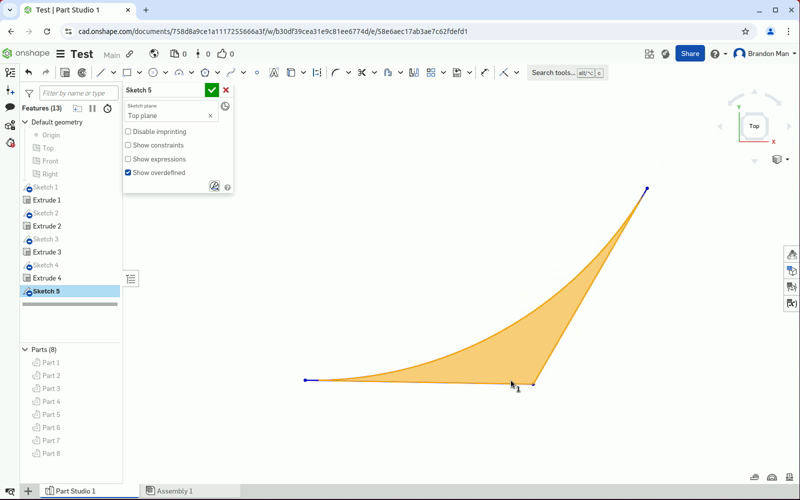
scroll(-6)
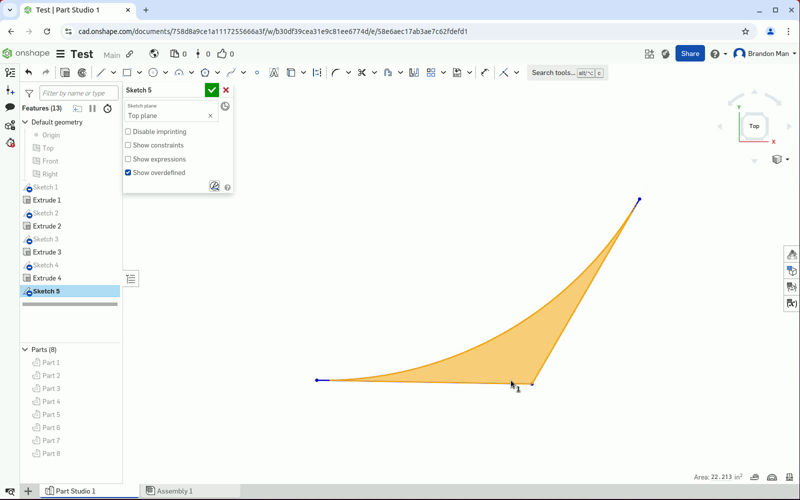
scroll(-6)
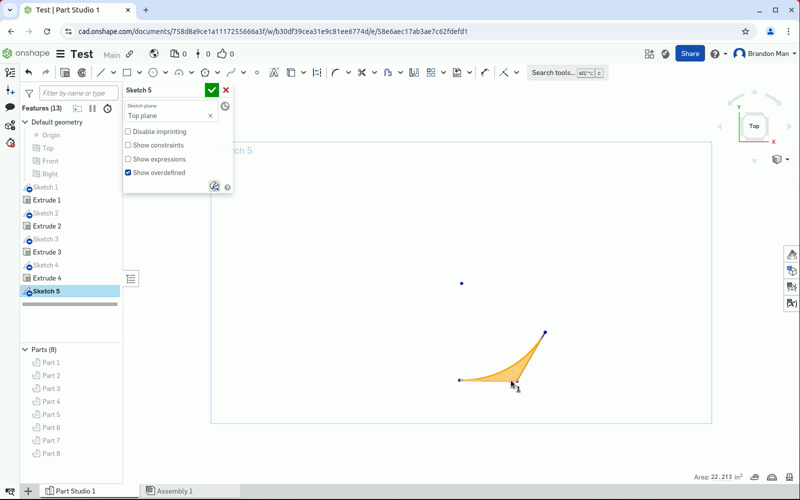
mouse_move(73, 352)
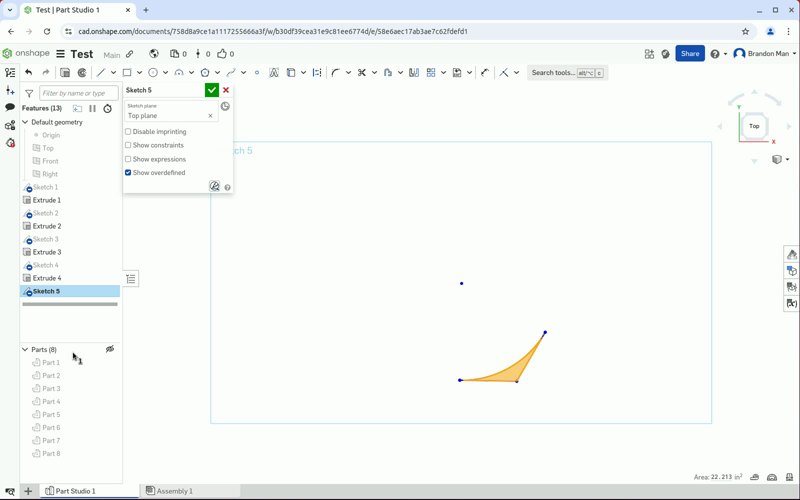
key(shift+y)
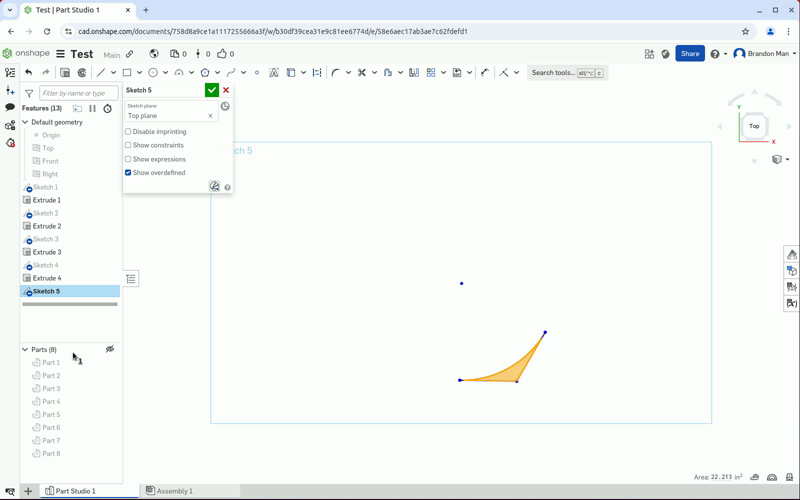
key(shift+e)
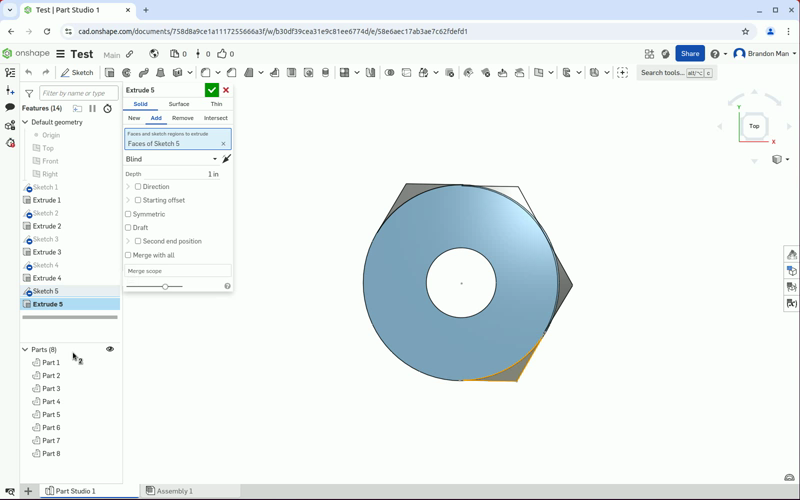
mouse_move(143, 106)
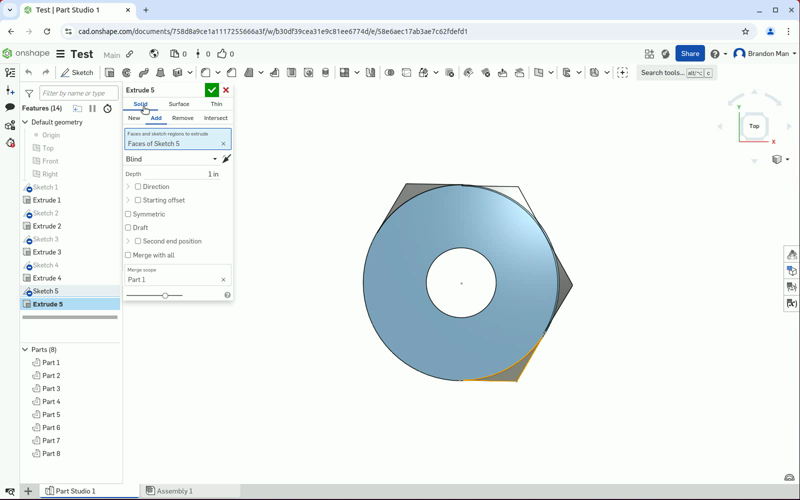
click(143, 106)
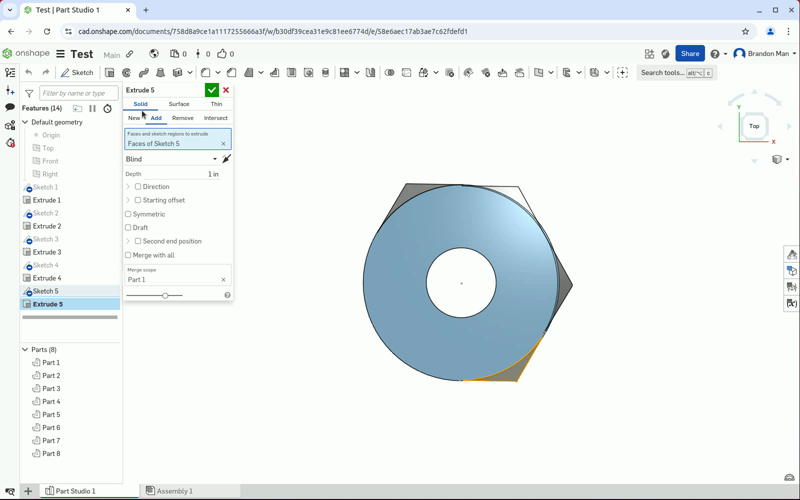
mouse_move(137, 120)
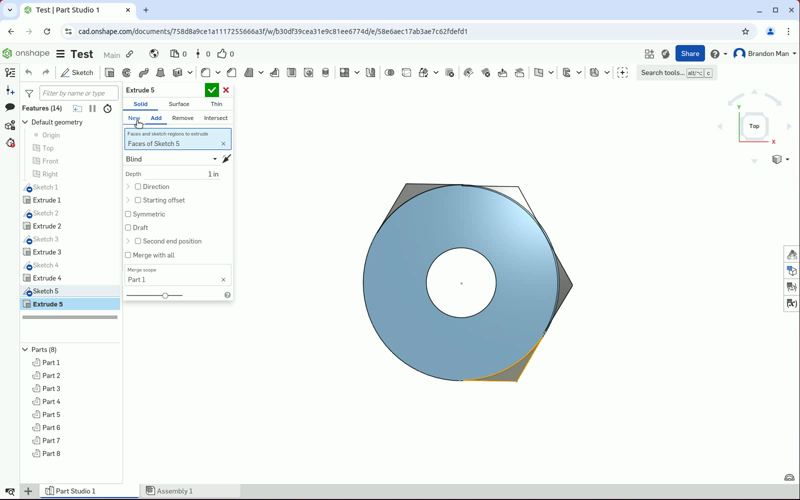
click(137, 120)
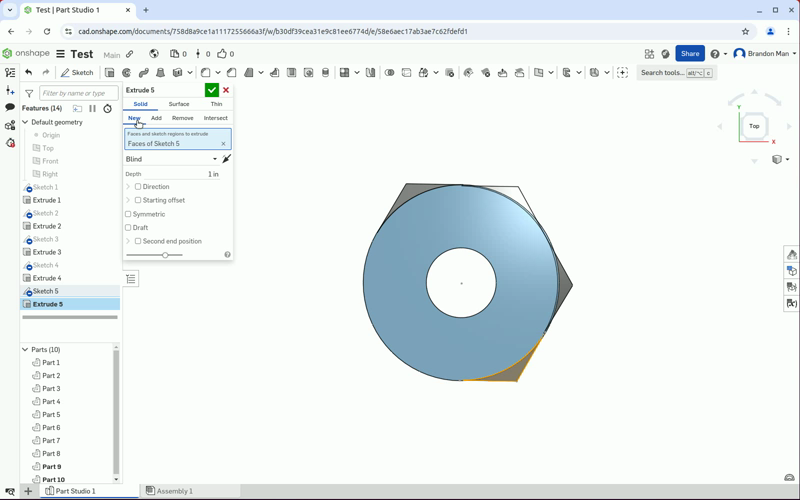
key(tab, 4)
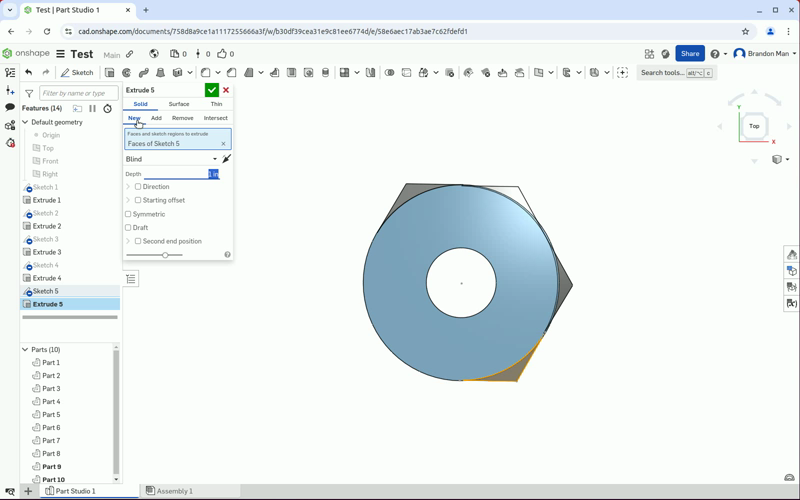
text(5.055)
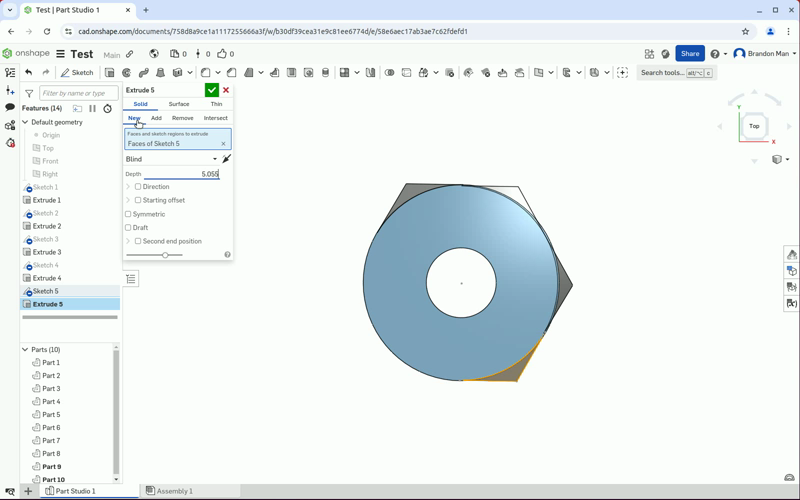
key(enter)
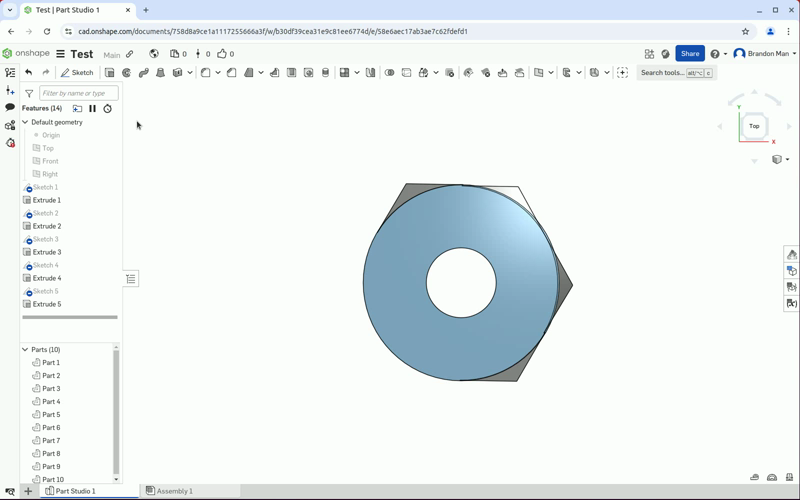
key(shift+h)
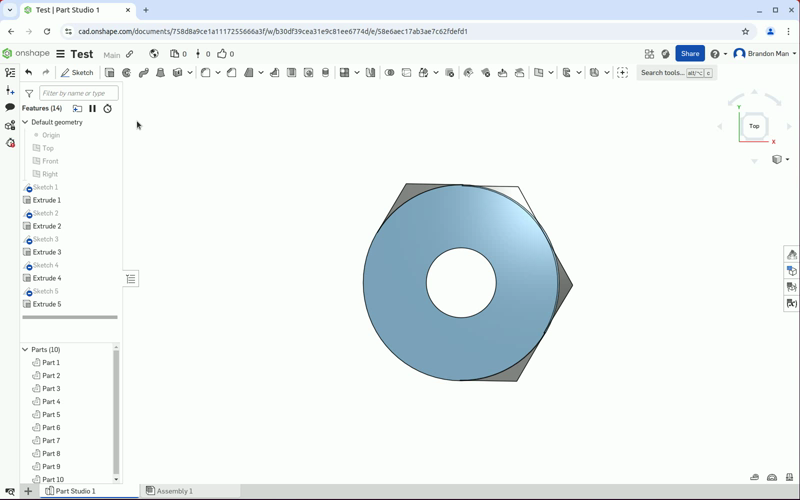
key(shift+h)
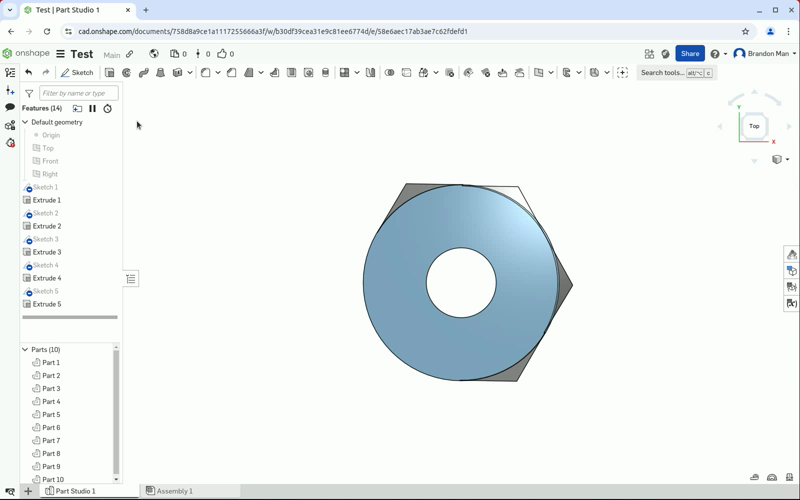
mouse_move(73, 189)
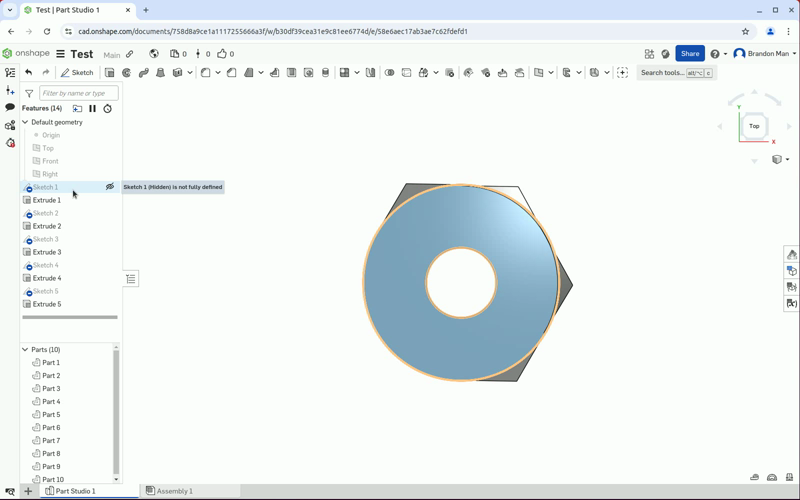
click(73, 189)
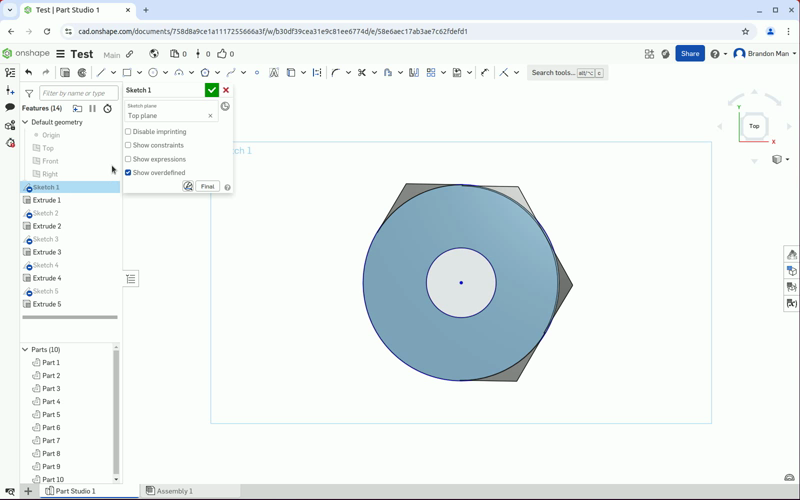
mouse_move(229, 92)
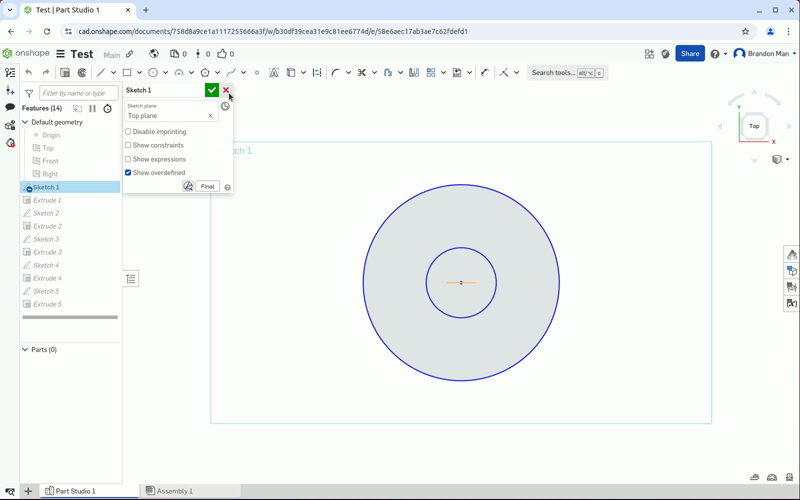
click(229, 92)
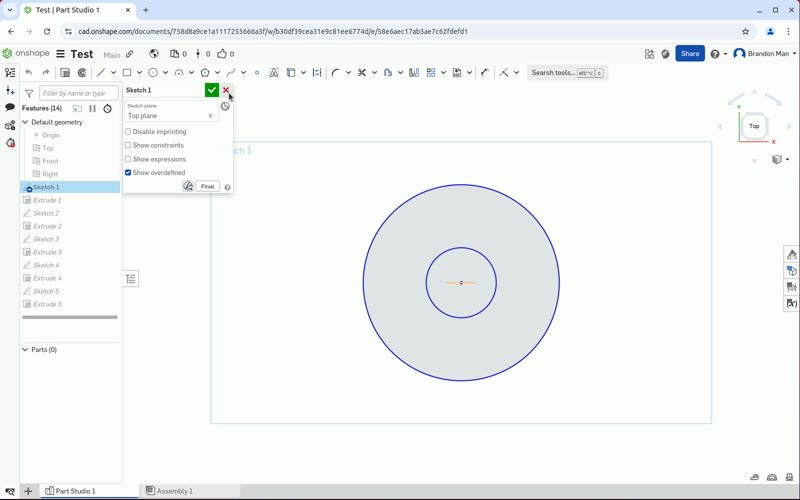
key(shift+s)
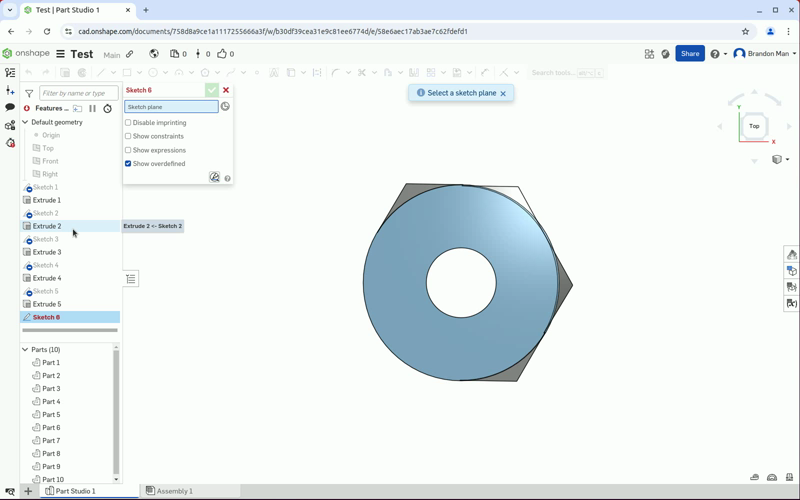
scroll(3)
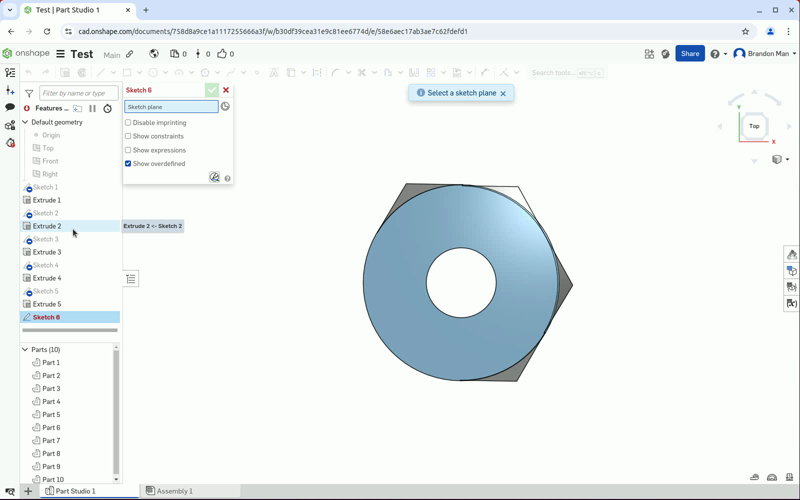
mouse_move(73, 150)
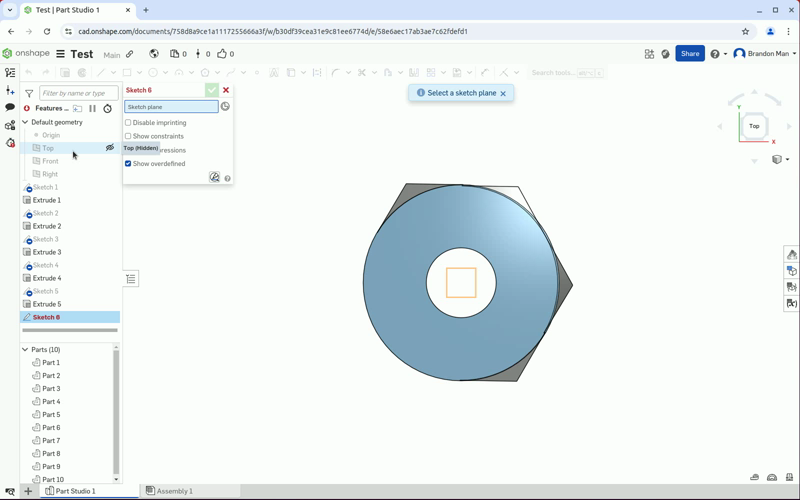
click(73, 150)
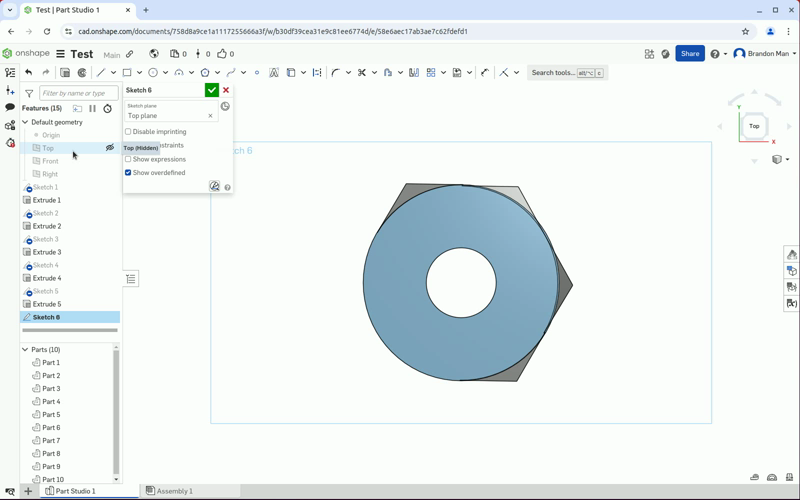
mouse_move(69, 352)
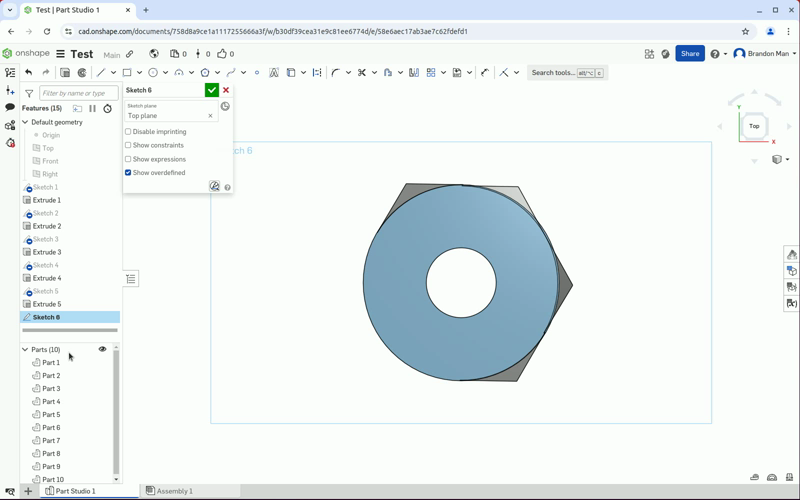
key(y)
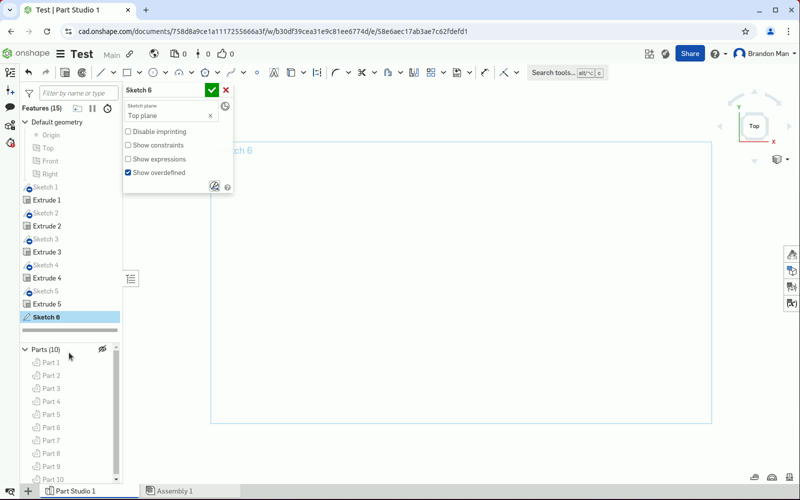
key(l)
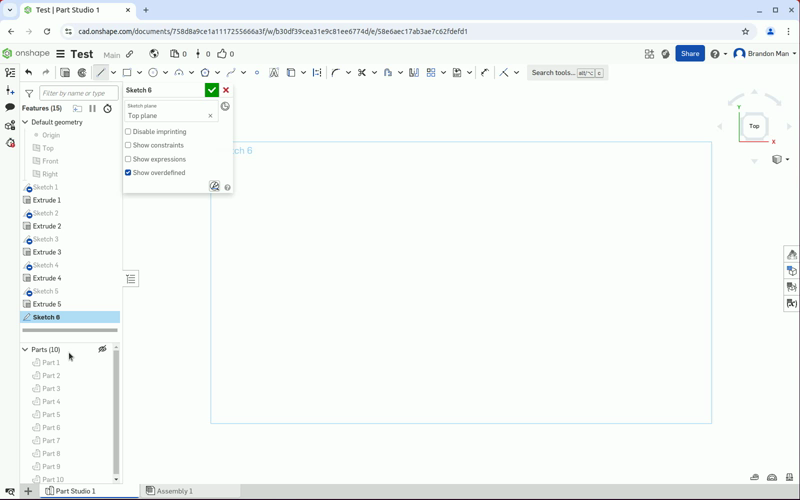
key_down(shift)
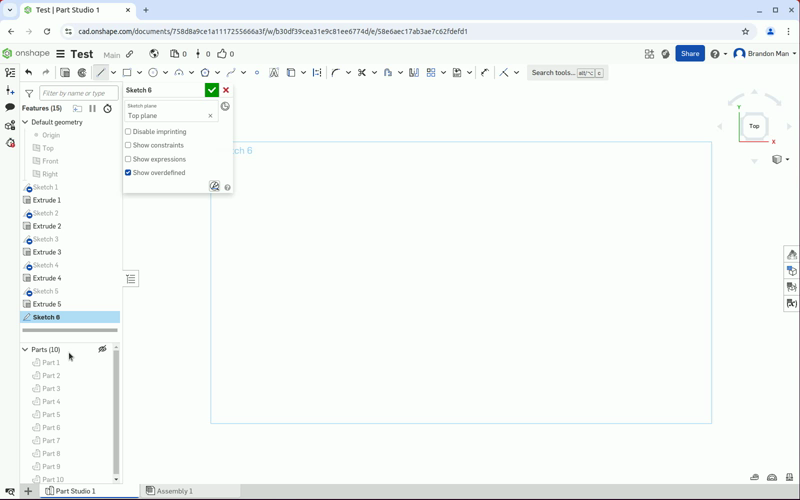
mouse_move(375, 329)
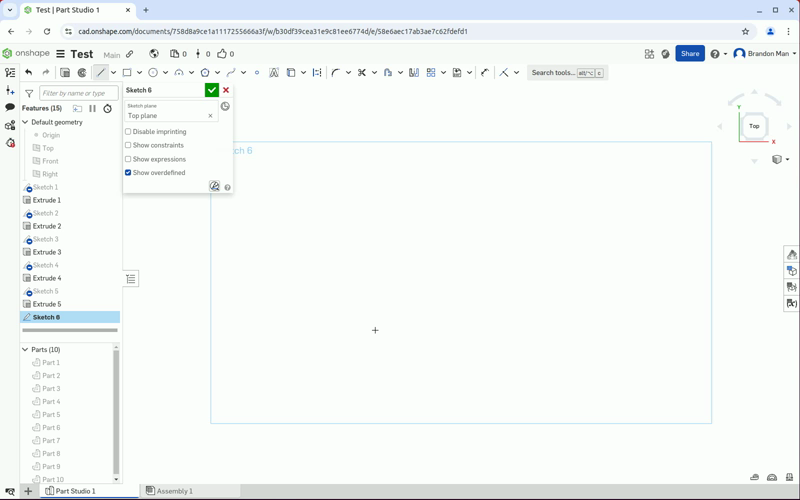
click(375, 329)
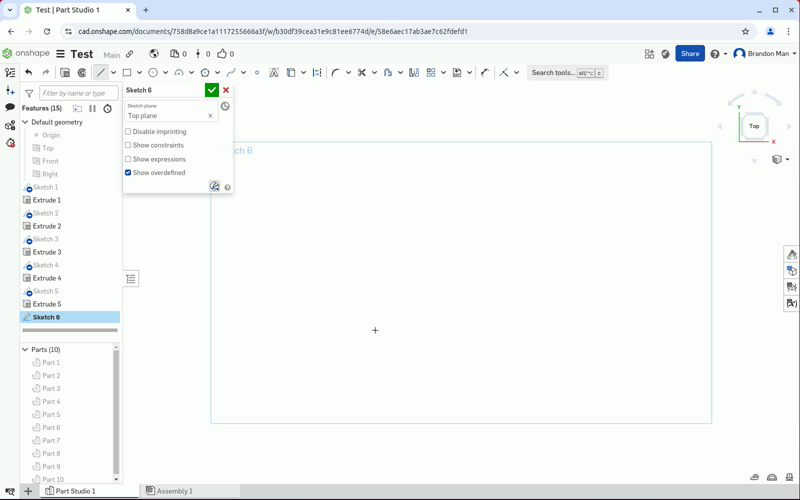
key_up(shift)
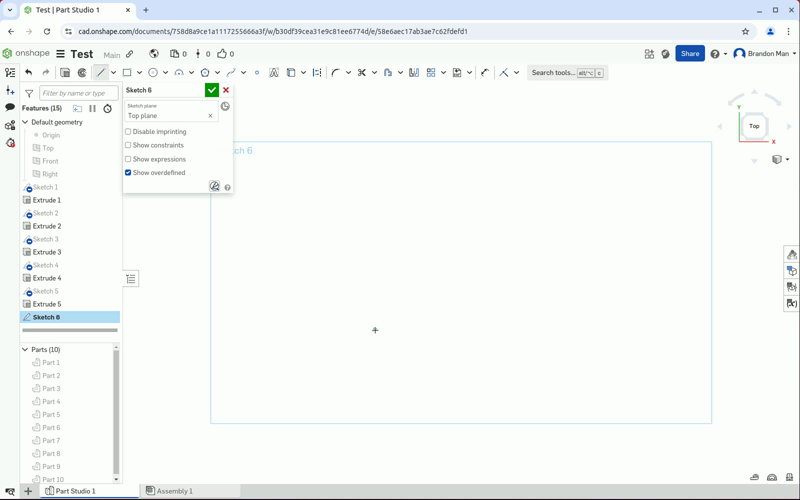
key_down(shift)
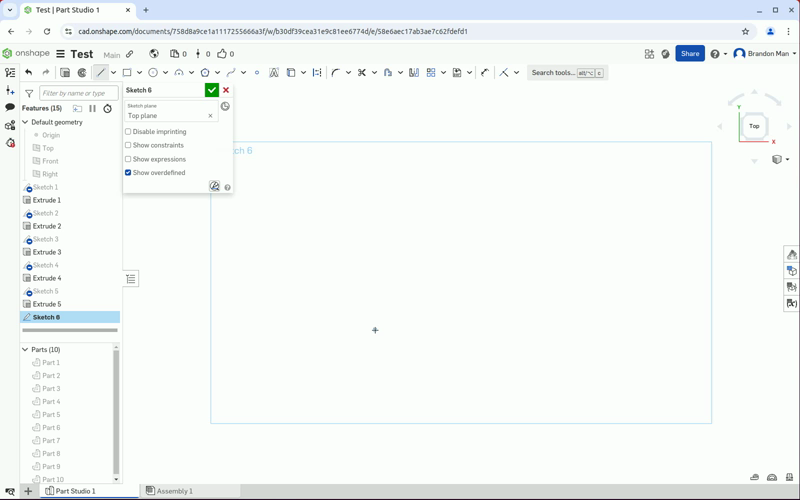
mouse_move(405, 329)
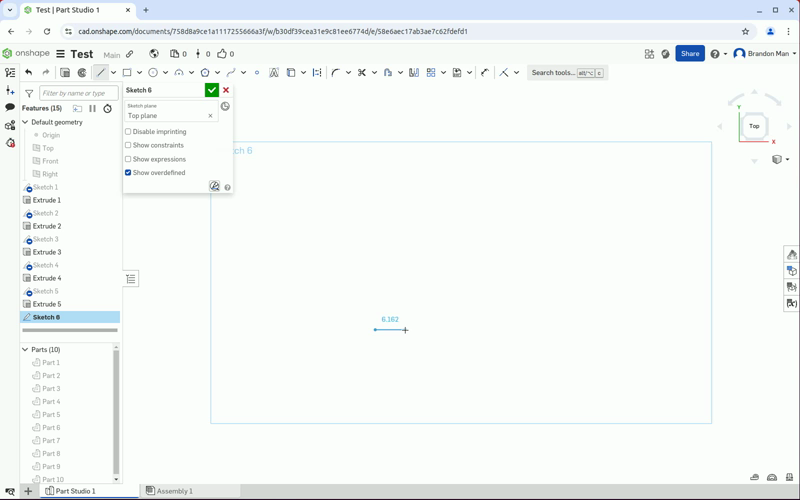
mouse_move(402, 378)
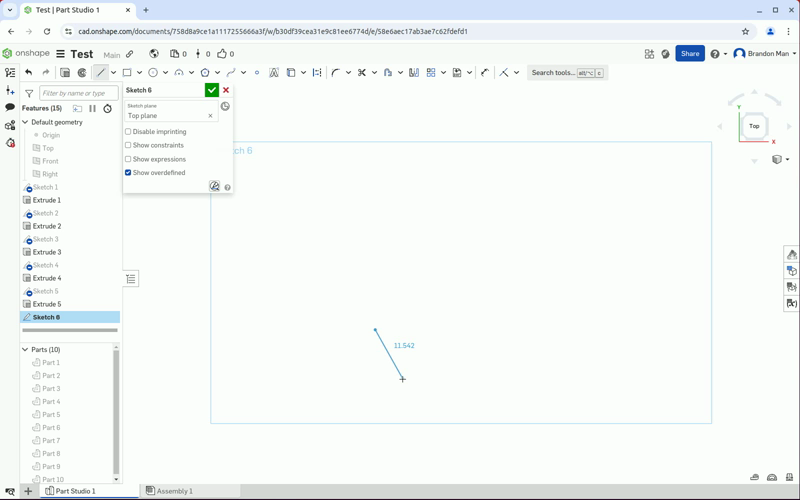
click(402, 378)
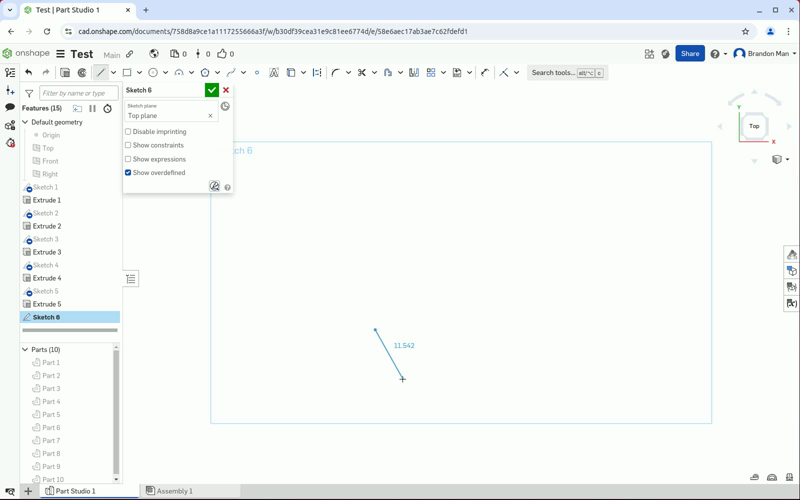
key_up(shift)
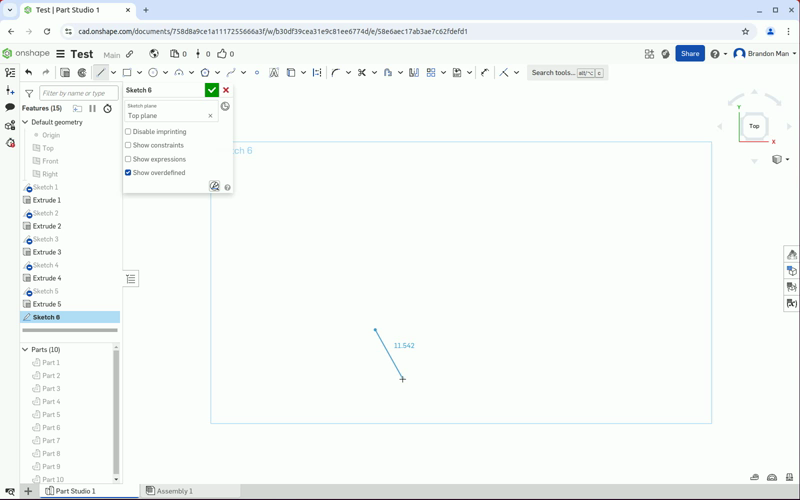
key_down(shift)
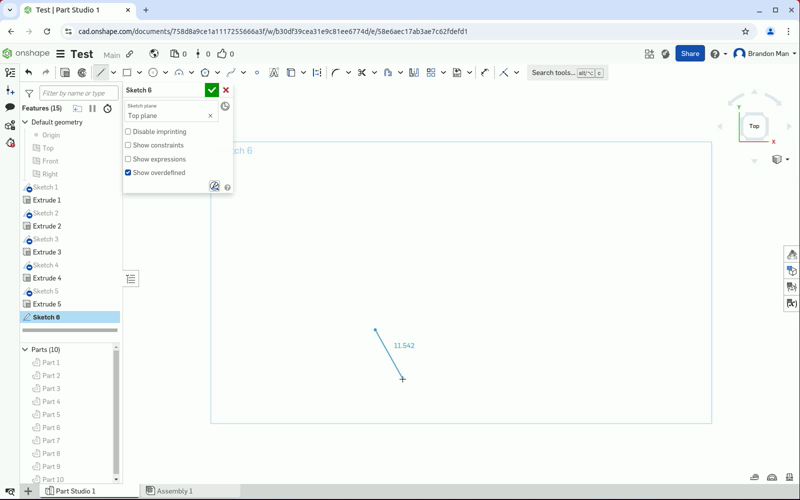
mouse_move(432, 378)
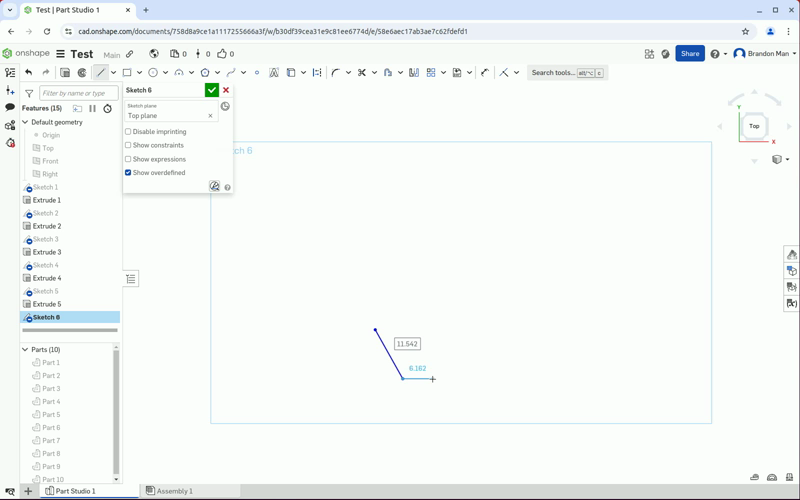
mouse_move(458, 379)
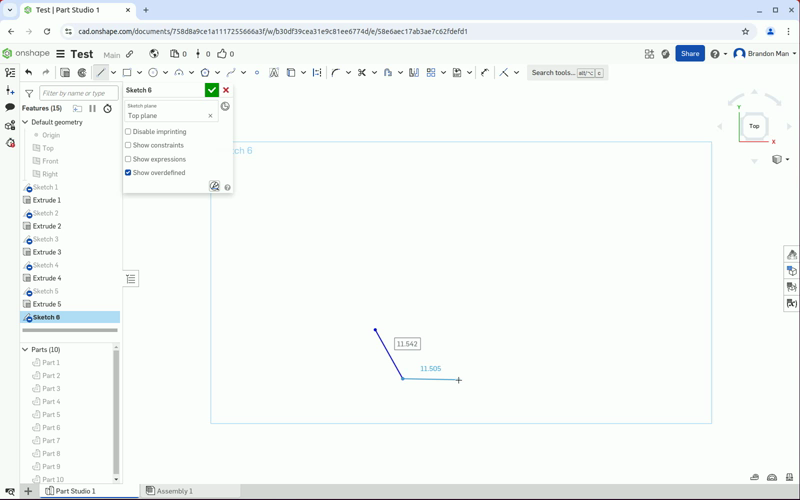
click(458, 379)
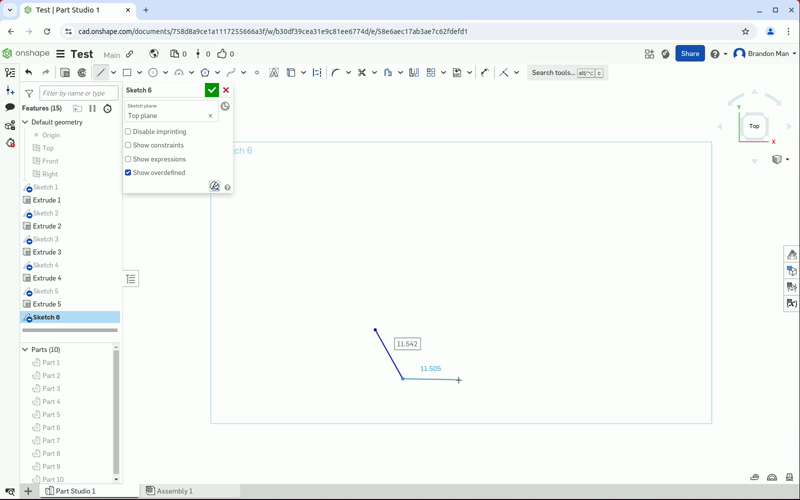
key_up(shift)
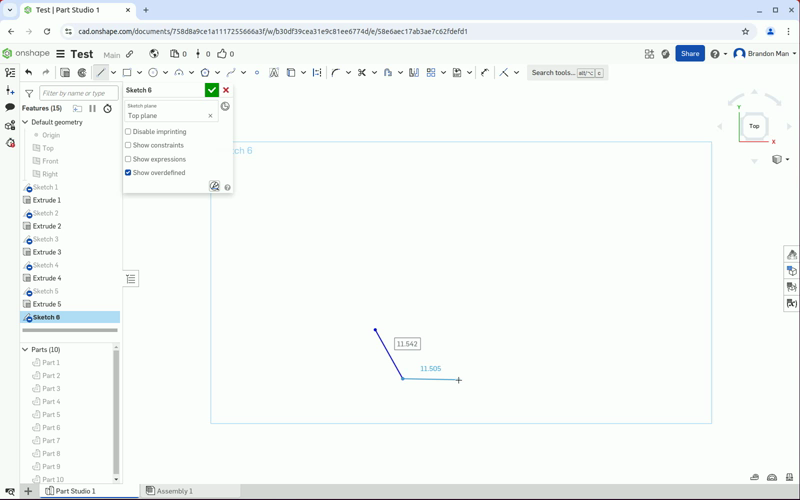
key(esc)
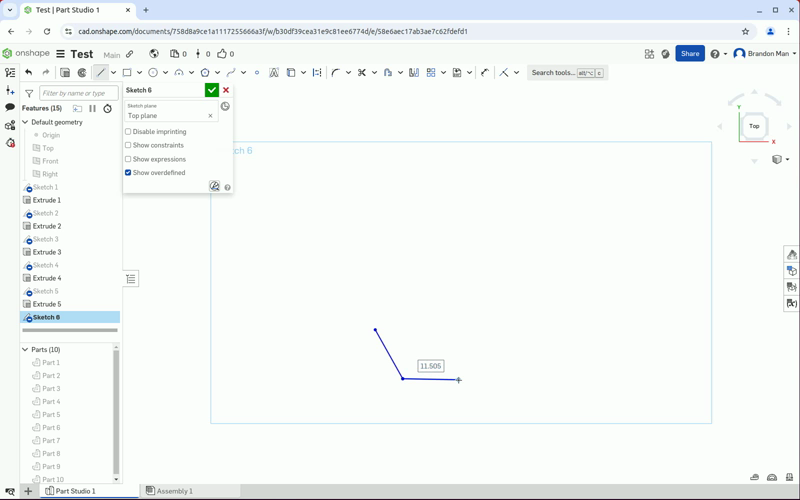
key(a)
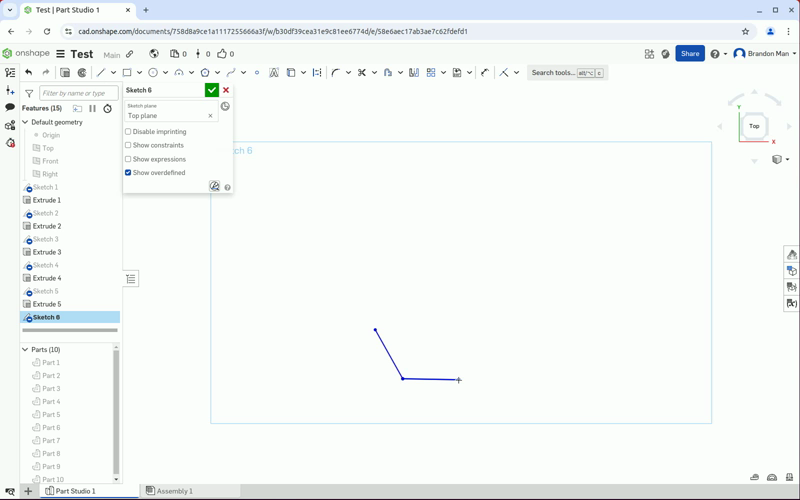
mouse_move(458, 379)
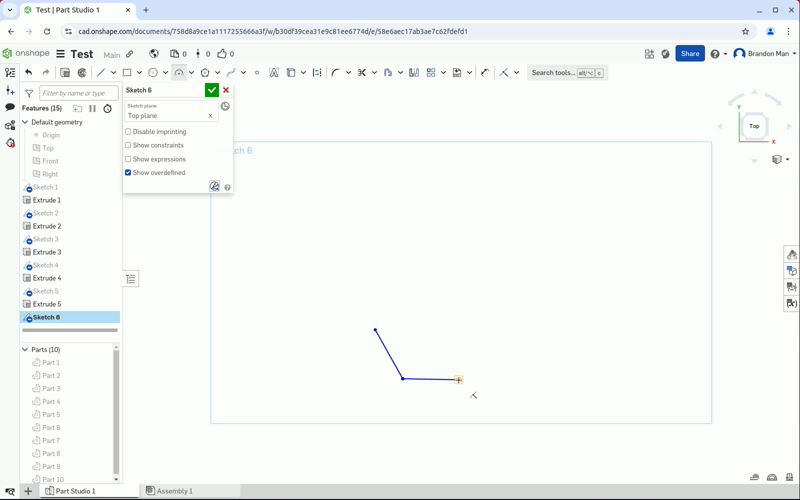
click(458, 379)
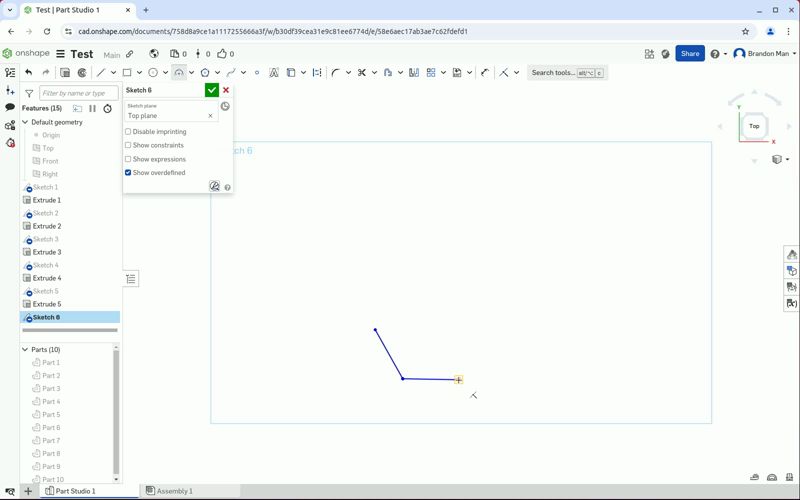
mouse_move(375, 329)
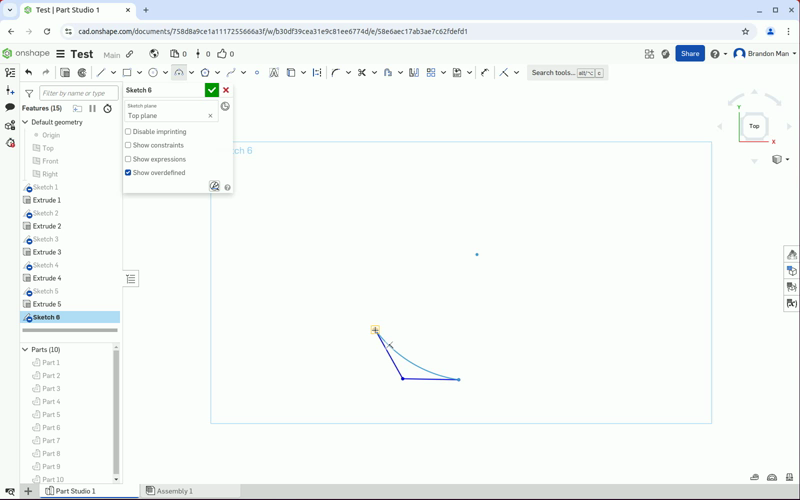
click(375, 329)
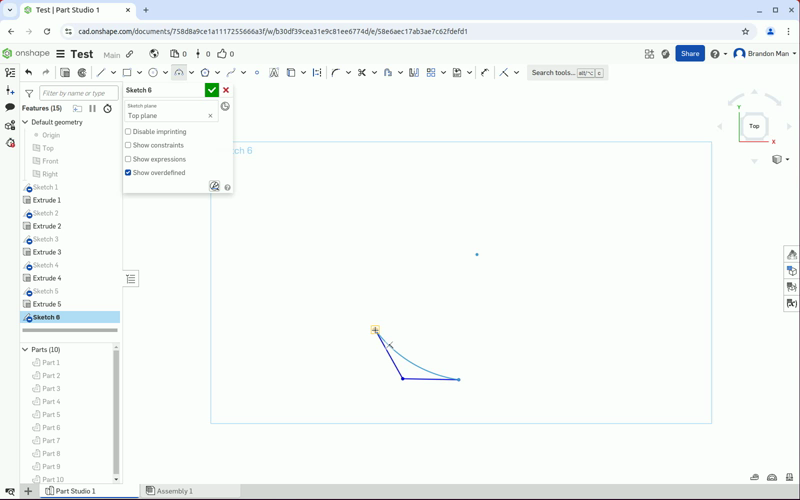
key_down(shift)
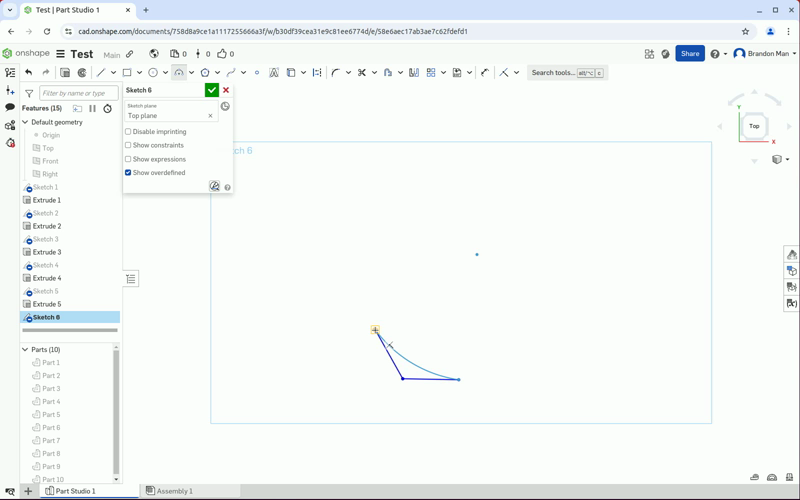
mouse_move(410, 366)
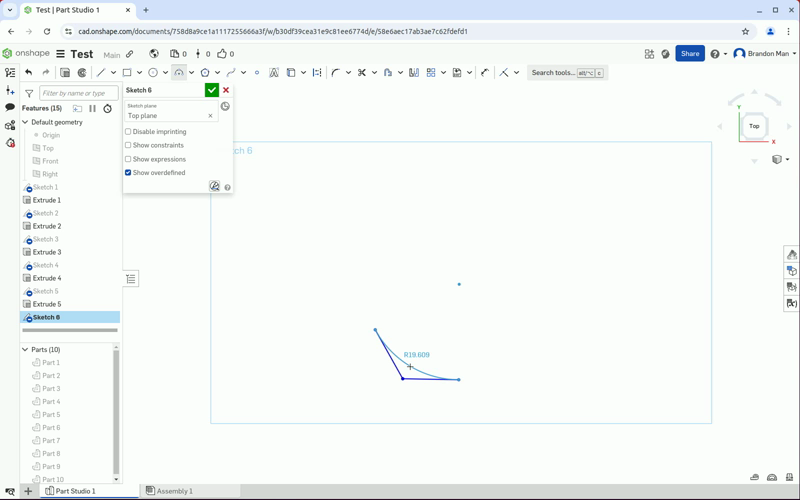
click(410, 366)
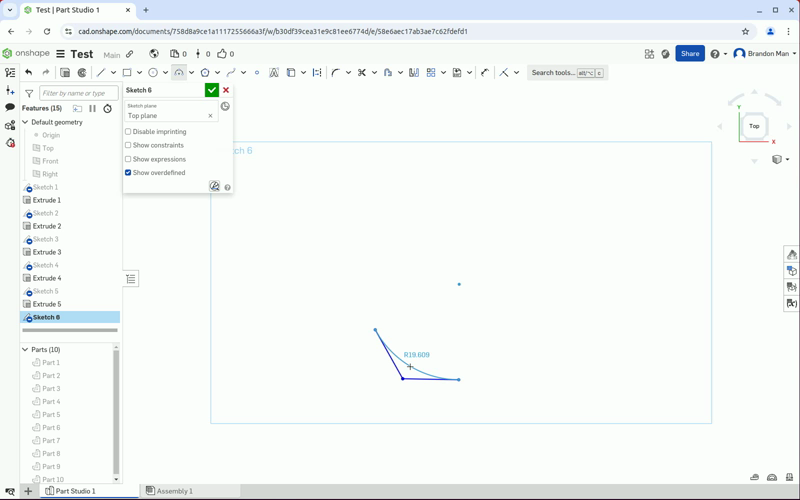
key_up(shift)
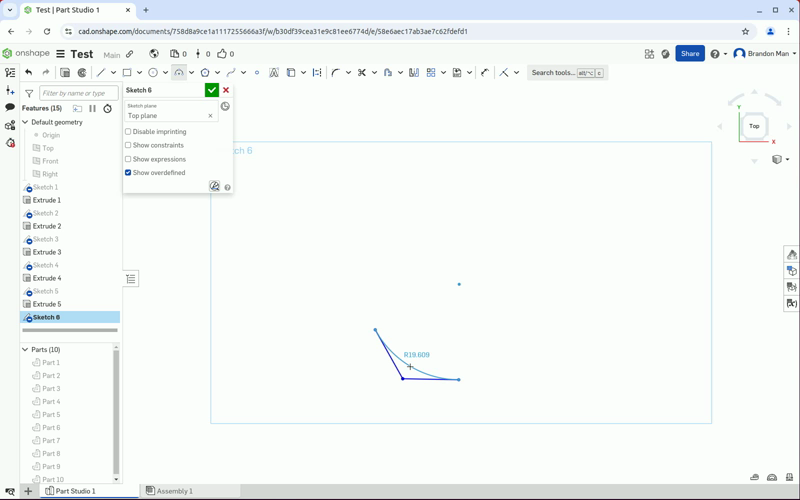
key(esc)
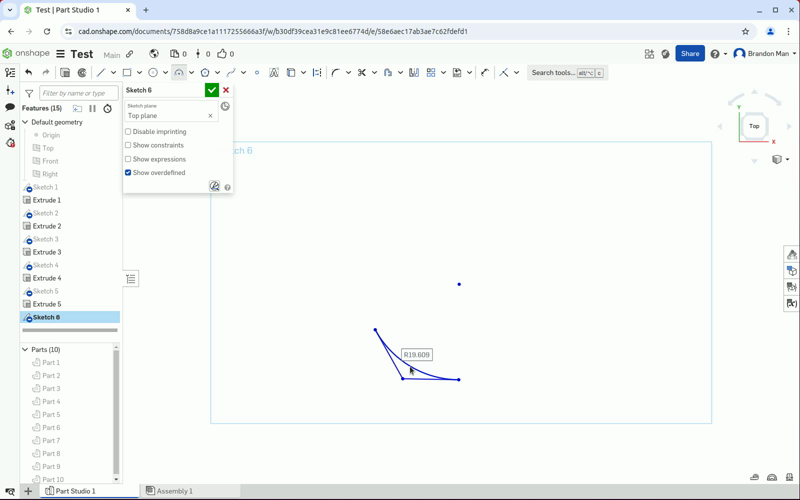
mouse_move(411, 378)
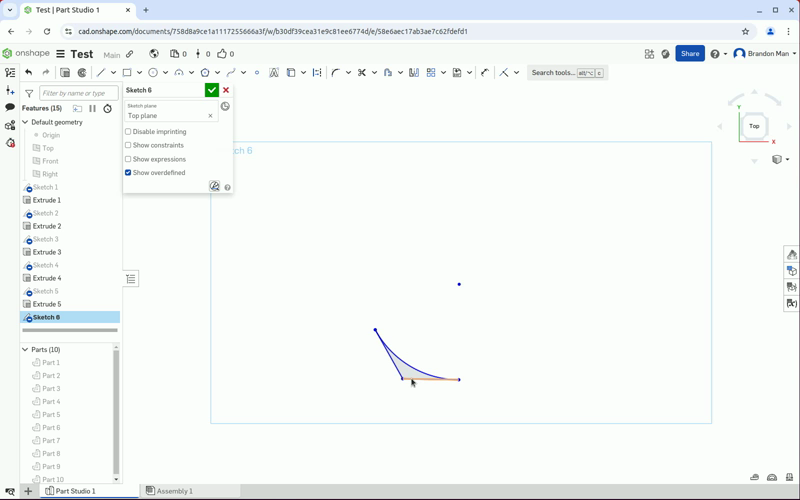
scroll(6)
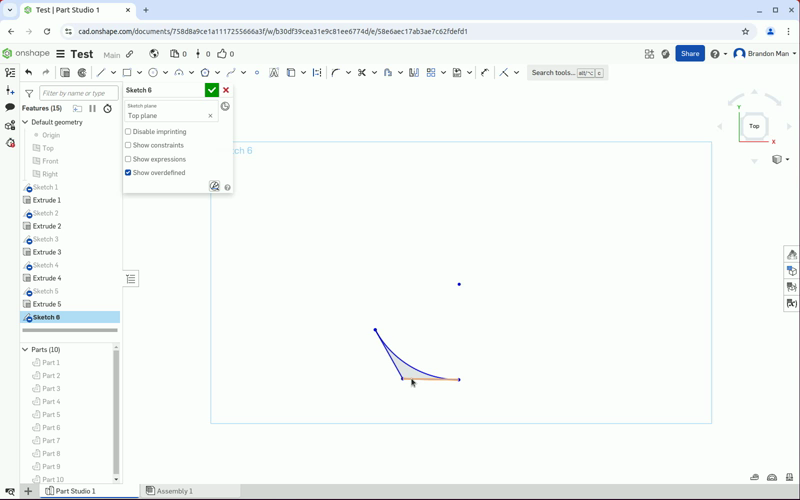
scroll(6)
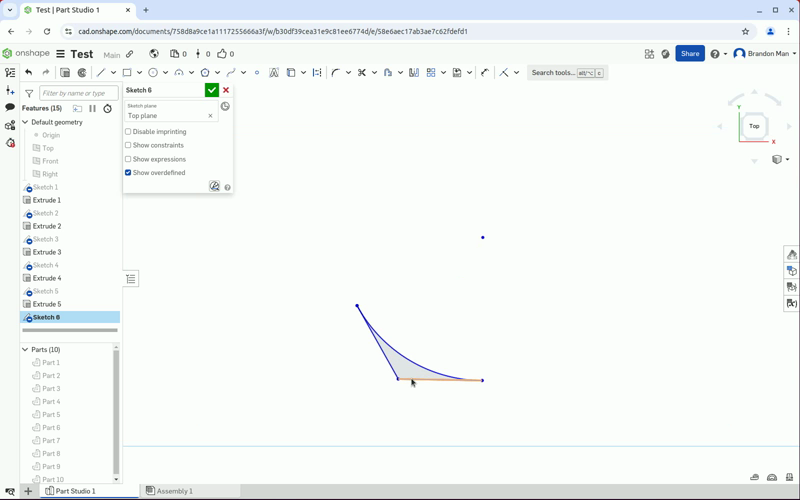
scroll(6)
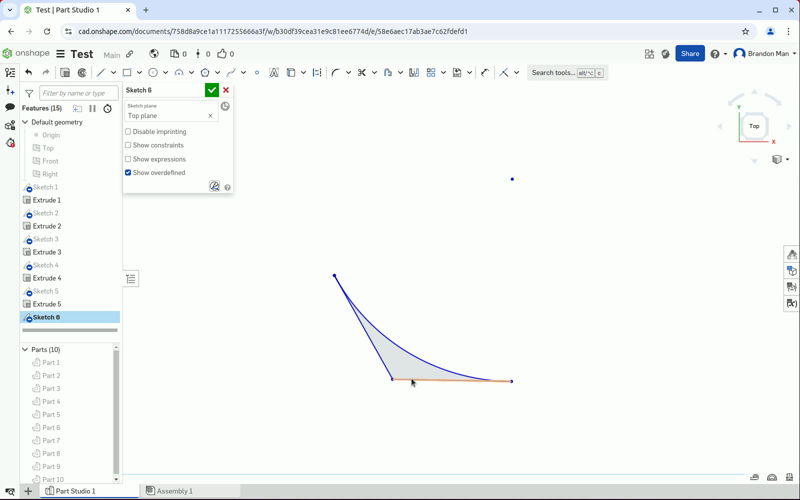
scroll(6)
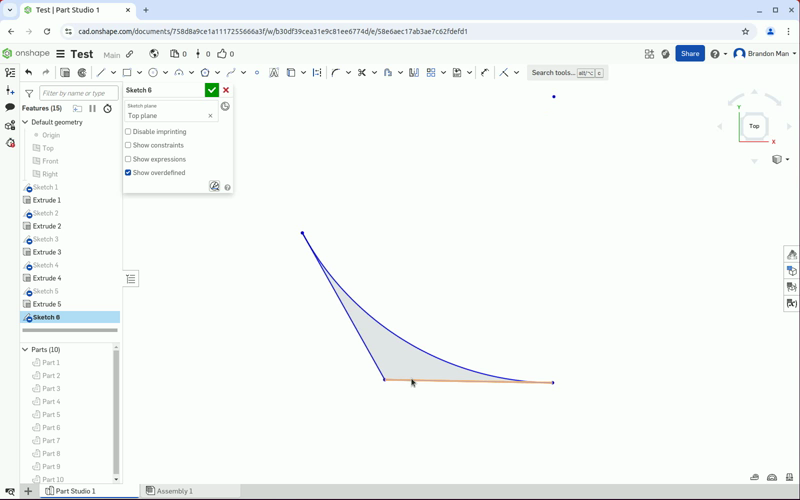
scroll(6)
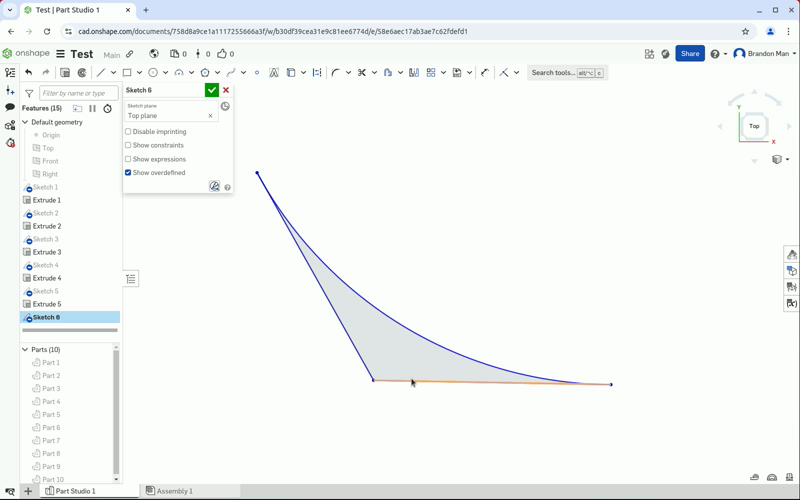
scroll(6)
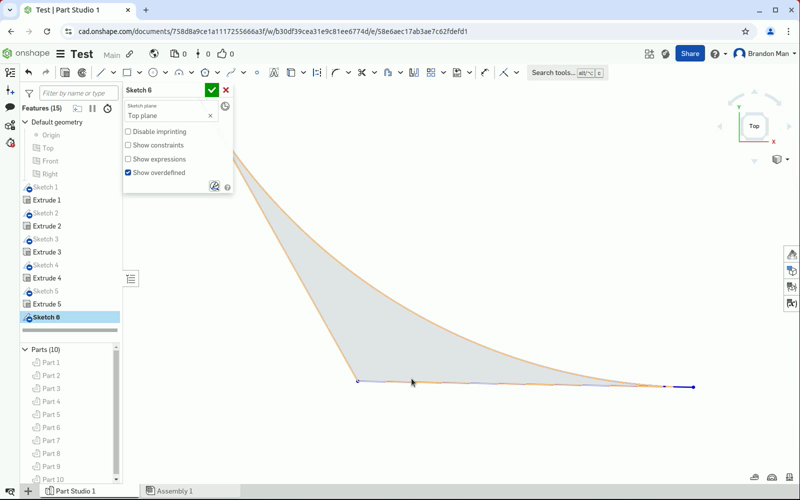
scroll(6)
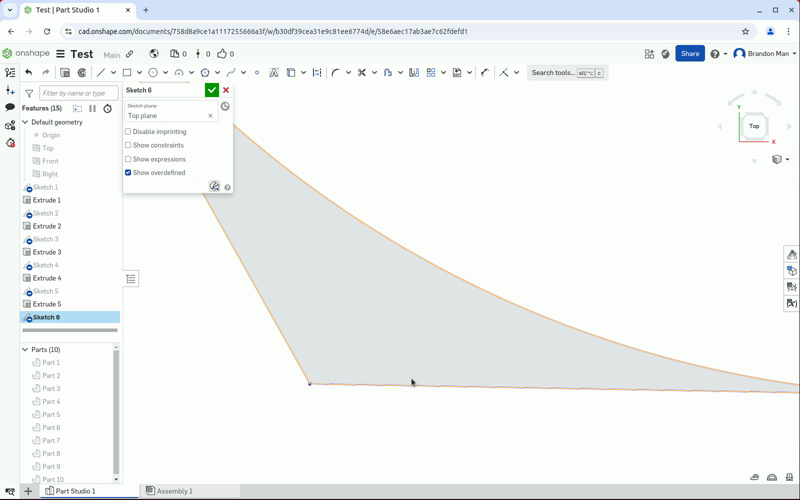
click(411, 378)
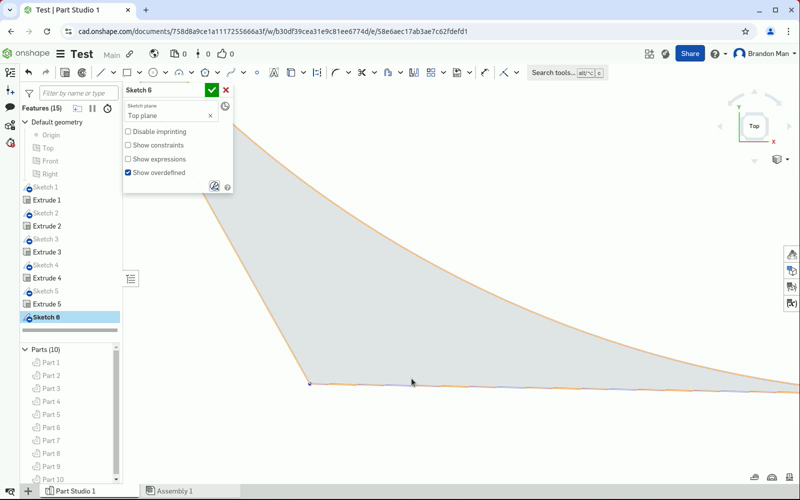
scroll(-6)
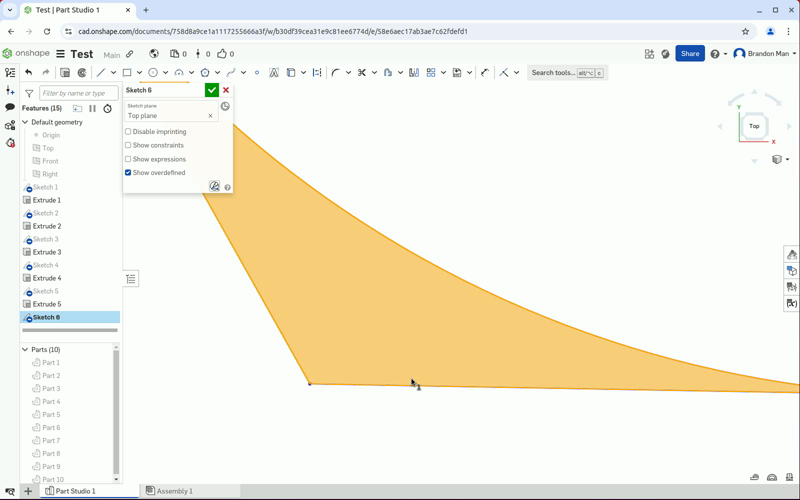
scroll(-6)
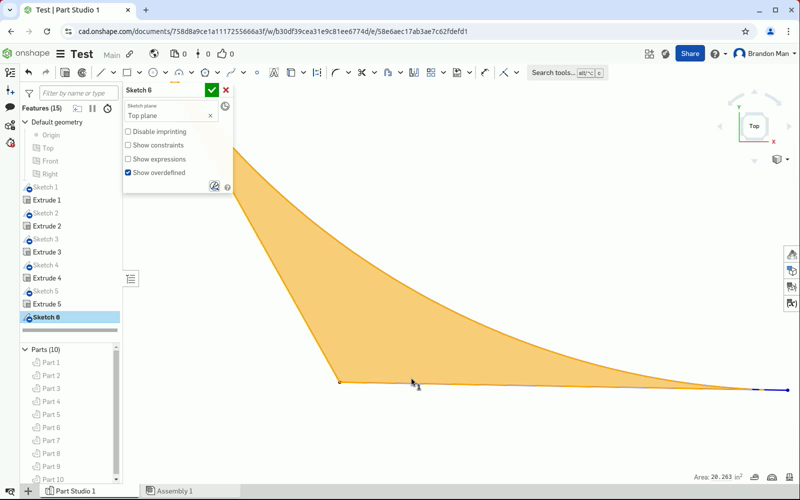
scroll(-6)
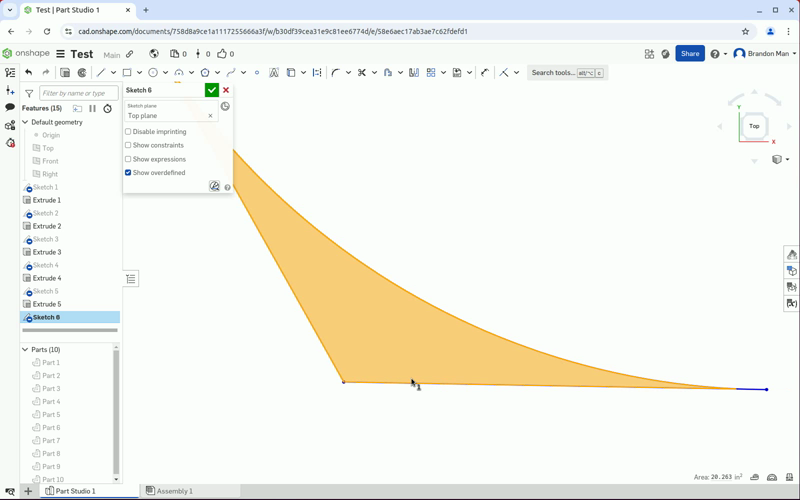
scroll(-6)
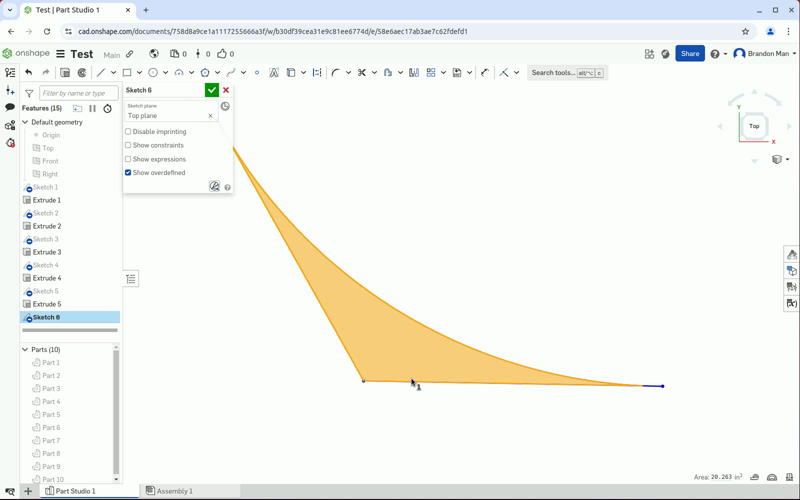
scroll(-6)
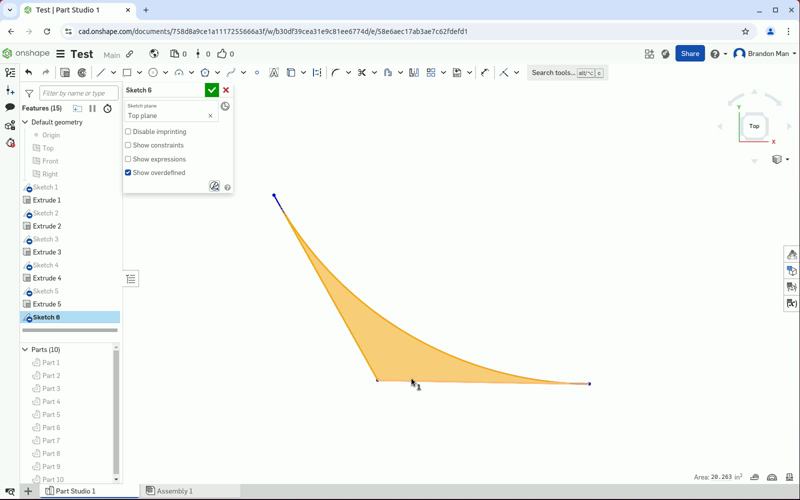
scroll(-6)
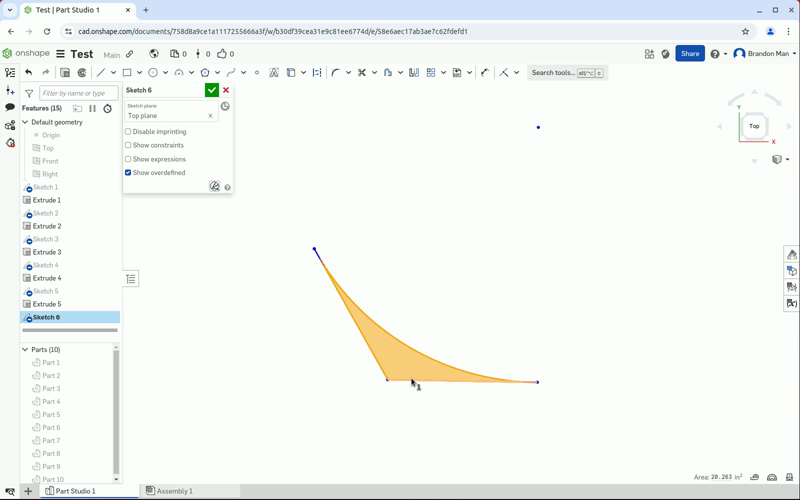
scroll(-6)
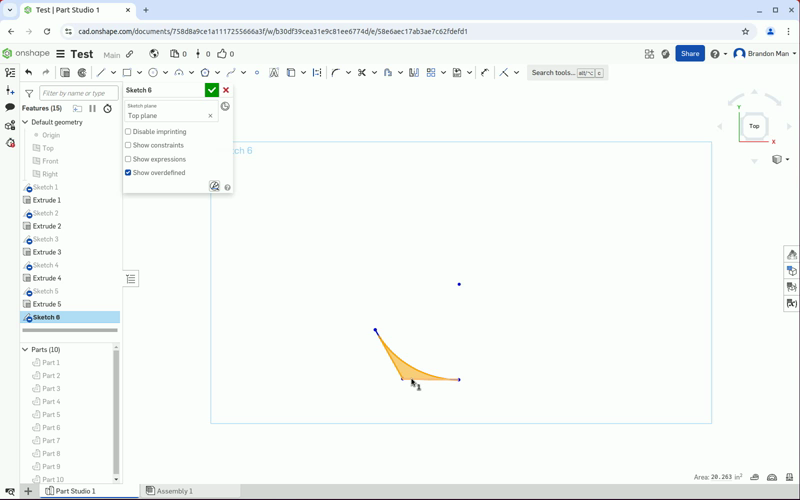
mouse_move(69, 352)
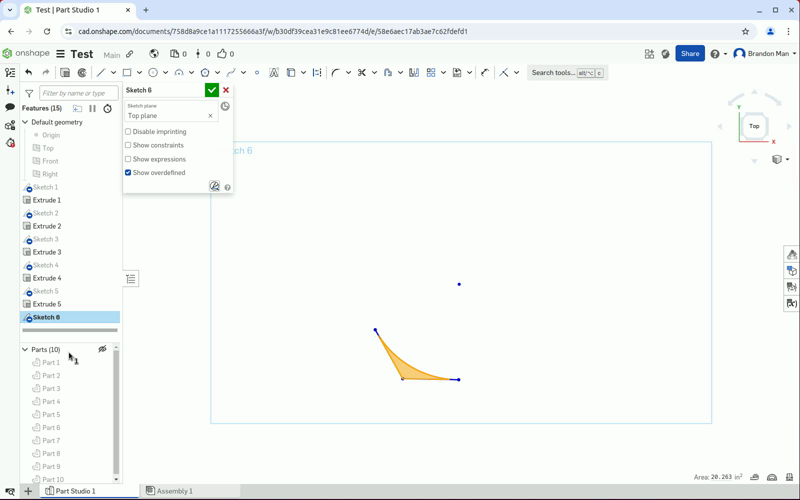
key(shift+y)
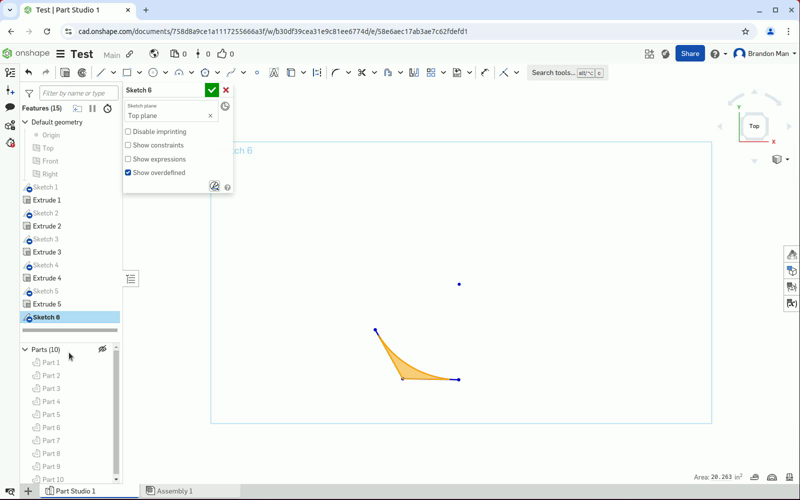
key(shift+e)
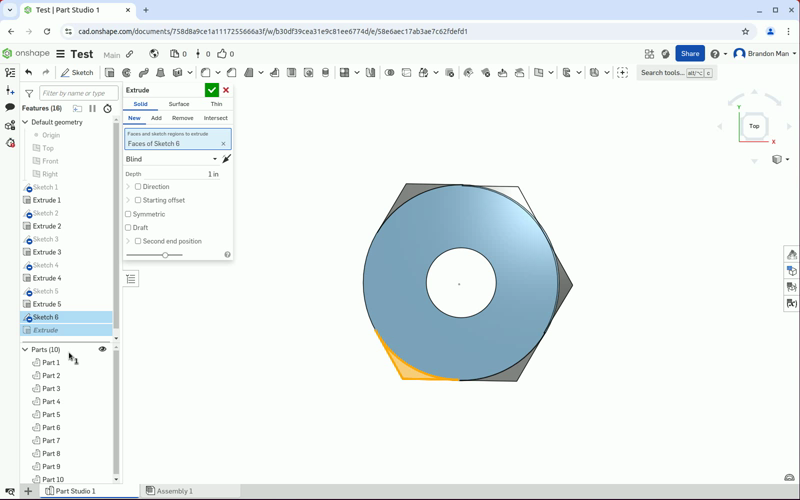
mouse_move(143, 106)
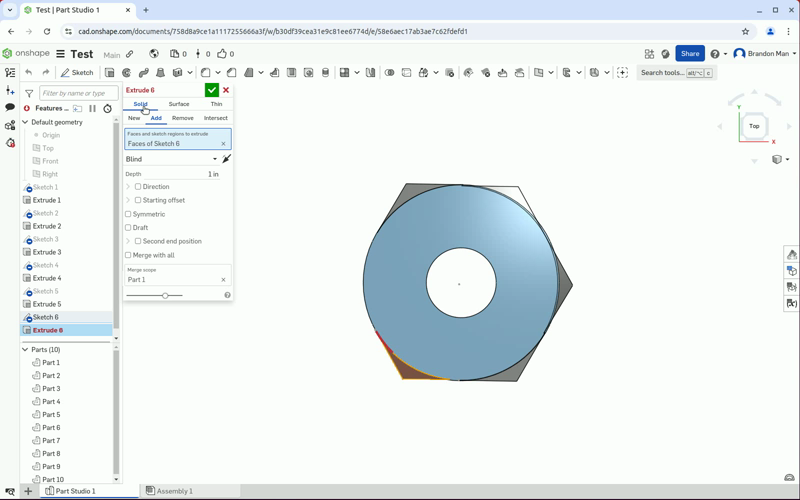
click(143, 106)
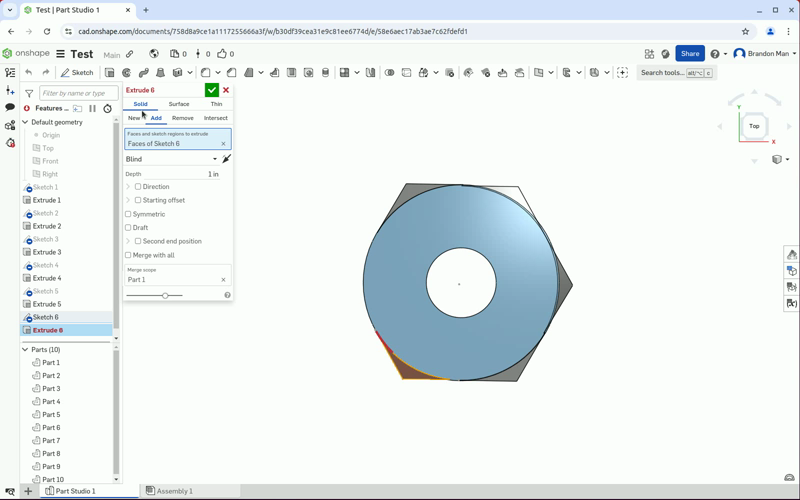
mouse_move(137, 120)
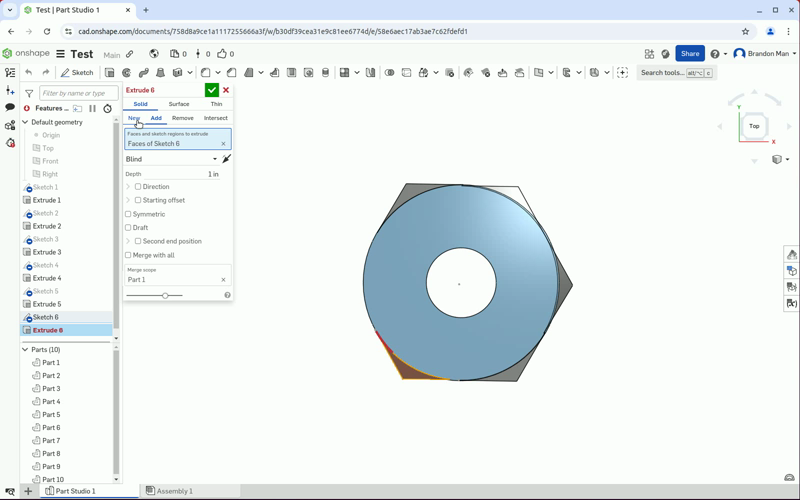
click(137, 120)
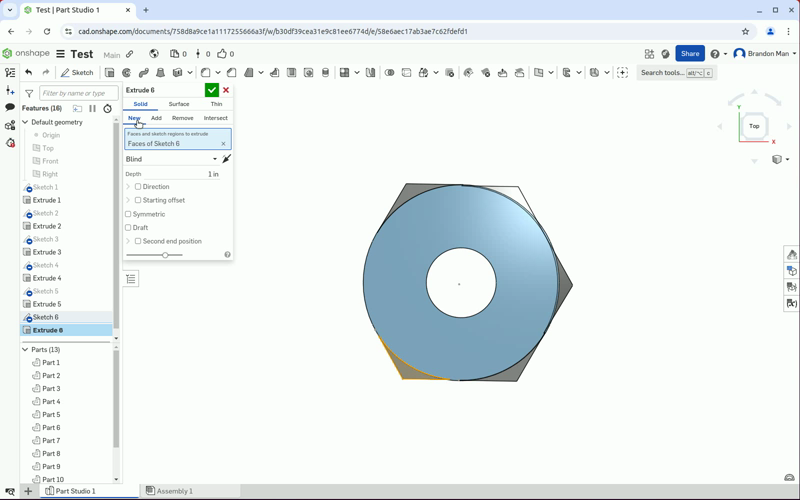
key(tab, 4)
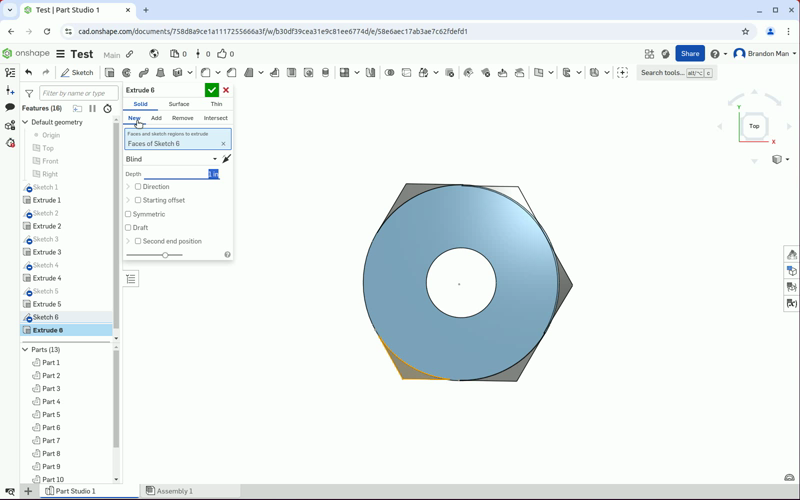
text(5.055)
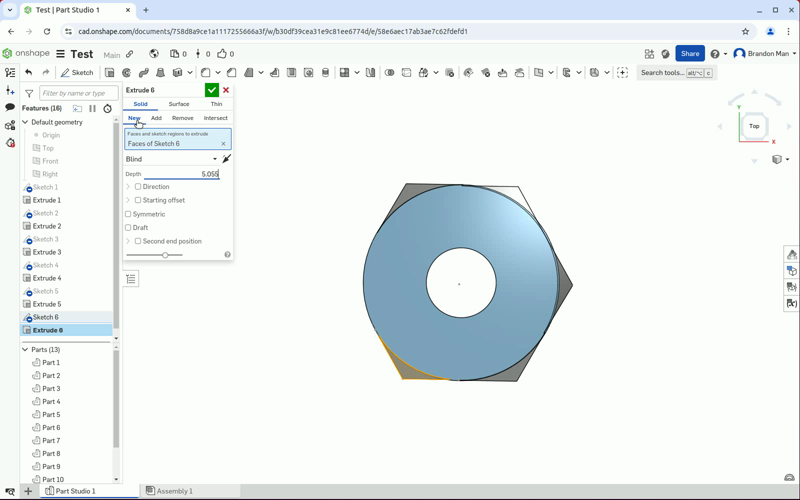
key(enter)
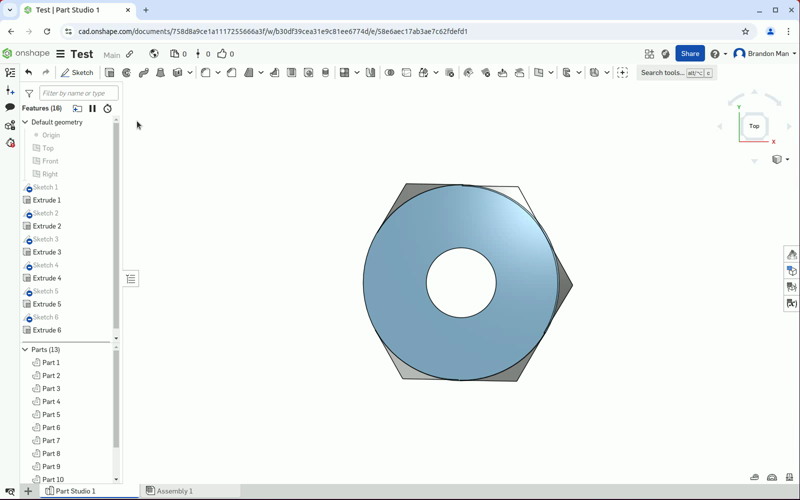
key(shift+h)
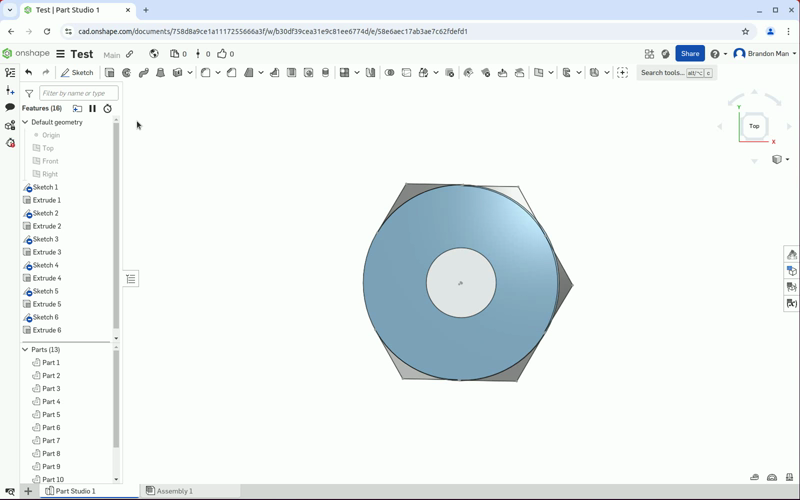
key(shift+h)
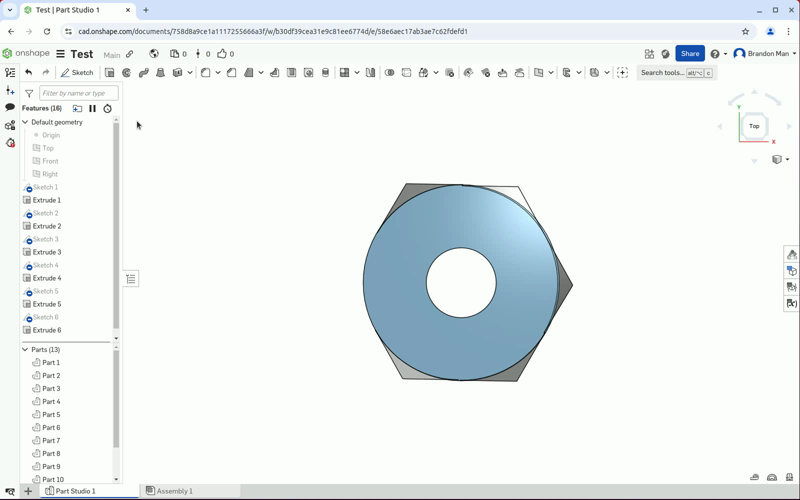
mouse_move(69, 189)
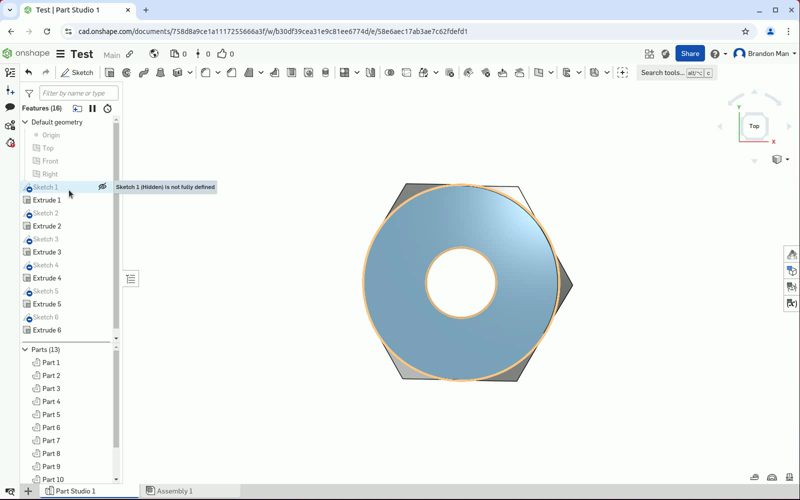
click(69, 189)
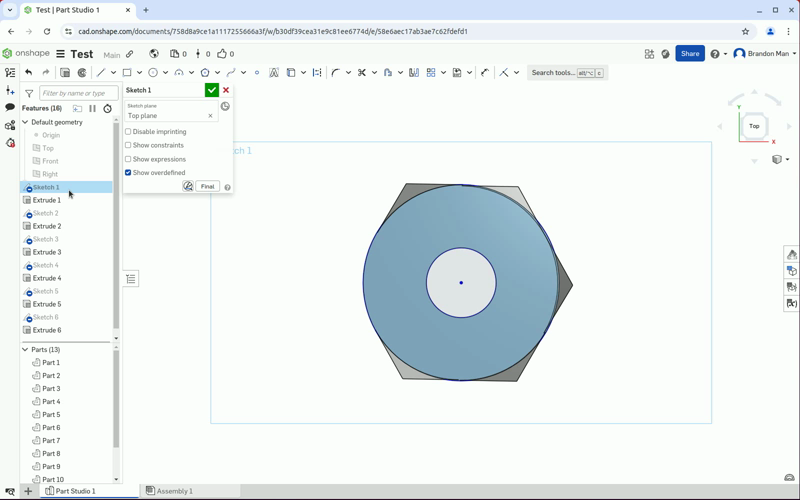
mouse_move(229, 92)
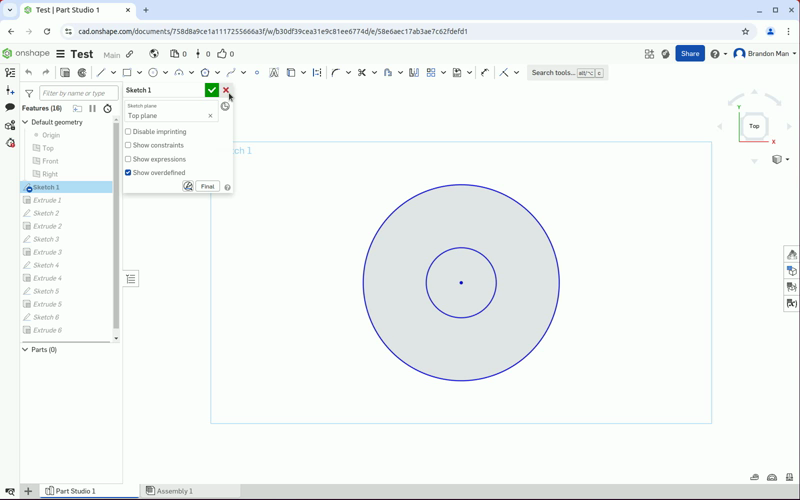
click(229, 92)
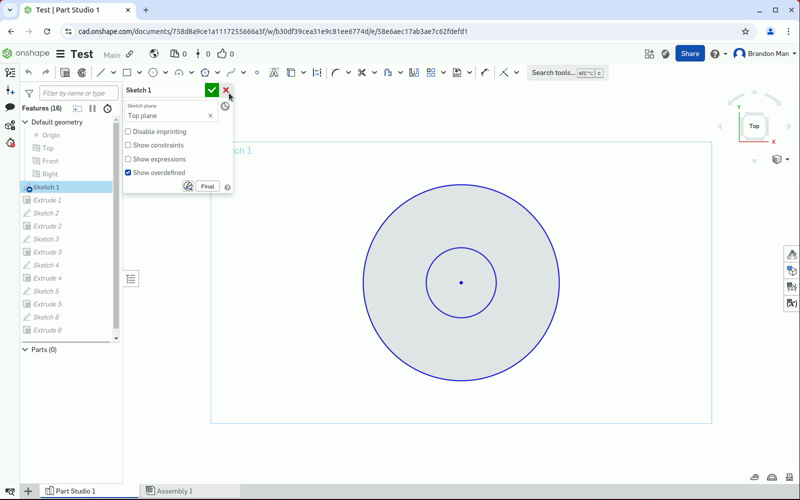
key(shift+s)
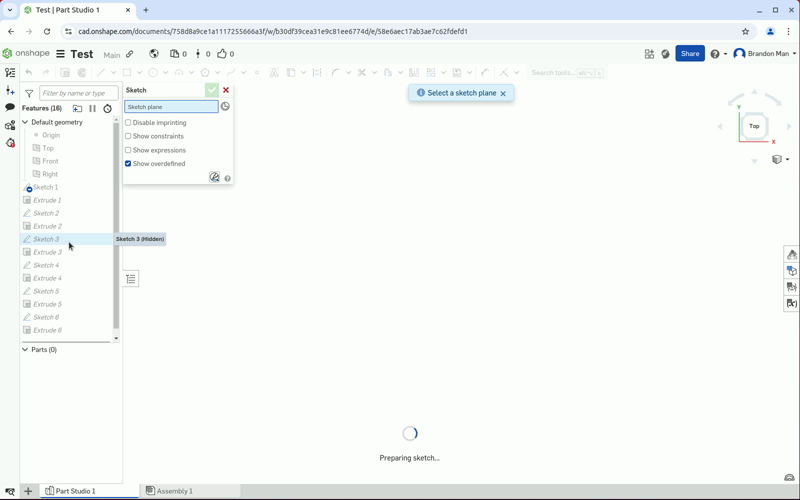
scroll(3)
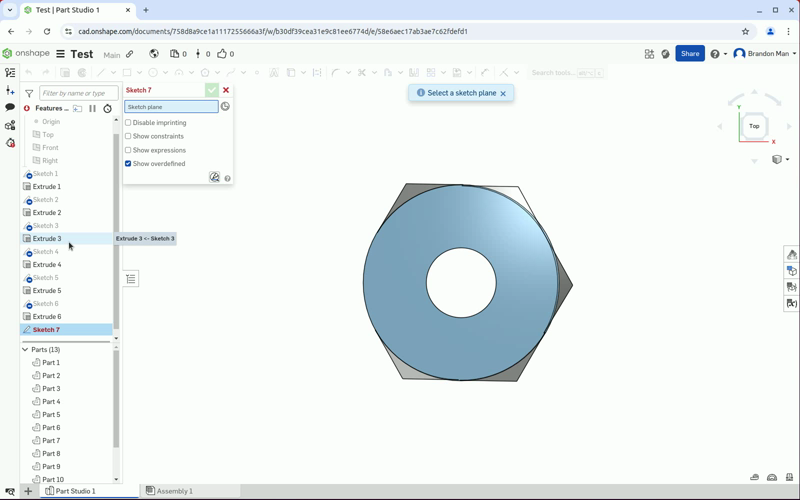
mouse_move(69, 137)
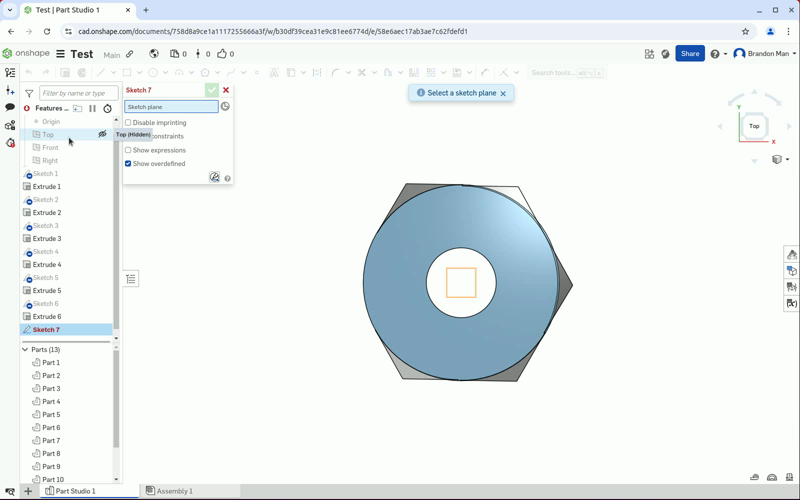
click(69, 137)
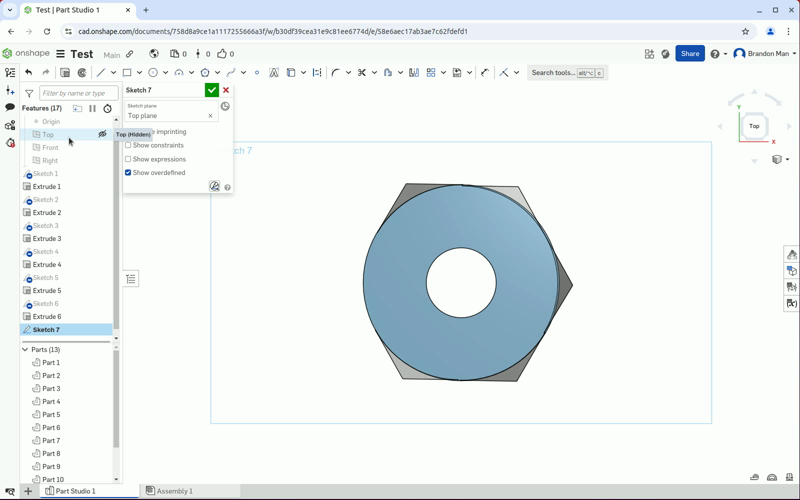
mouse_move(69, 352)
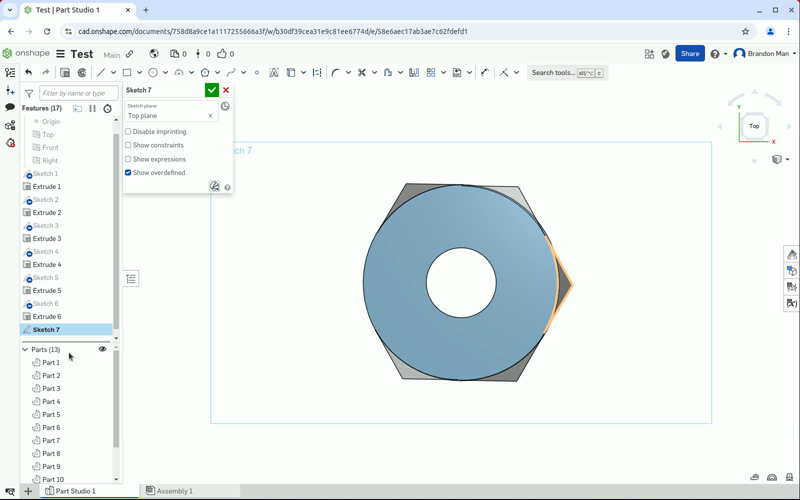
key(y)
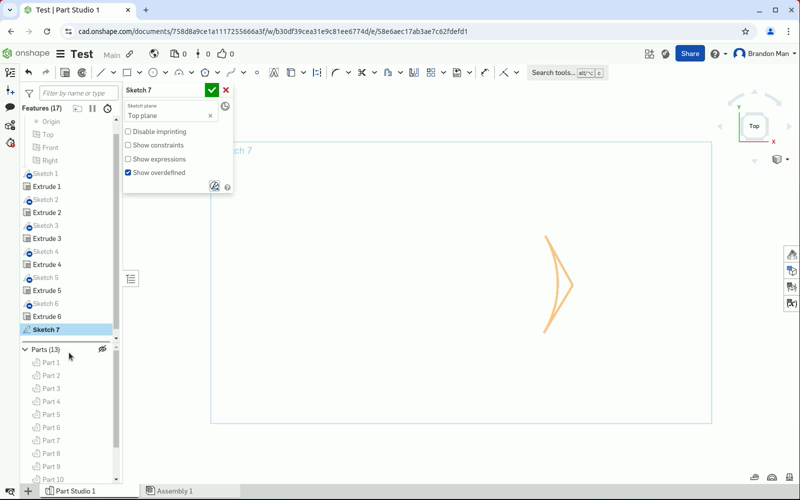
key(l)
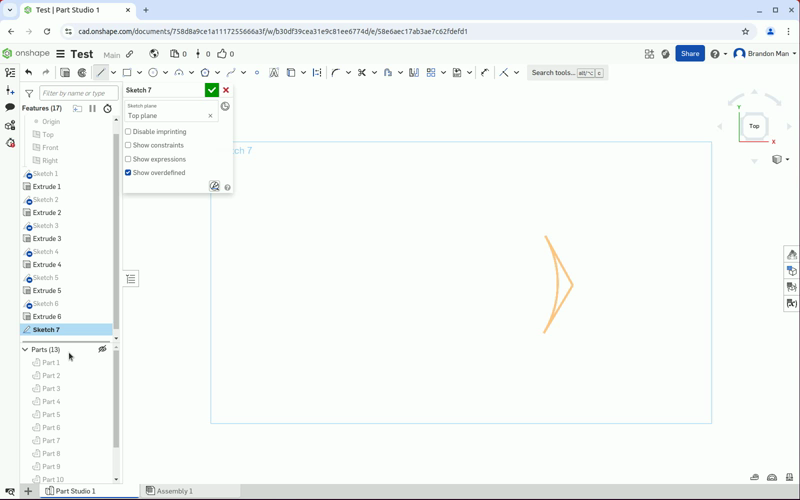
key_down(shift)
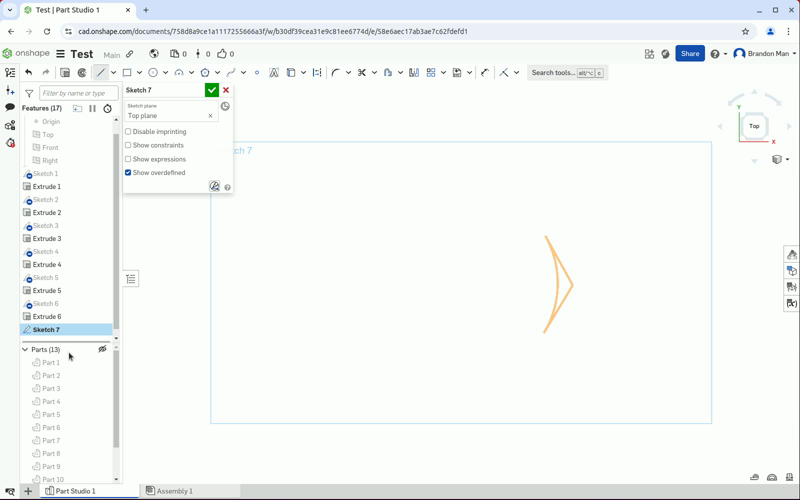
mouse_move(348, 281)
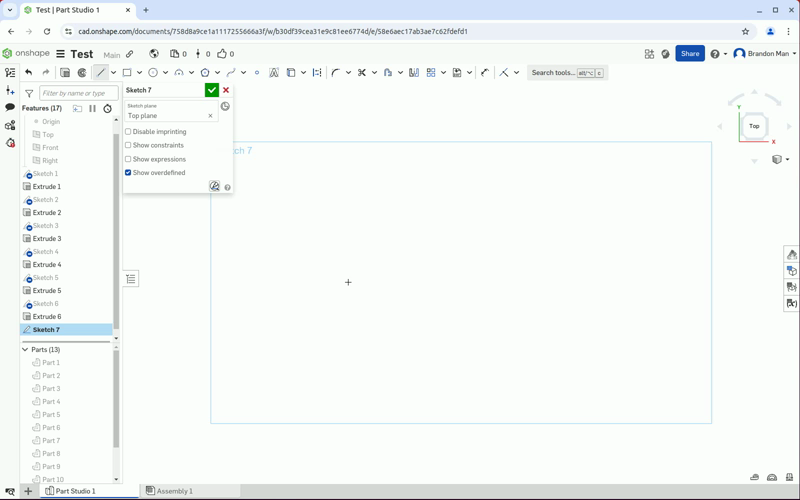
click(348, 281)
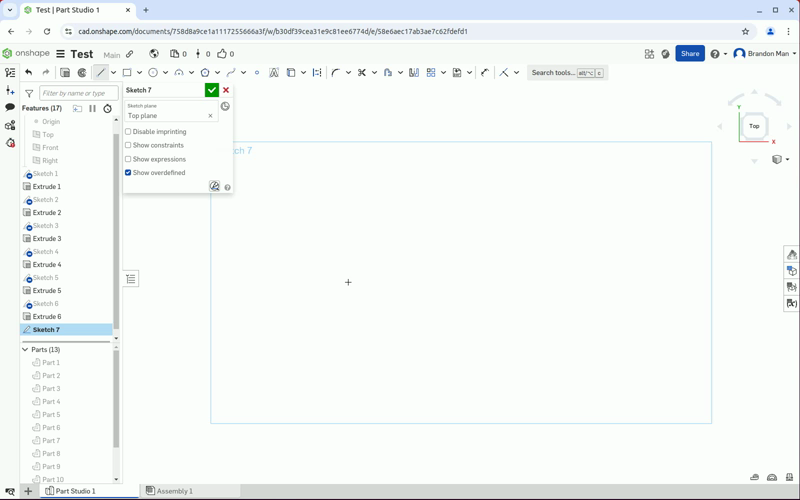
key_up(shift)
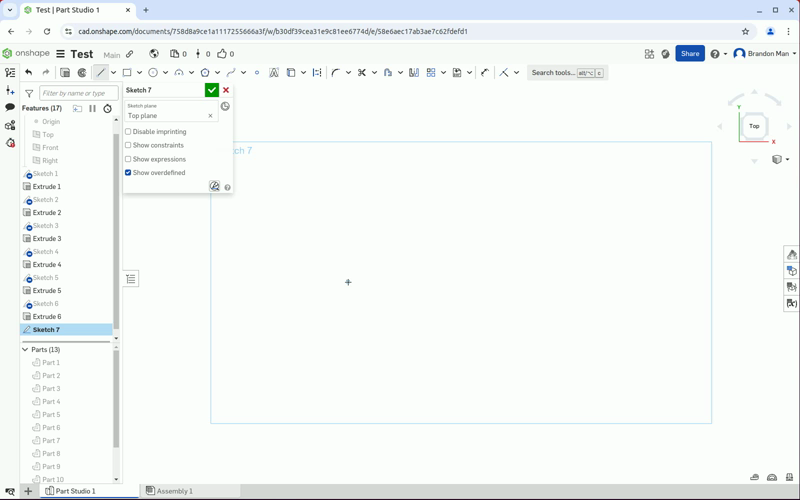
key_down(shift)
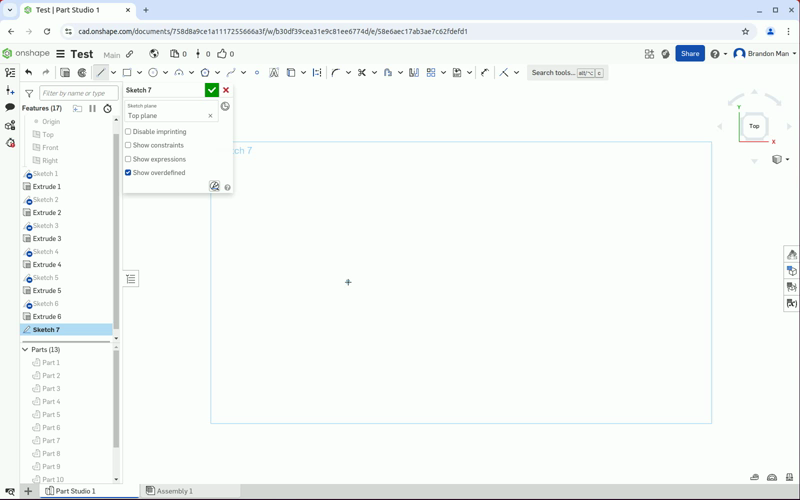
mouse_move(378, 281)
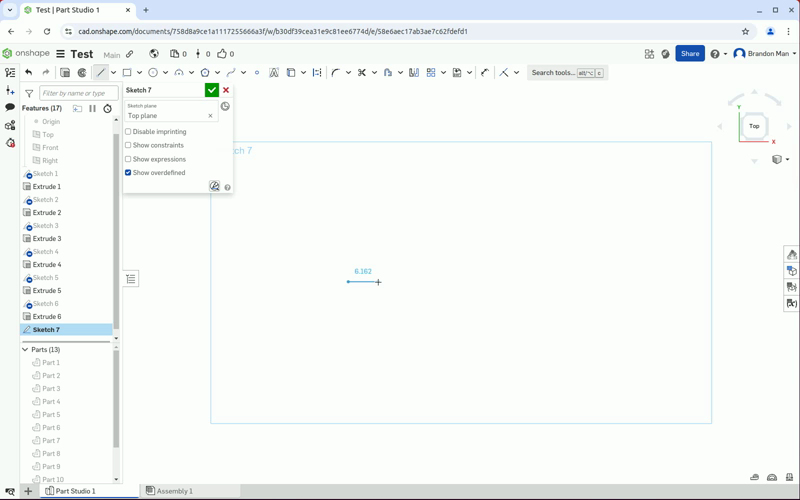
mouse_move(376, 331)
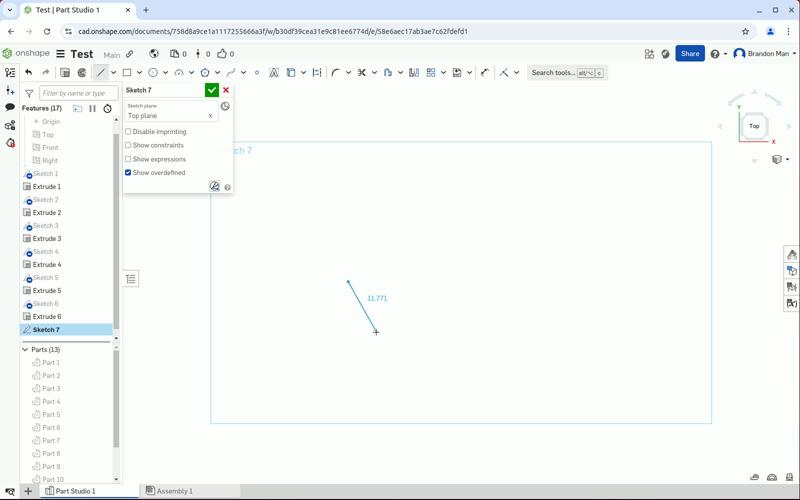
click(376, 331)
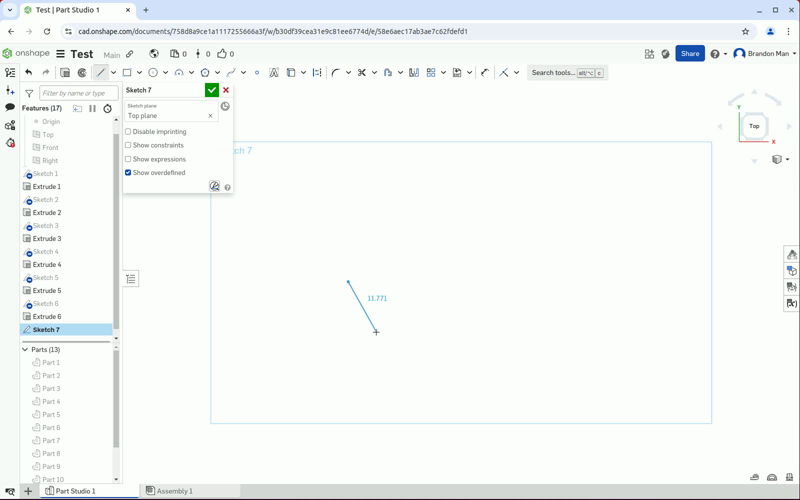
key_up(shift)
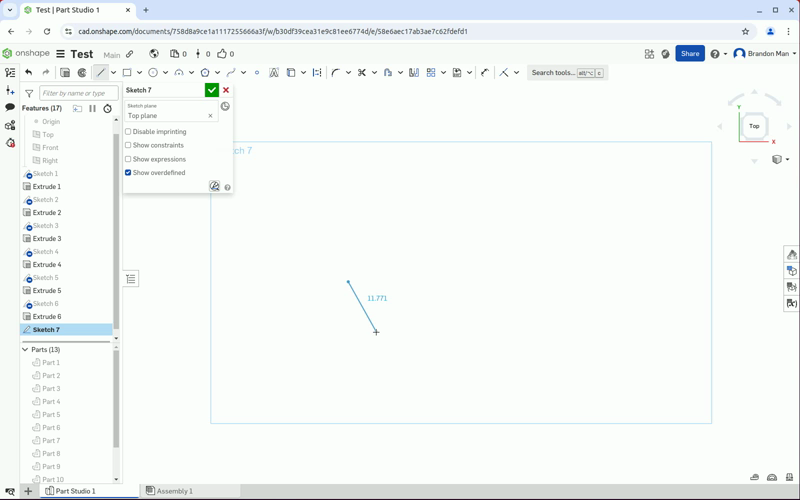
key(esc)
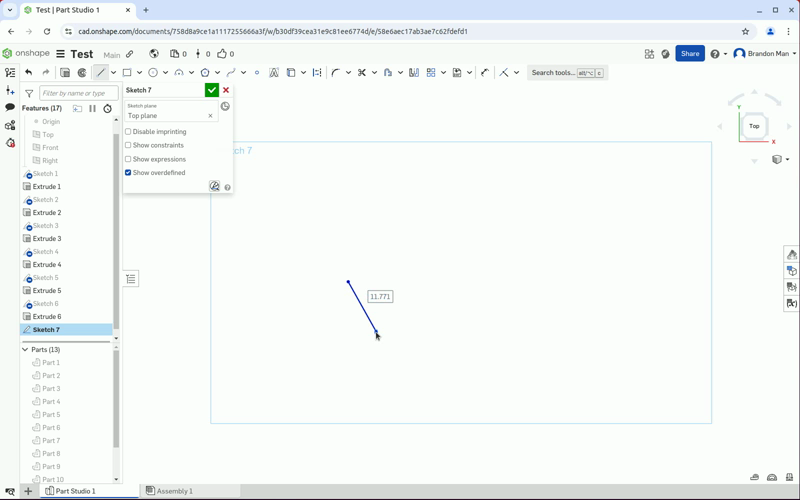
key(a)
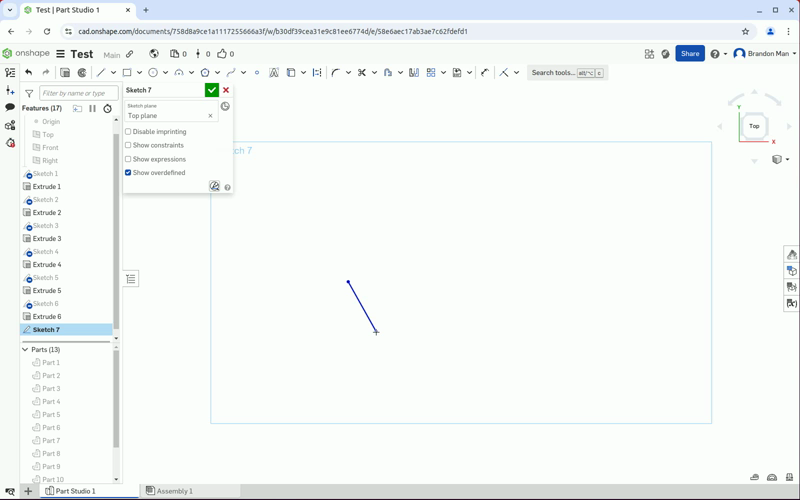
mouse_move(376, 331)
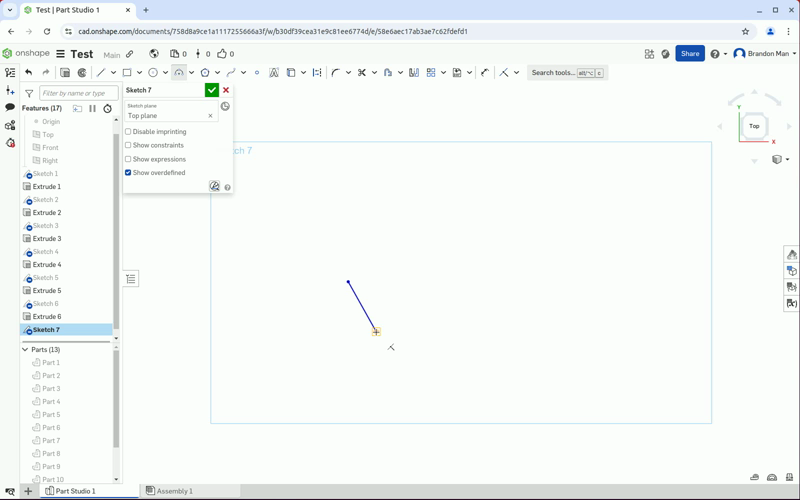
click(376, 331)
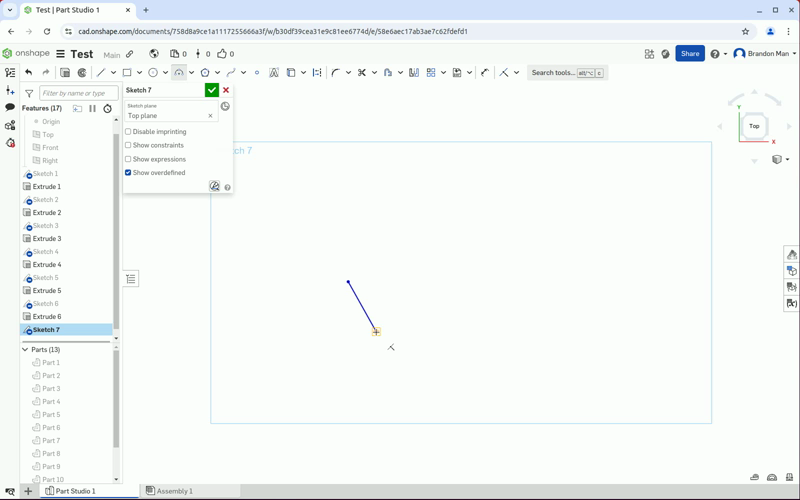
key_down(shift)
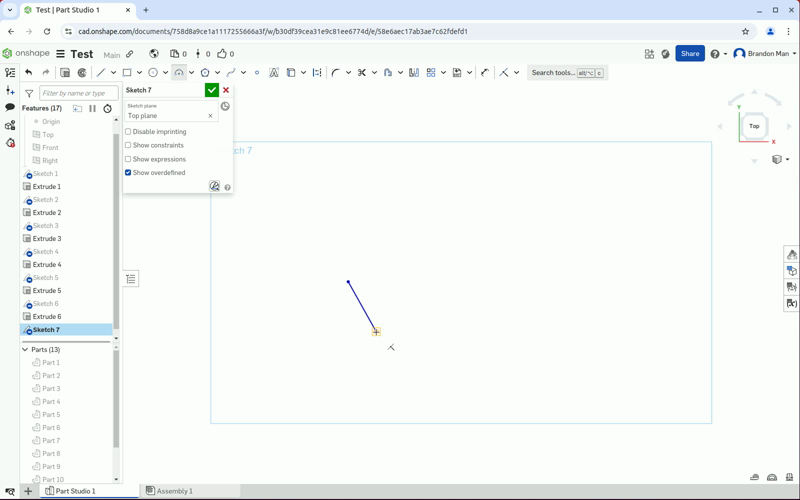
mouse_move(377, 232)
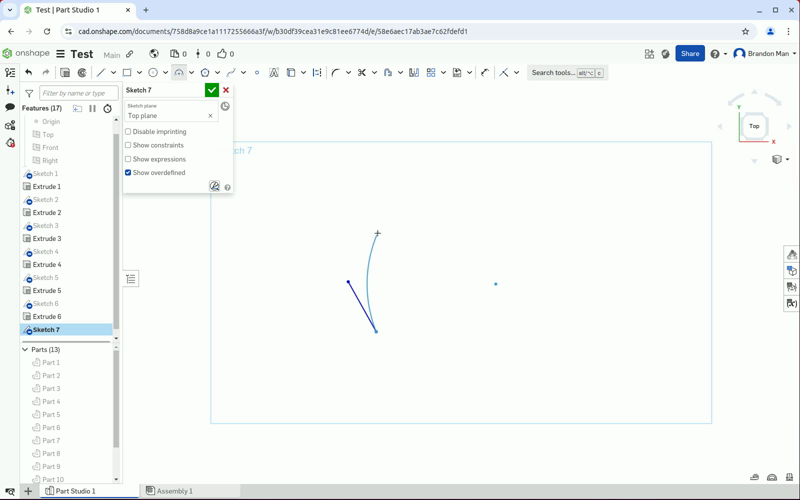
click(377, 232)
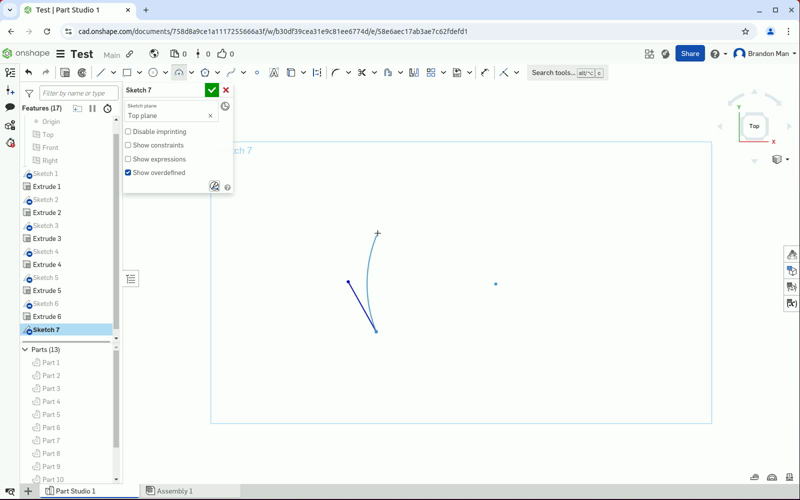
mouse_move(363, 282)
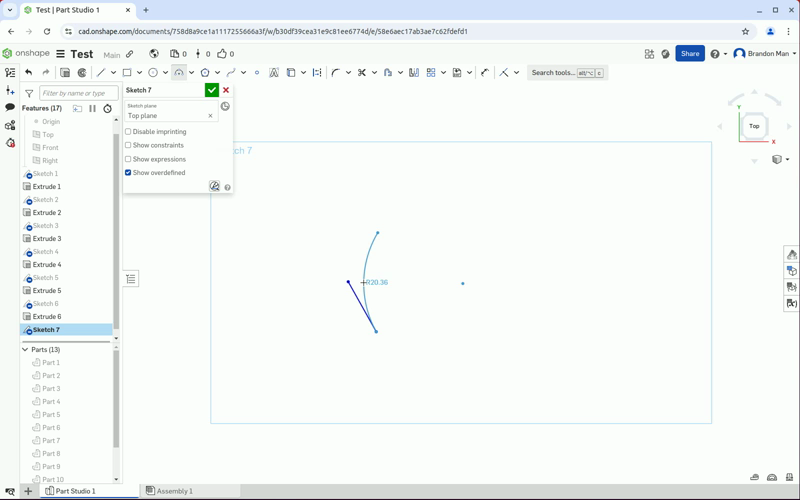
click(363, 282)
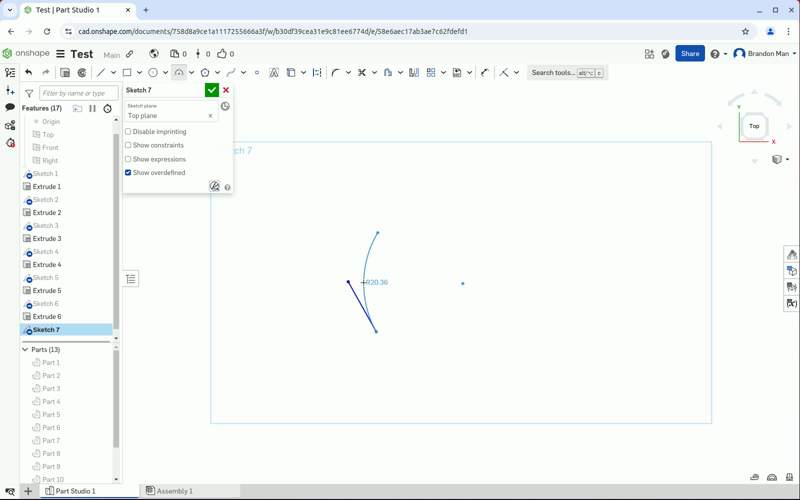
key_up(shift)
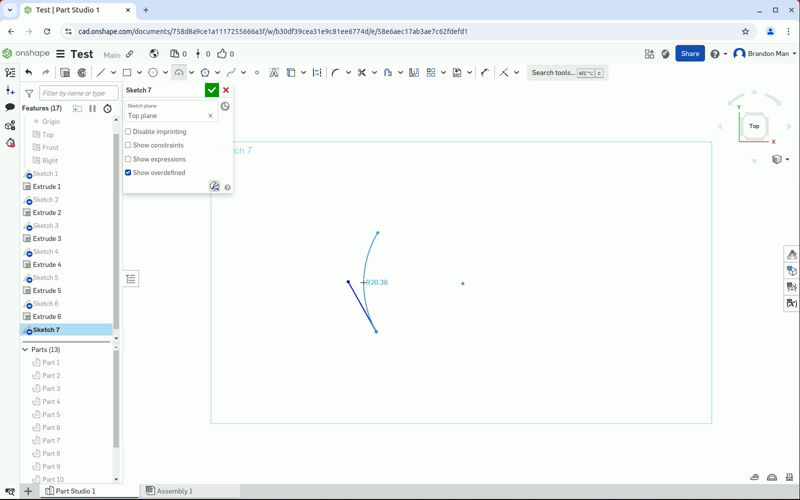
key(esc)
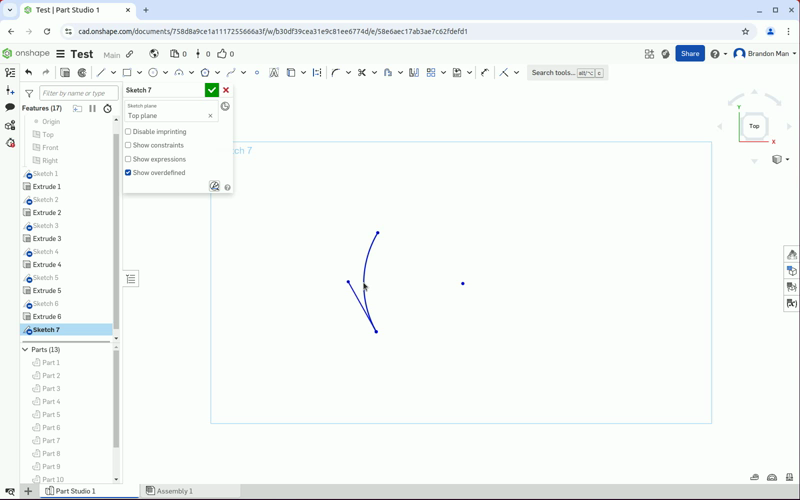
key(l)
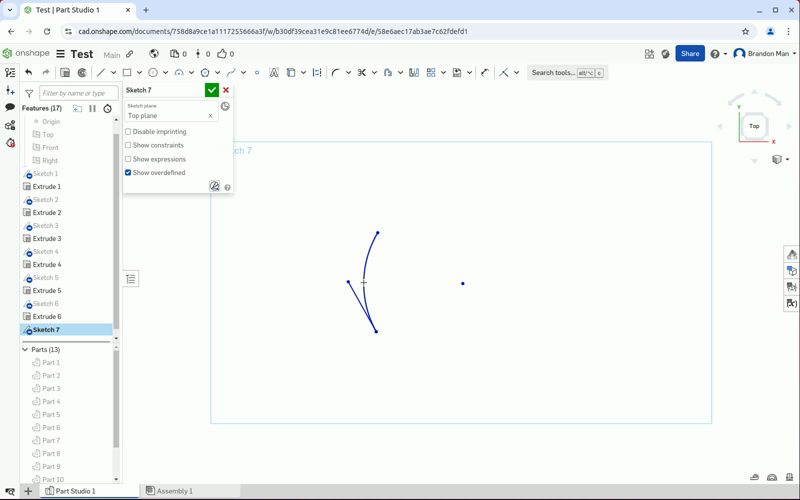
mouse_move(377, 232)
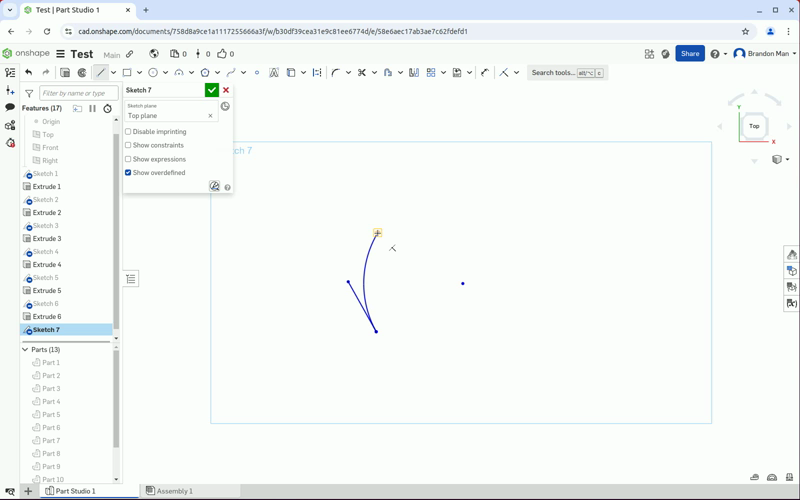
click(377, 232)
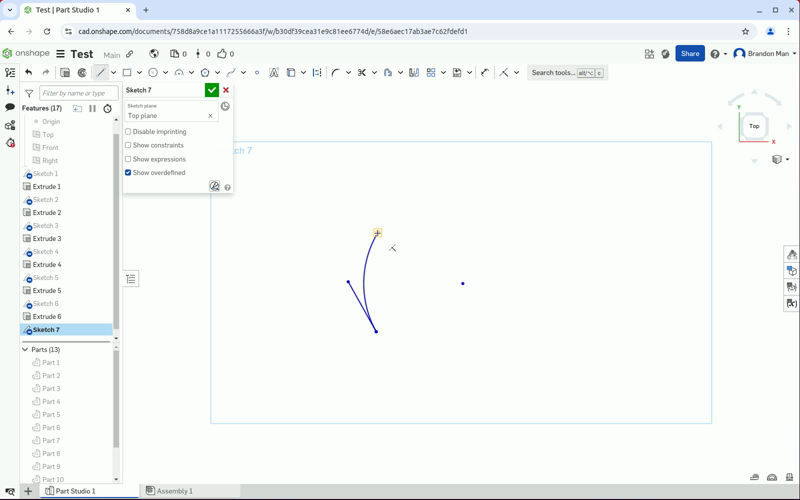
mouse_move(407, 232)
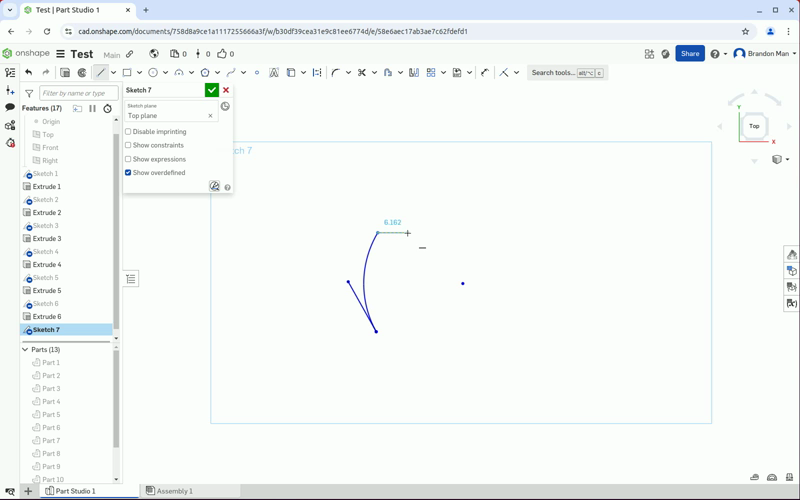
key_down(shift)
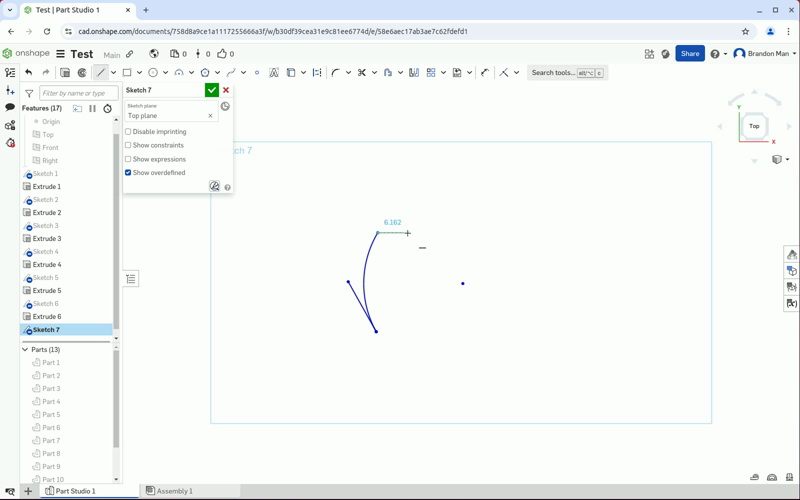
mouse_move(348, 281)
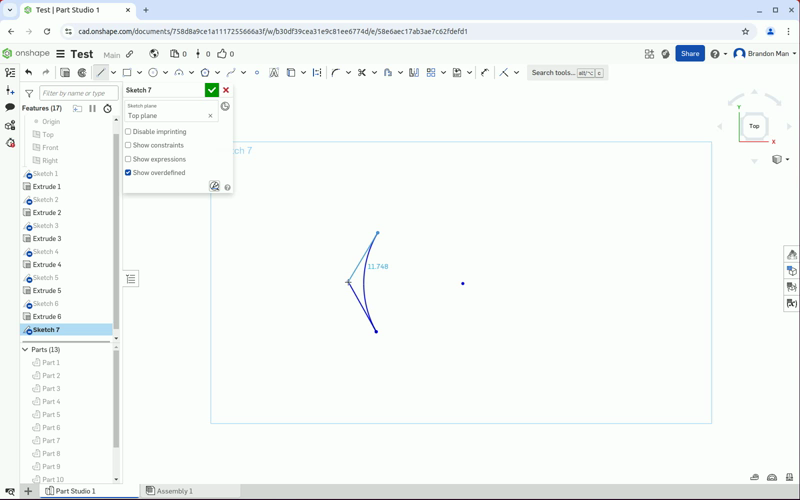
key_up(shift)
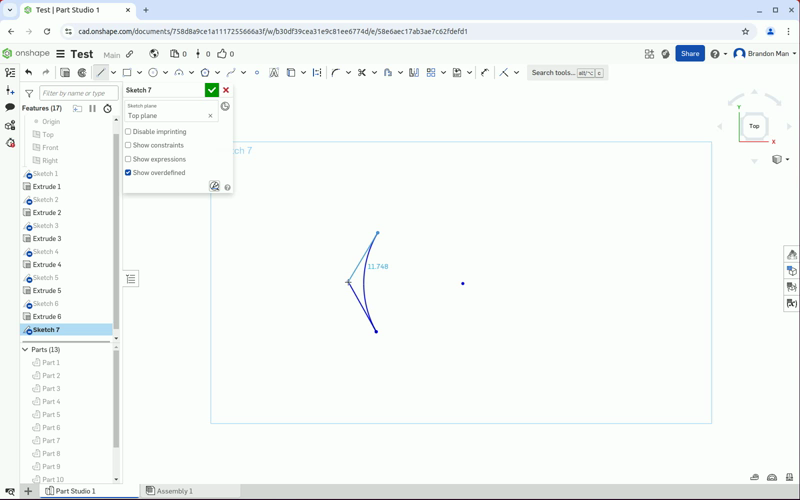
click(348, 281)
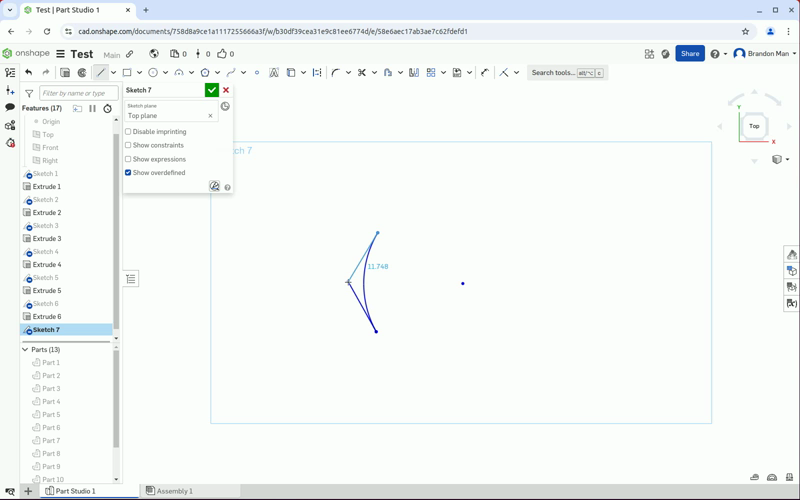
key(esc)
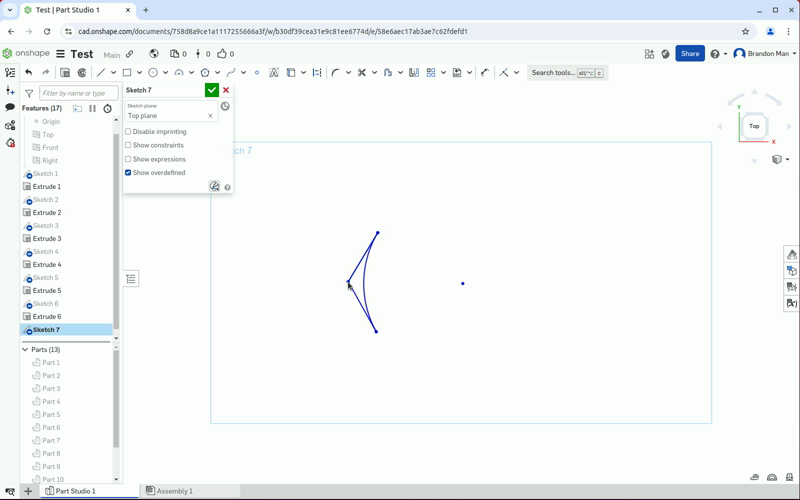
mouse_move(361, 287)
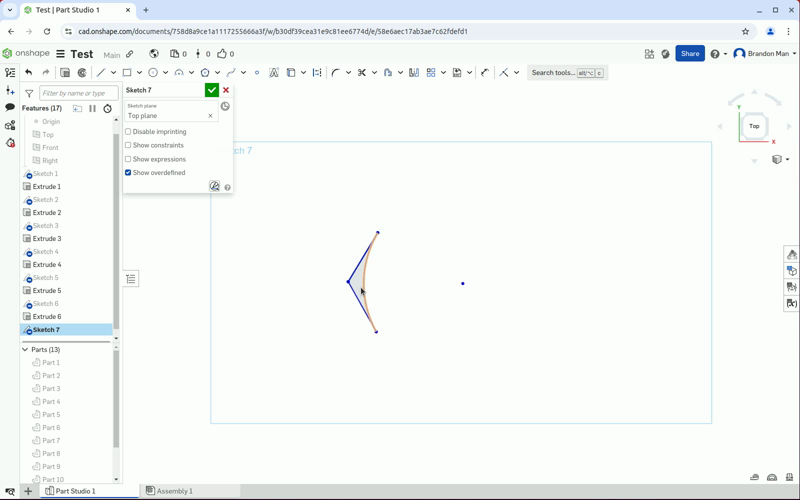
scroll(6)
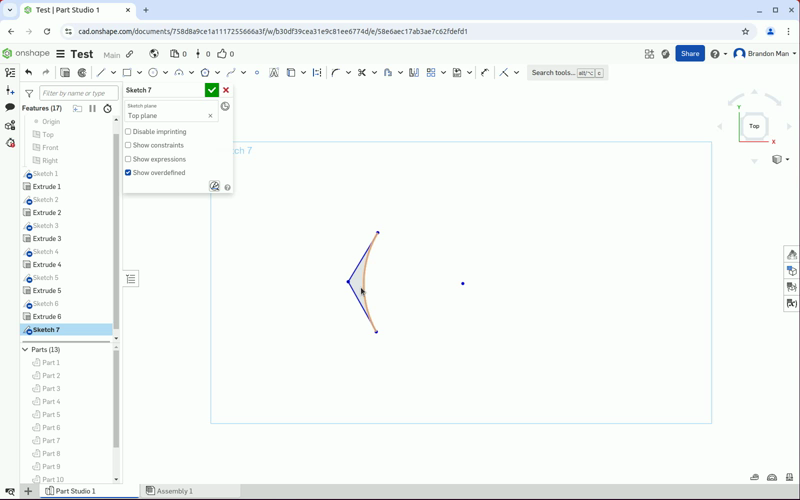
scroll(6)
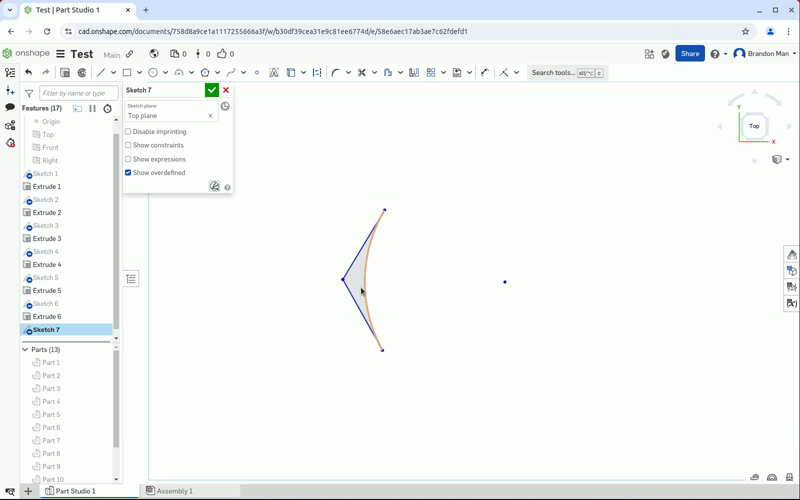
scroll(6)
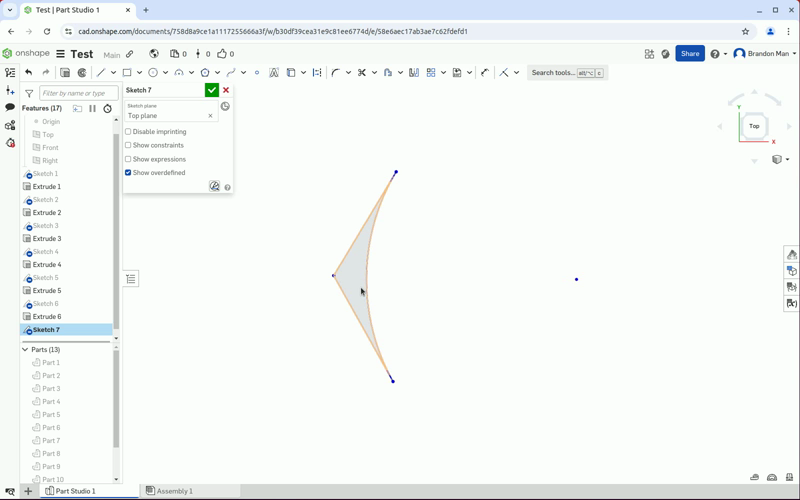
scroll(6)
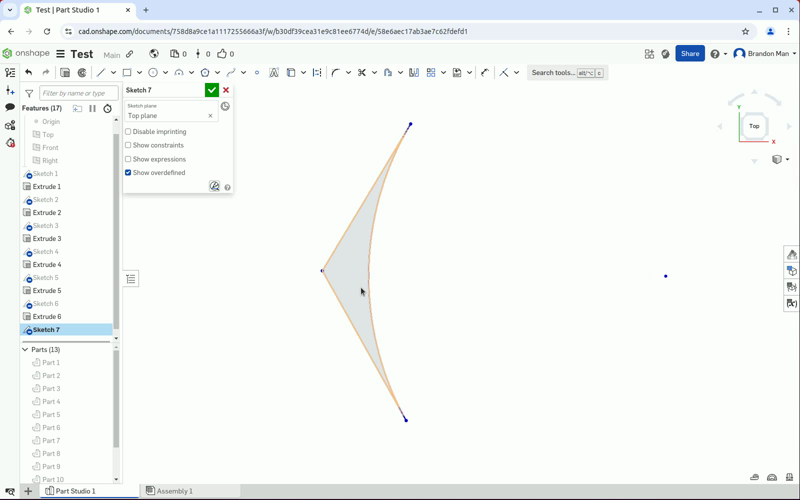
scroll(6)
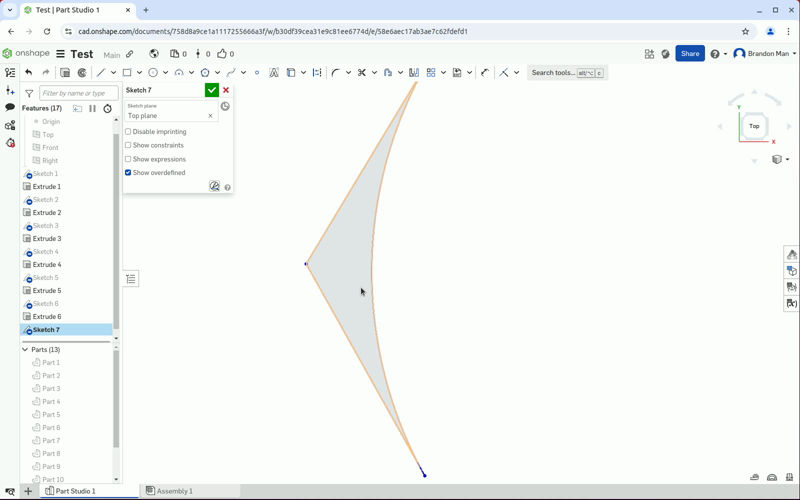
scroll(6)
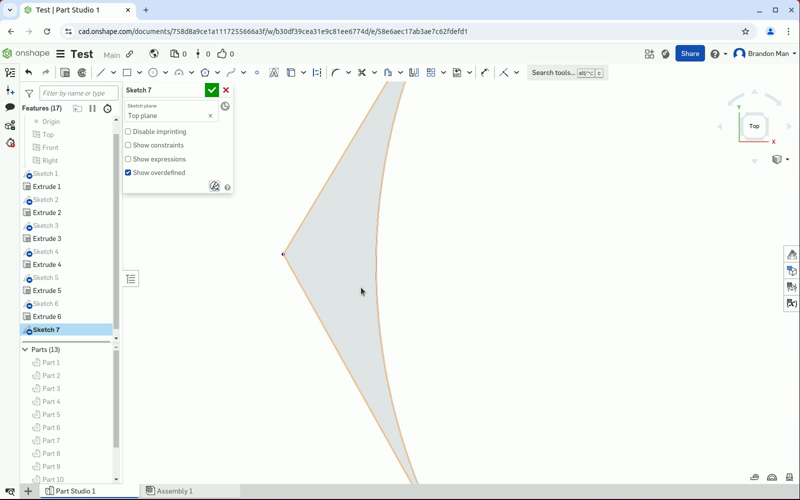
scroll(6)
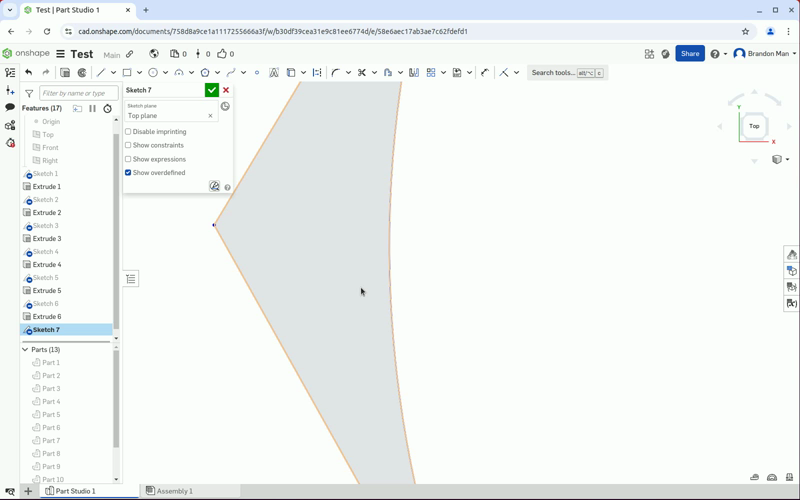
click(361, 287)
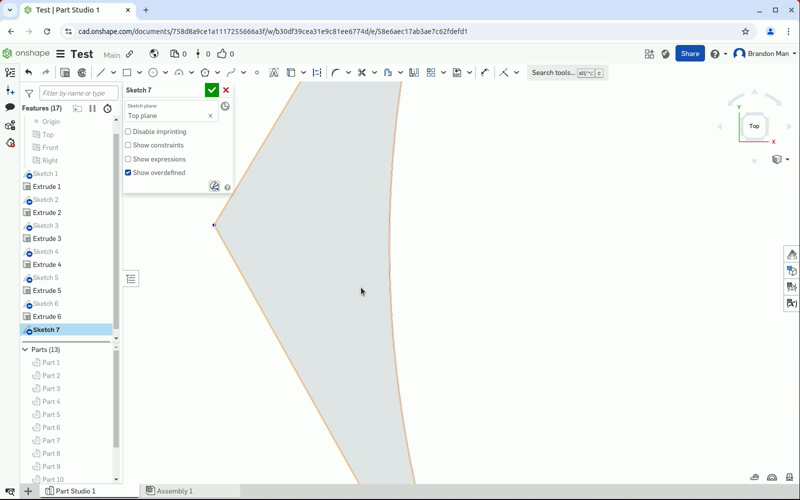
scroll(-6)
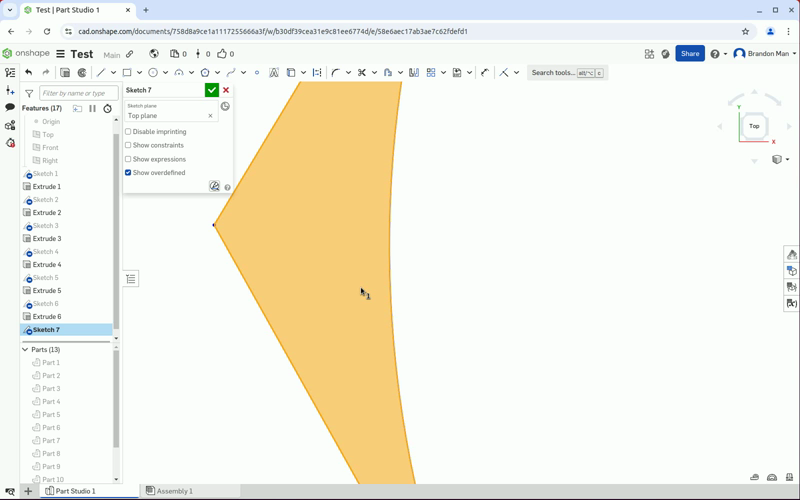
scroll(-6)
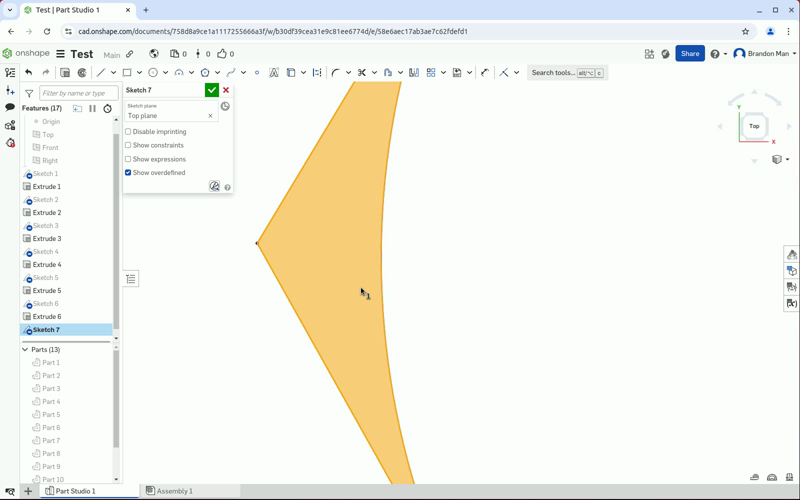
scroll(-6)
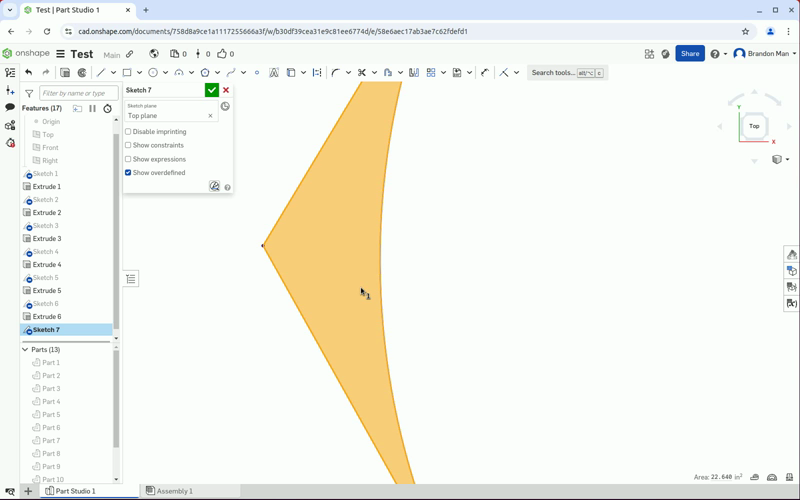
scroll(-6)
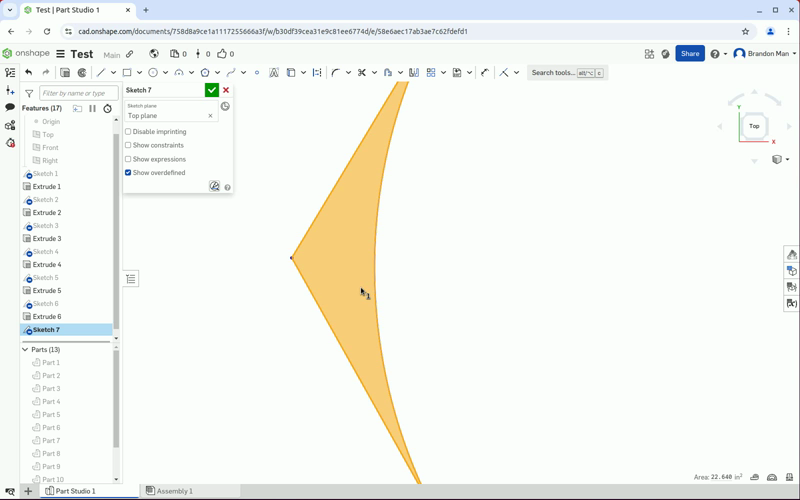
scroll(-6)
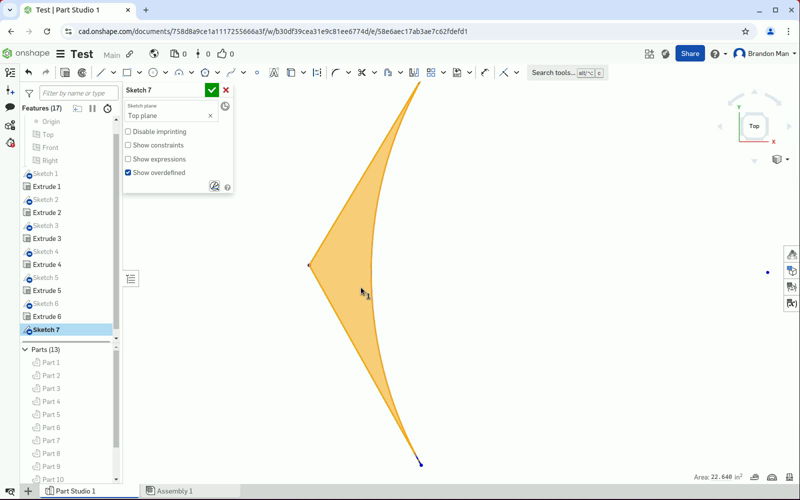
scroll(-6)
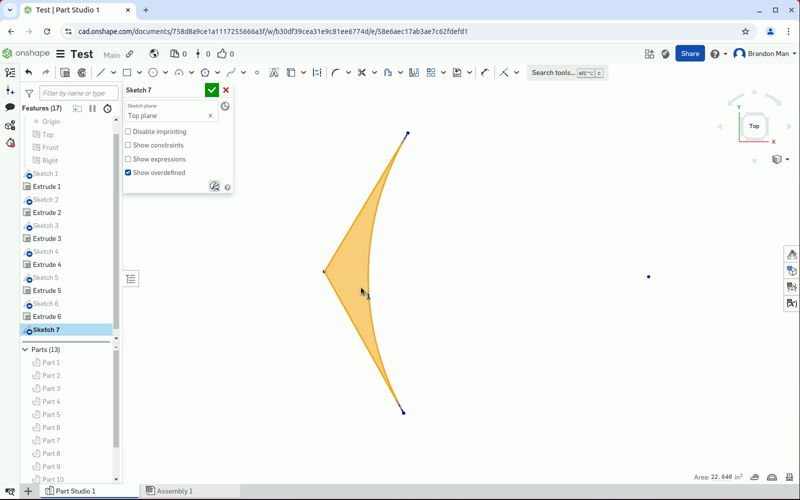
scroll(-6)
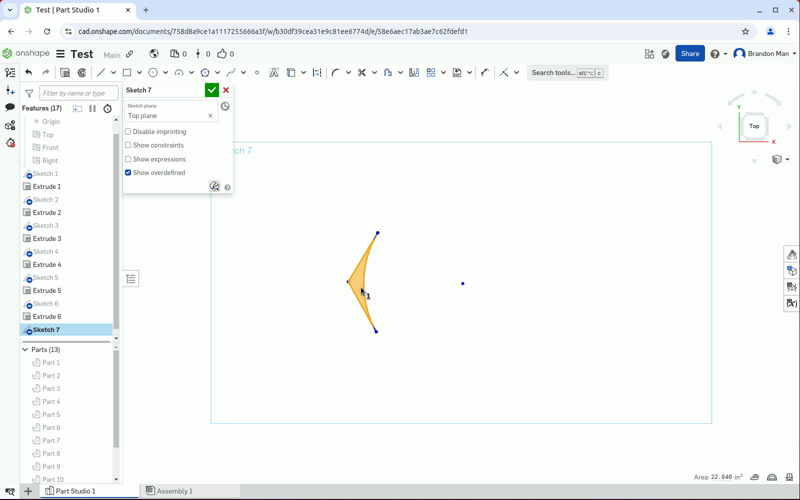
mouse_move(69, 352)
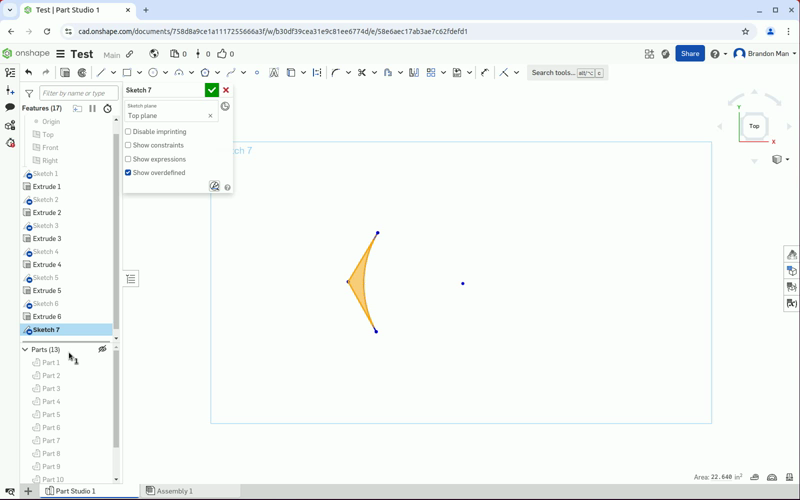
key(shift+y)
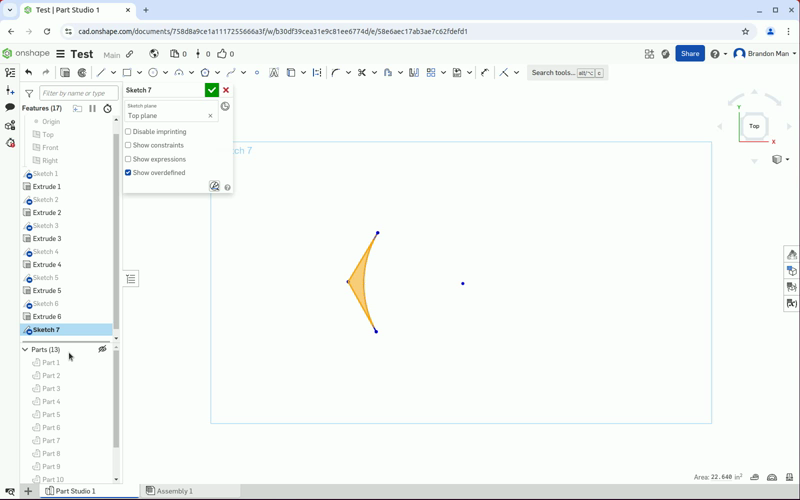
key(shift+e)
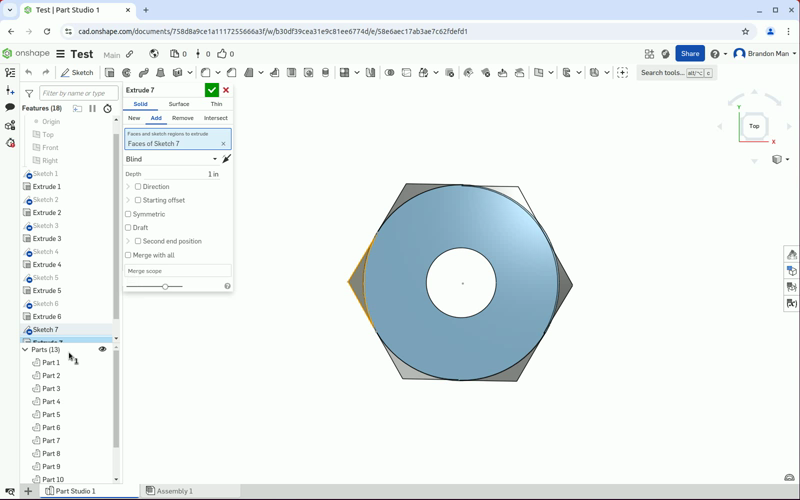
mouse_move(143, 106)
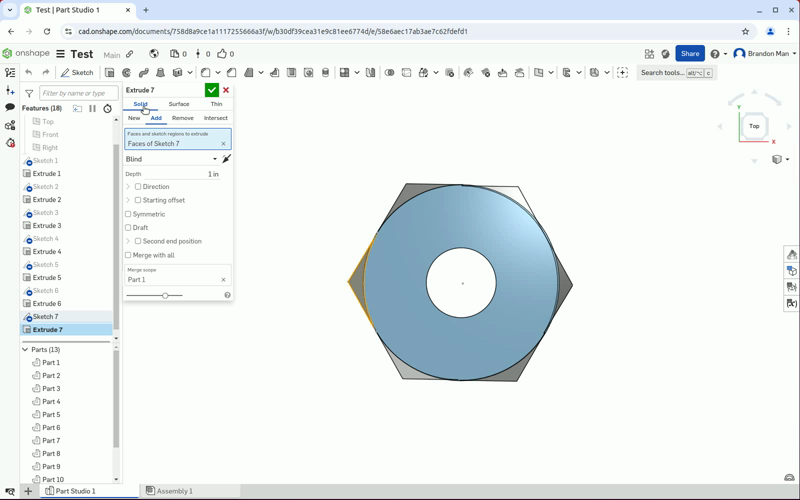
click(143, 106)
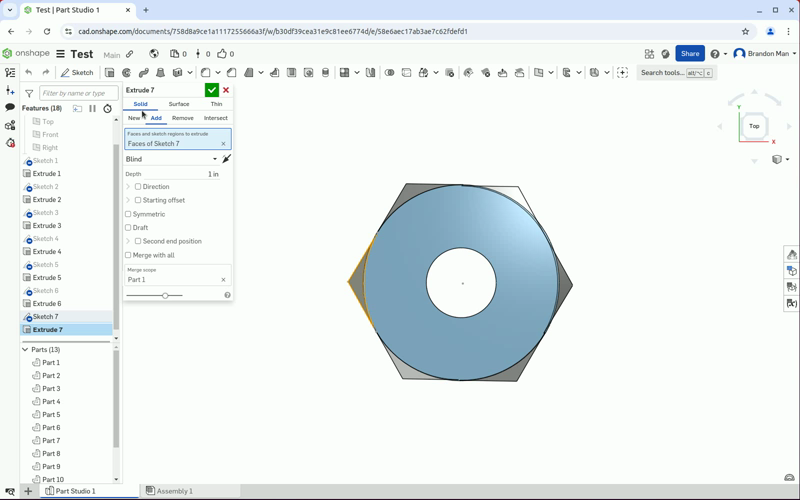
mouse_move(137, 120)
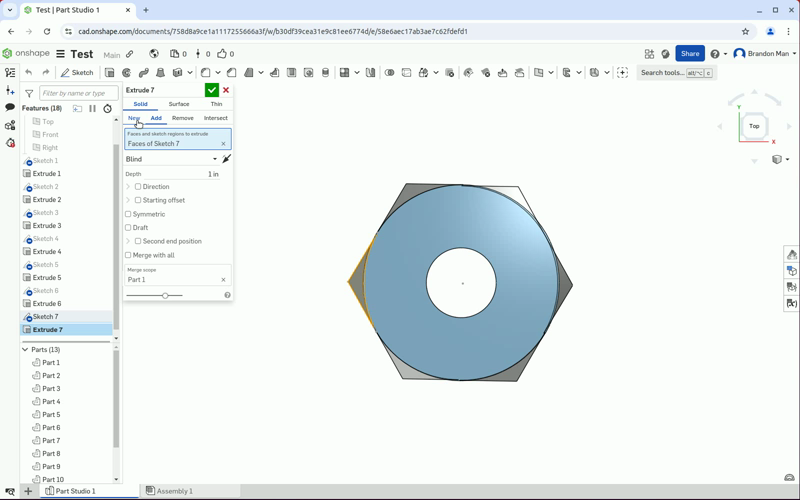
click(137, 120)
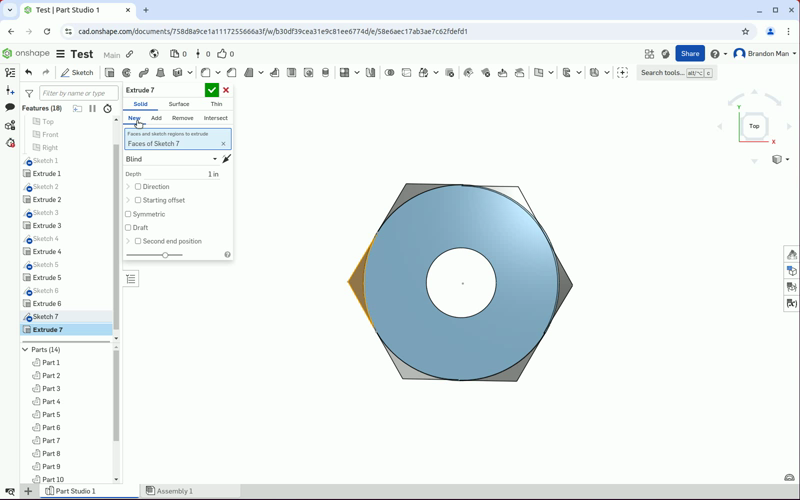
key(tab, 4)
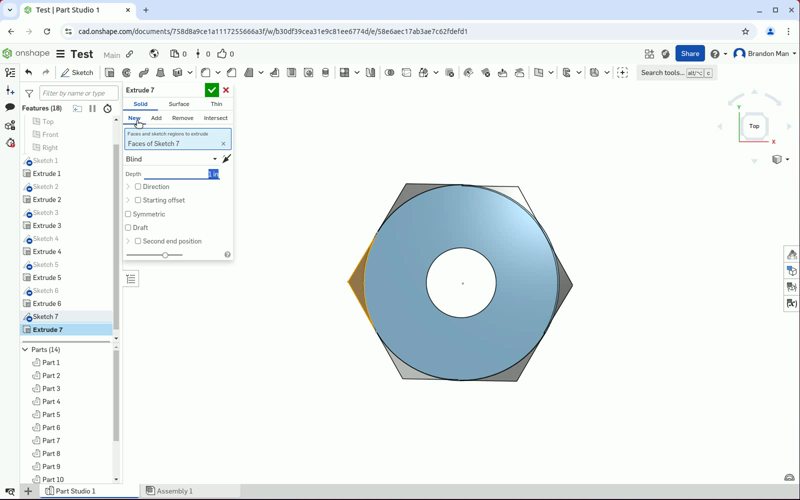
text(5.055)
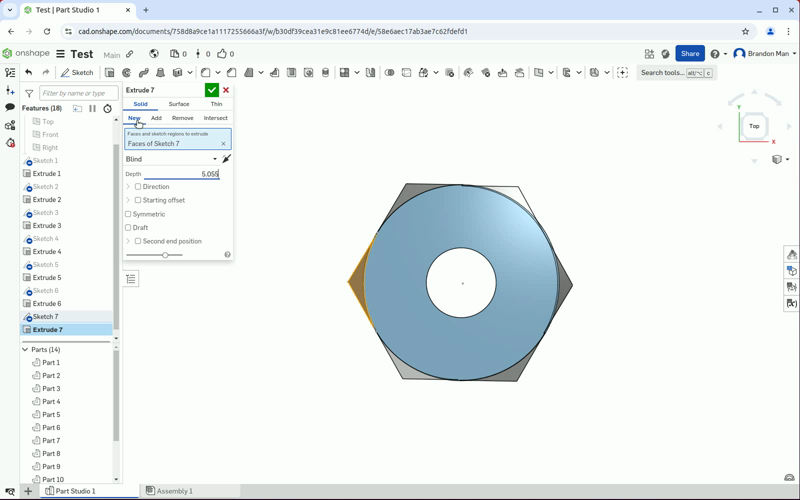
key(enter)
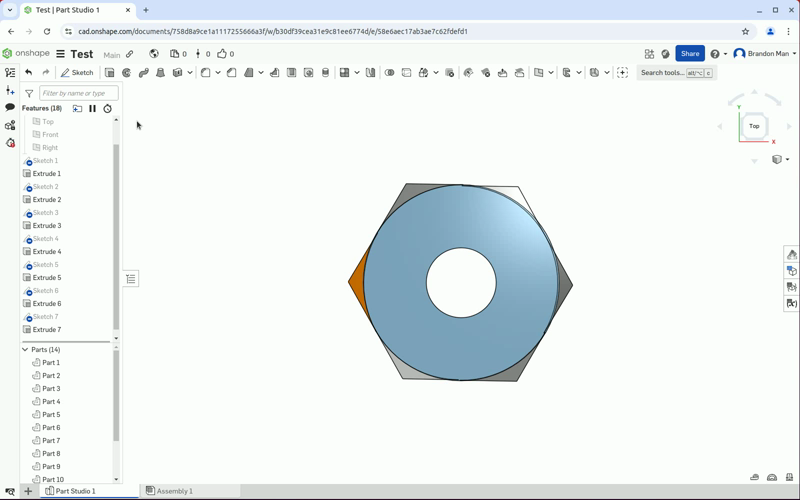
key(shift+h)
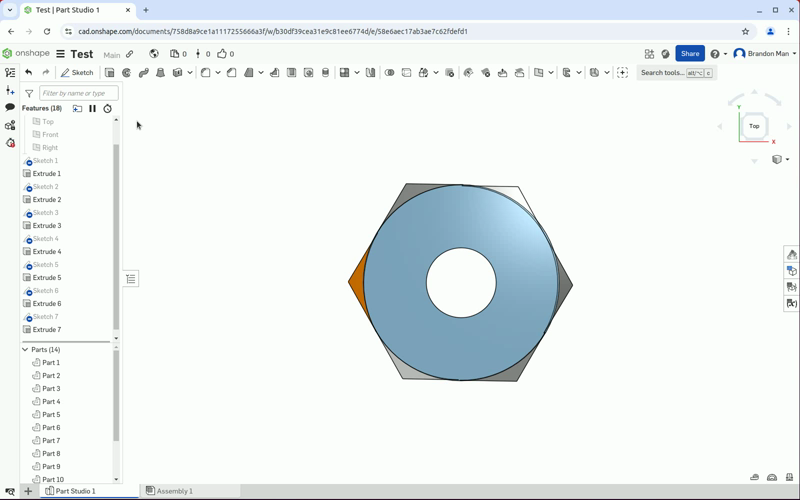
key(shift+h)
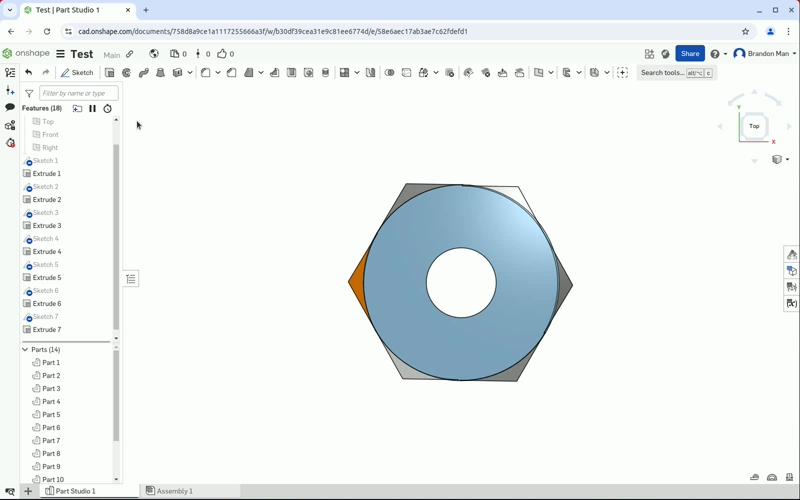
mouse_move(69, 163)
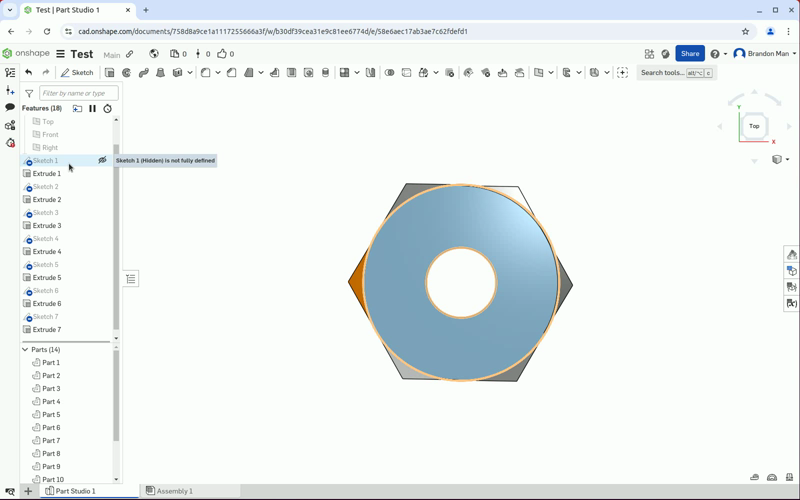
click(69, 163)
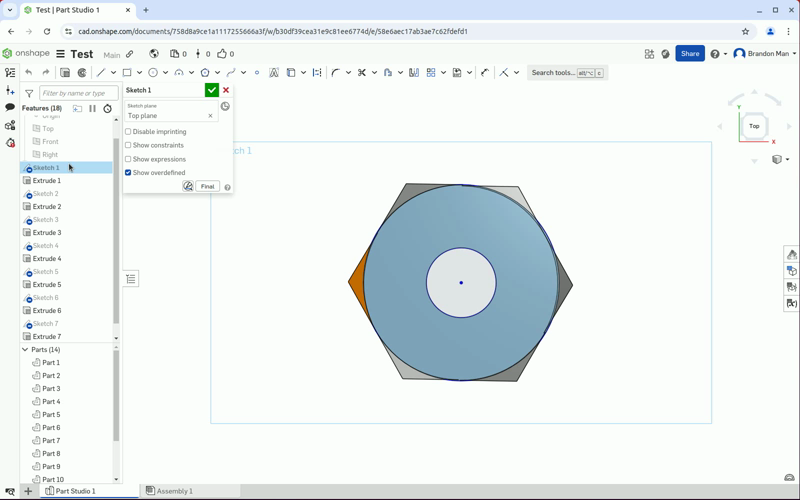
mouse_move(229, 92)
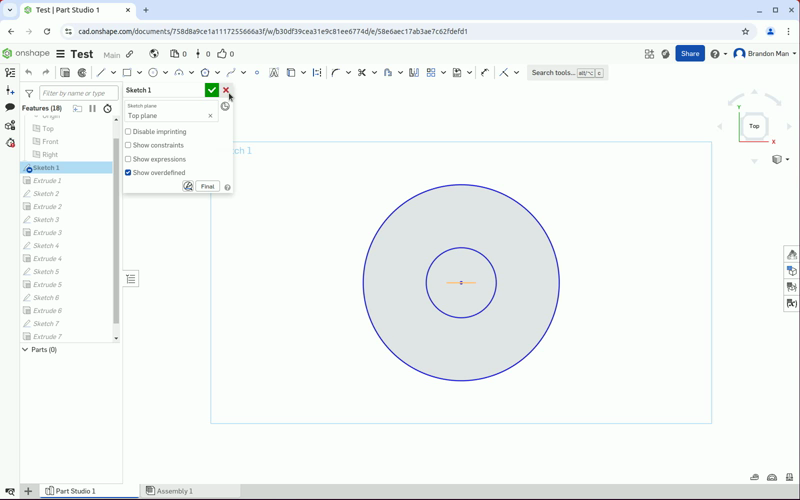
click(229, 92)
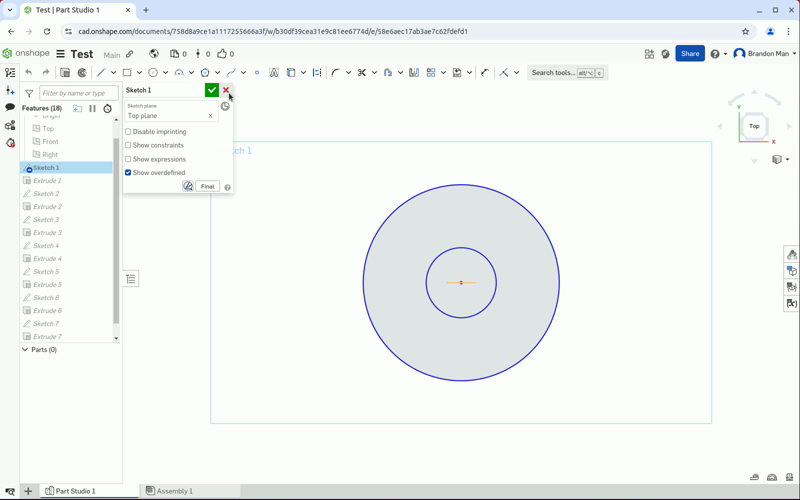
key(shift+s)
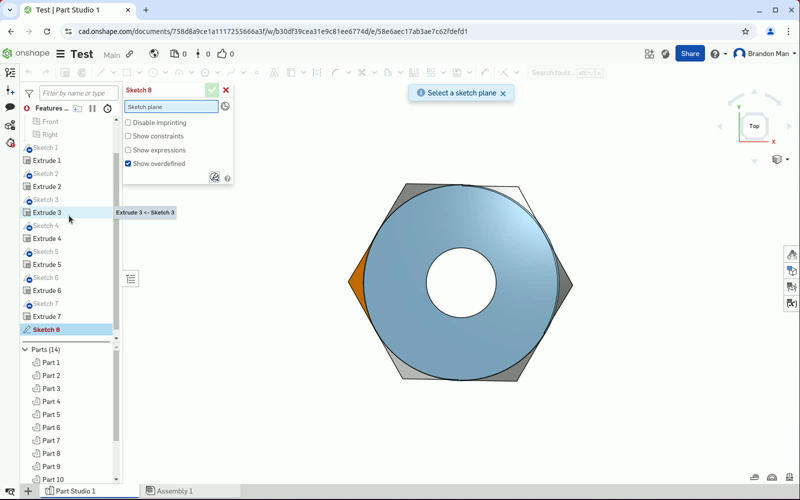
scroll(3)
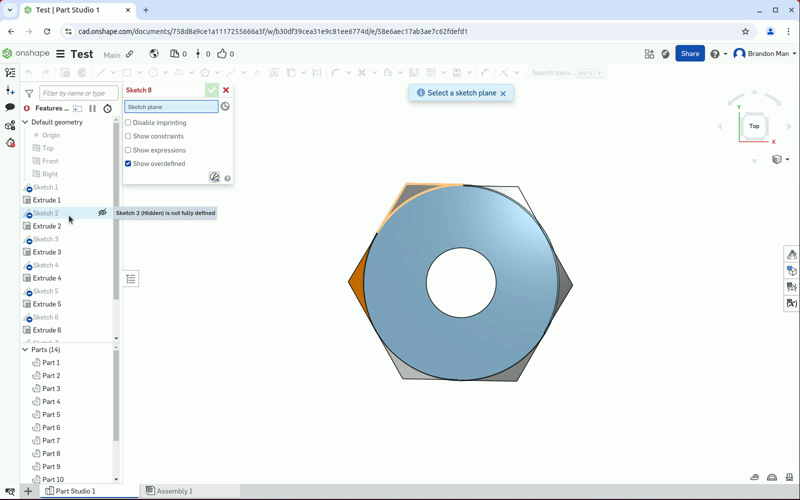
mouse_move(69, 150)
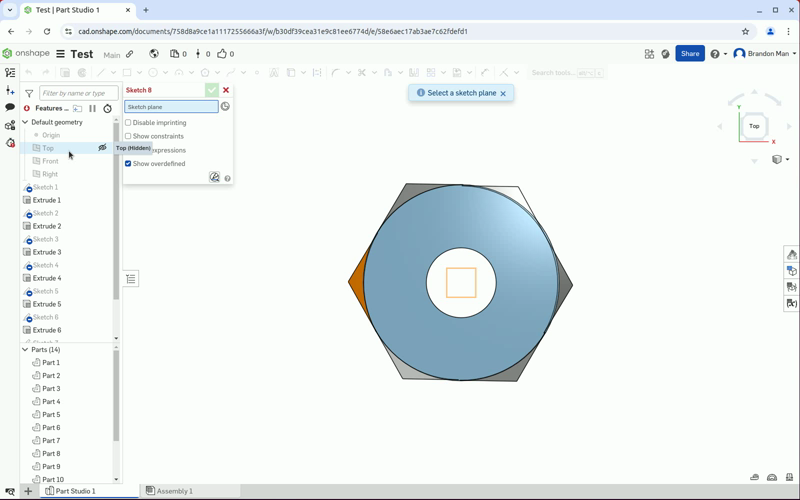
click(69, 150)
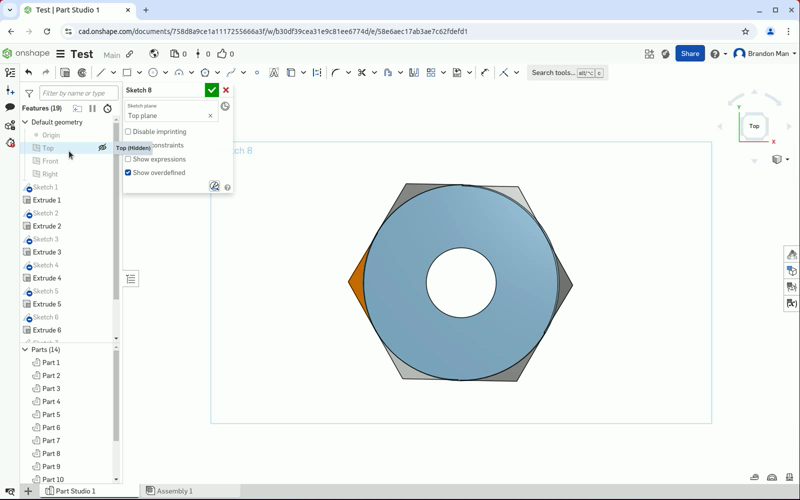
mouse_move(69, 352)
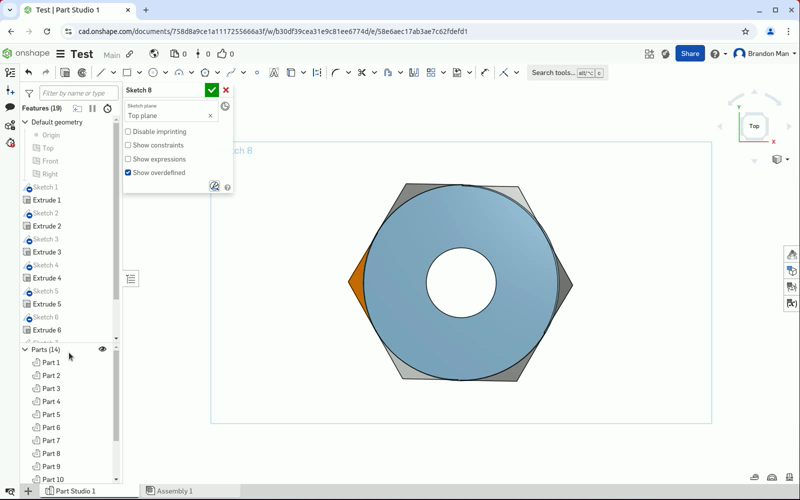
key(y)
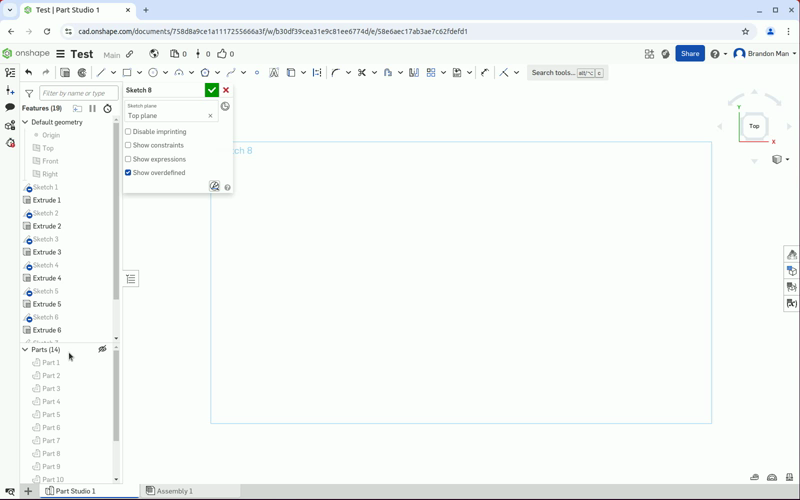
key(c)
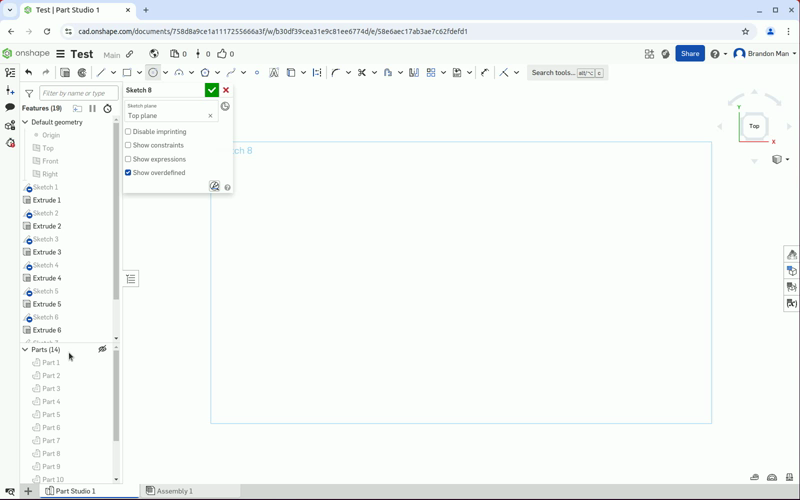
key_down(shift)
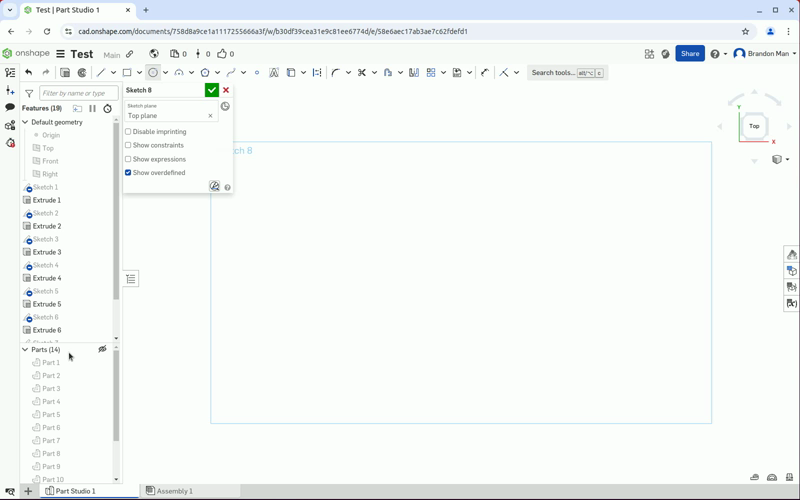
mouse_move(461, 282)
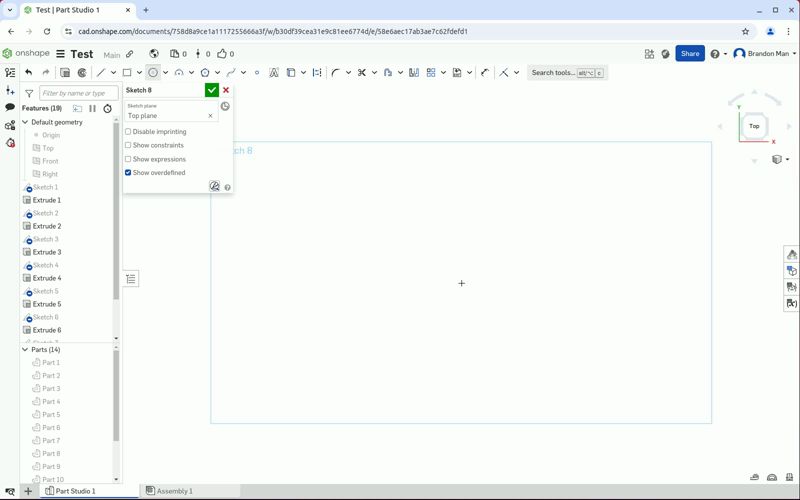
click(461, 282)
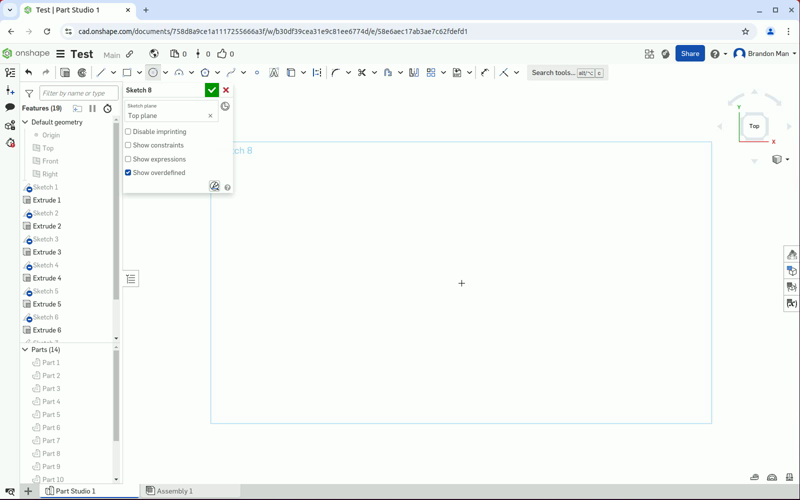
key_up(shift)
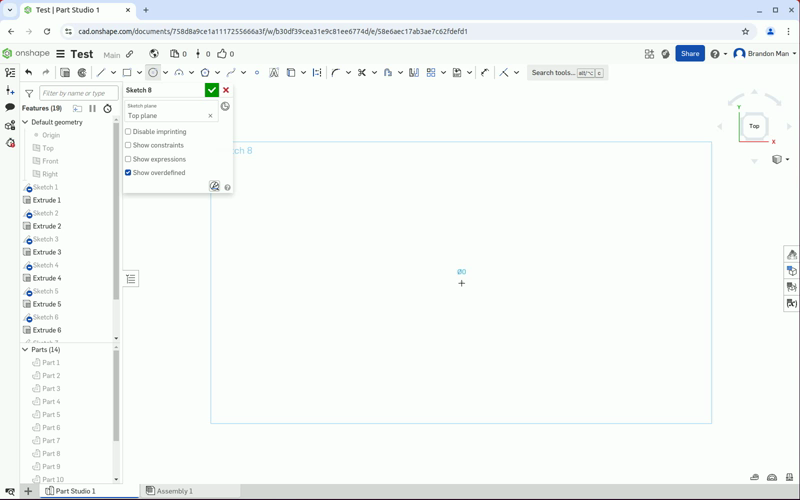
mouse_move(497, 282)
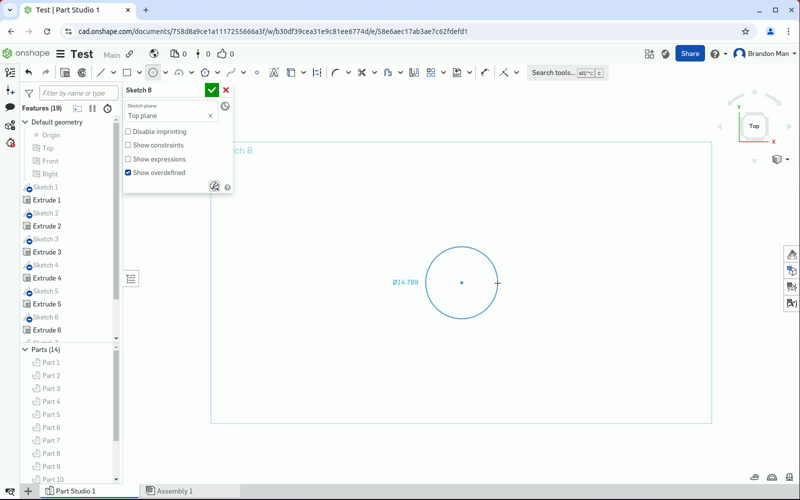
click(497, 282)
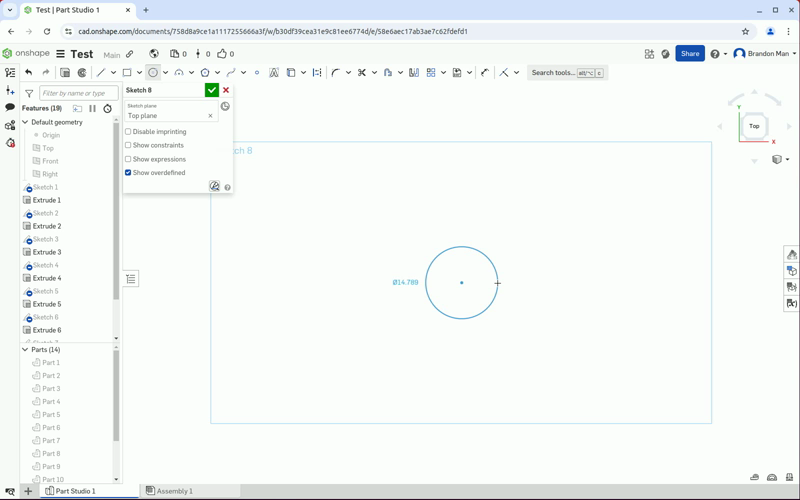
key(esc)
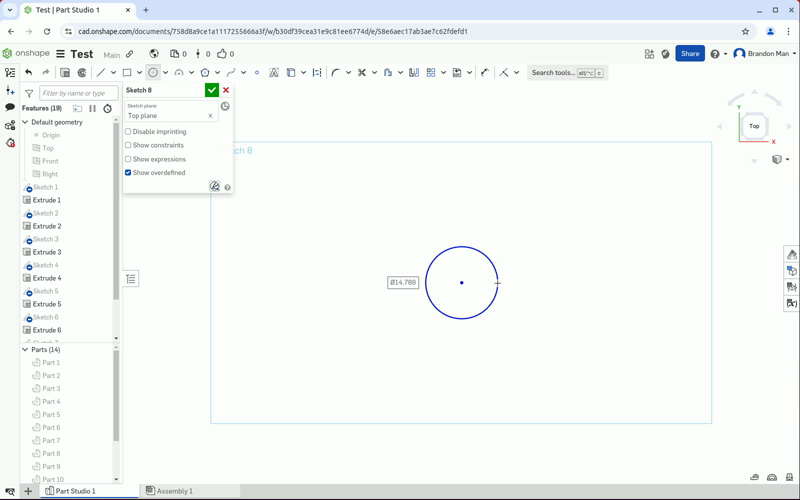
key(l)
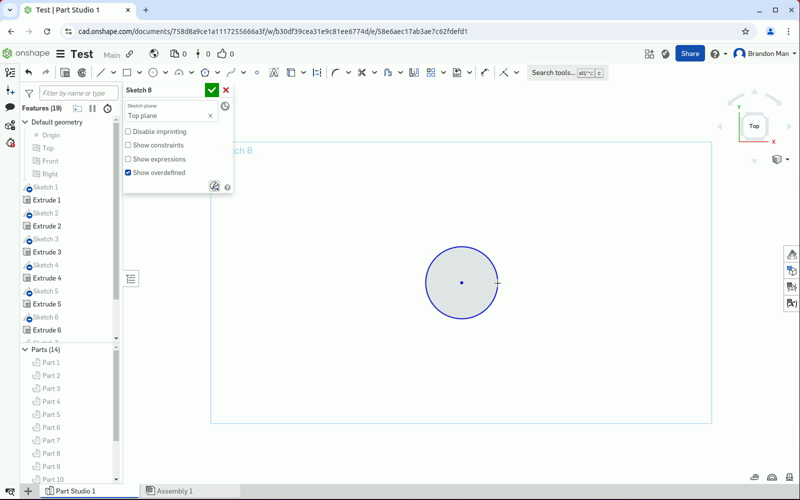
key_down(shift)
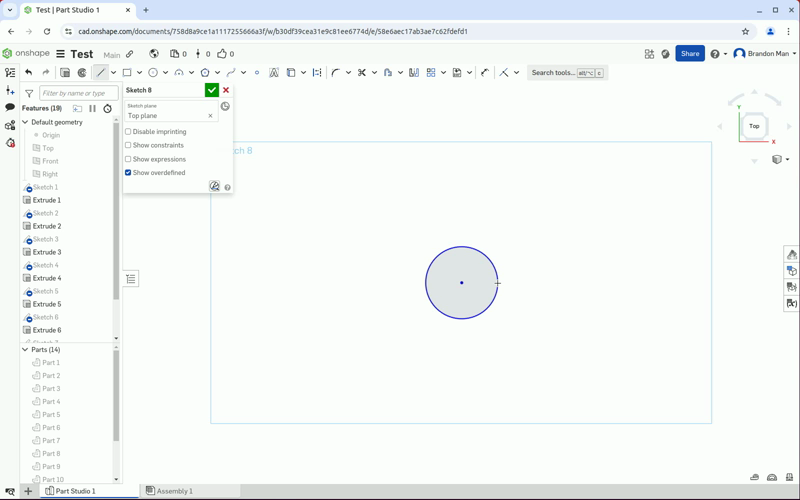
mouse_move(446, 298)
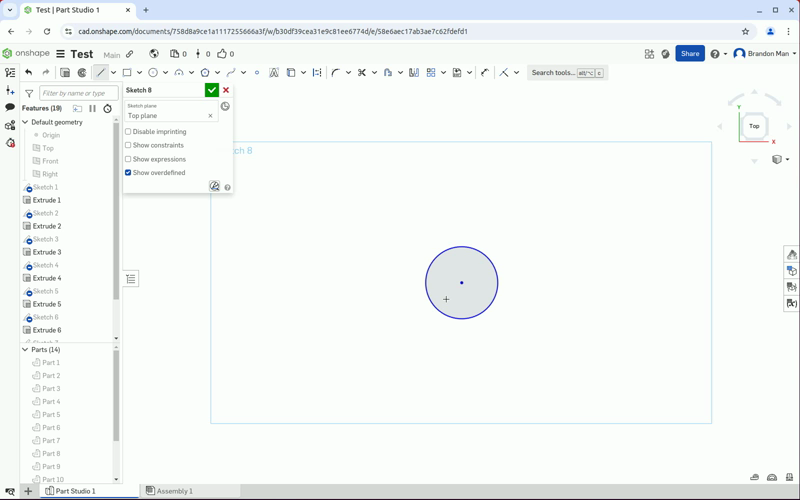
click(446, 298)
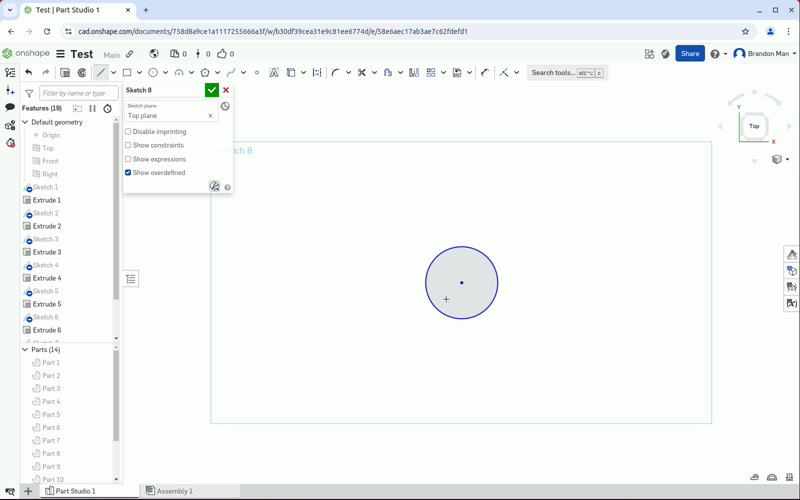
key_up(shift)
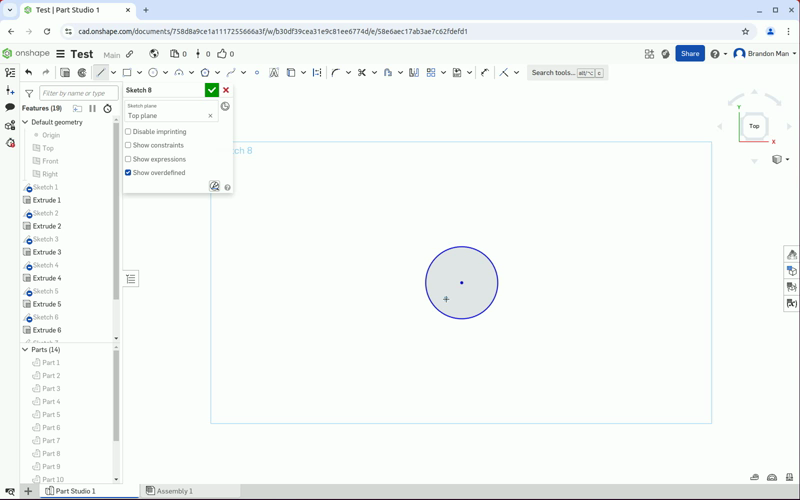
key_down(shift)
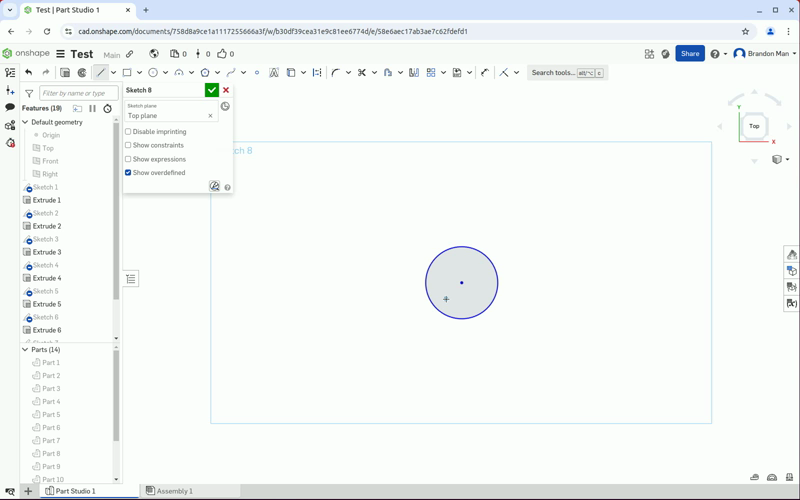
mouse_move(476, 298)
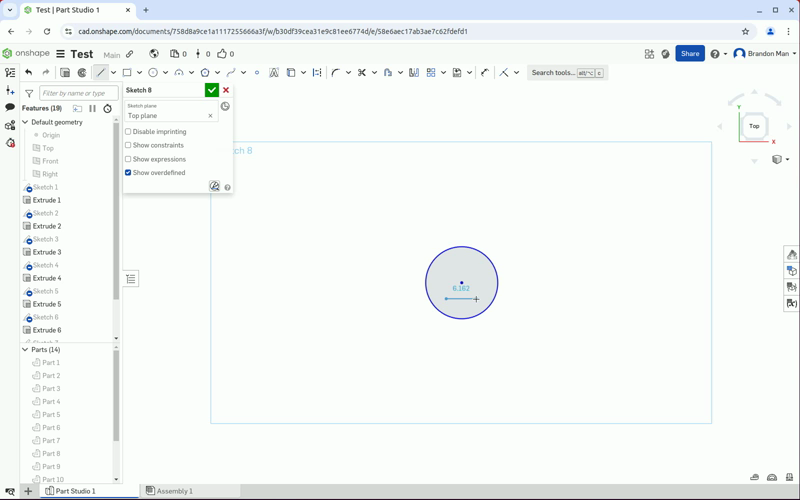
mouse_move(477, 298)
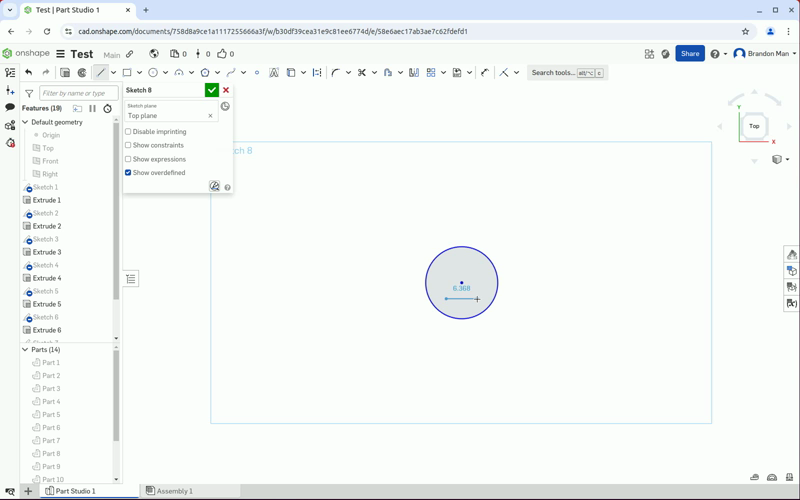
click(477, 298)
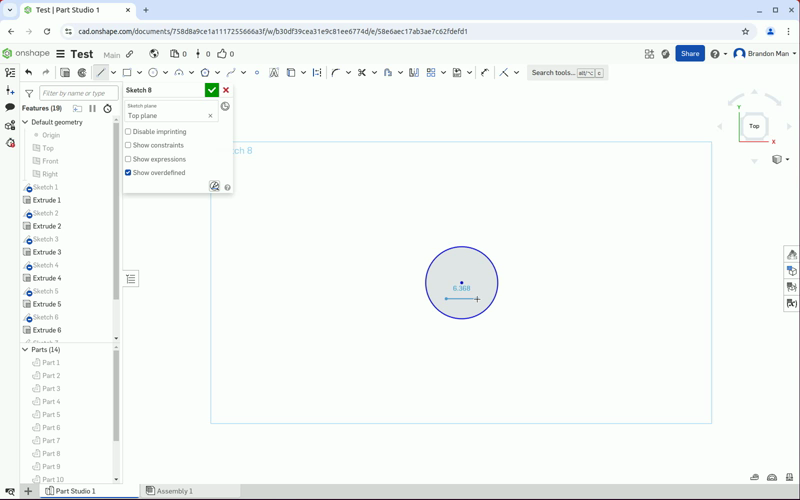
key_up(shift)
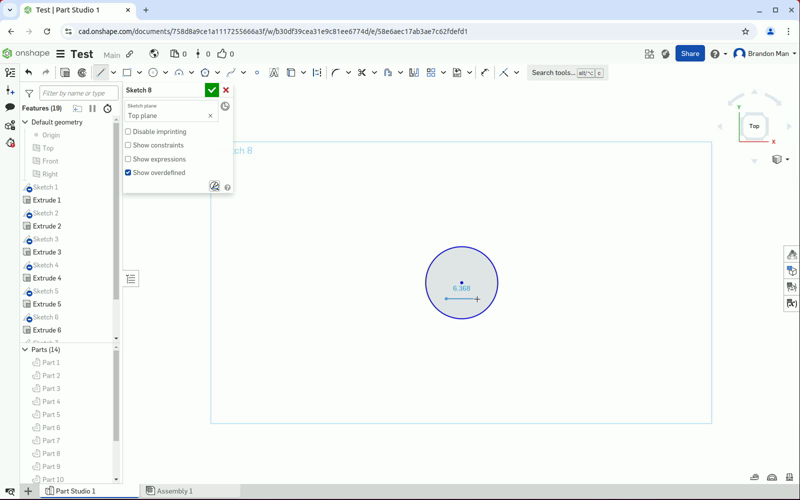
key_down(shift)
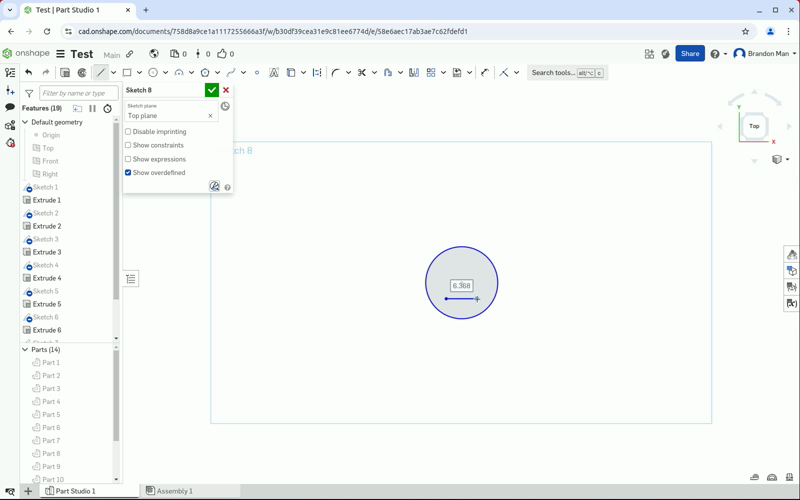
mouse_move(507, 298)
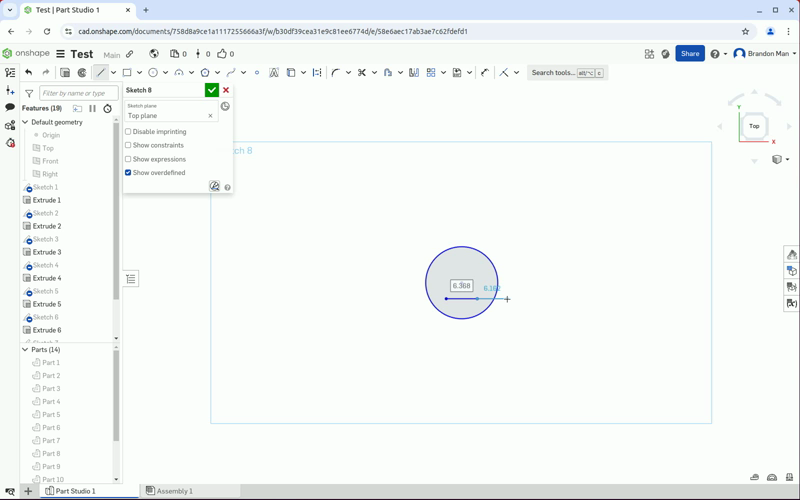
mouse_move(477, 267)
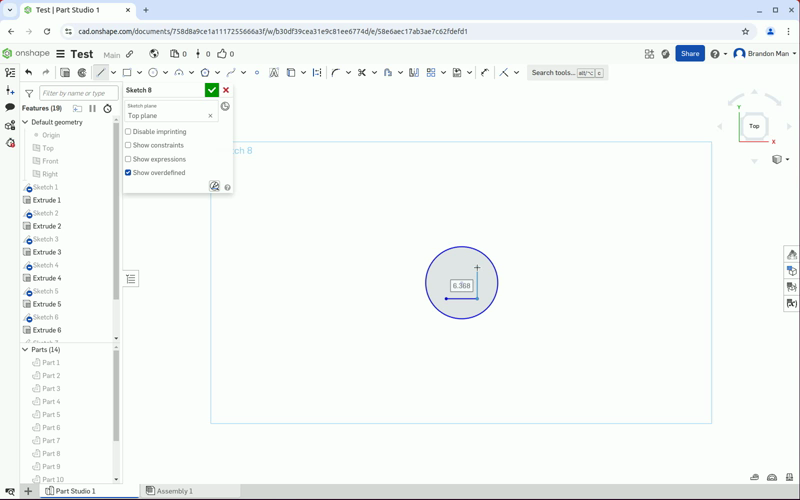
click(477, 267)
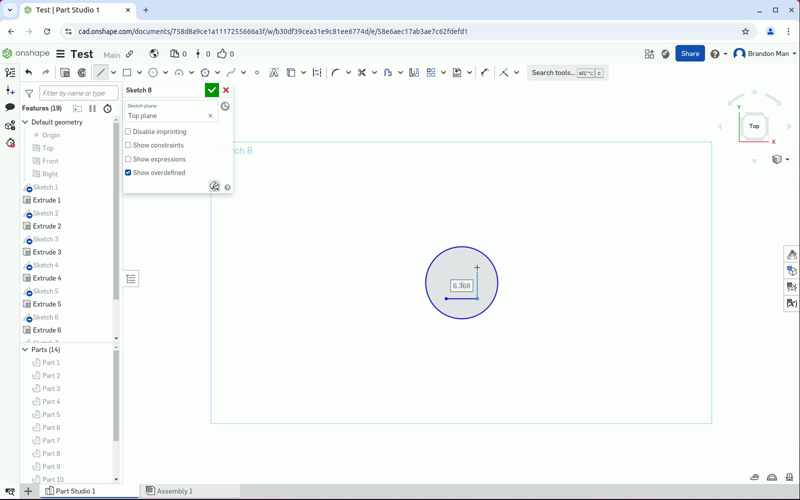
key_up(shift)
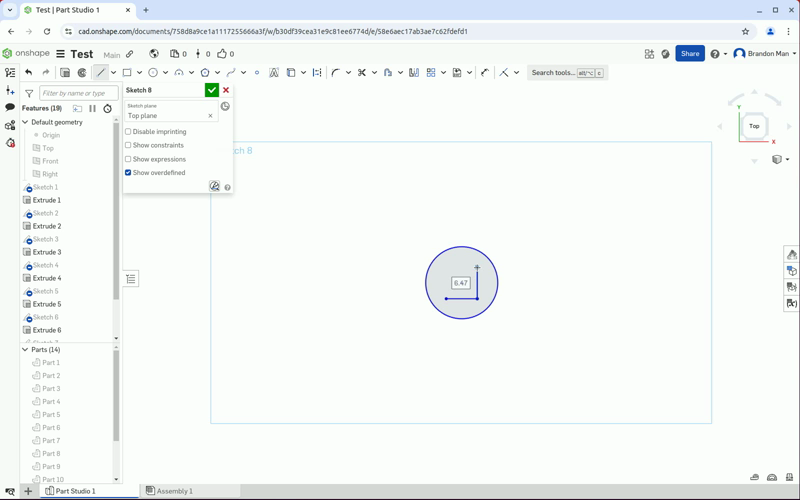
key_down(shift)
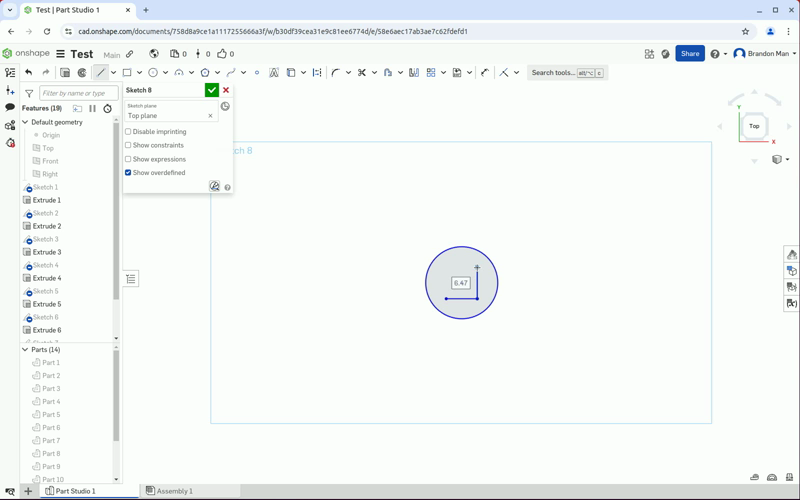
mouse_move(507, 267)
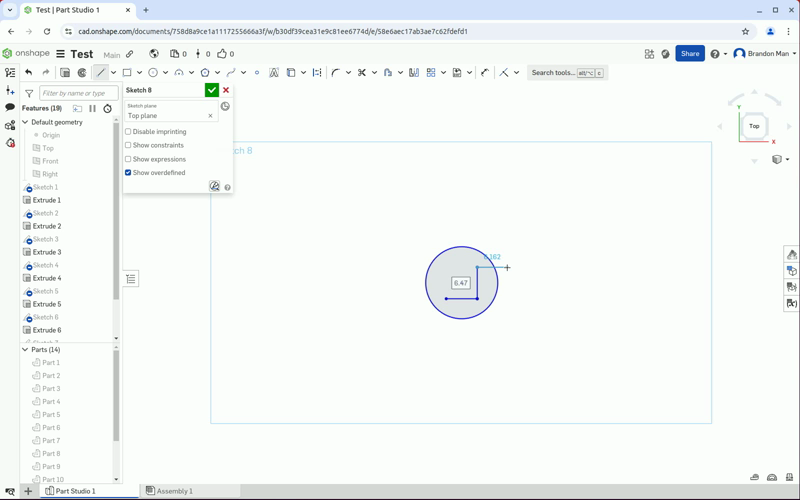
mouse_move(446, 267)
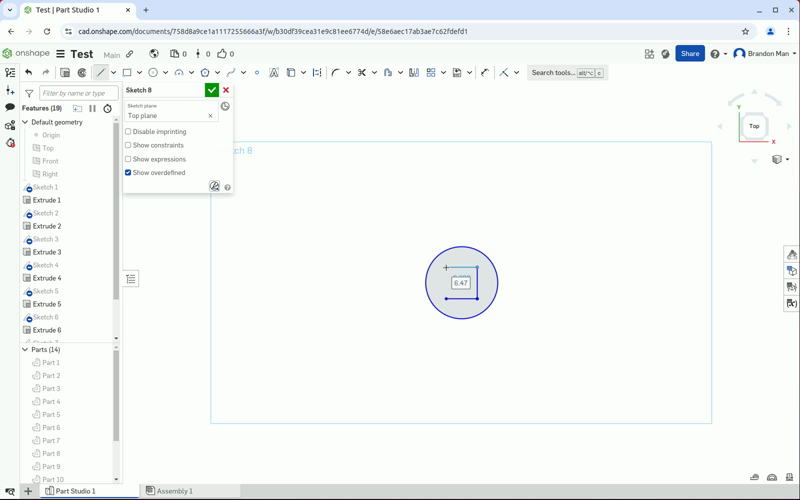
click(446, 267)
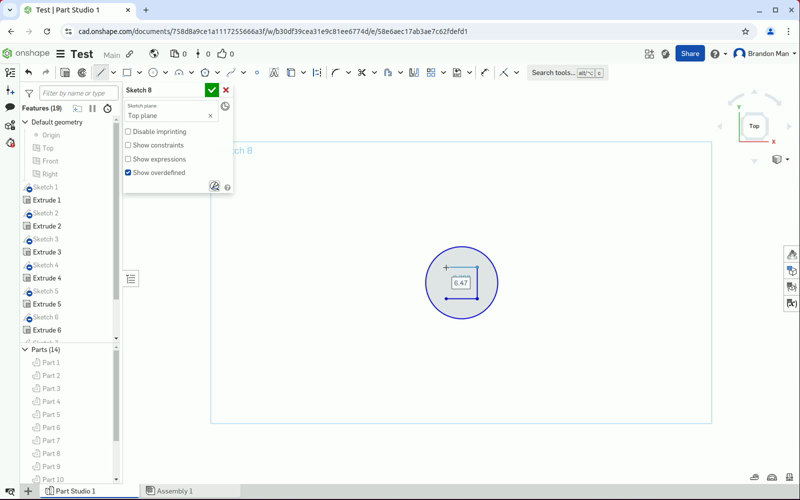
key_up(shift)
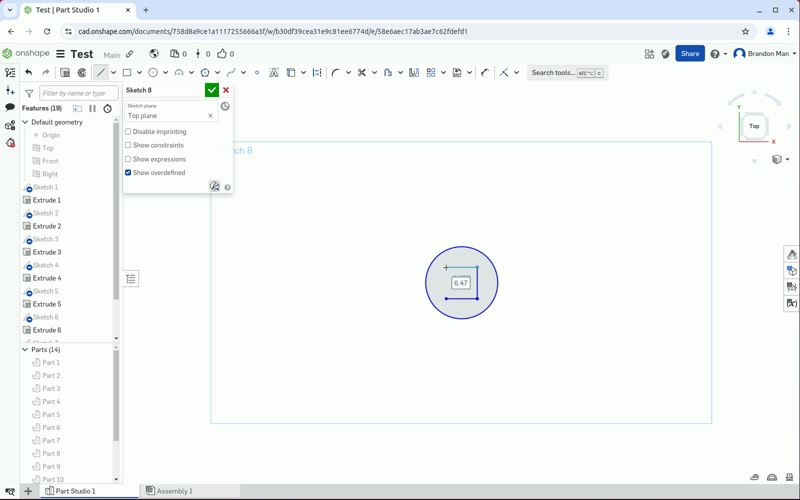
mouse_move(476, 267)
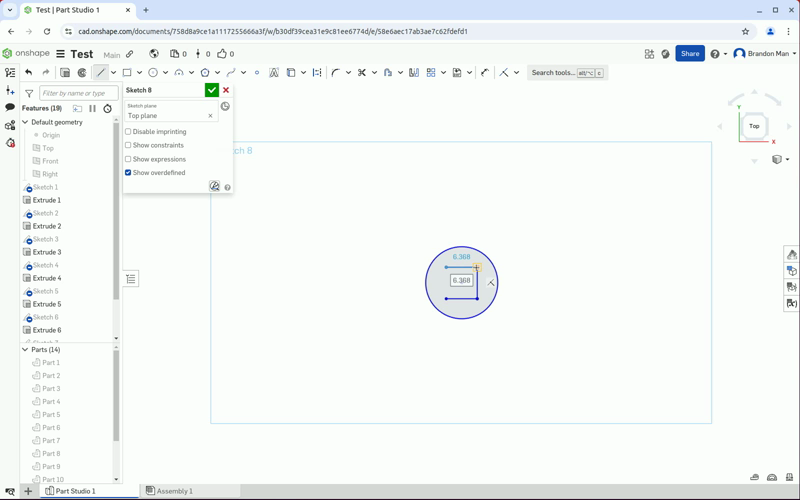
key_down(shift)
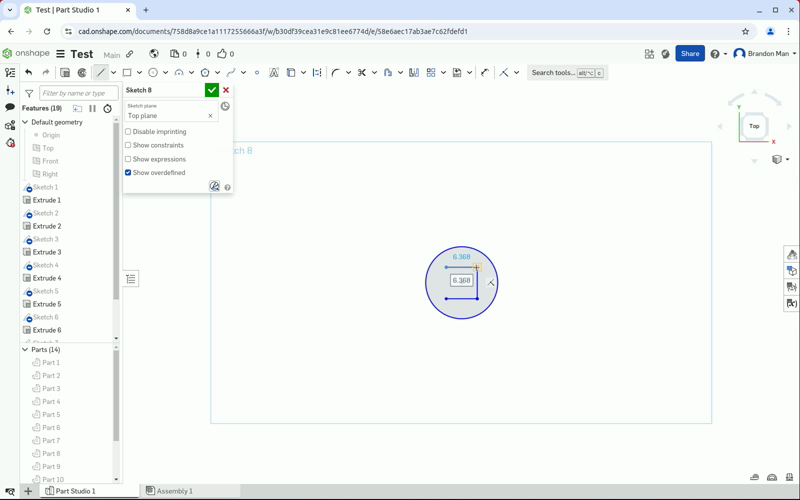
mouse_move(446, 298)
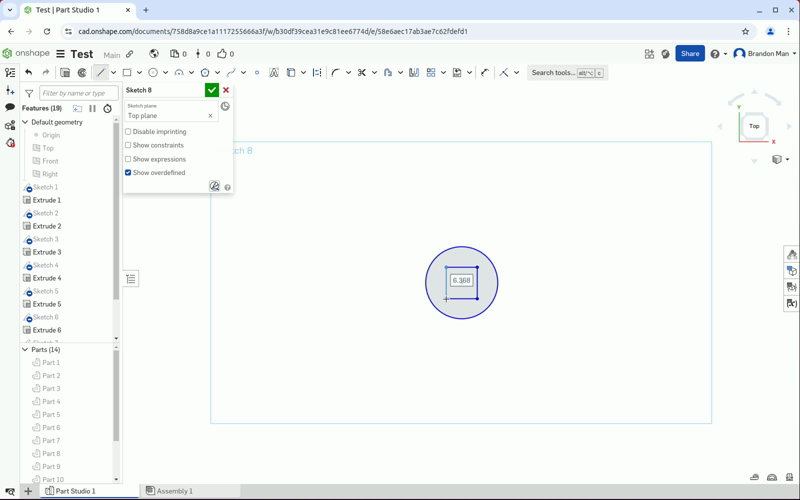
key_up(shift)
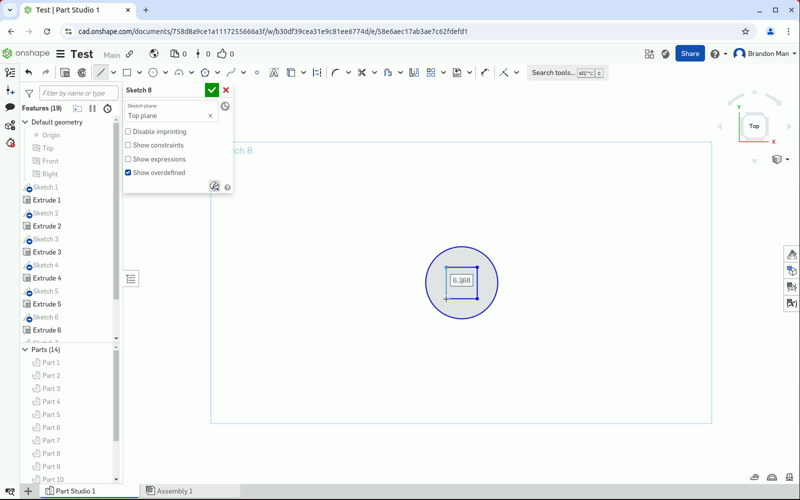
click(446, 298)
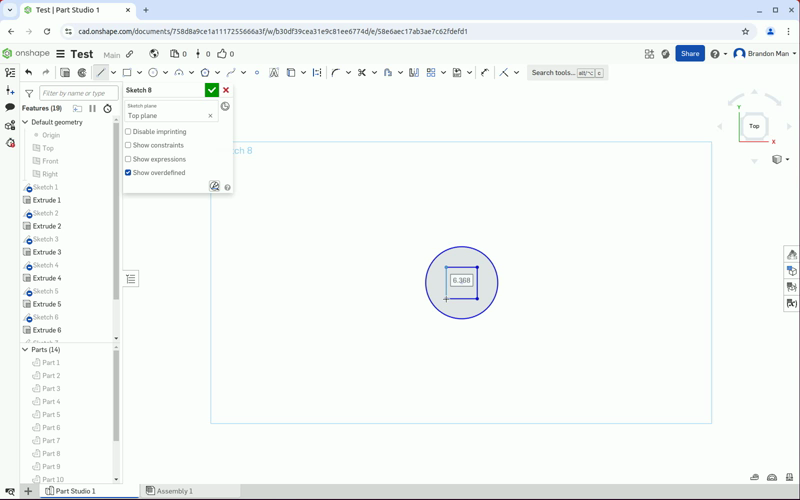
key(esc)
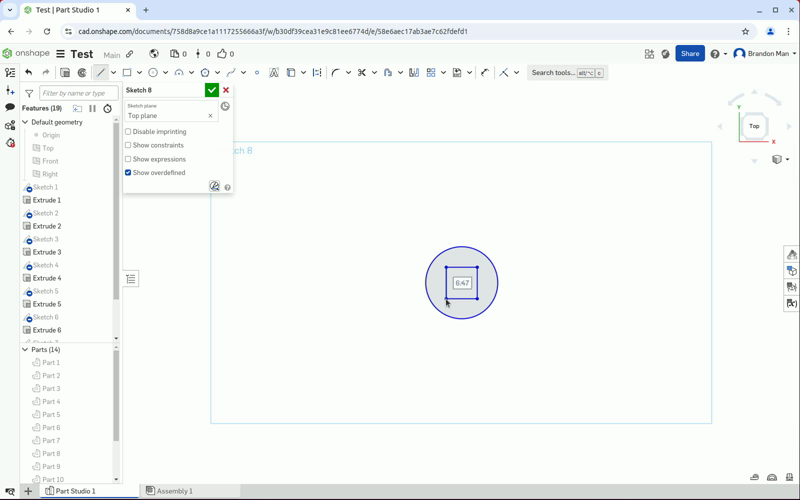
mouse_move(488, 268)
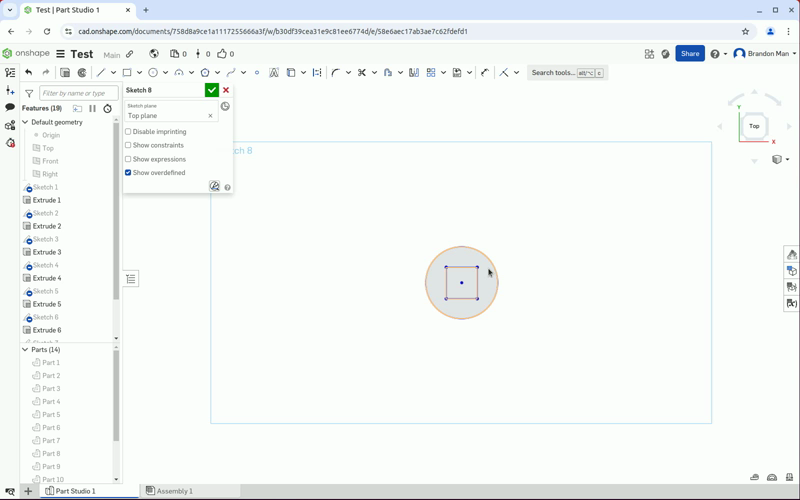
click(488, 268)
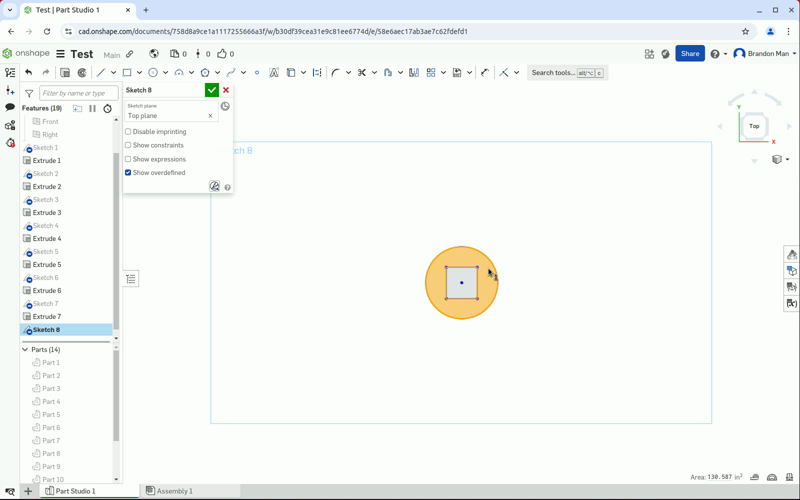
mouse_move(69, 352)
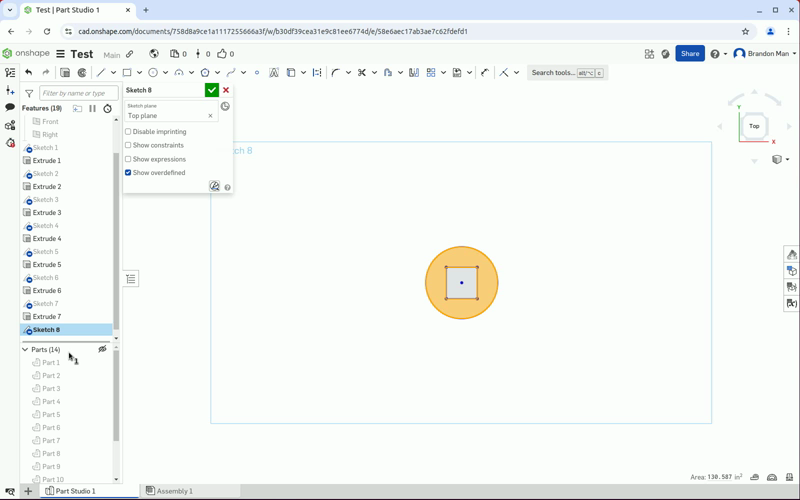
key(shift+y)
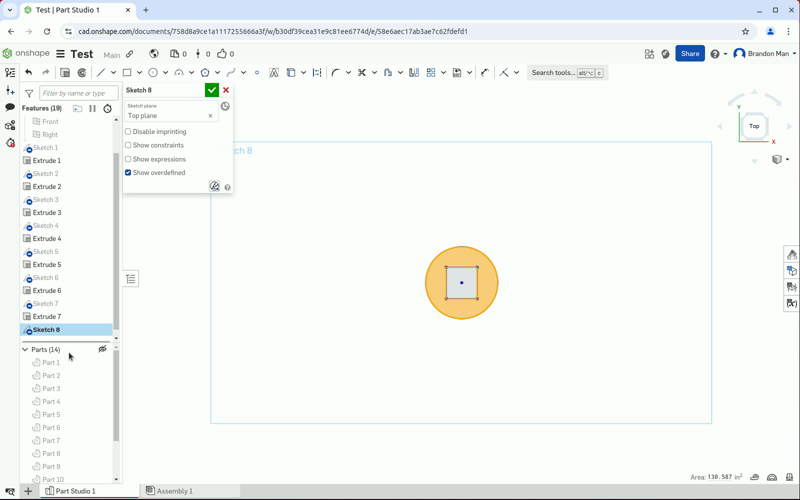
key(shift+e)
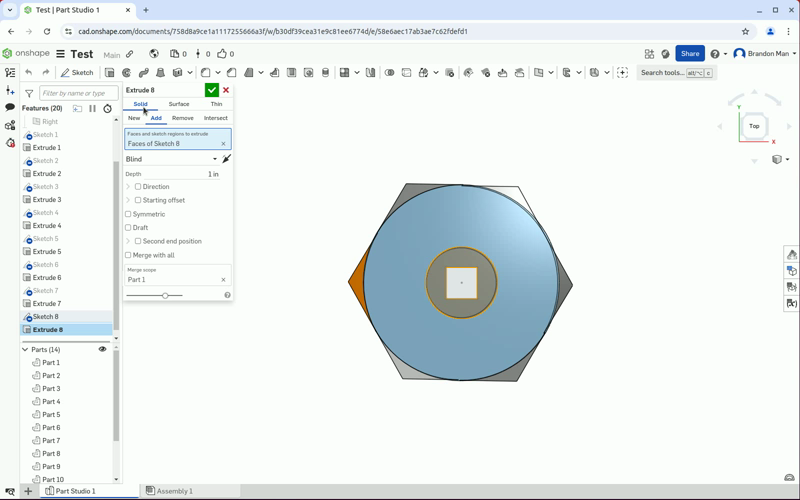
mouse_move(143, 106)
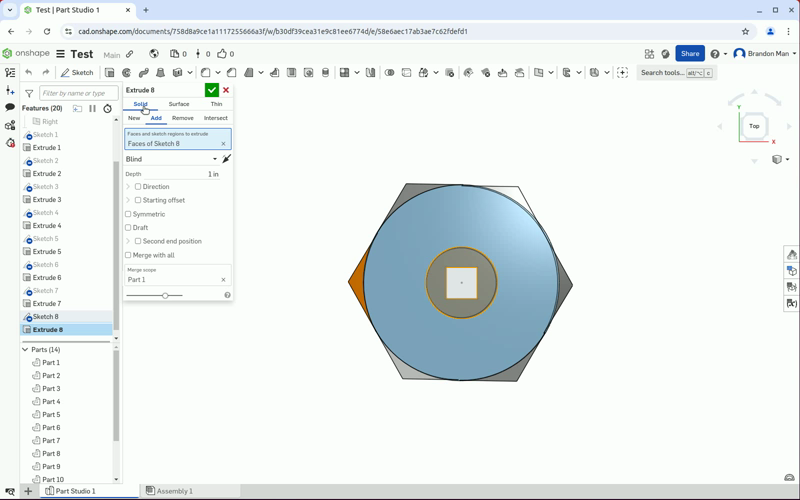
click(143, 106)
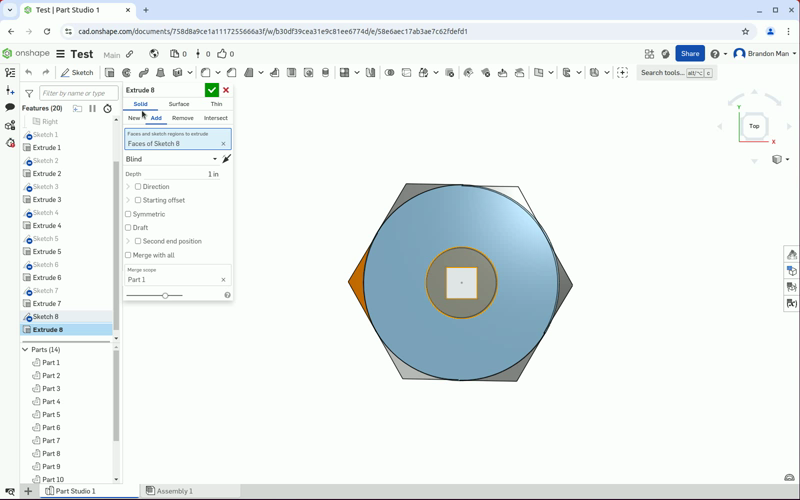
mouse_move(137, 120)
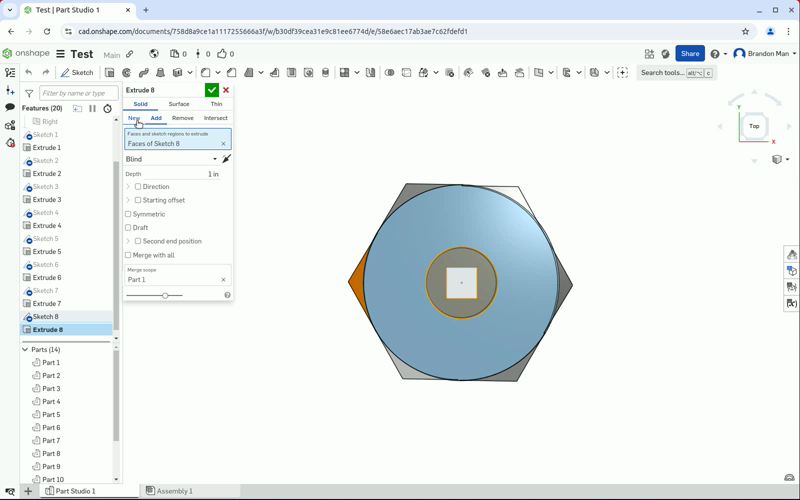
click(137, 120)
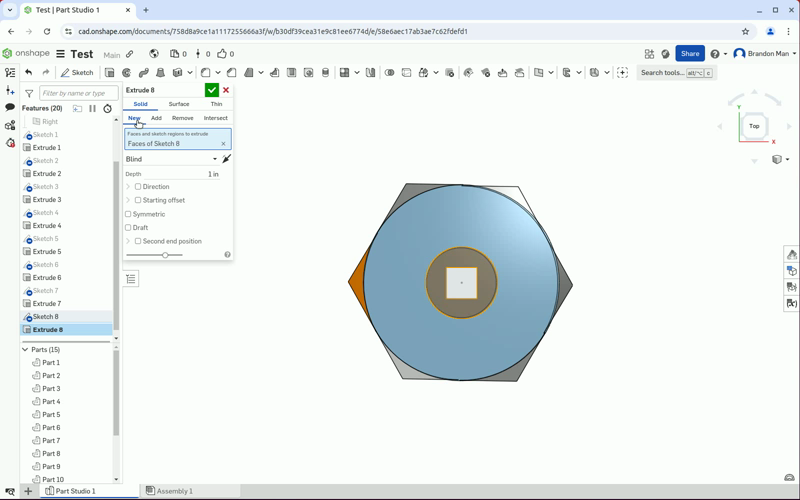
key(tab, 4)
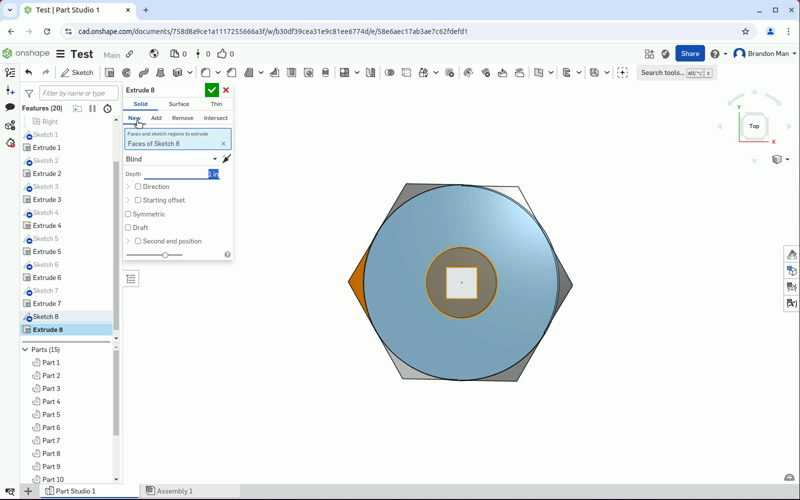
text(5.055)
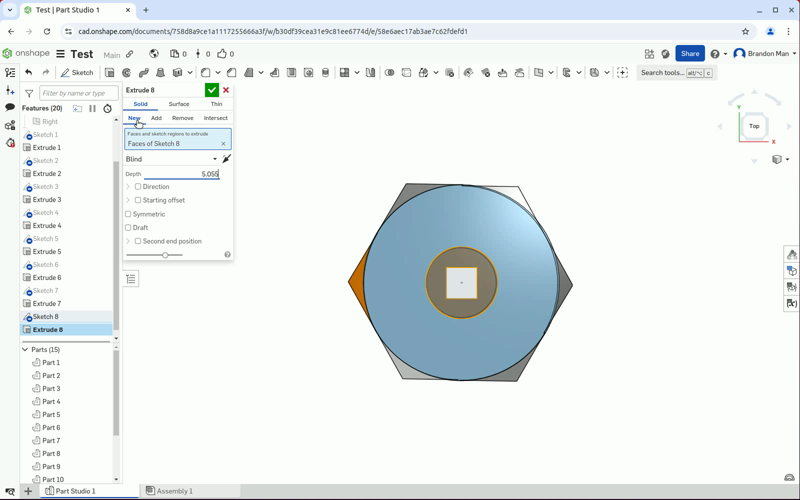
key(enter)
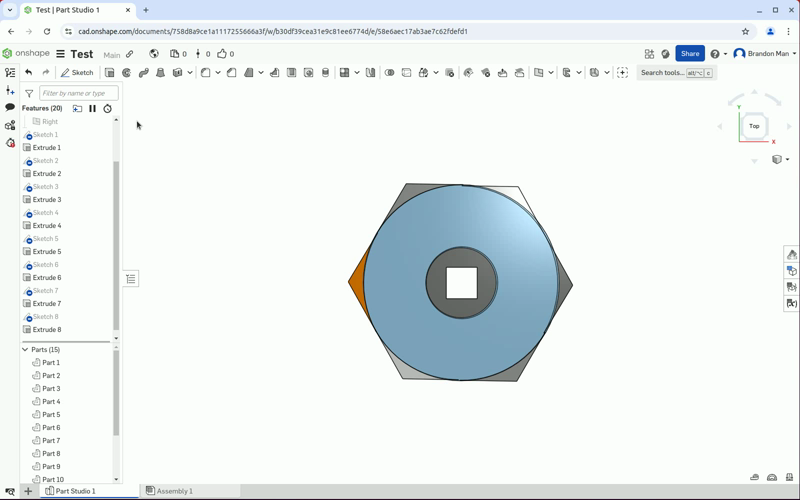
key(shift+h)
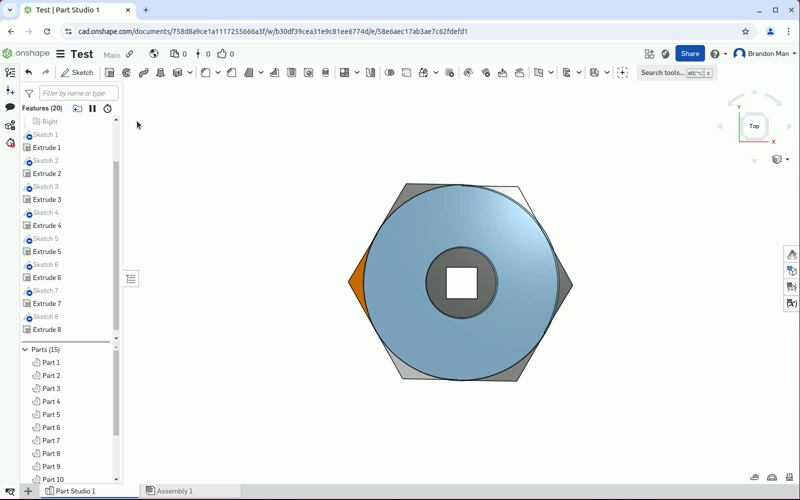
key(shift+h)
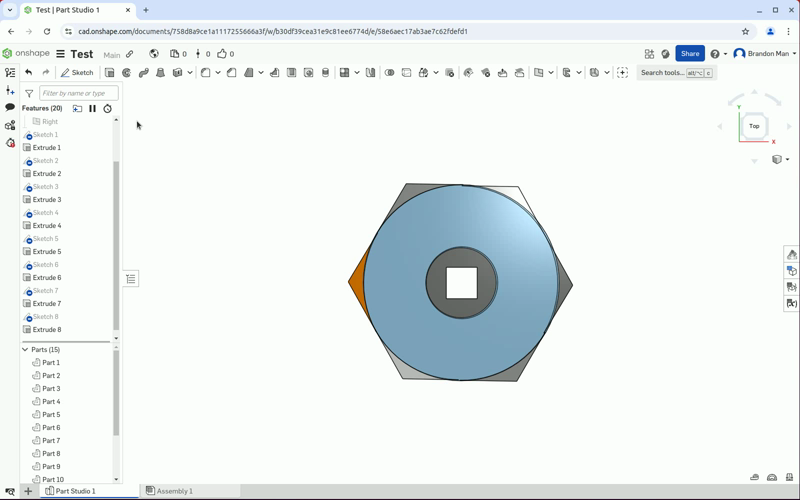
mouse_move(69, 137)
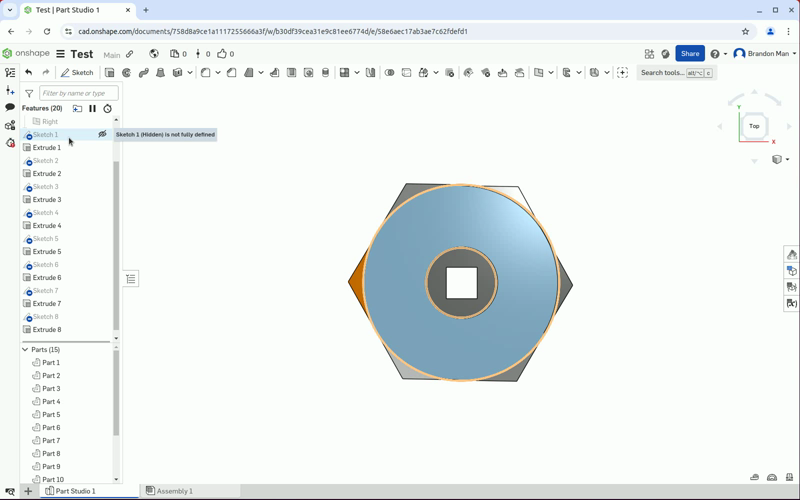
click(69, 137)
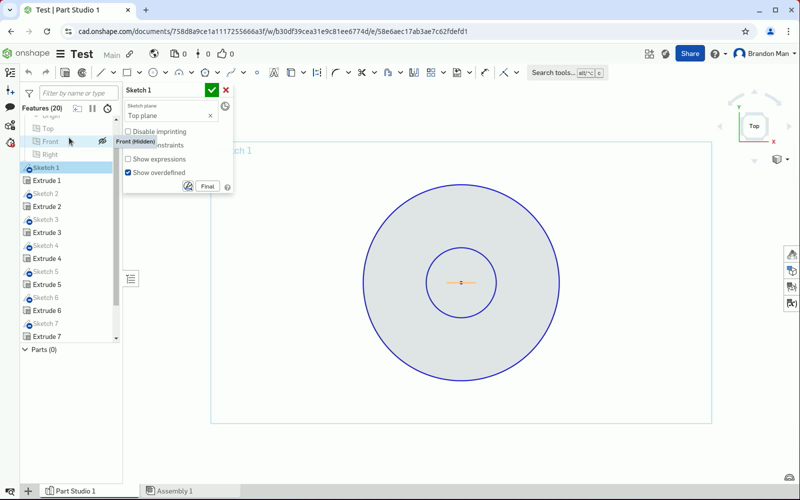
mouse_move(229, 92)
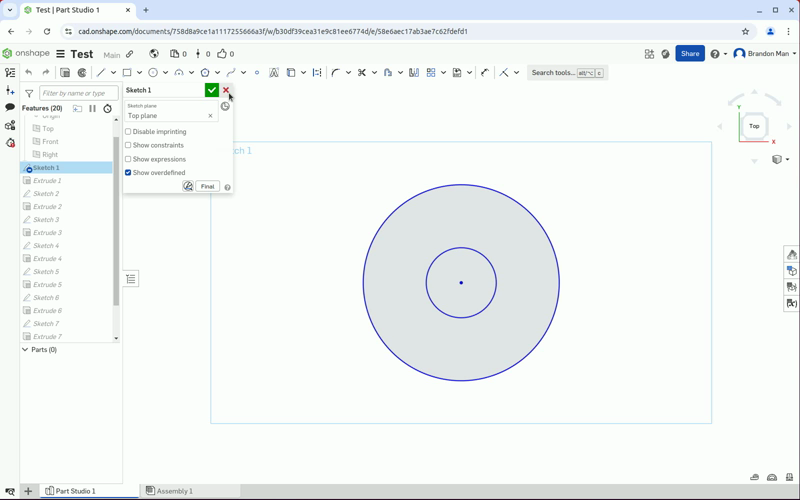
click(229, 92)
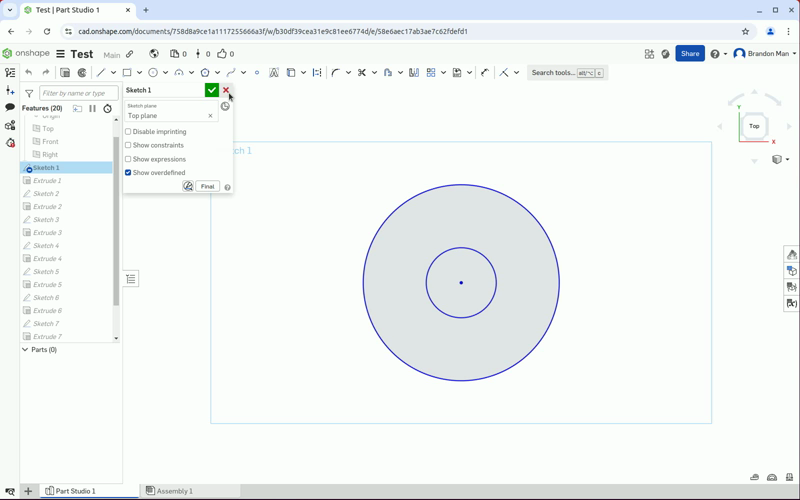
key(shift+s)
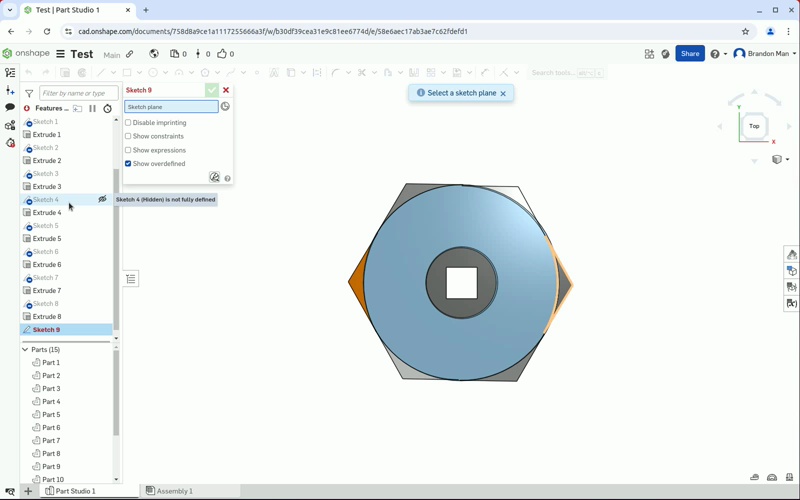
scroll(3)
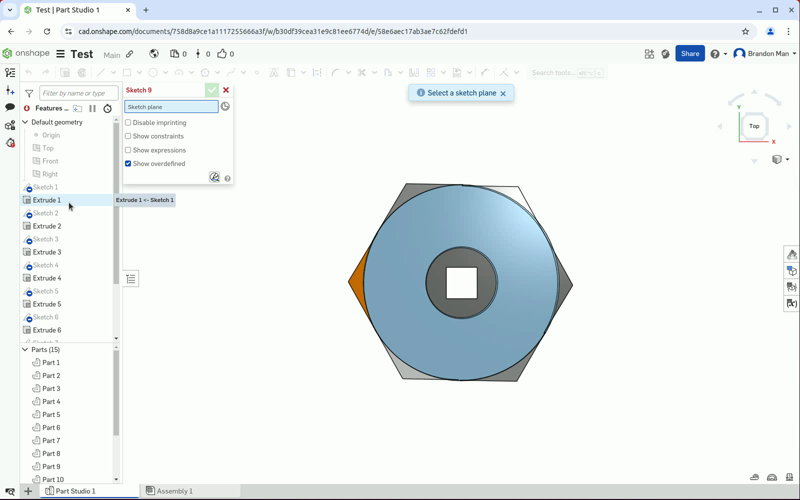
mouse_move(69, 150)
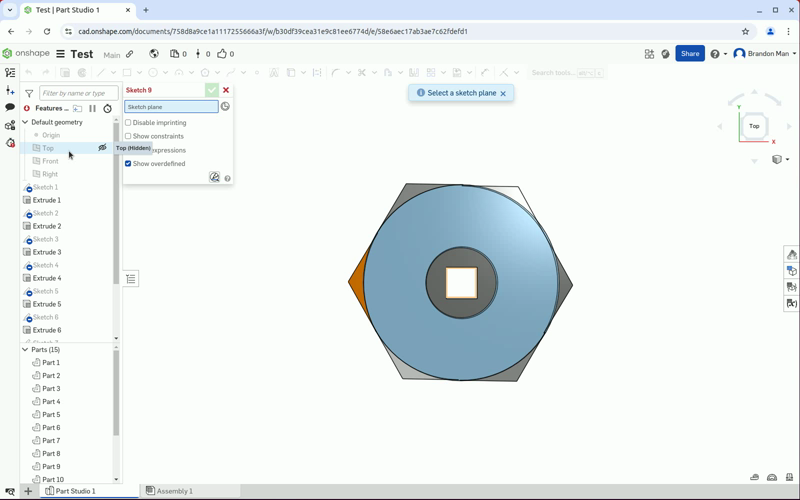
click(69, 150)
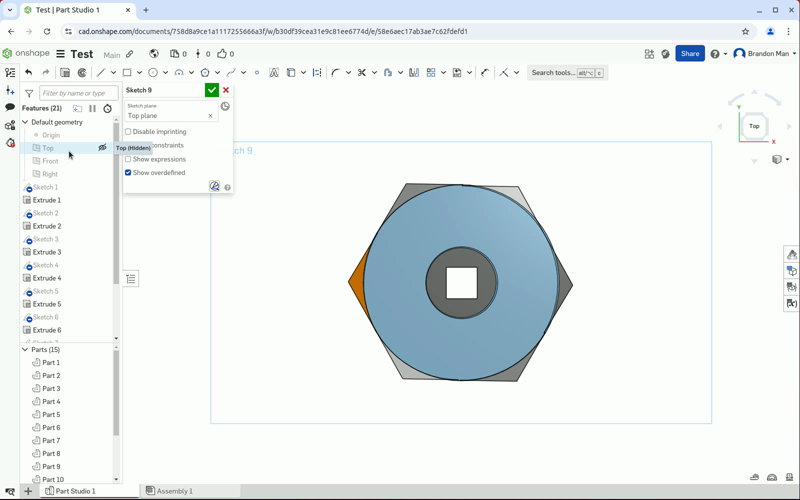
mouse_move(69, 352)
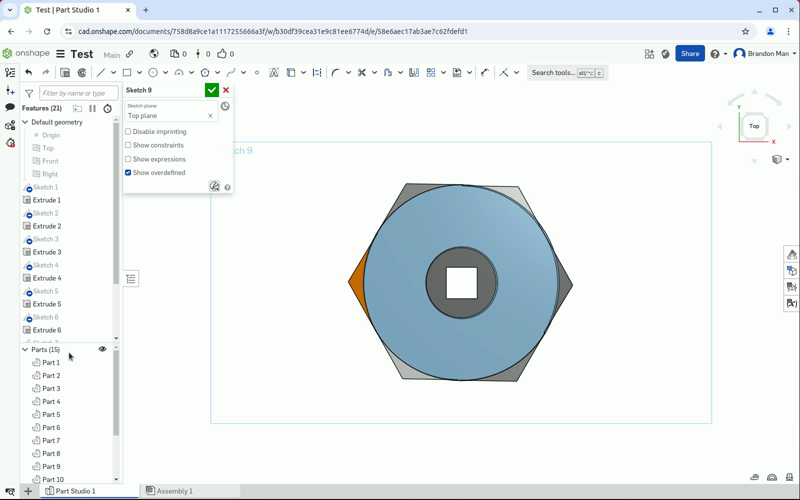
key(y)
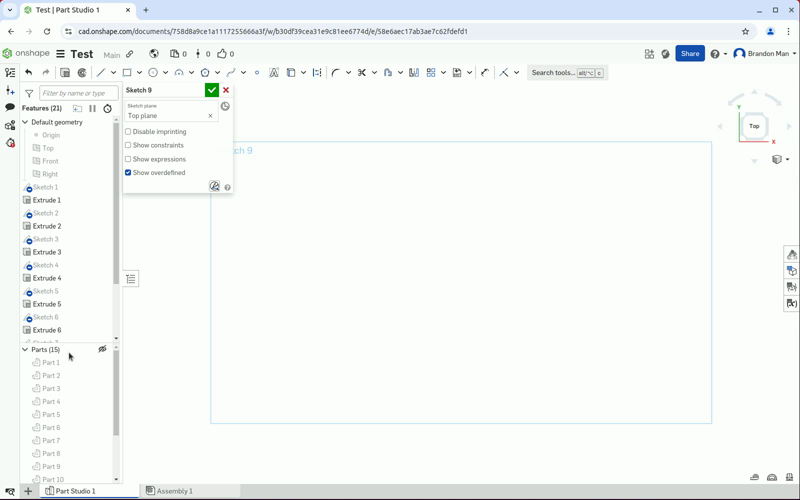
key(c)
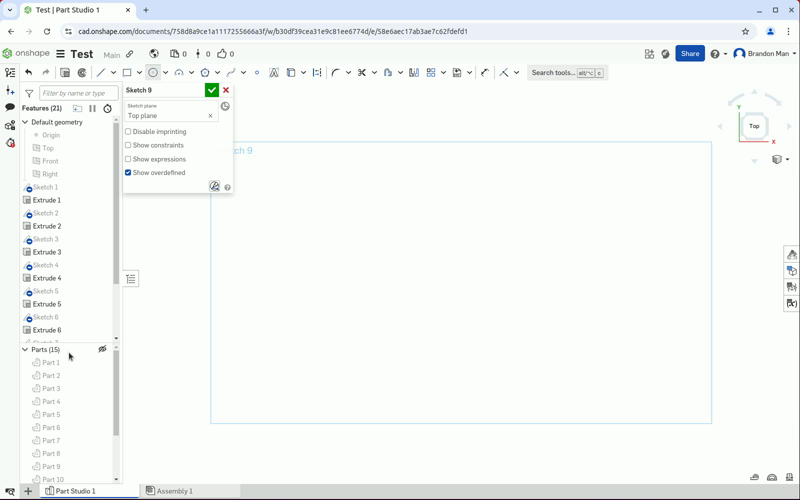
key_down(shift)
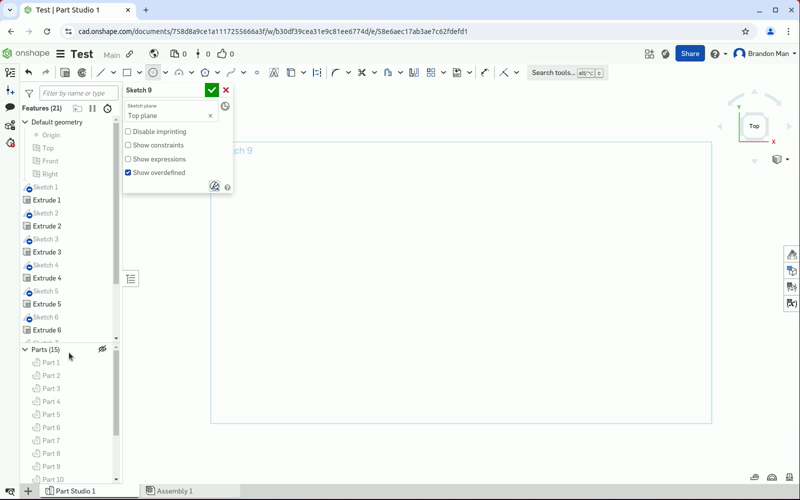
mouse_move(461, 282)
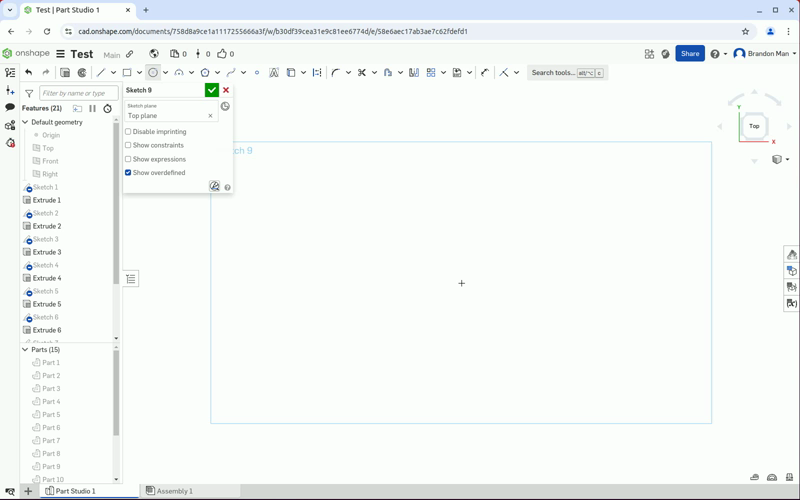
click(461, 282)
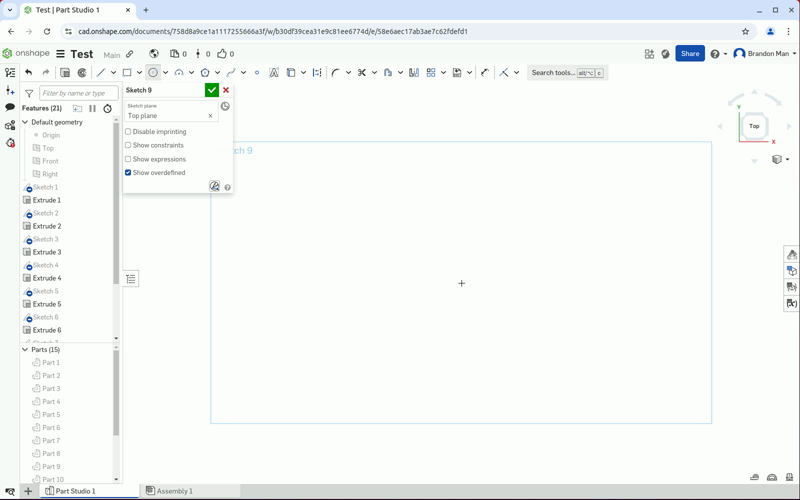
key_up(shift)
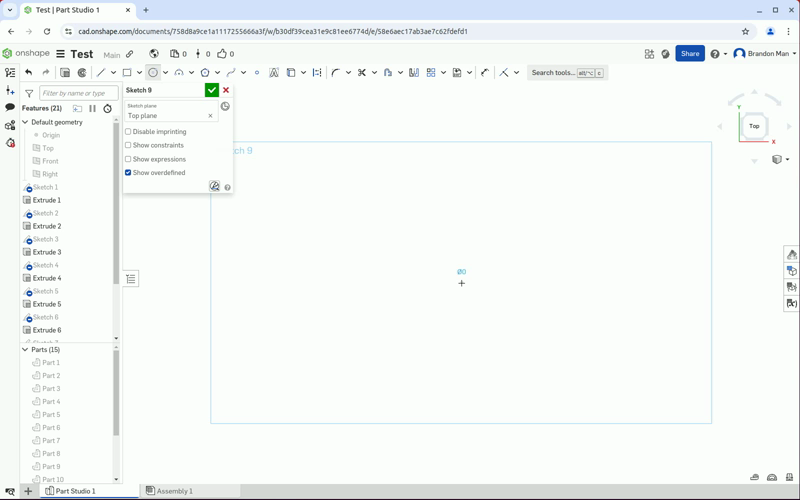
mouse_move(497, 282)
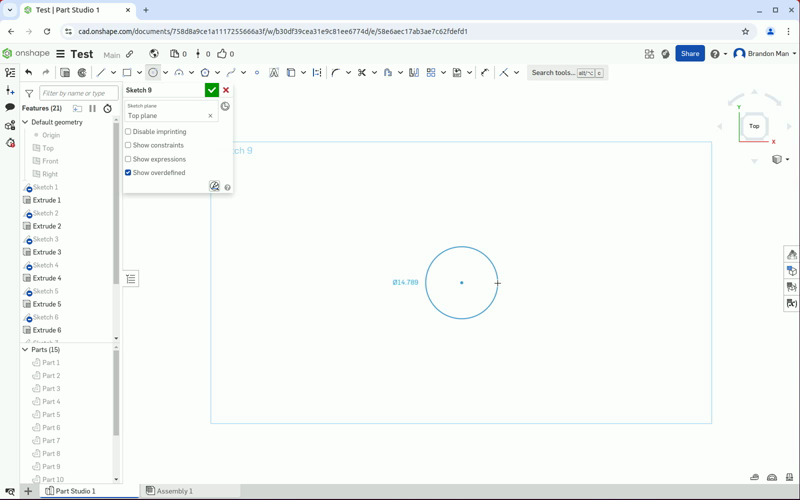
click(497, 282)
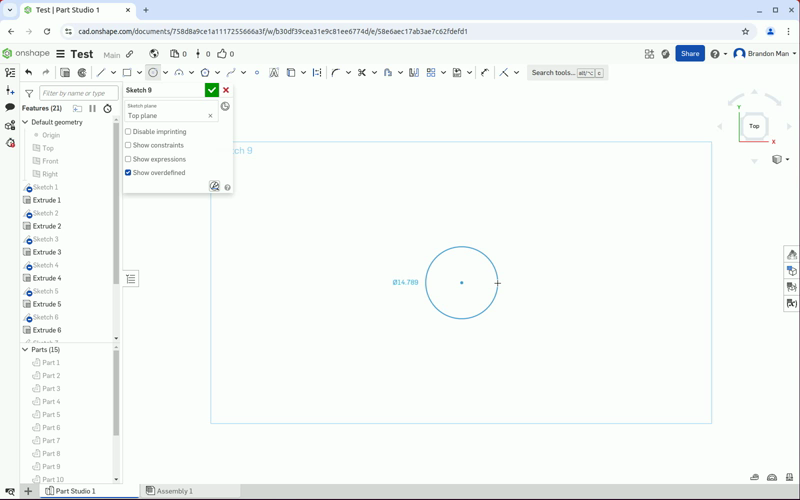
key(esc)
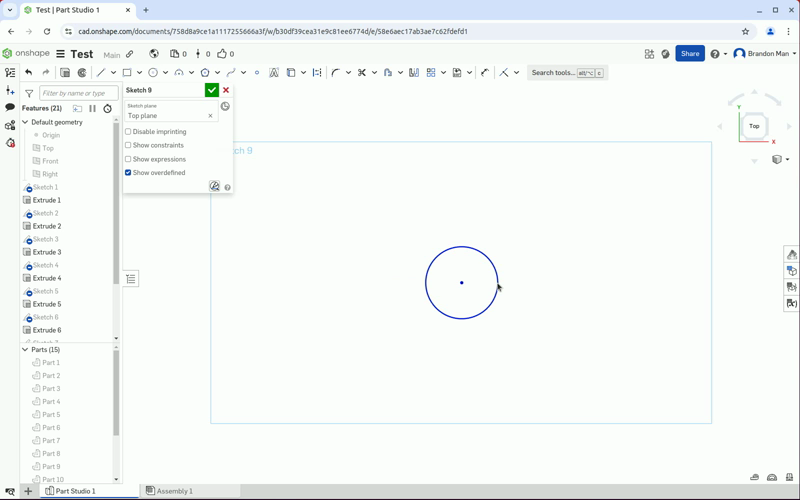
key(l)
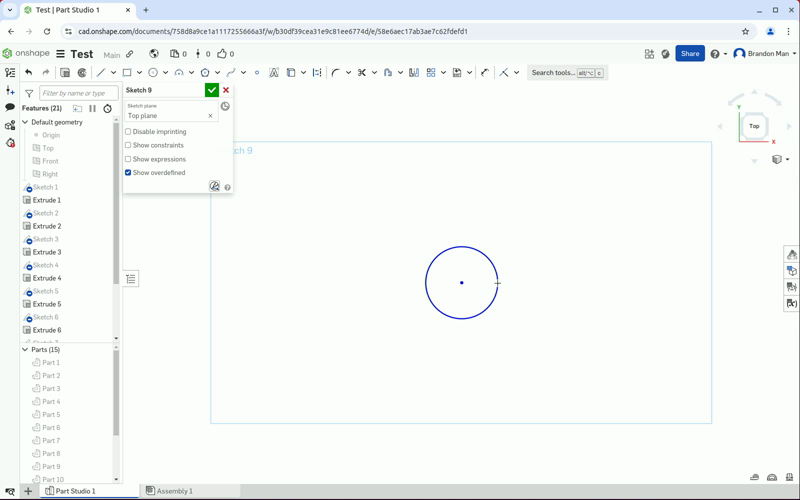
key_down(shift)
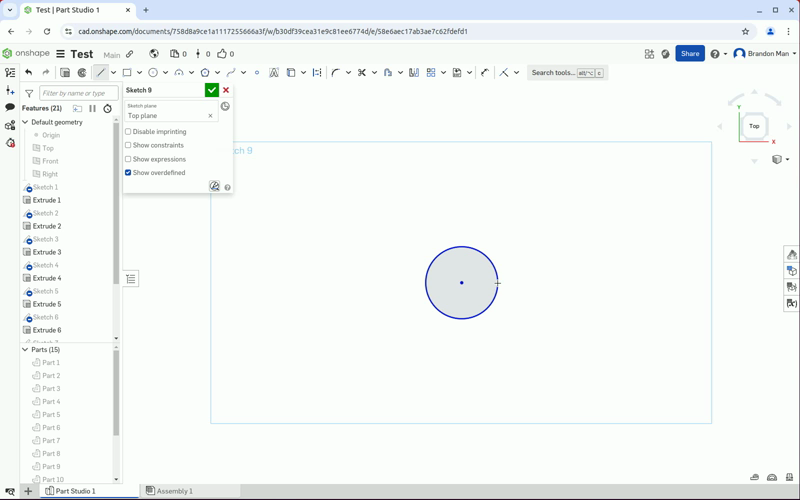
mouse_move(446, 298)
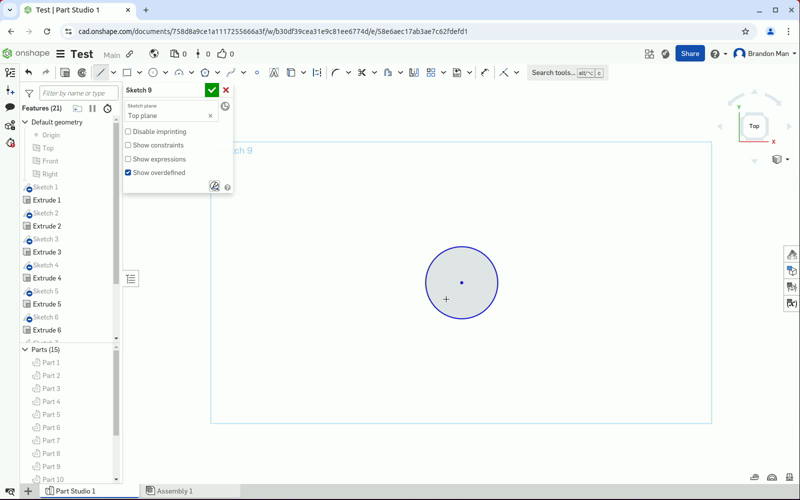
click(446, 298)
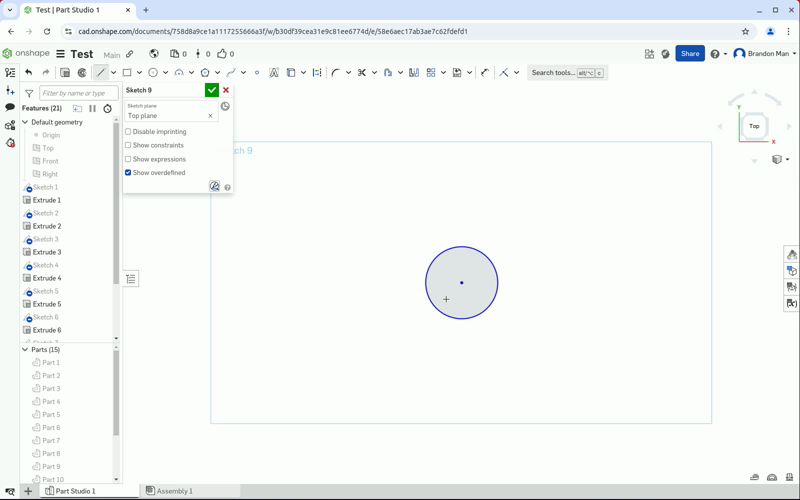
key_up(shift)
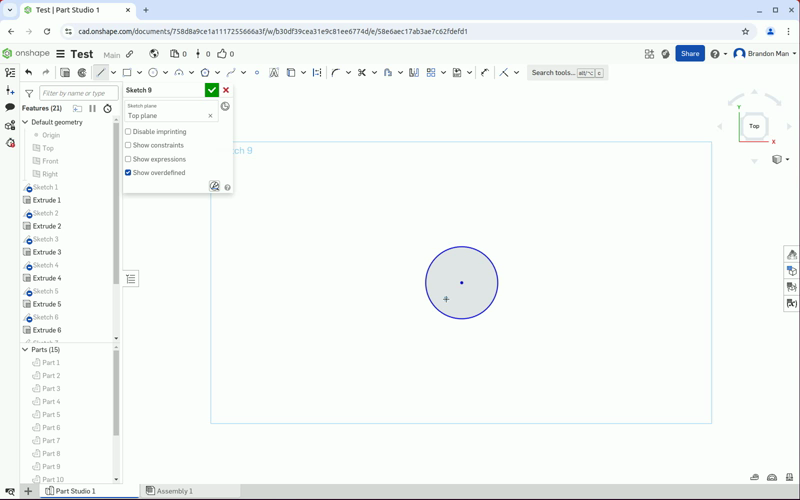
key_down(shift)
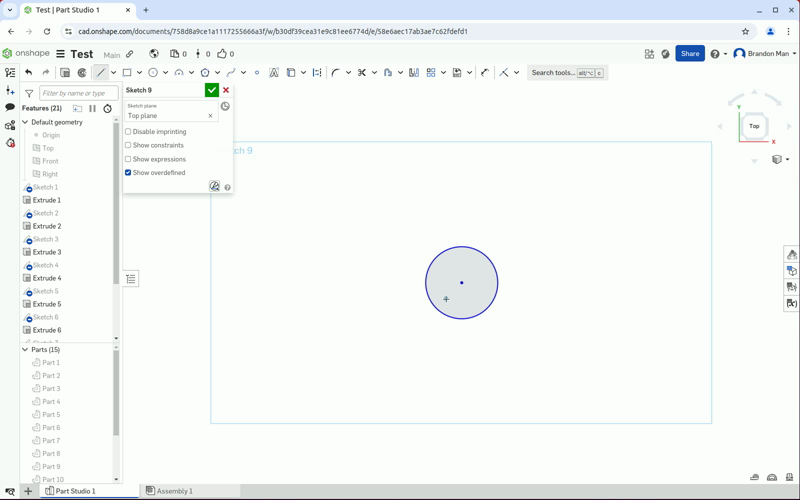
mouse_move(476, 298)
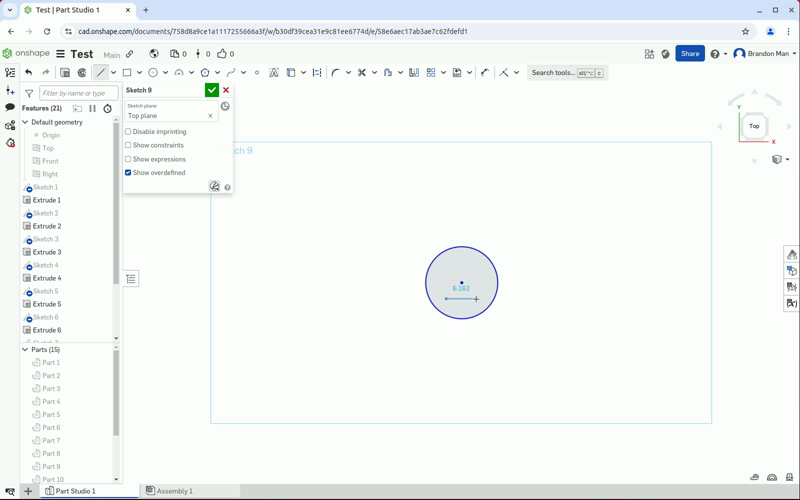
mouse_move(477, 298)
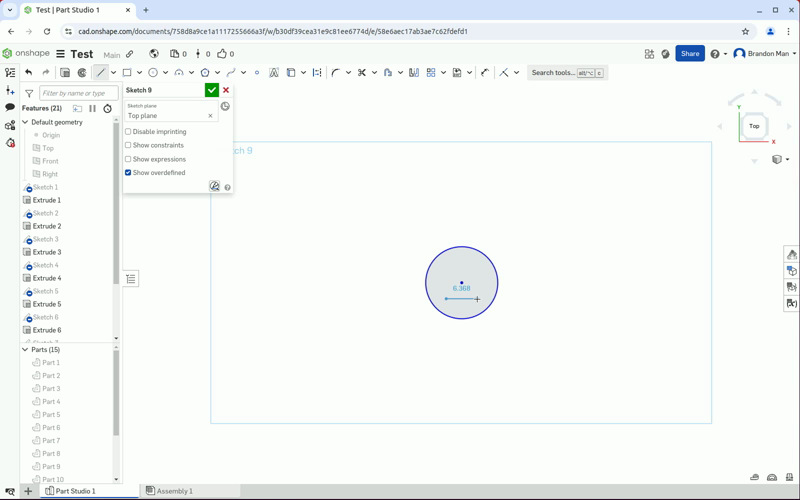
click(477, 298)
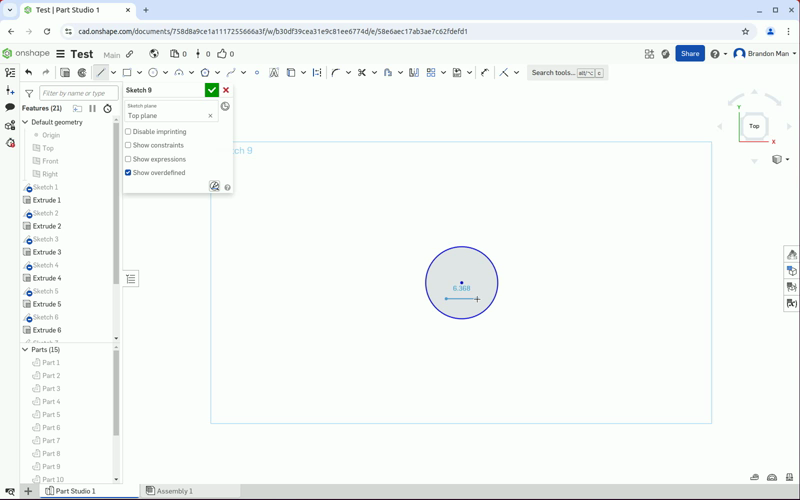
key_up(shift)
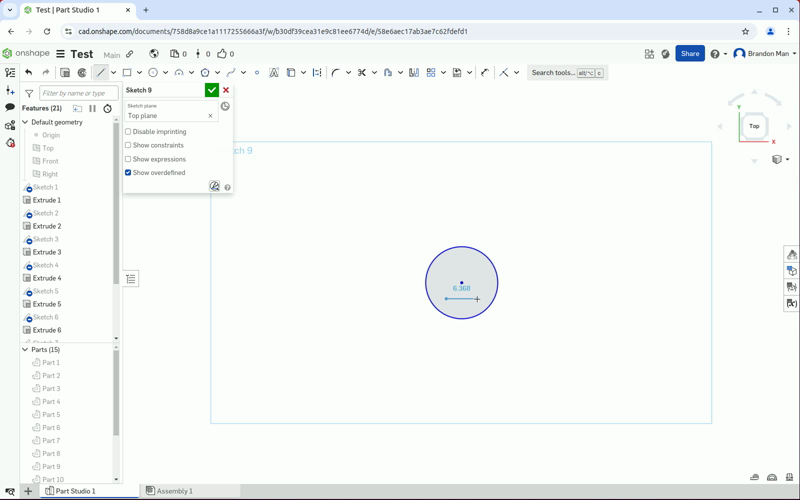
key_down(shift)
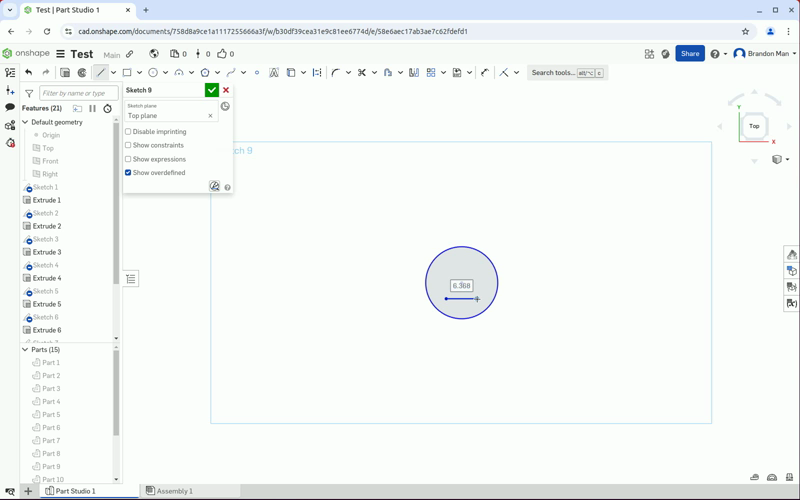
mouse_move(507, 298)
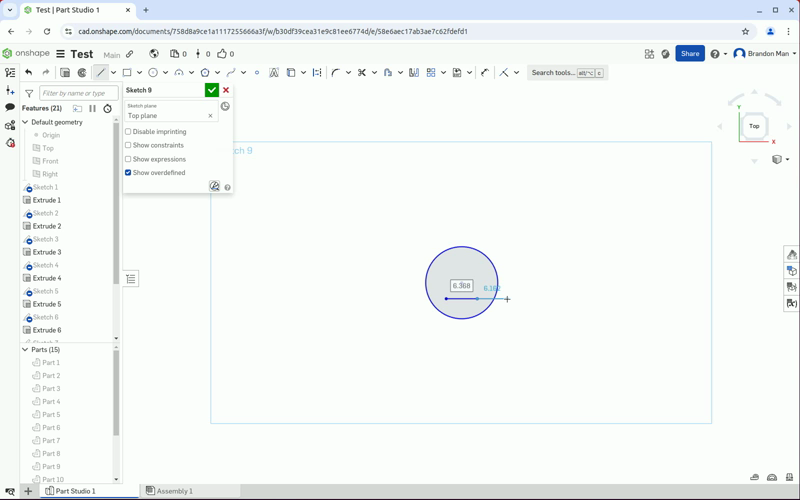
mouse_move(477, 267)
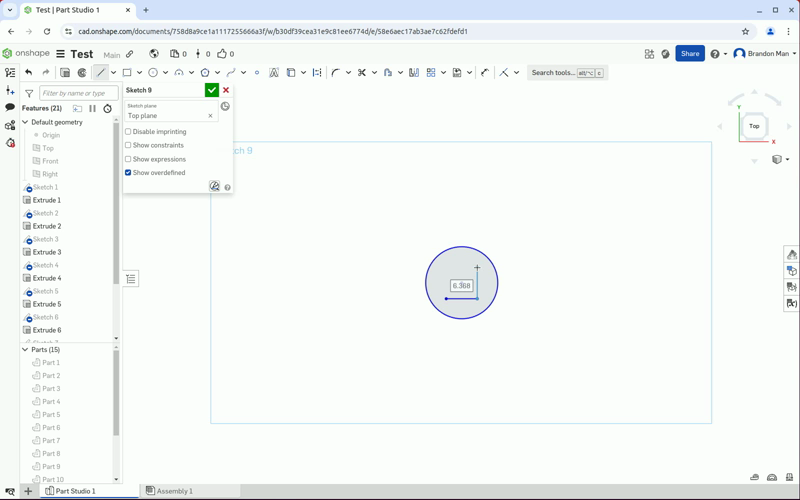
click(477, 267)
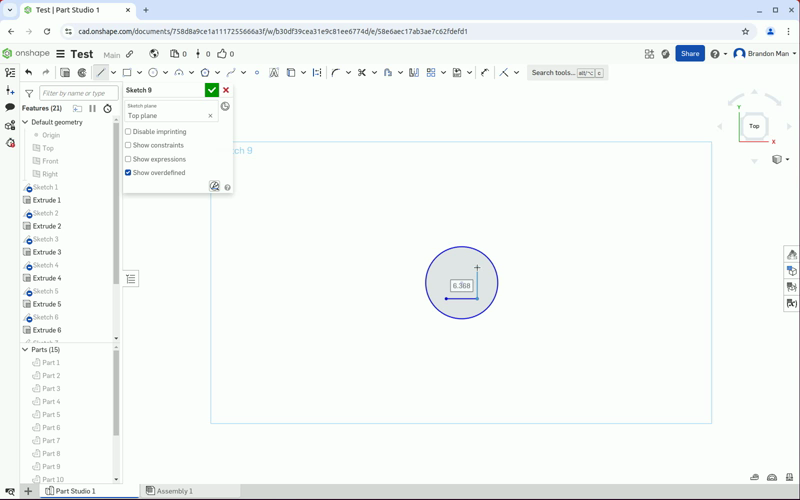
key_up(shift)
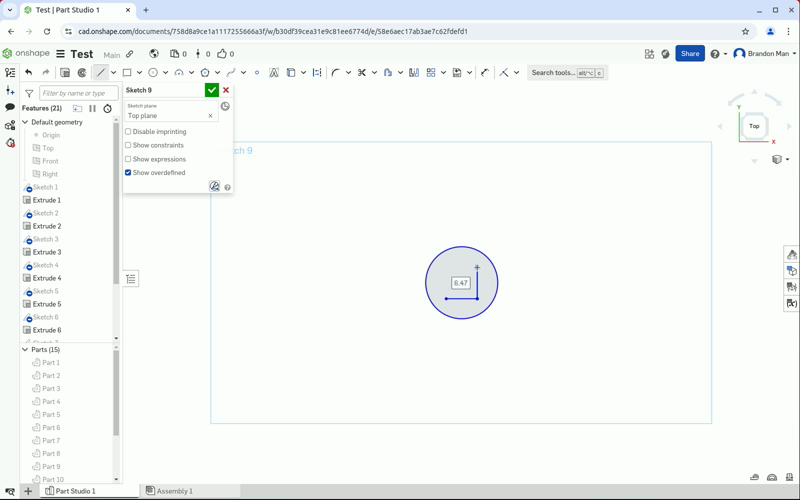
key_down(shift)
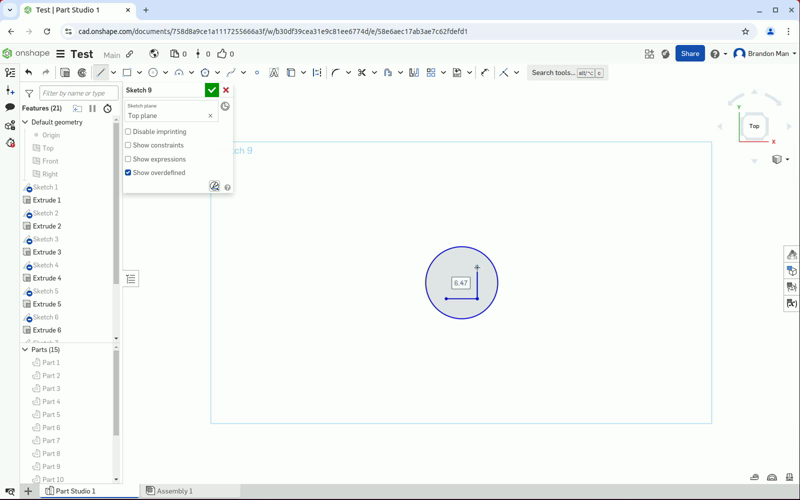
mouse_move(507, 267)
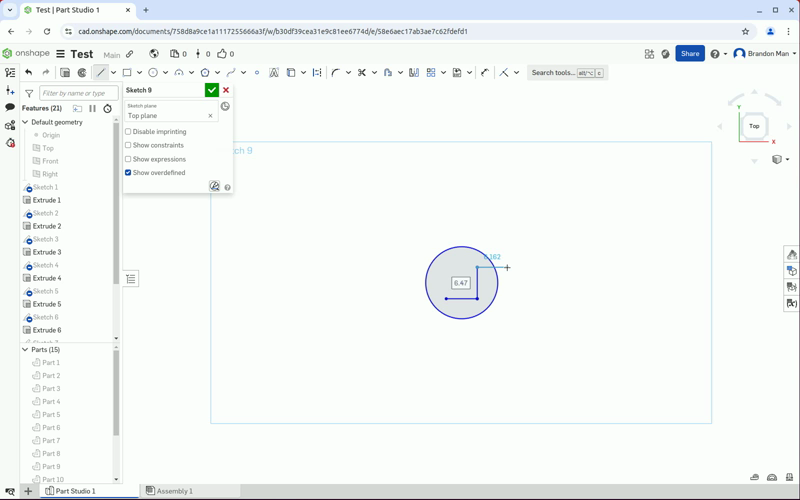
mouse_move(446, 267)
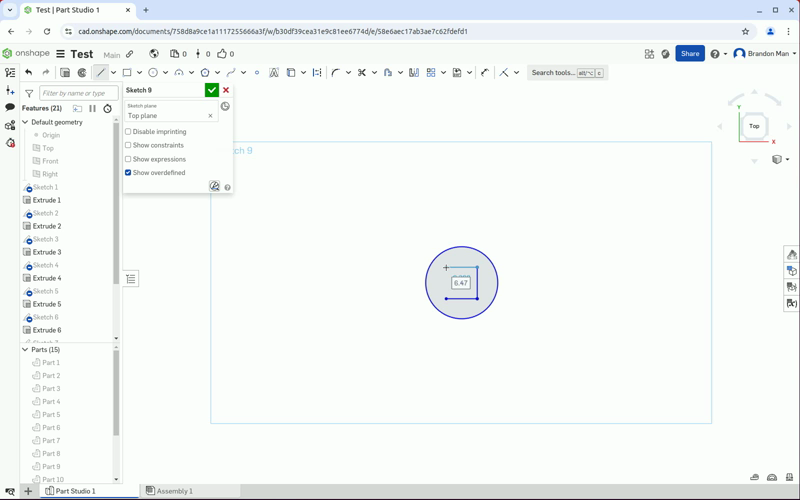
click(446, 267)
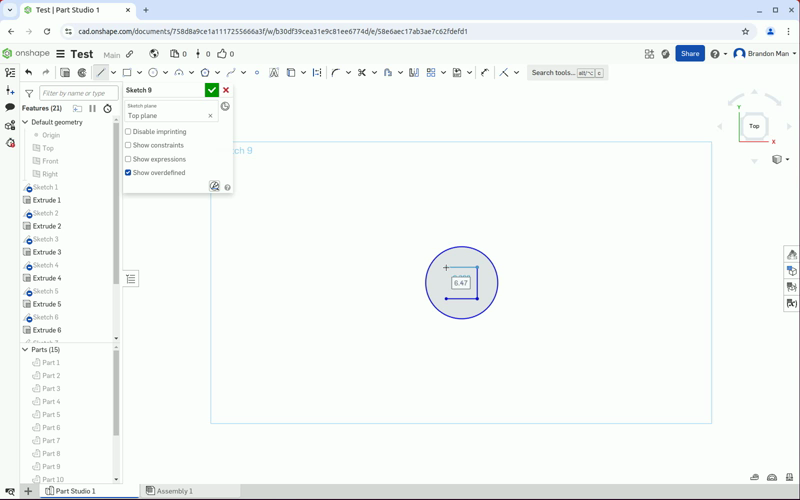
key_up(shift)
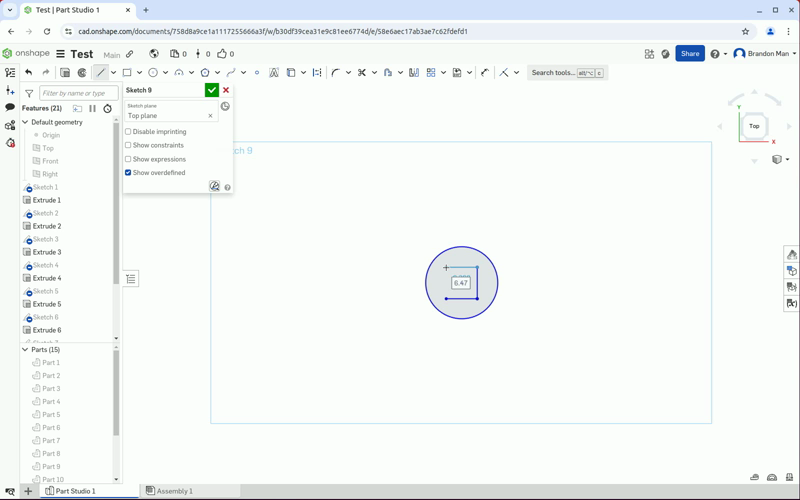
mouse_move(476, 267)
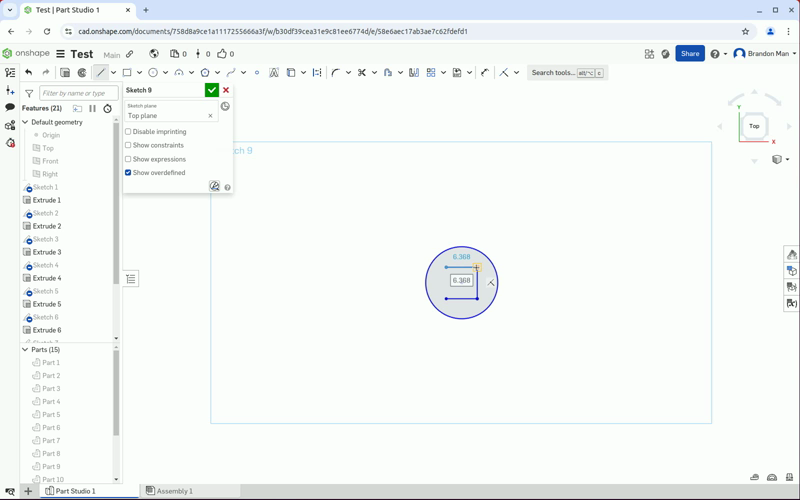
key_down(shift)
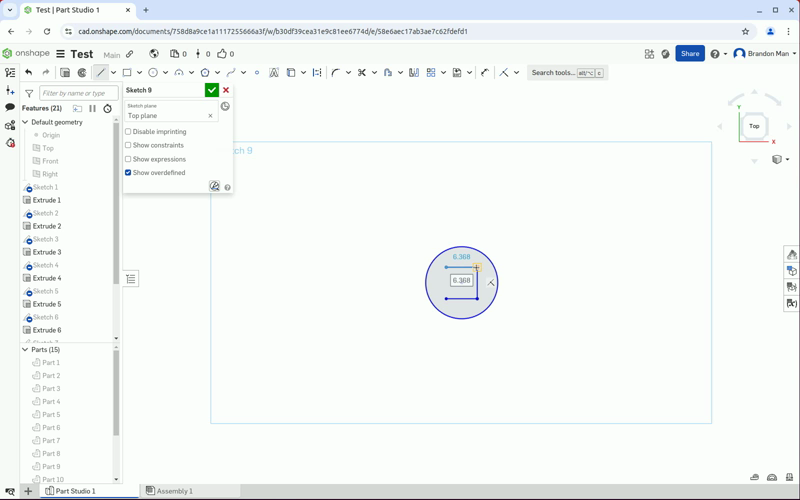
mouse_move(446, 298)
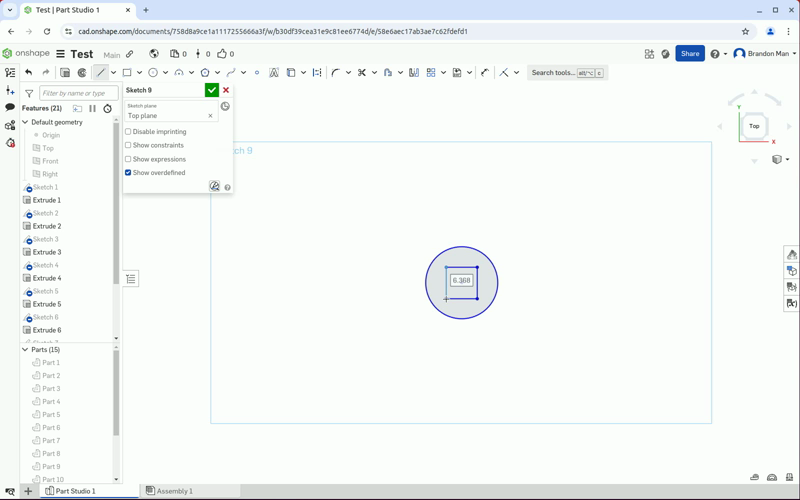
key_up(shift)
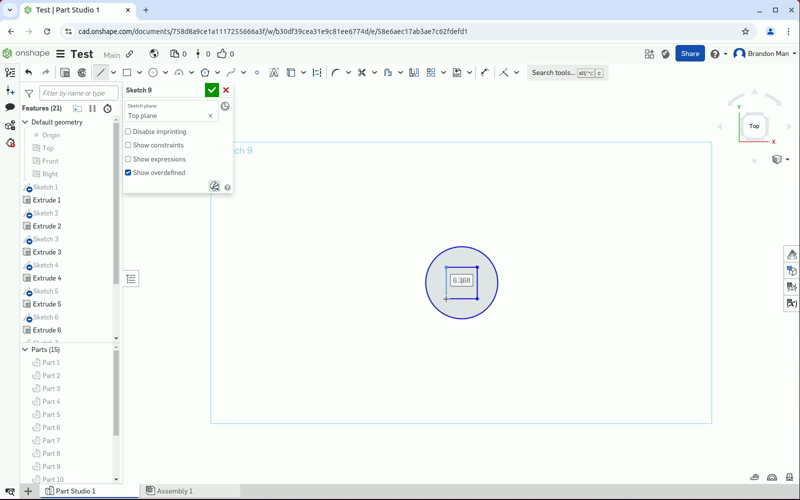
click(446, 298)
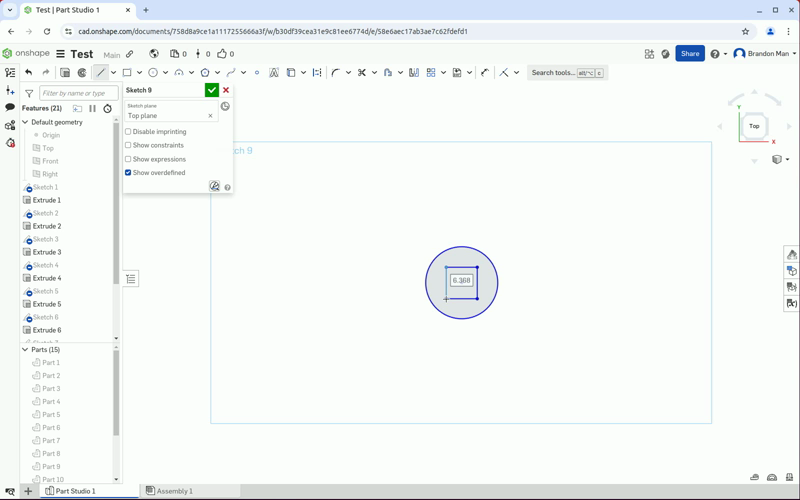
key(esc)
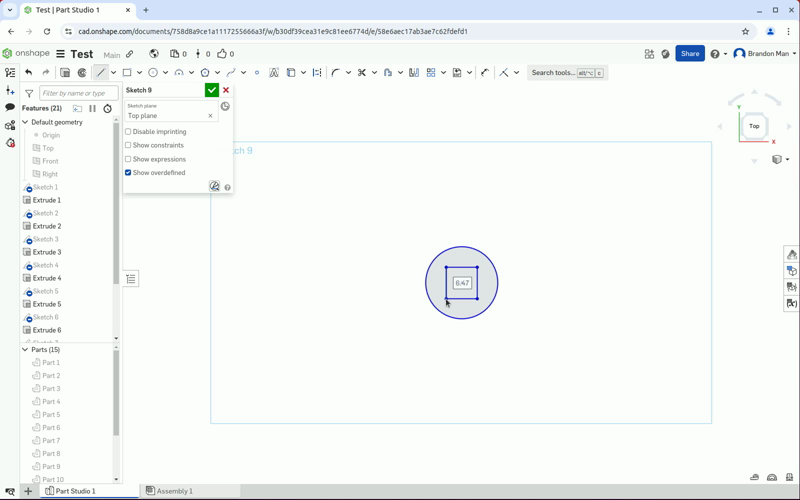
mouse_move(485, 301)
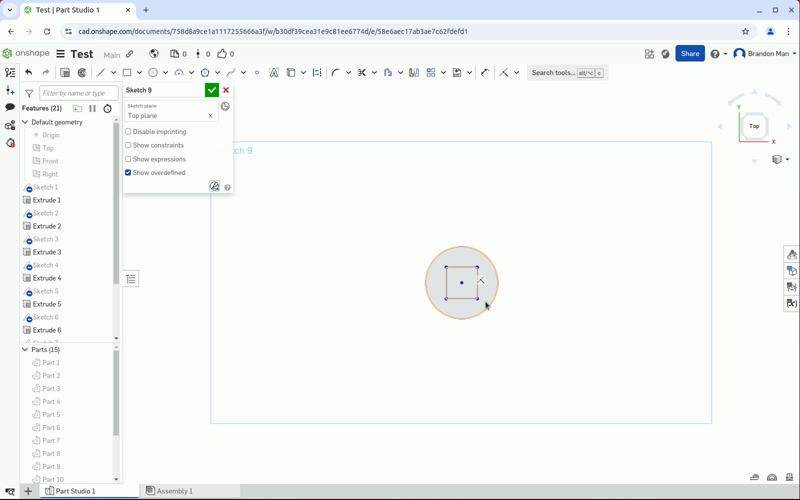
click(485, 301)
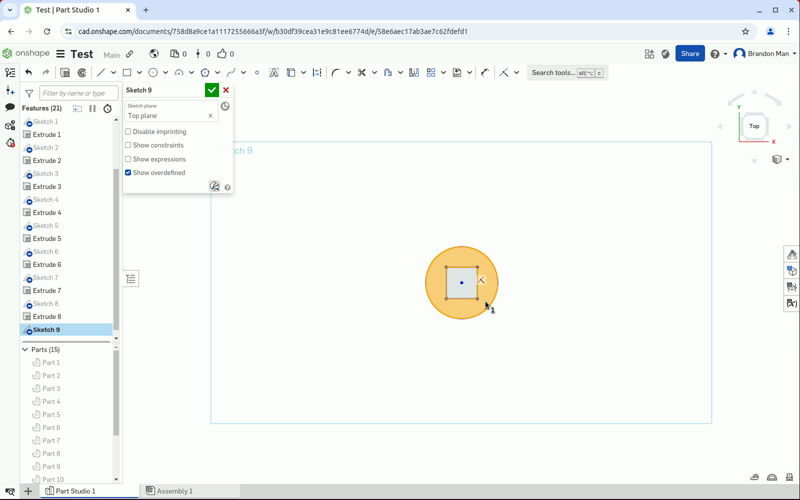
mouse_move(69, 352)
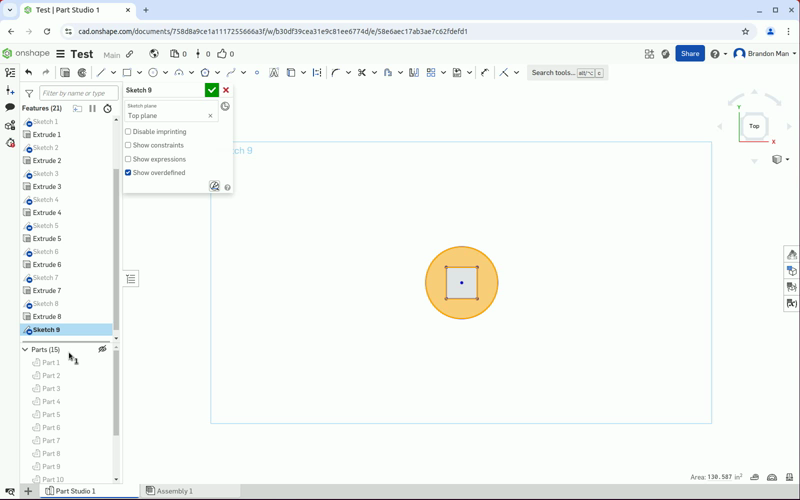
key(shift+y)
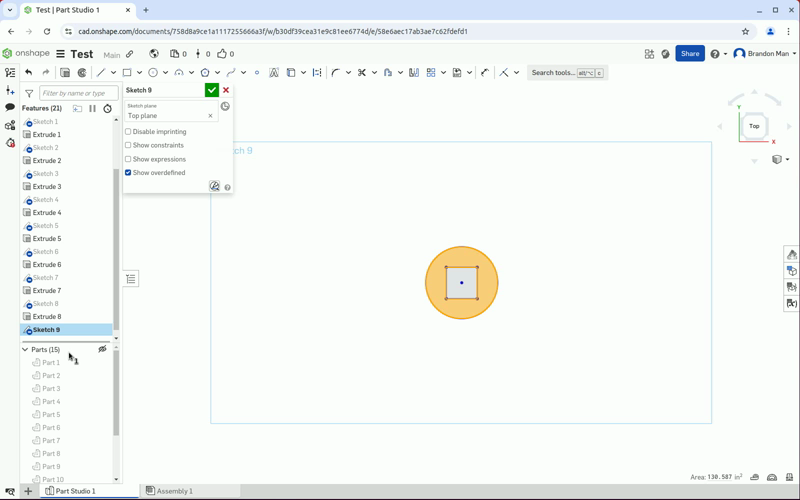
key(shift+e)
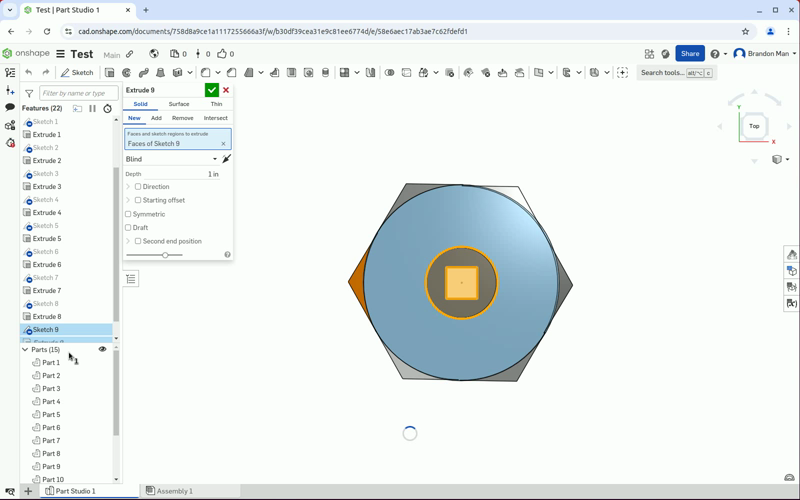
mouse_move(143, 106)
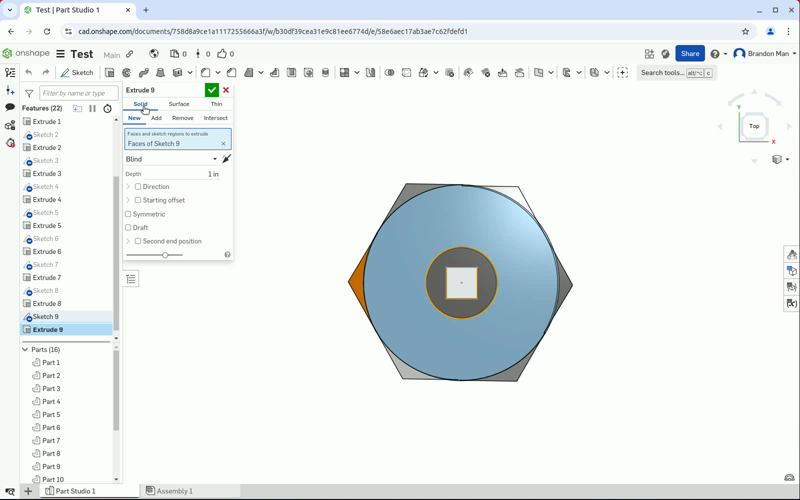
click(143, 106)
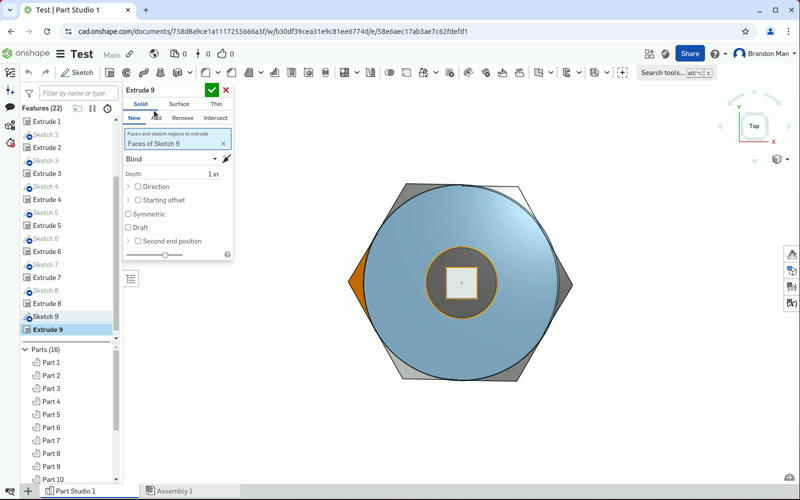
mouse_move(186, 120)
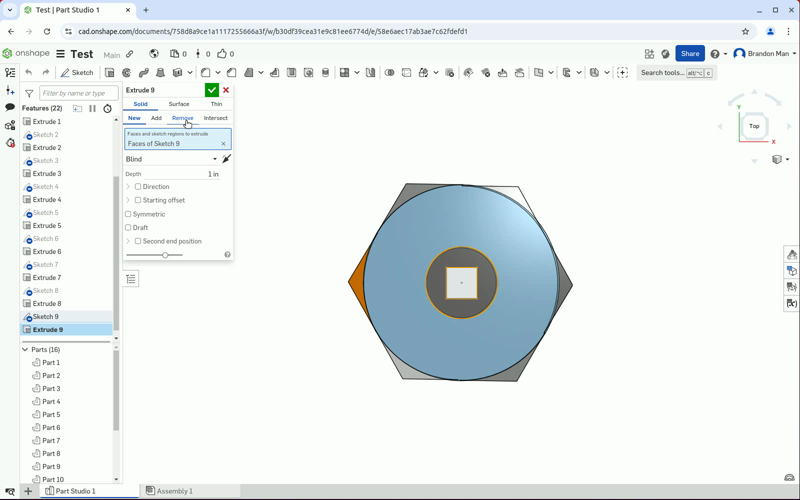
click(186, 120)
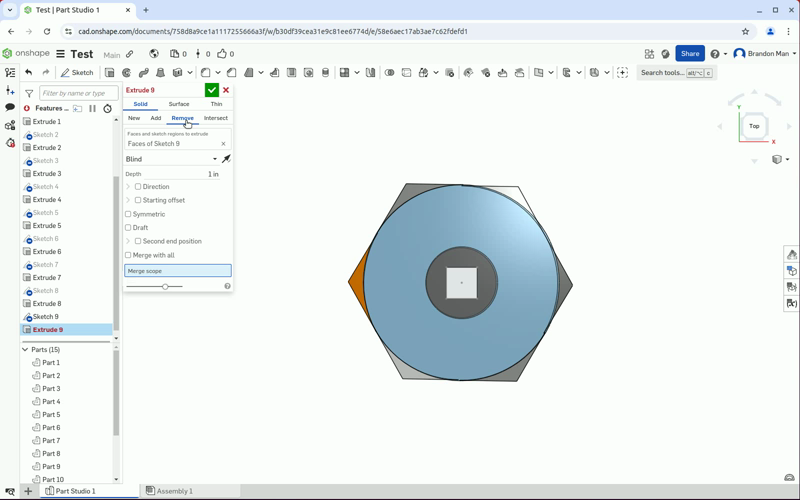
key(tab, 4)
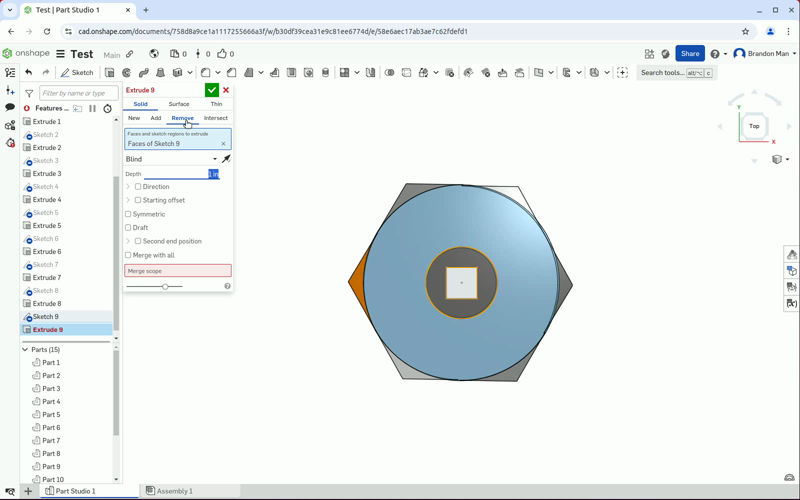
text(-1.444)
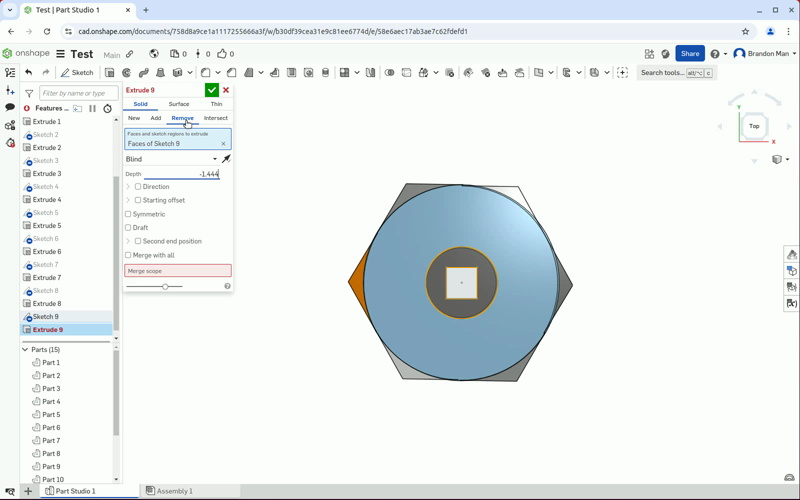
key(tab, 6)
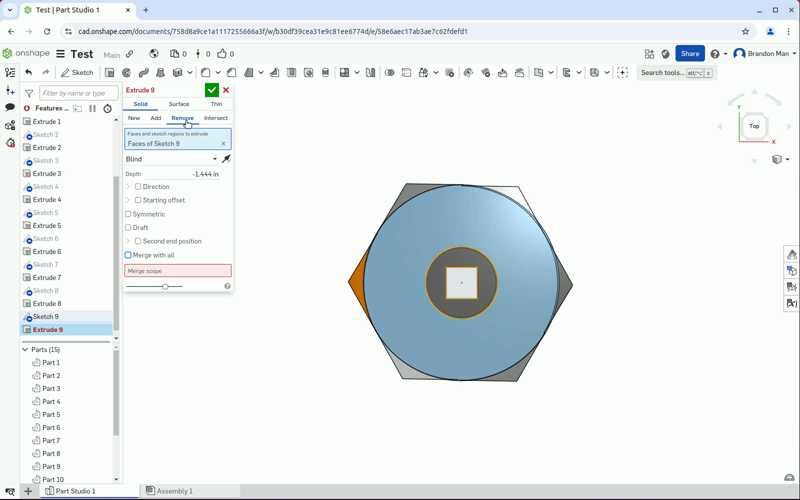
key(space)
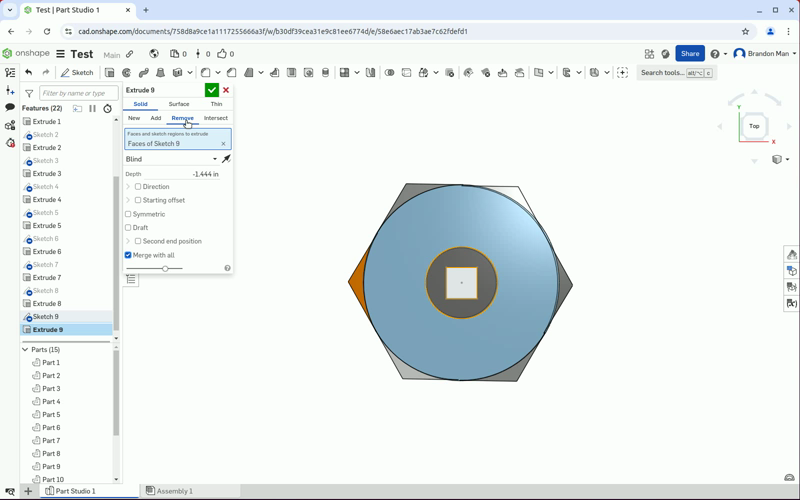
key(enter)
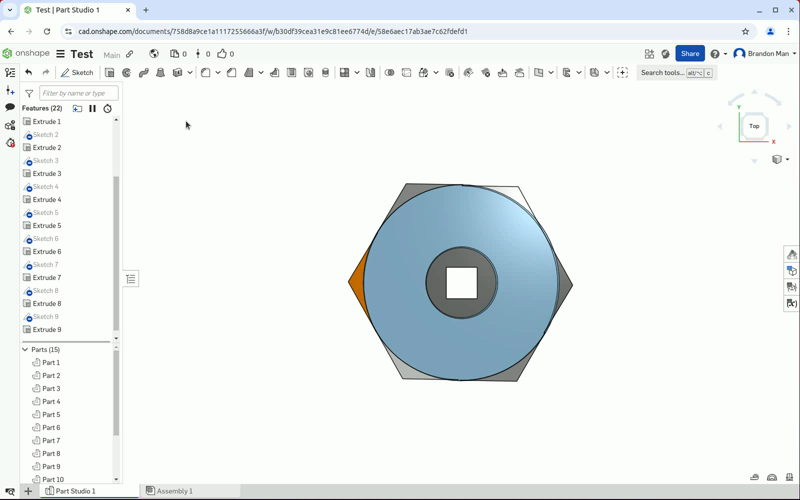
key(shift+h)
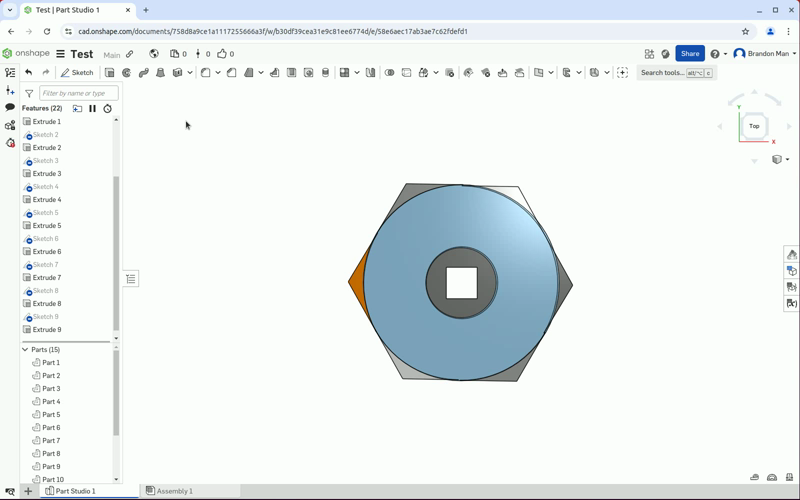
key(shift+h)
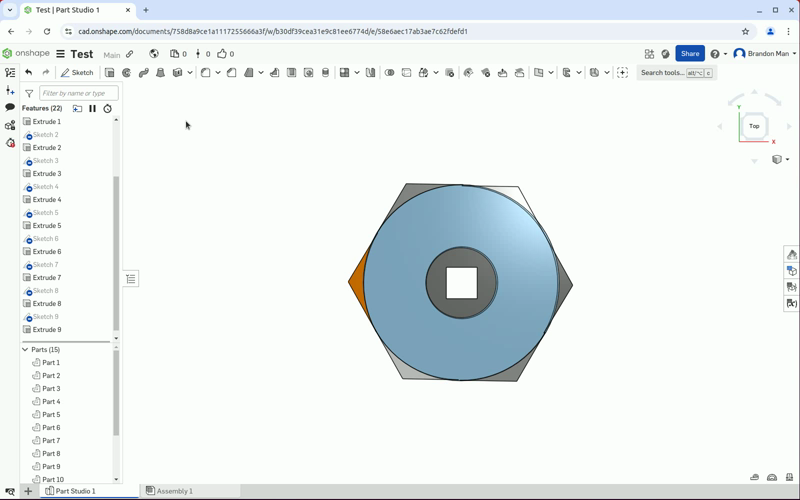
key(shift+7)
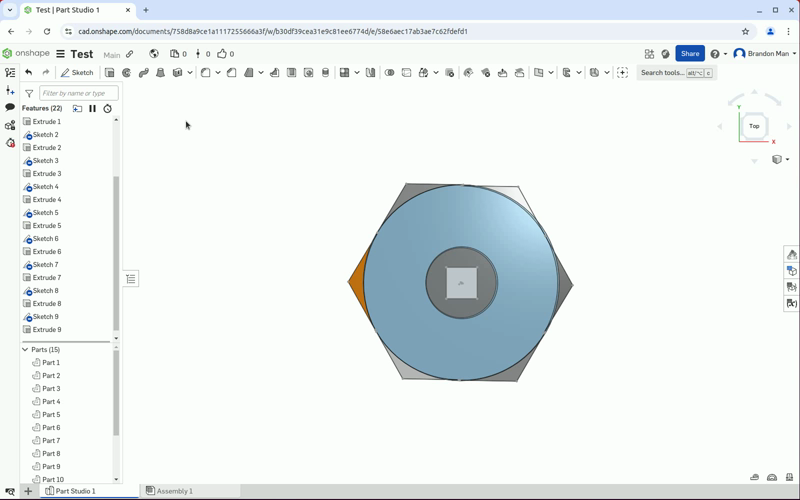
key(up, 3)
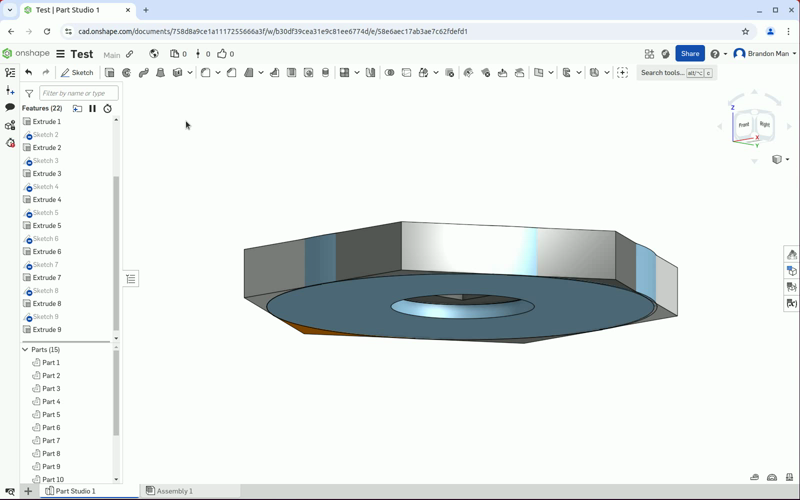
key(left, 3)
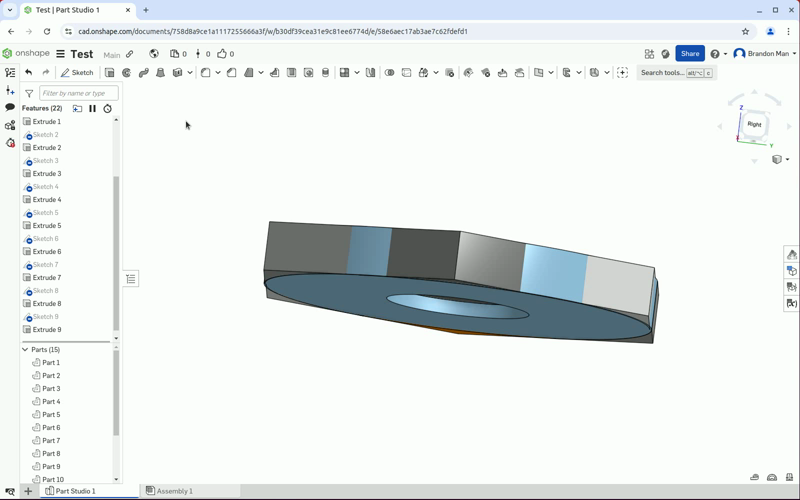
key(right, 3)
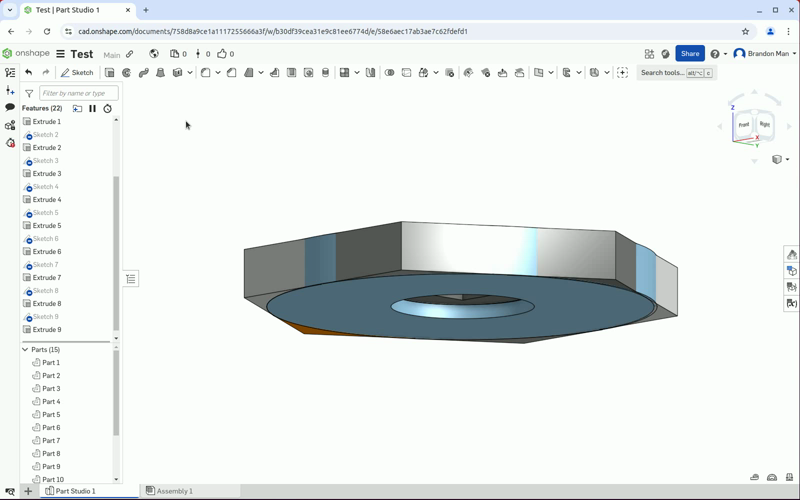
key(down, 3)
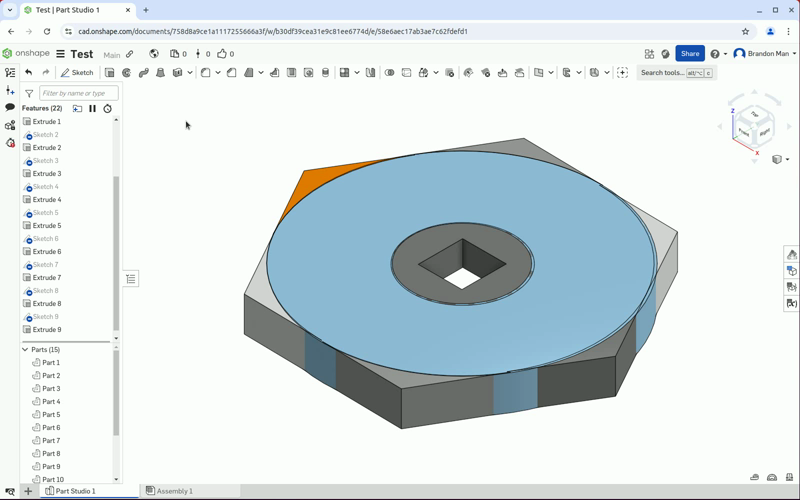
mouse_move(69, 111)
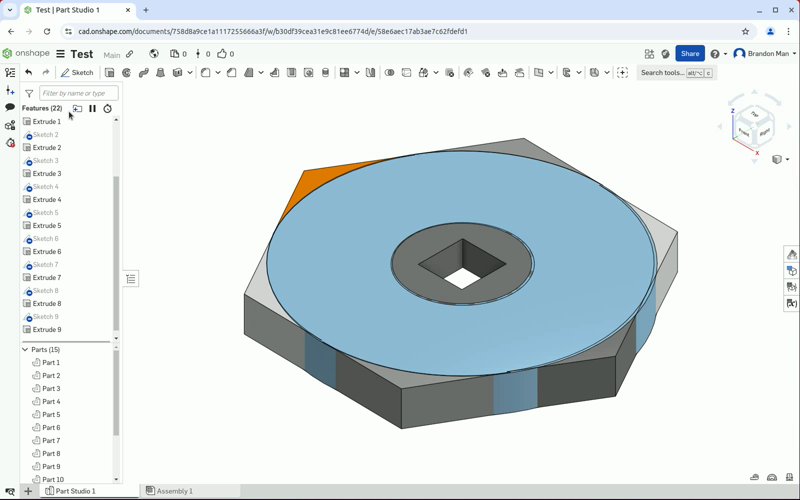
click(69, 111)